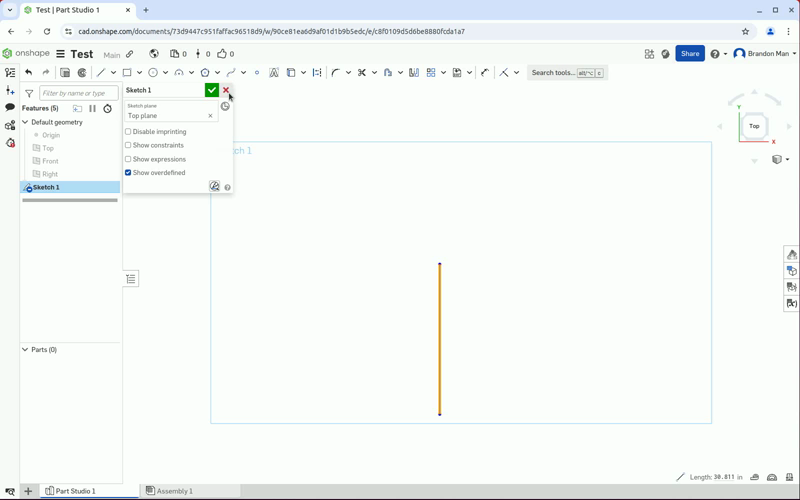
key(shift+h)
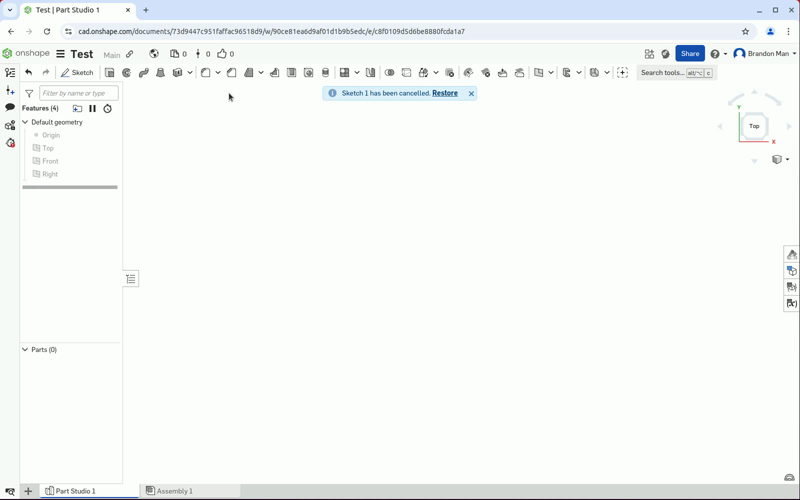
mouse_move(73, 352)
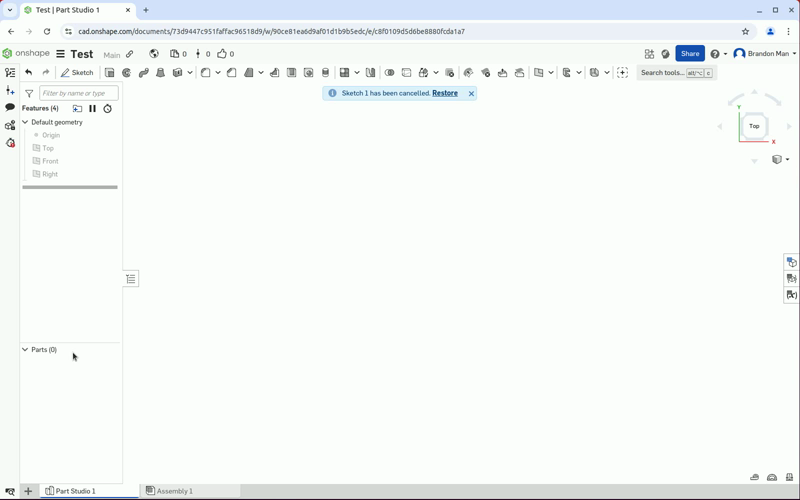
key(y)
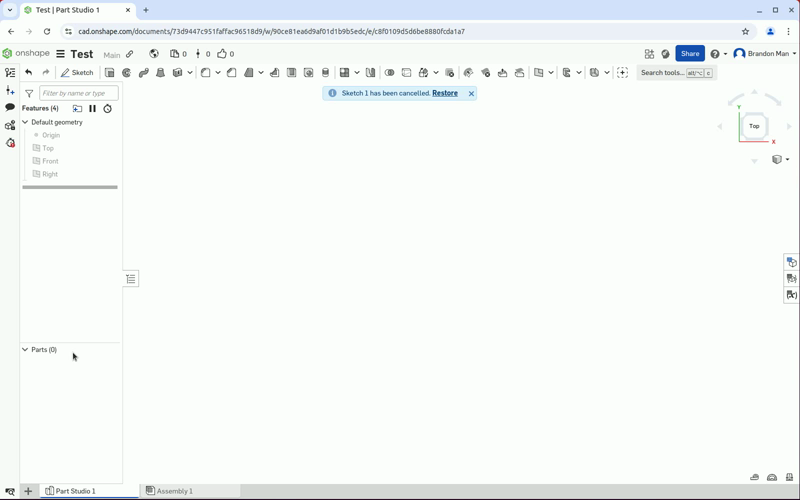
key(shift+p)
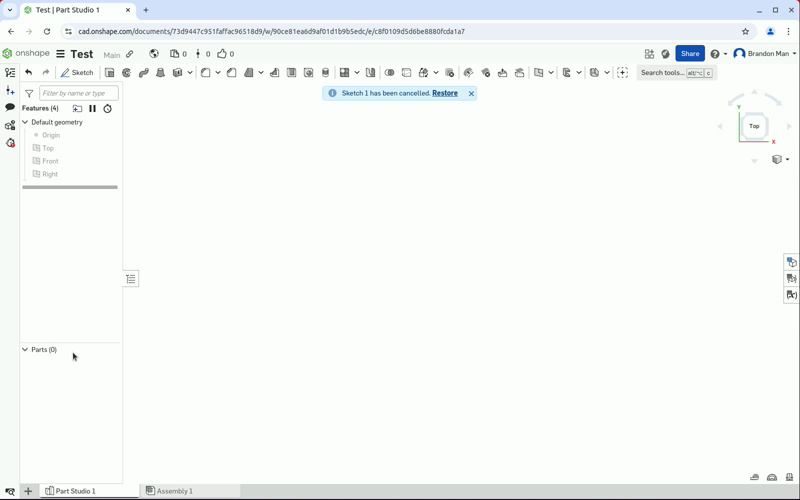
key(space)
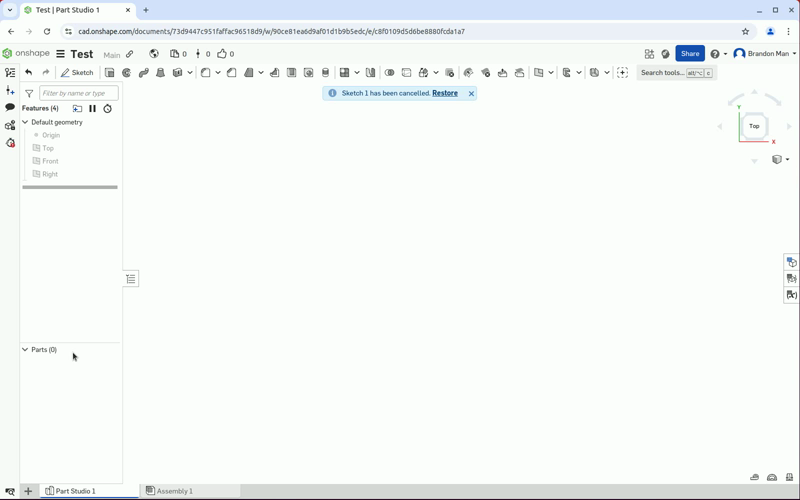
key_down(shift)
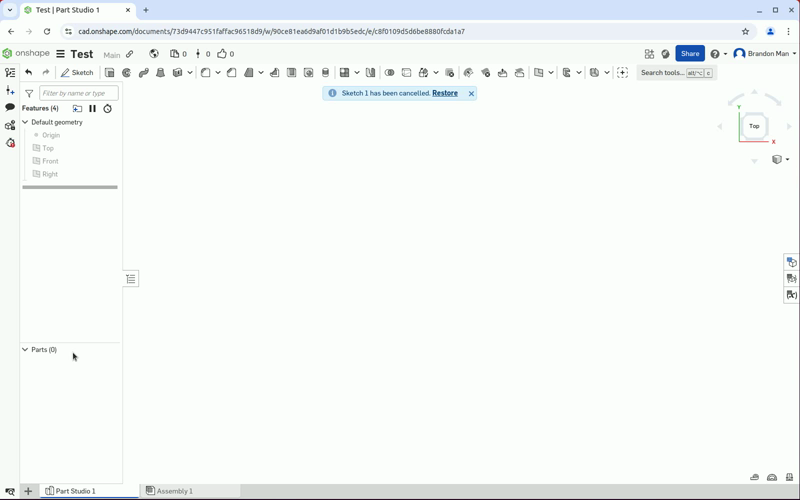
key(up)
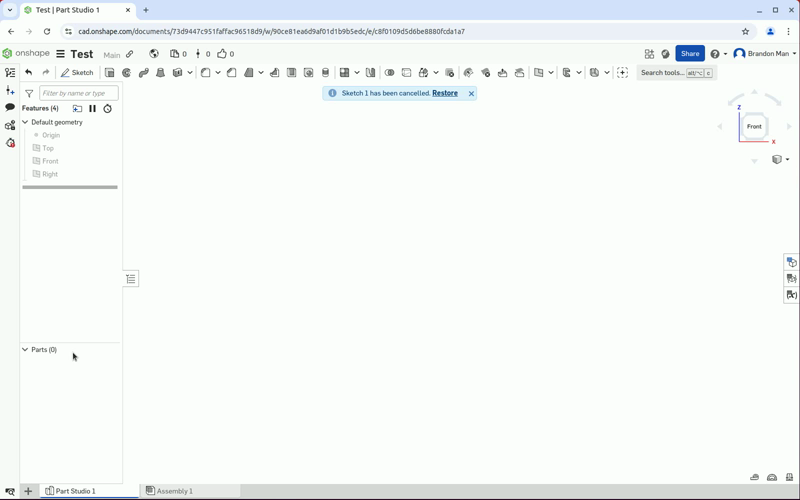
key_up(shift)
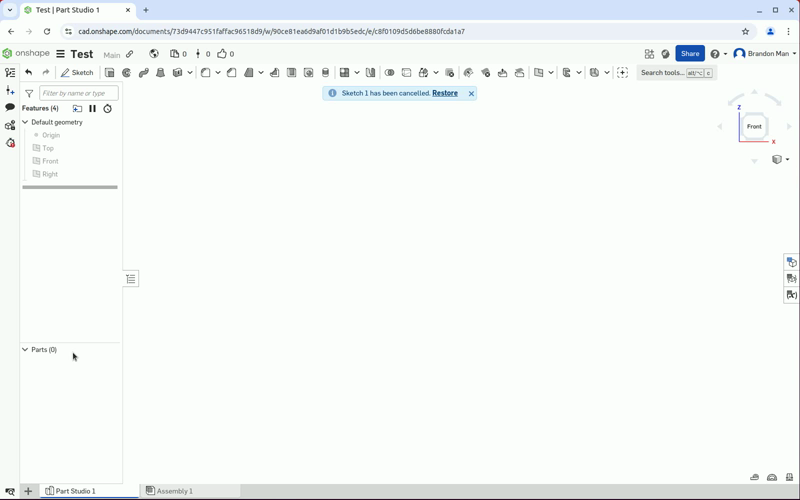
mouse_move(73, 352)
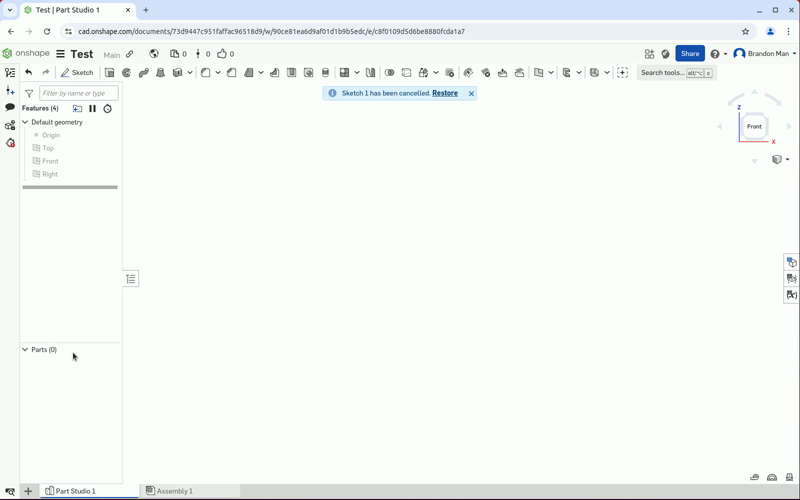
key(shift+y)
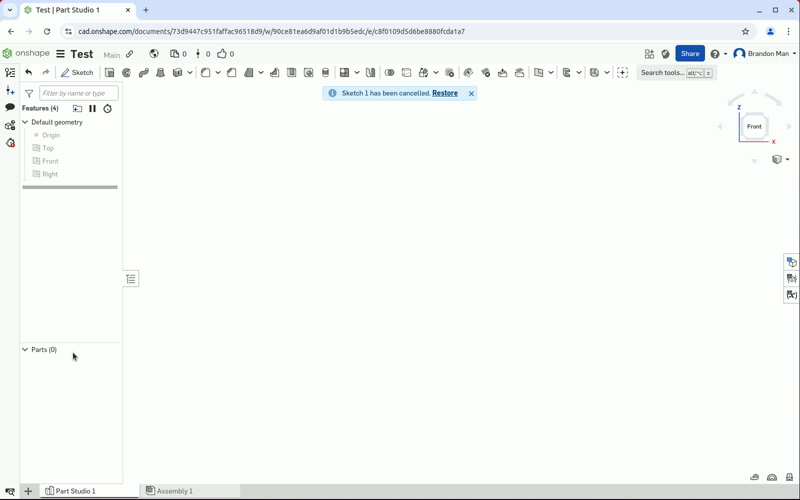
key(shift+s)
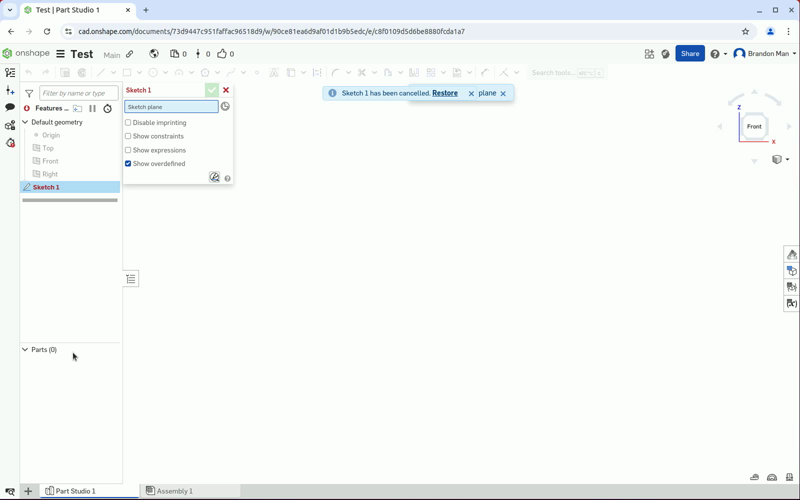
mouse_move(73, 163)
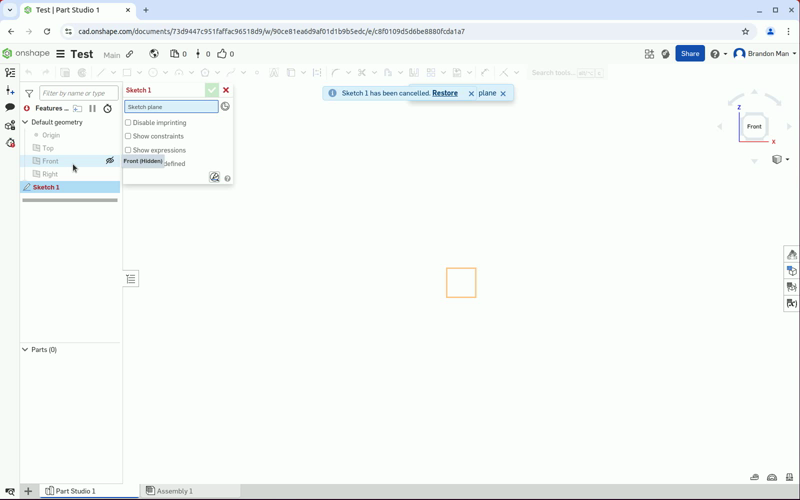
click(73, 163)
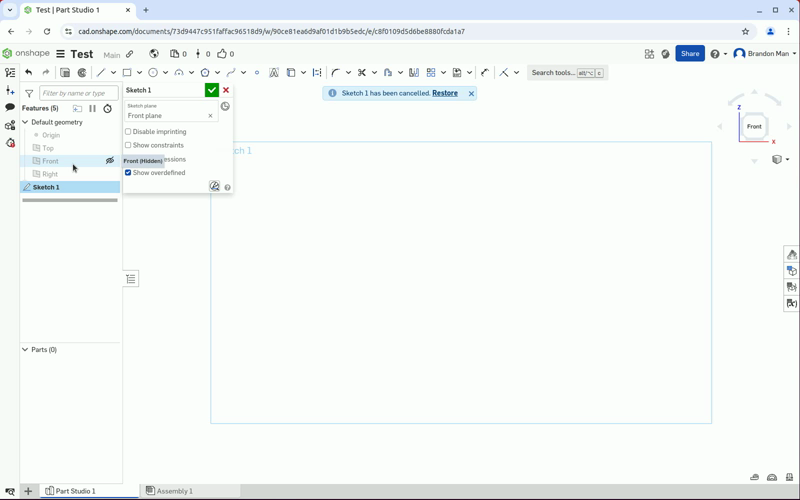
mouse_move(73, 352)
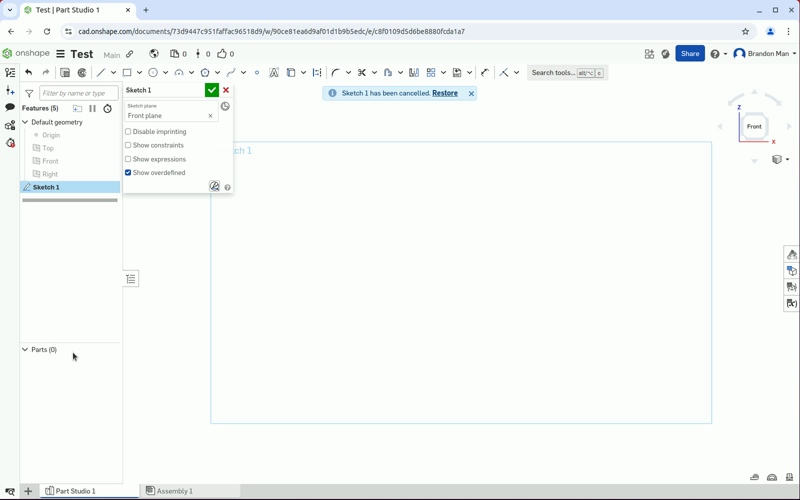
key(y)
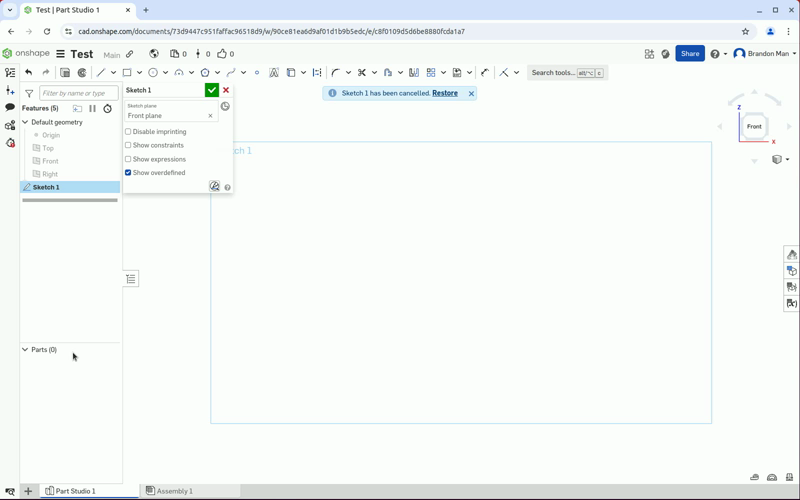
key(l)
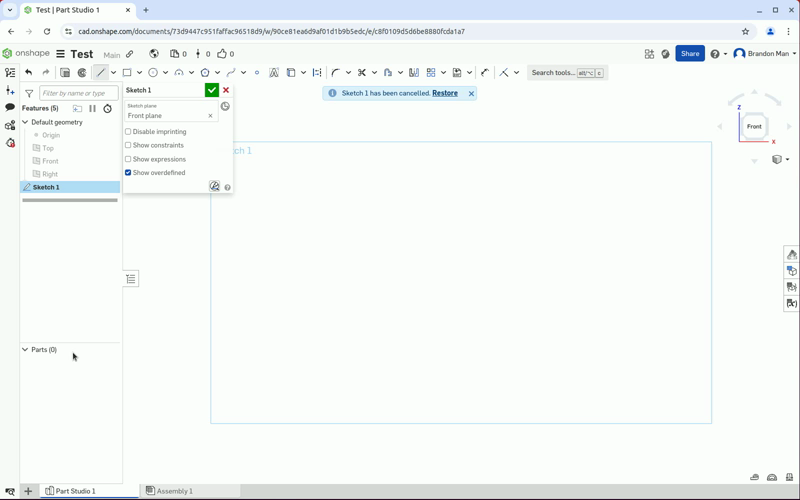
key_down(shift)
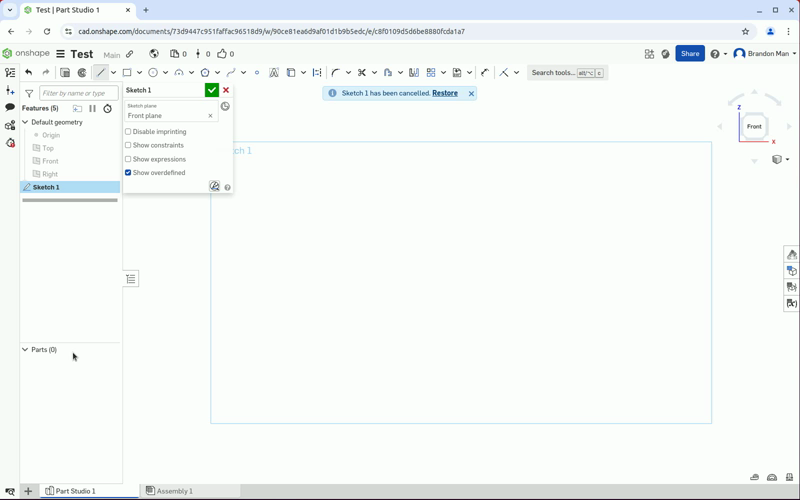
mouse_move(388, 282)
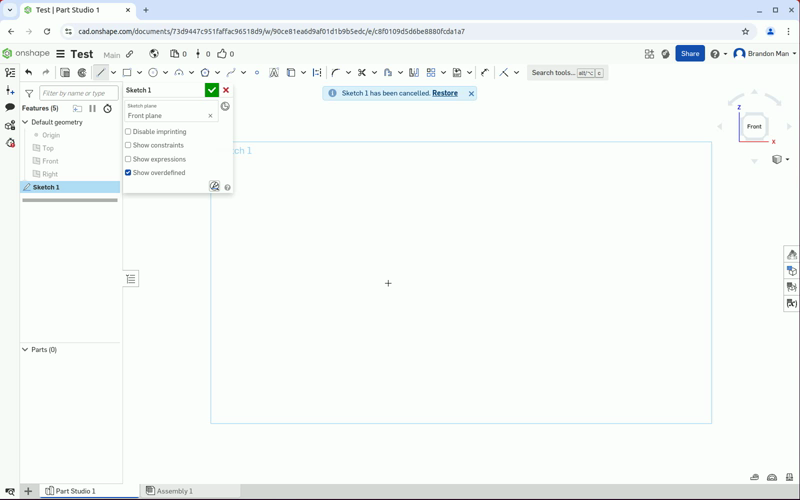
click(388, 282)
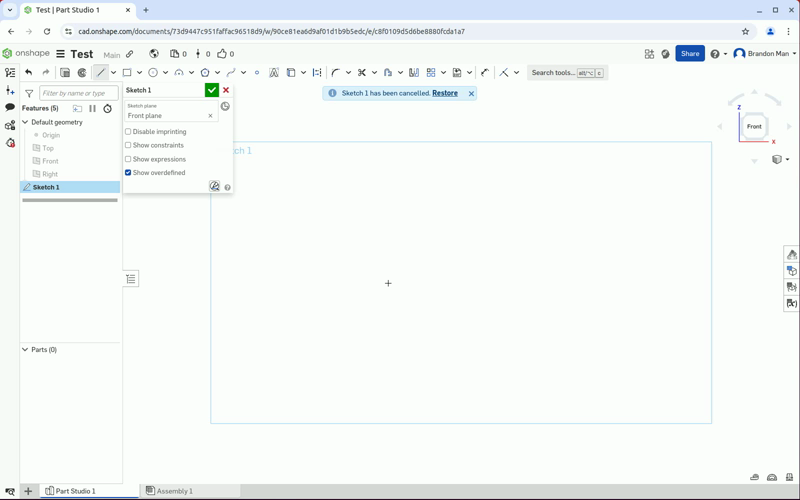
key_up(shift)
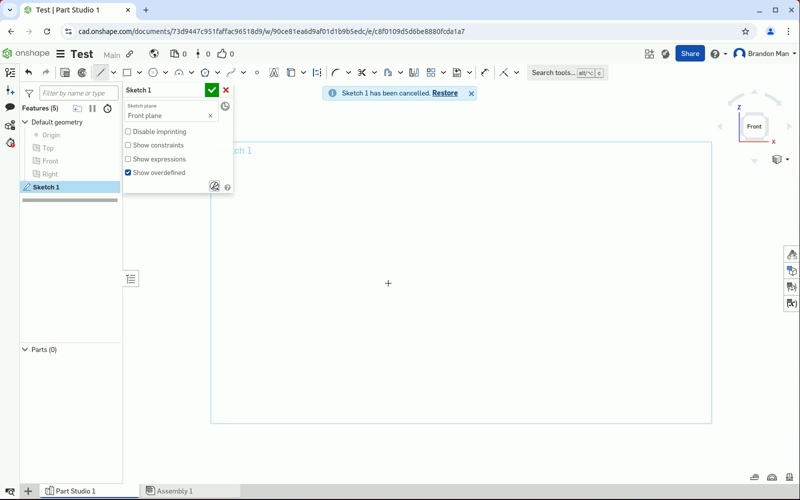
key_down(shift)
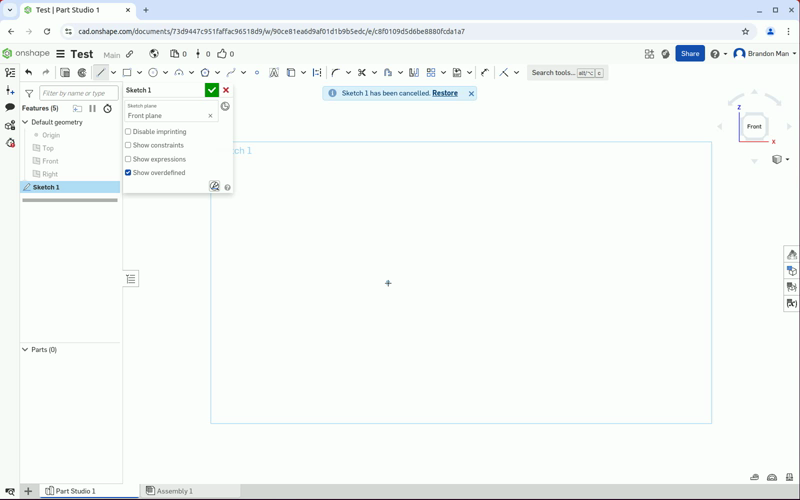
mouse_move(418, 282)
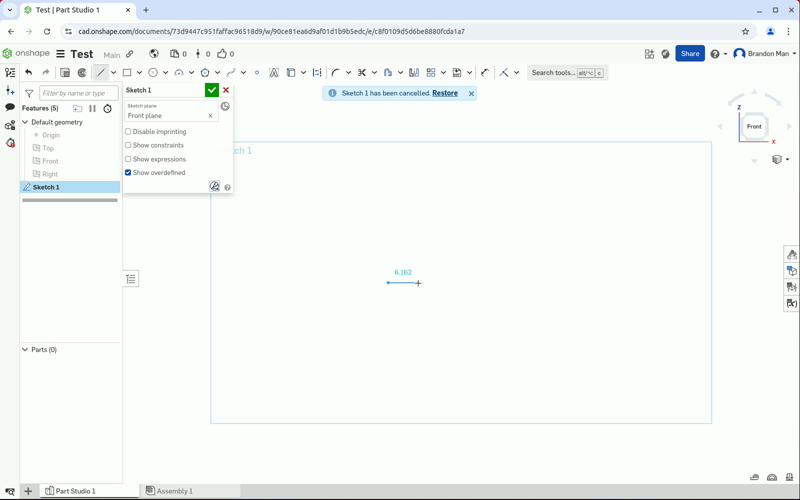
mouse_move(432, 282)
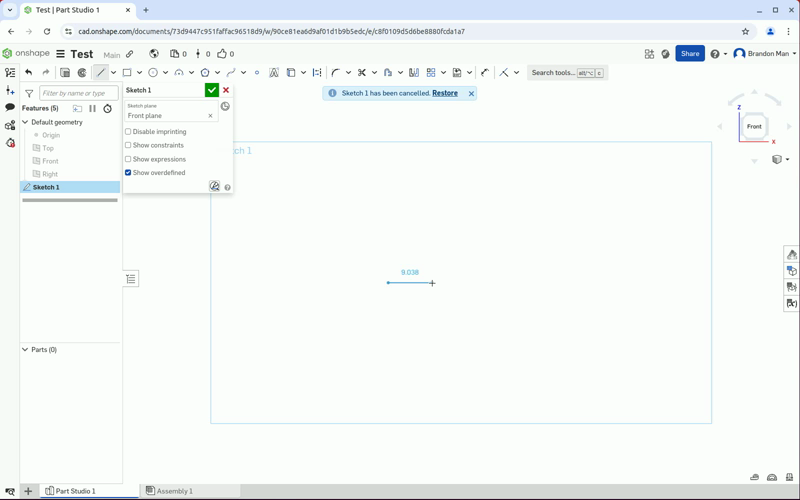
click(432, 282)
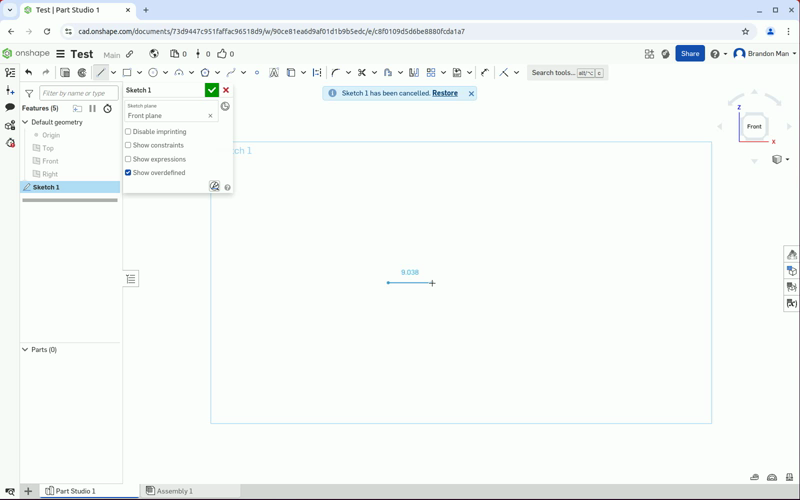
key_up(shift)
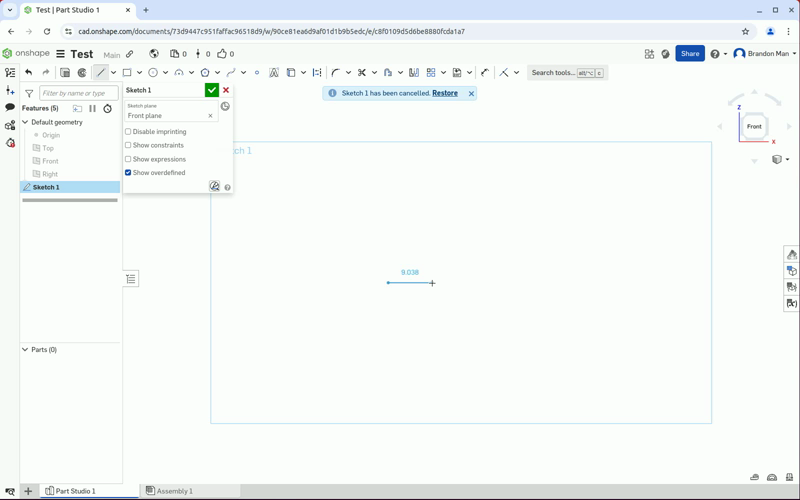
key_down(shift)
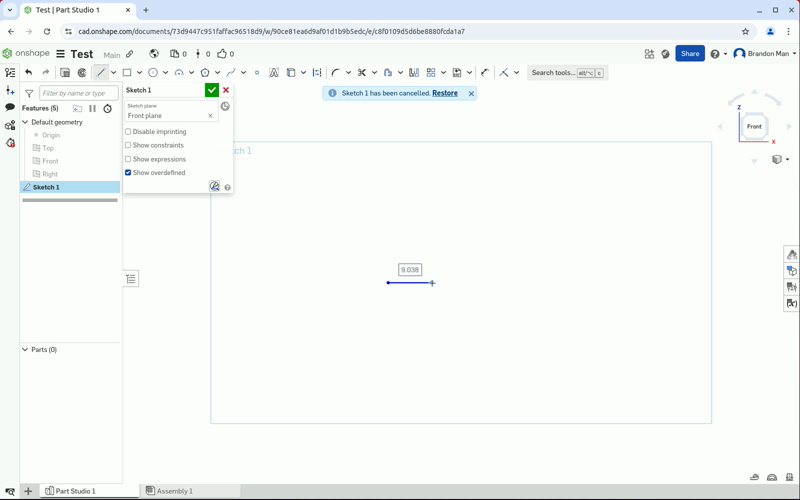
mouse_move(462, 282)
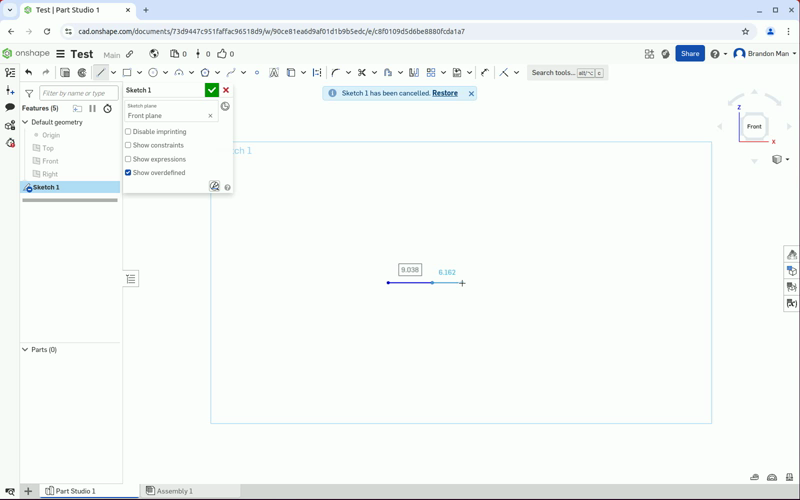
mouse_move(437, 282)
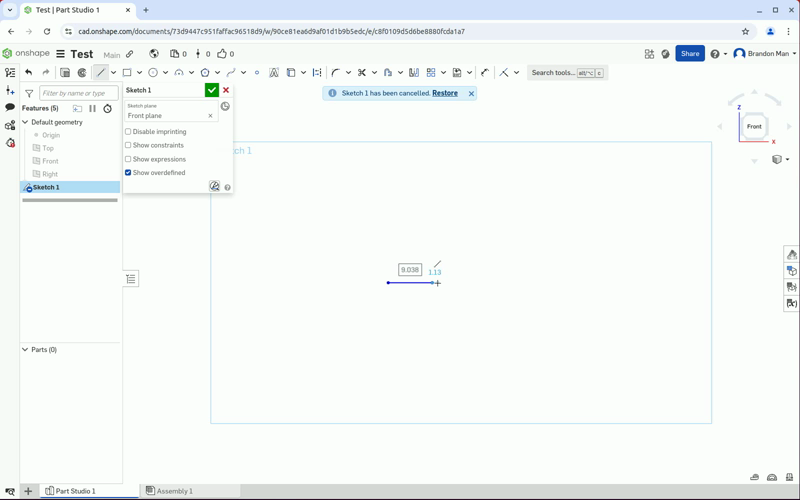
scroll(6)
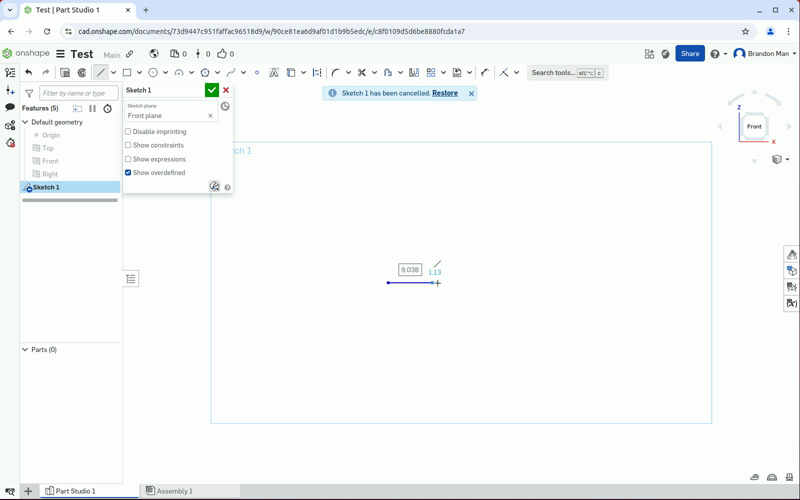
scroll(6)
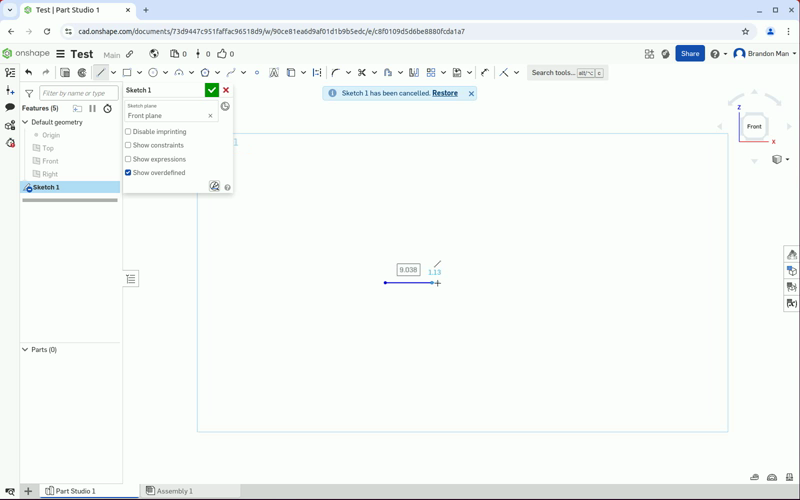
scroll(6)
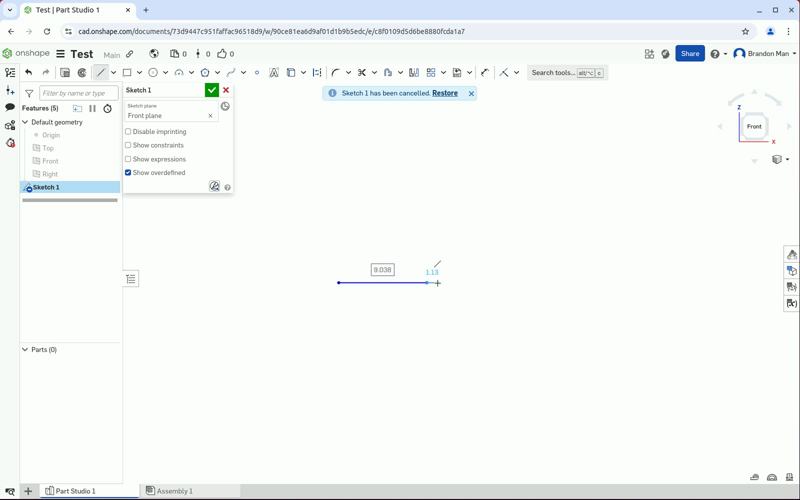
scroll(6)
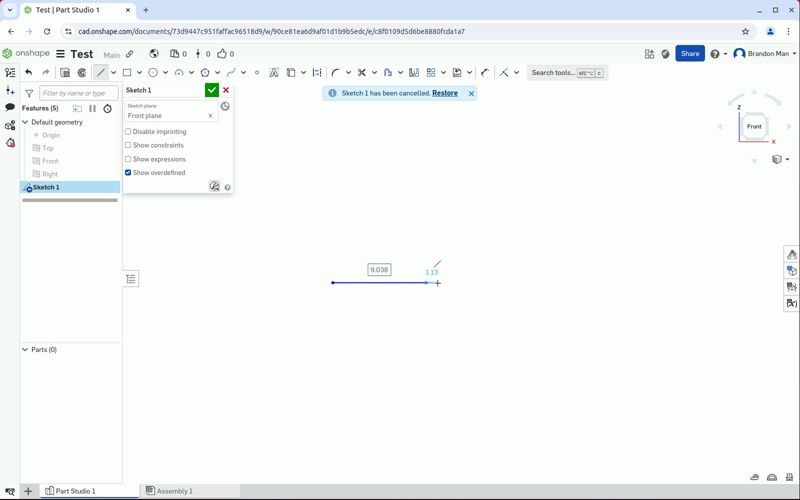
scroll(6)
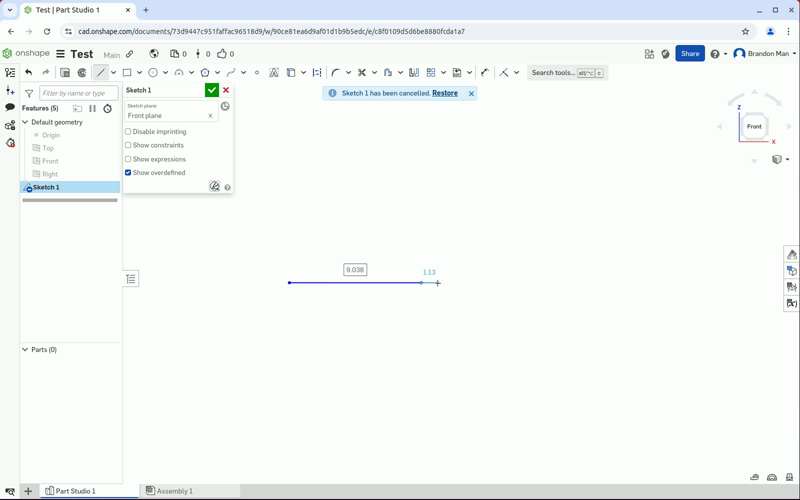
scroll(6)
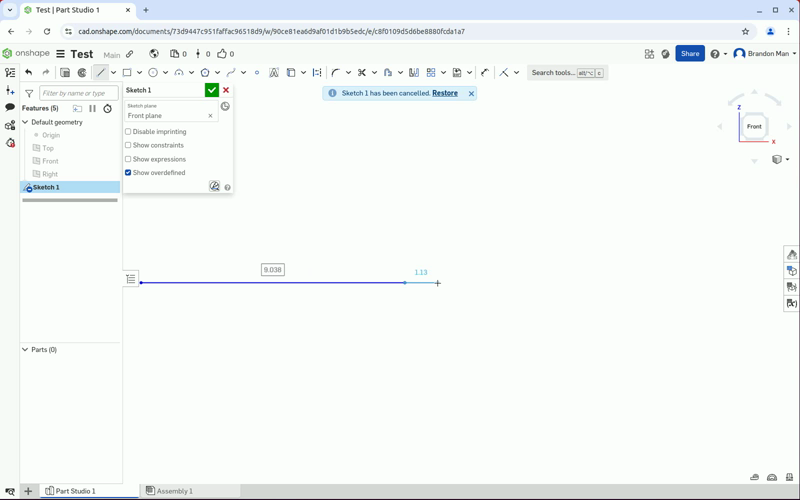
scroll(6)
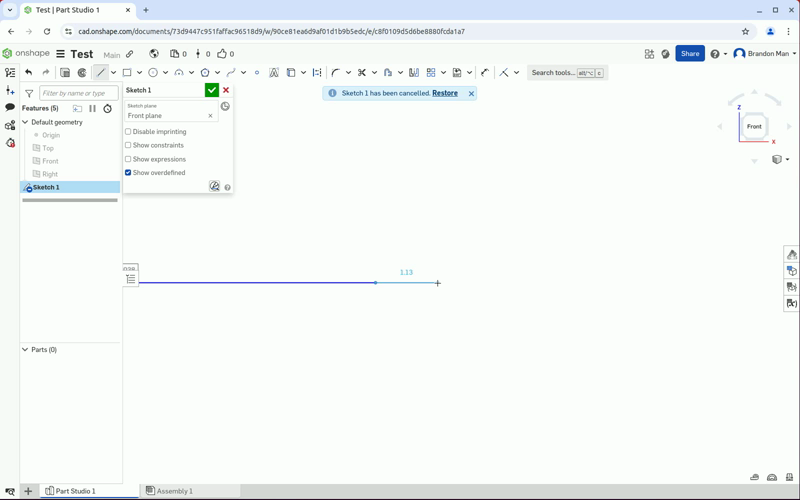
click(437, 282)
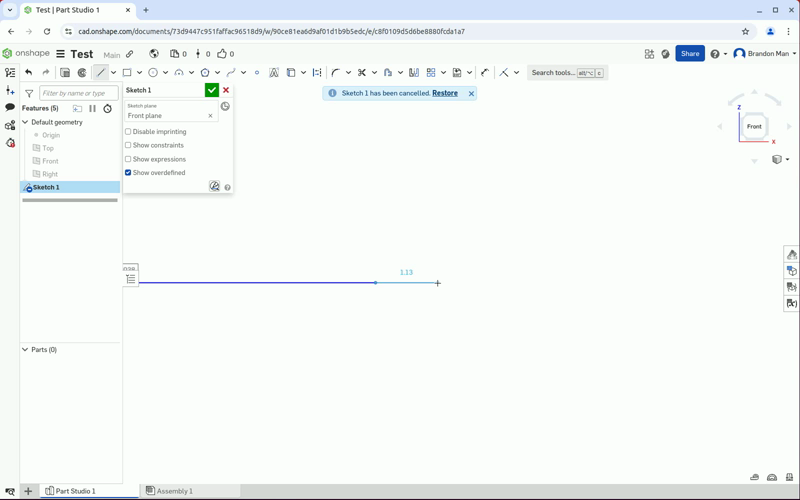
scroll(-6)
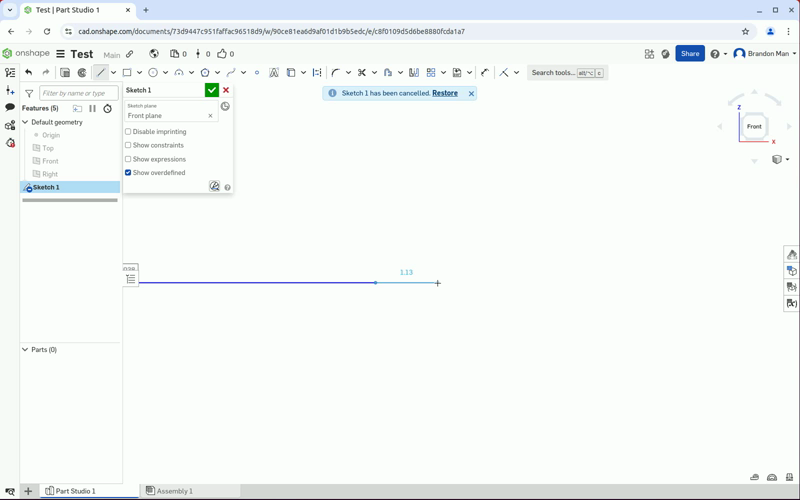
scroll(-6)
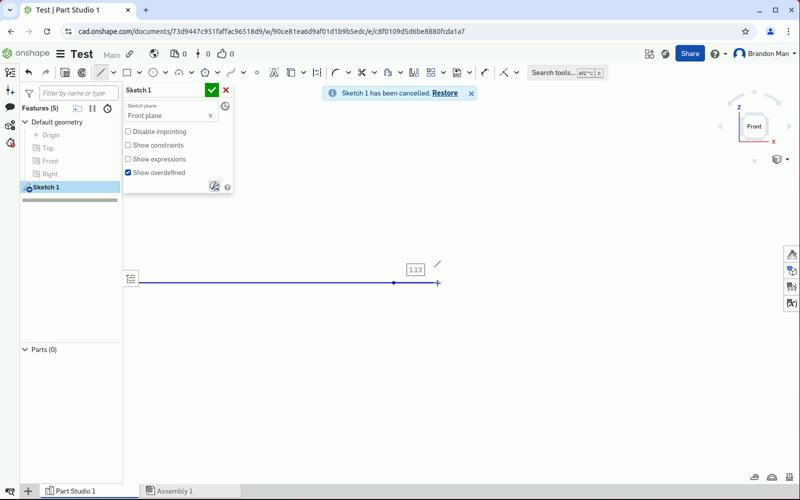
scroll(-6)
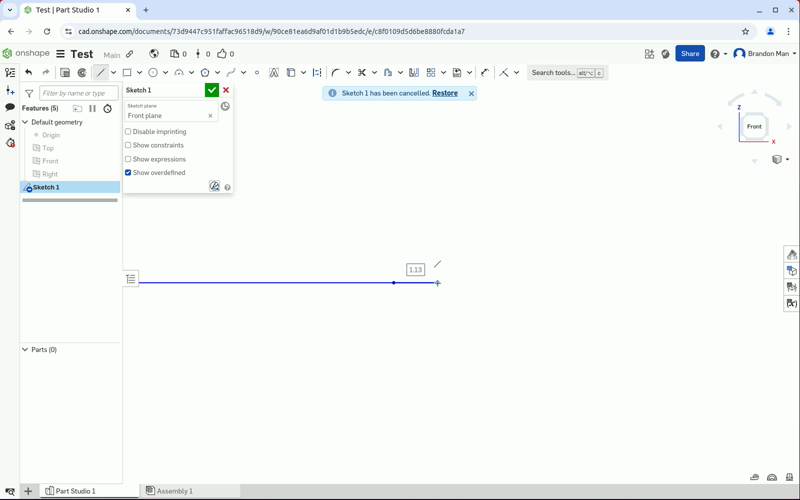
scroll(-6)
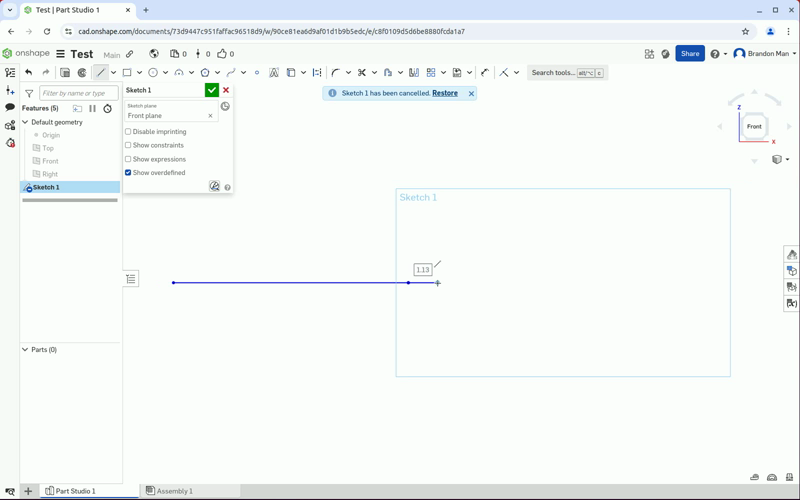
scroll(-6)
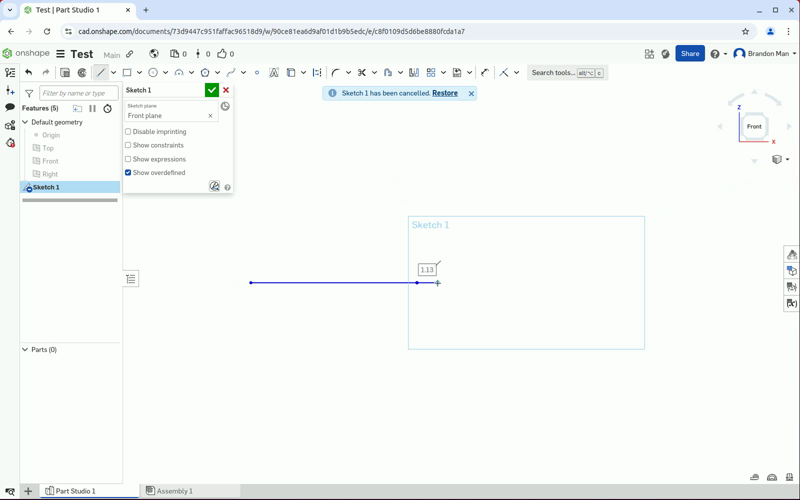
scroll(-6)
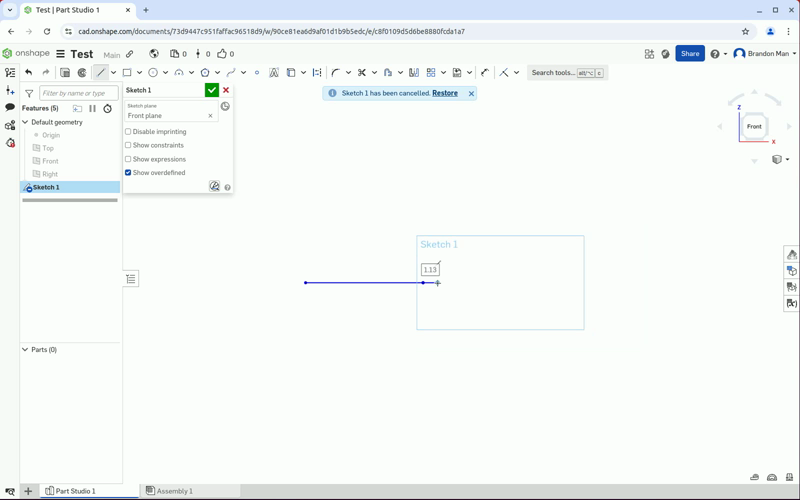
scroll(-6)
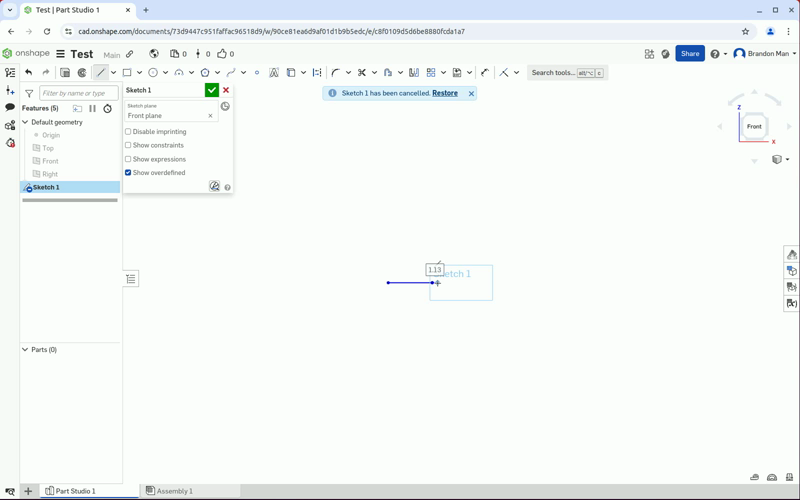
key_up(shift)
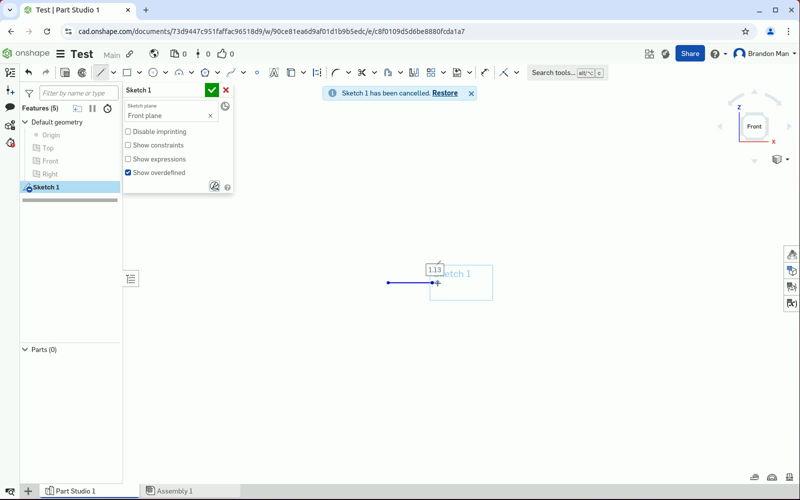
key_down(shift)
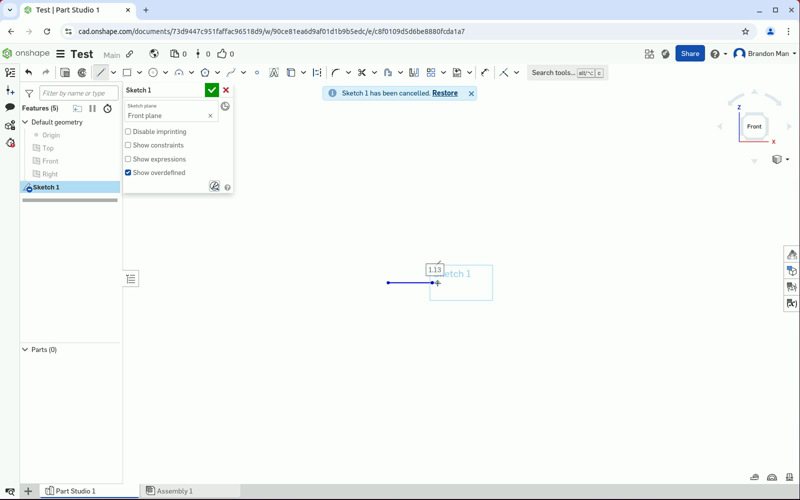
mouse_move(467, 282)
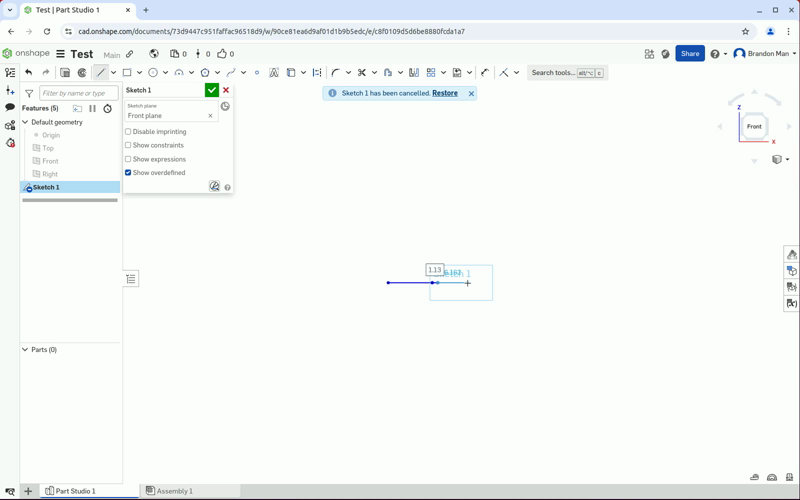
mouse_move(437, 259)
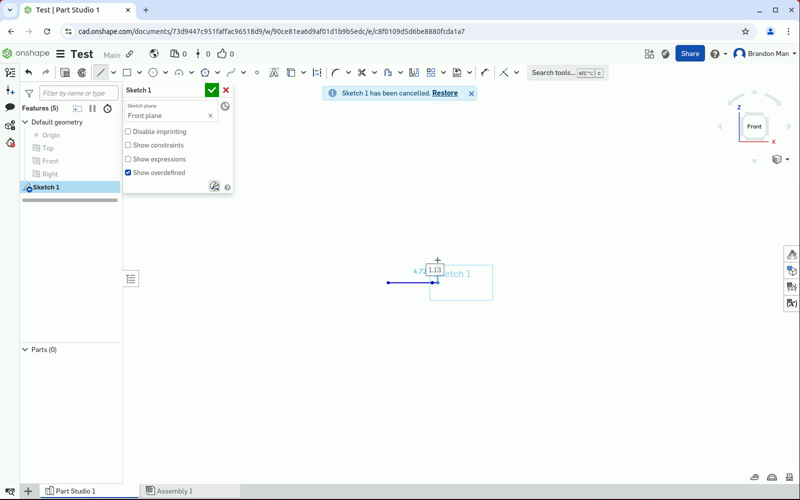
click(437, 259)
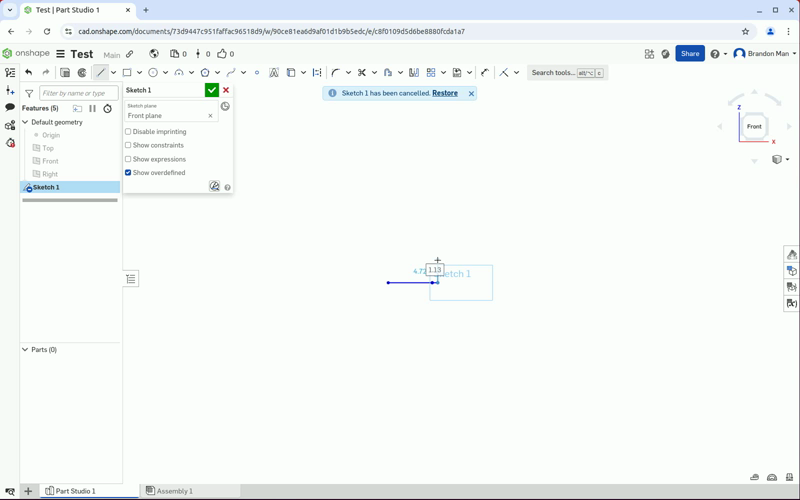
key_up(shift)
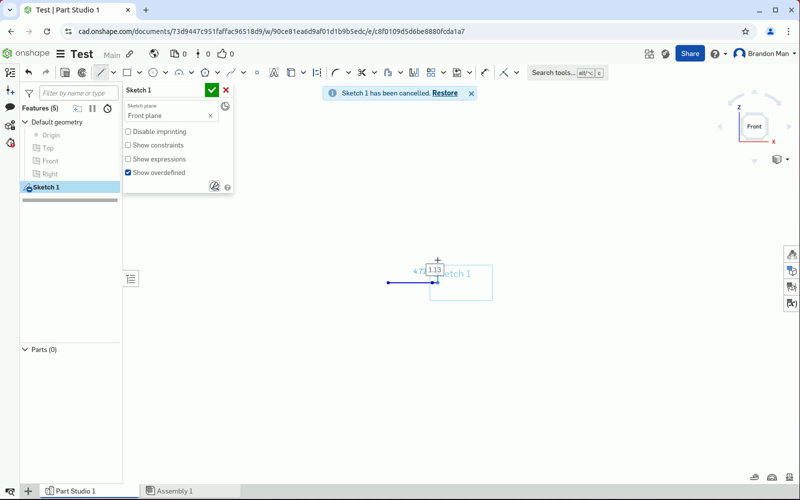
key_down(shift)
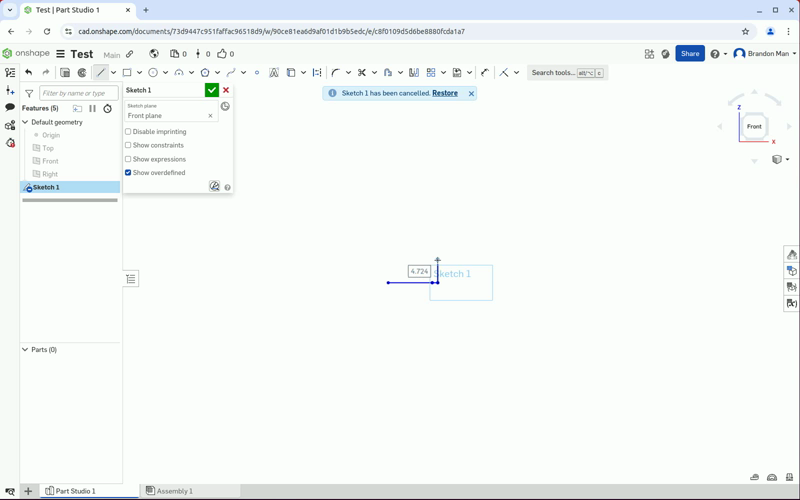
mouse_move(467, 259)
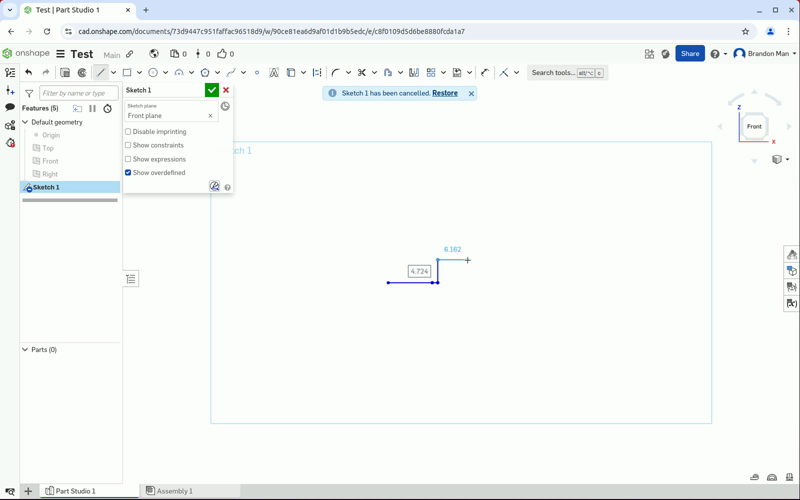
mouse_move(388, 259)
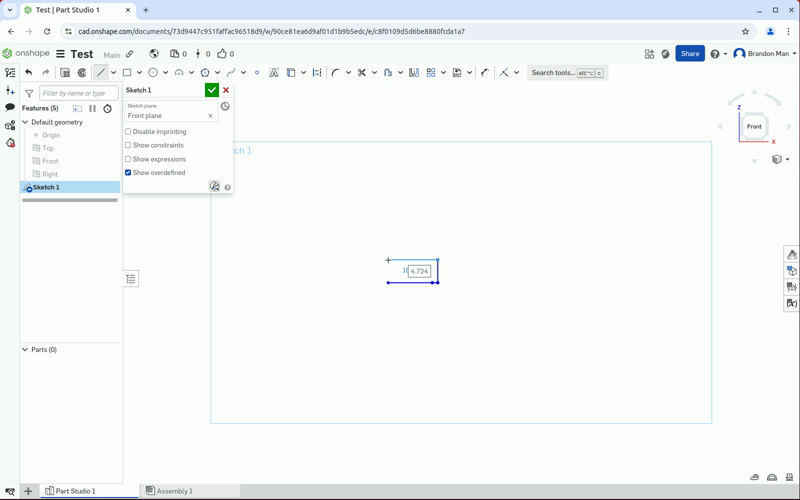
click(388, 259)
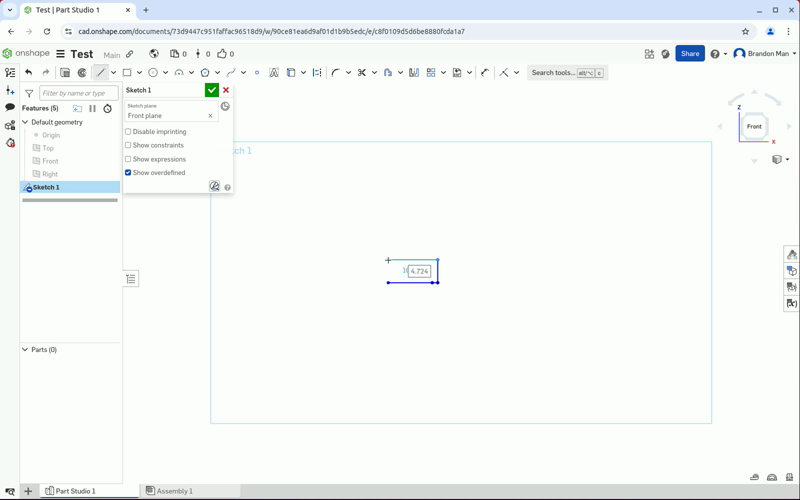
key_up(shift)
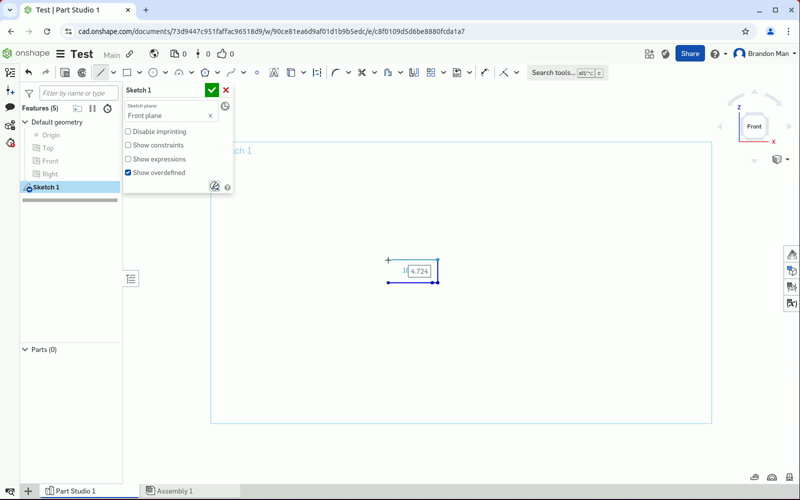
mouse_move(418, 259)
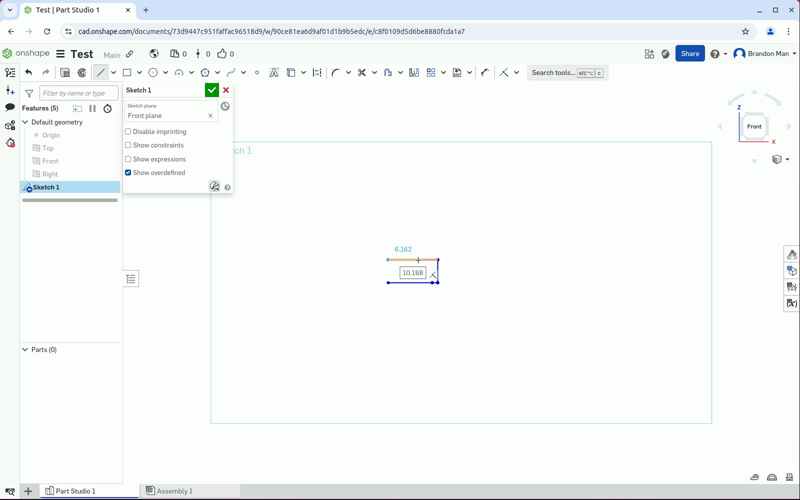
key_down(shift)
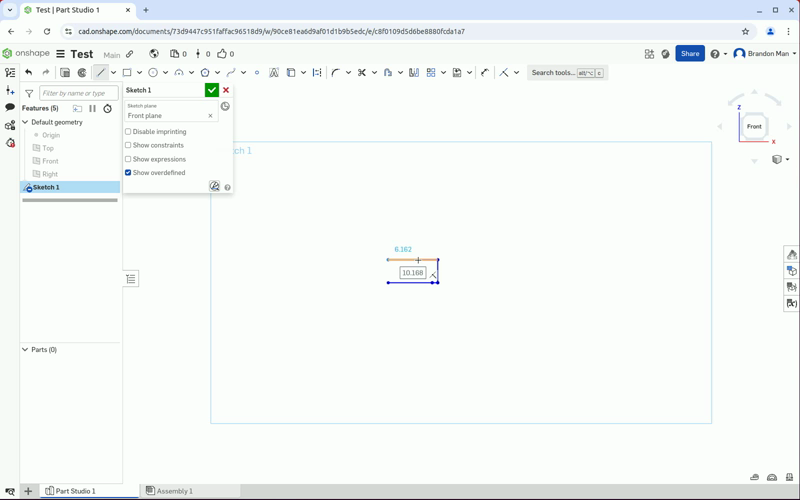
mouse_move(388, 282)
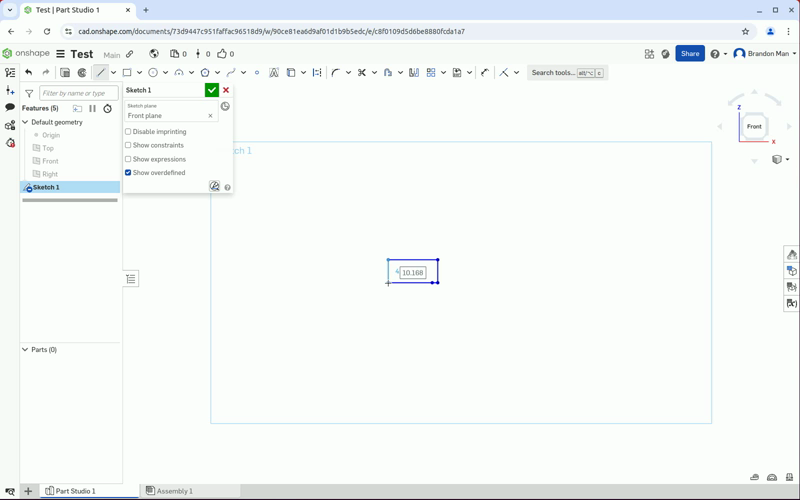
key_up(shift)
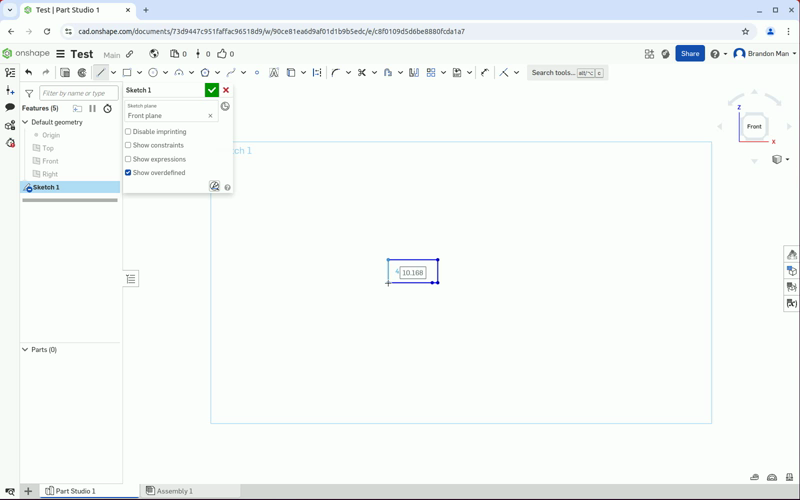
click(388, 282)
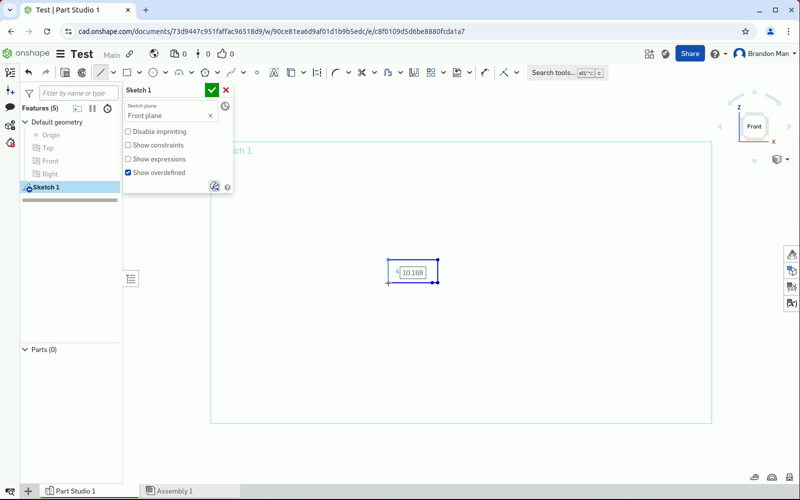
key(esc)
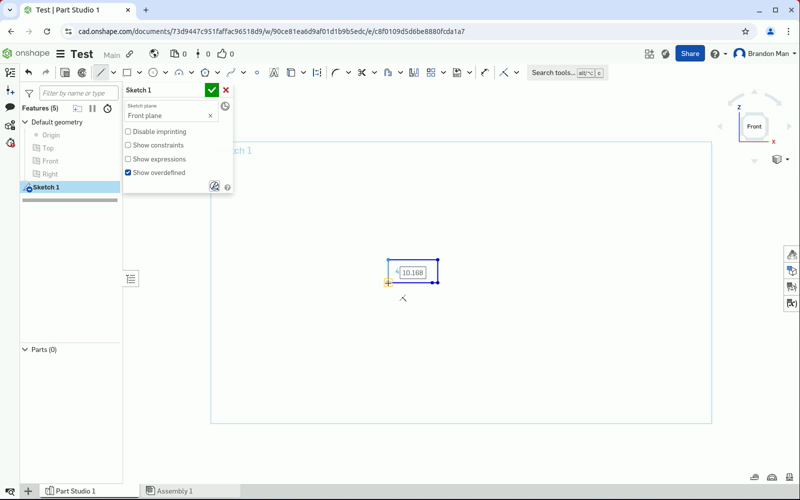
mouse_move(394, 272)
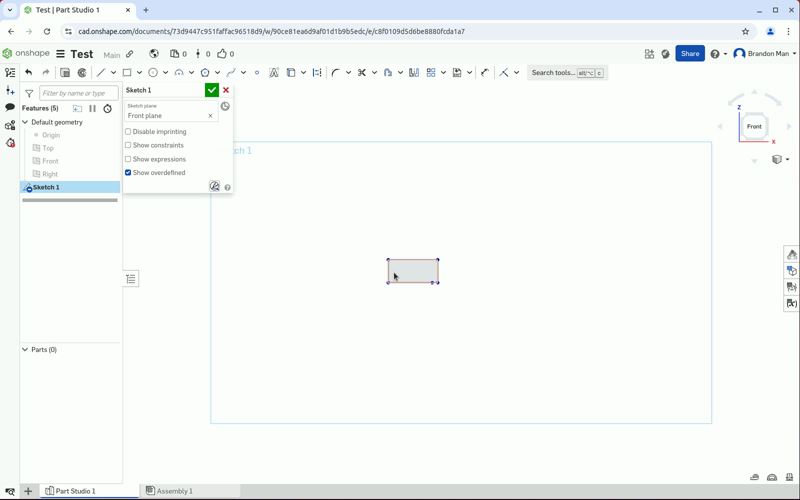
scroll(6)
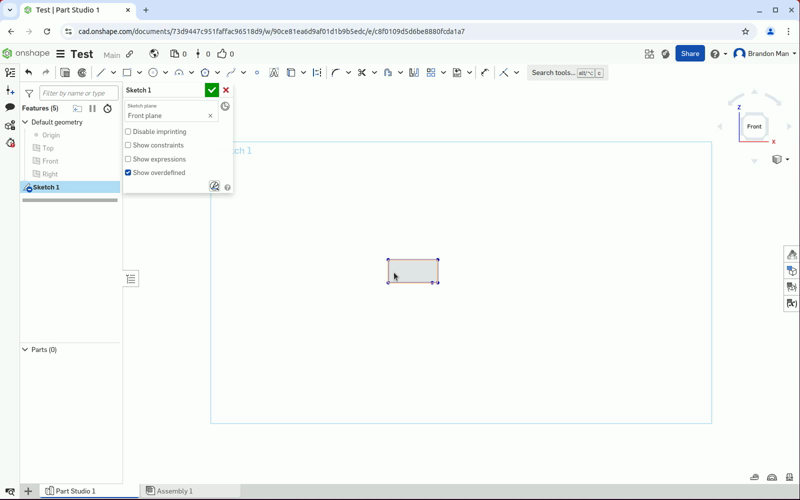
scroll(6)
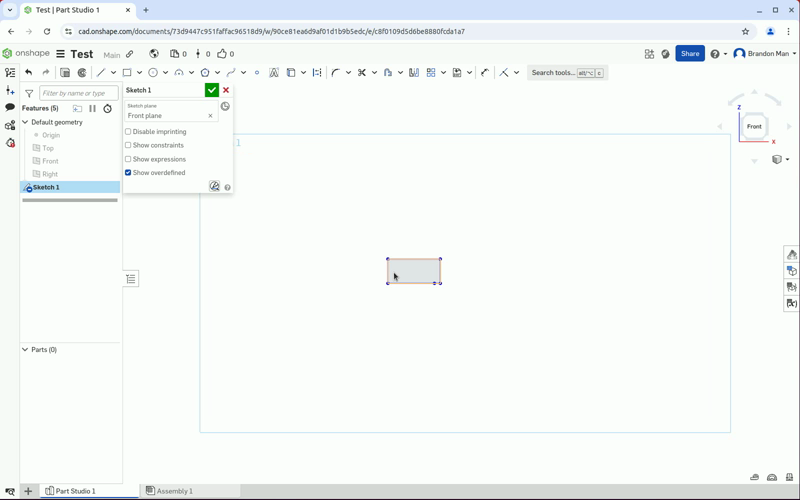
scroll(6)
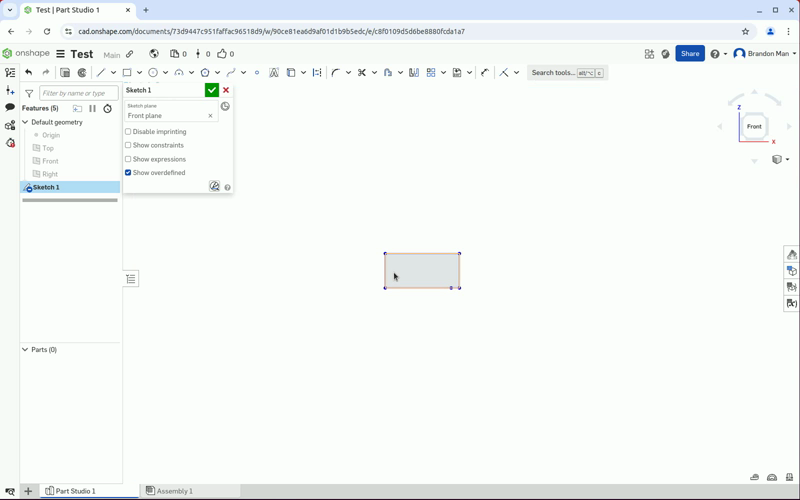
scroll(6)
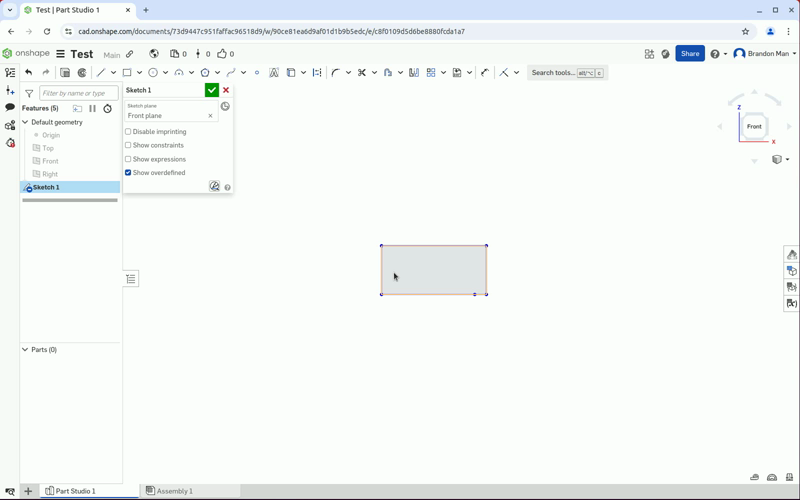
scroll(6)
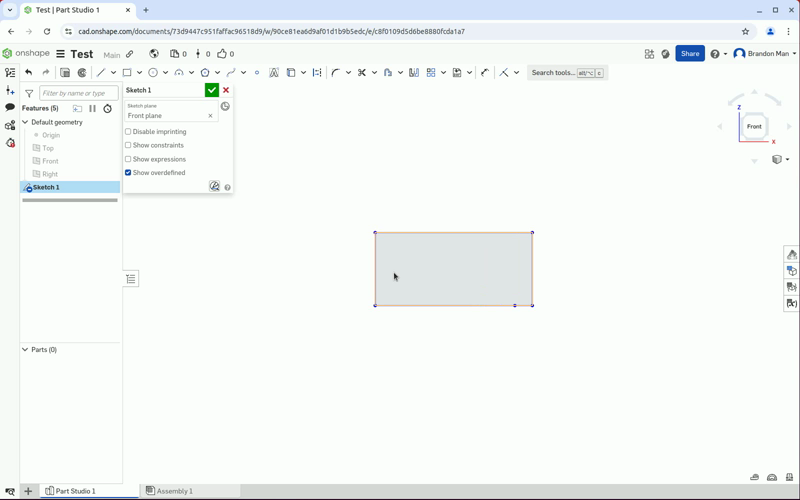
scroll(6)
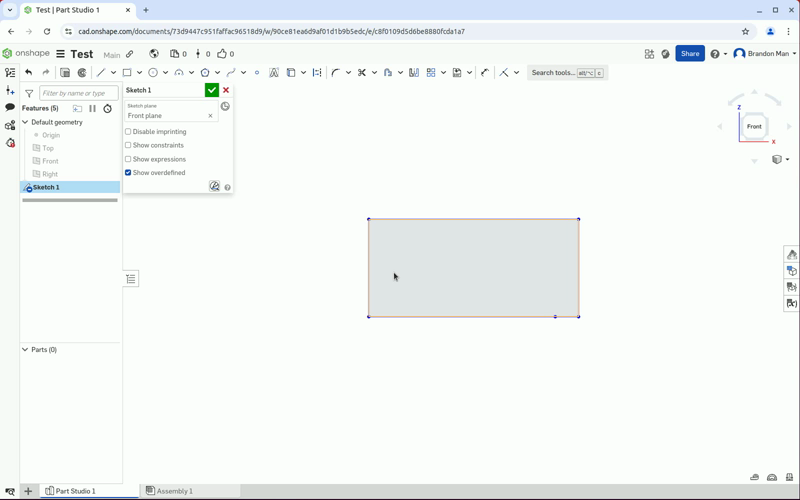
scroll(6)
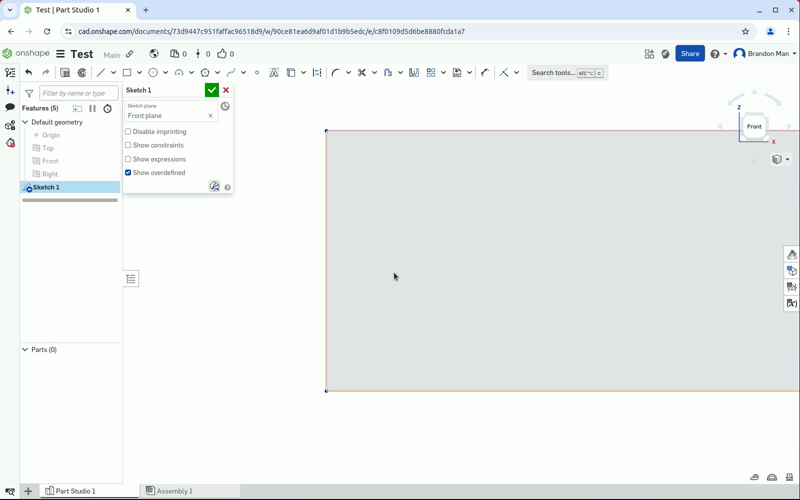
click(394, 272)
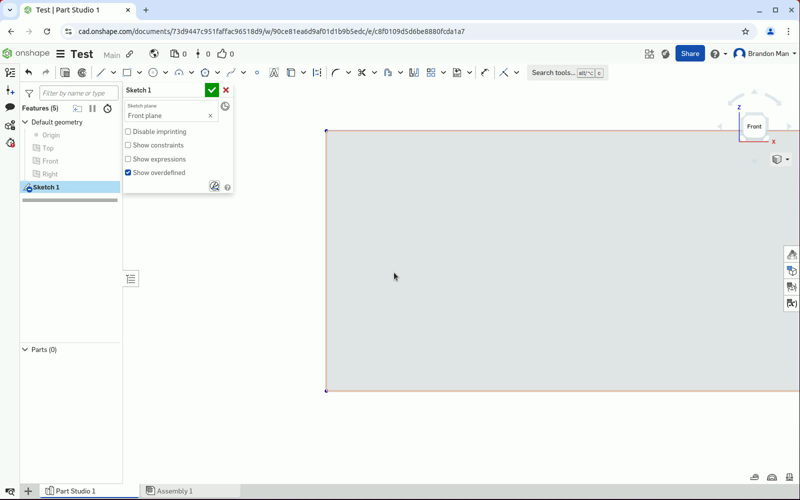
scroll(-6)
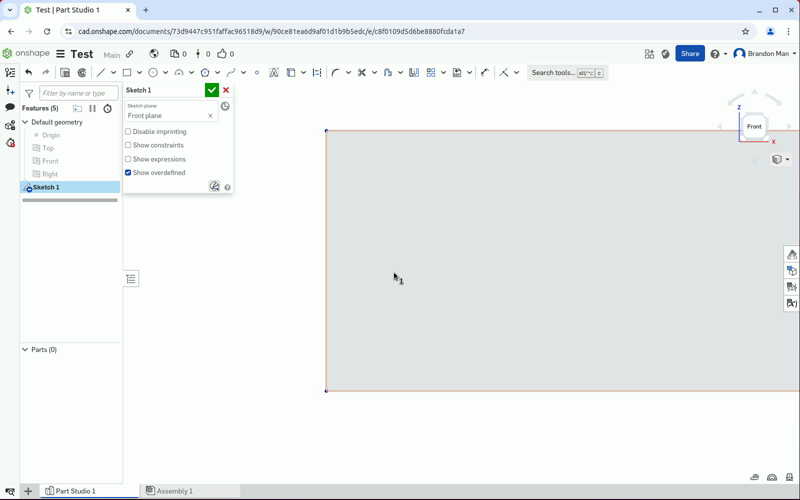
scroll(-6)
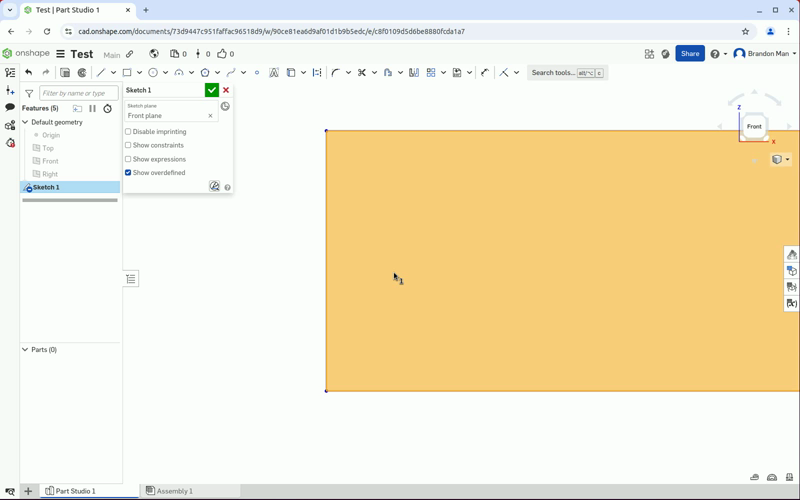
scroll(-6)
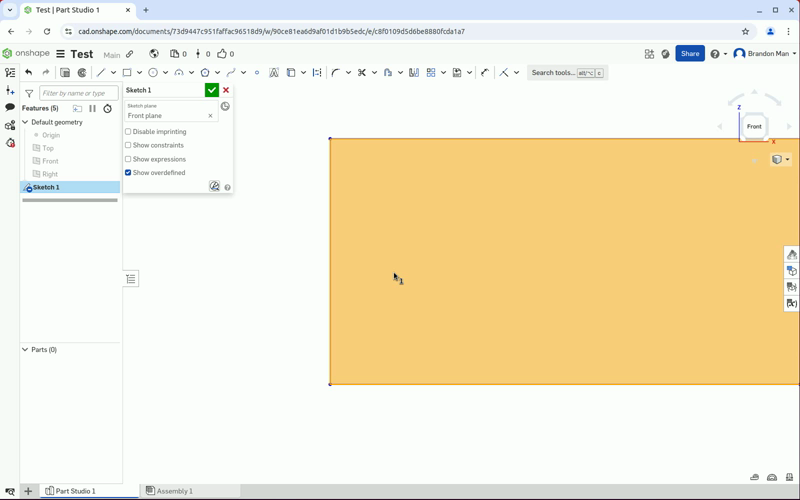
scroll(-6)
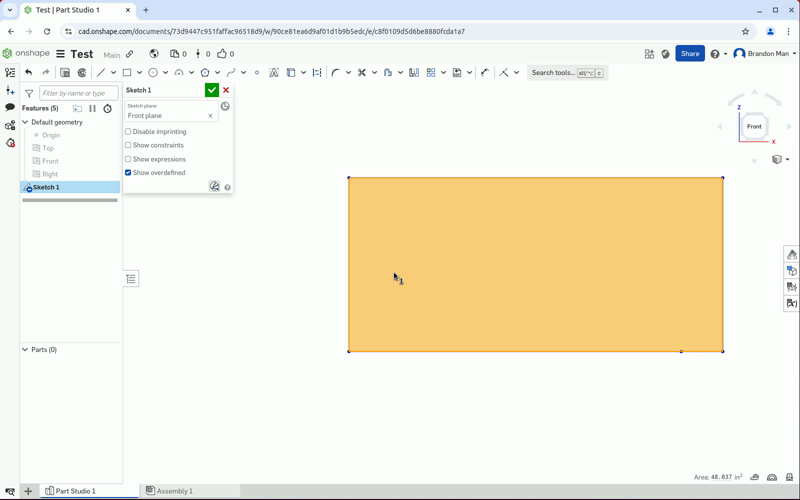
scroll(-6)
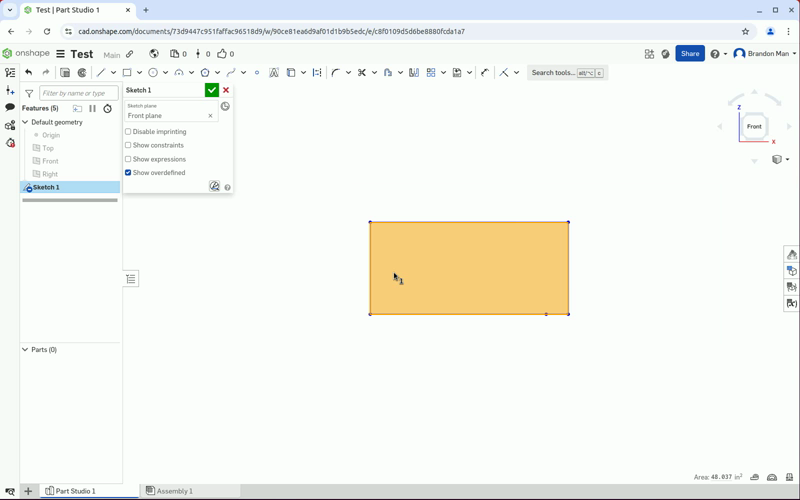
scroll(-6)
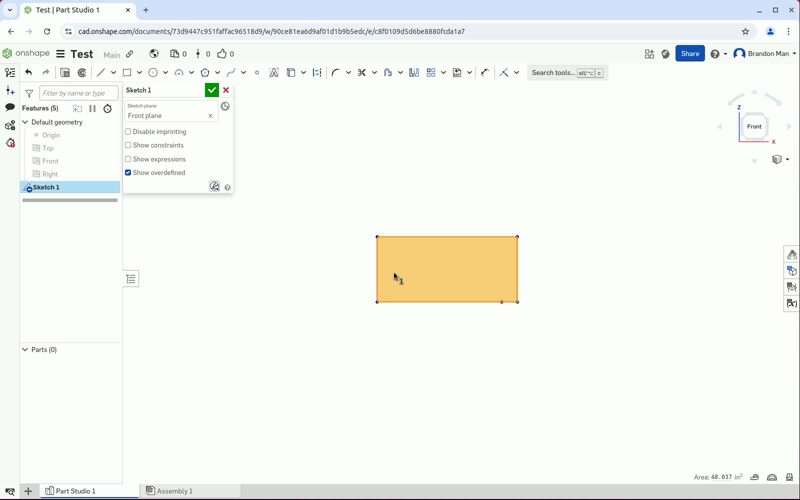
scroll(-6)
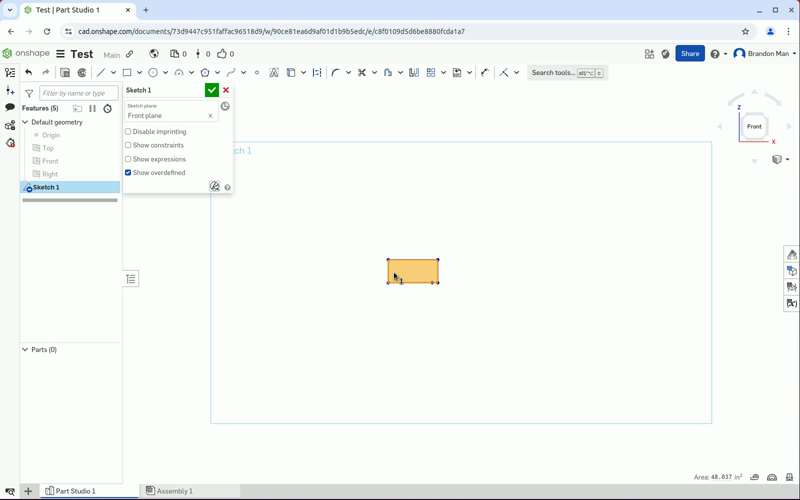
mouse_move(73, 352)
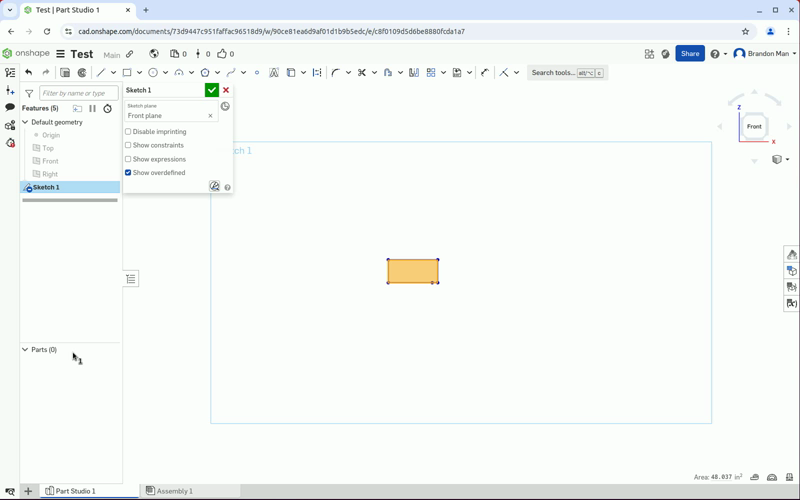
key(shift+y)
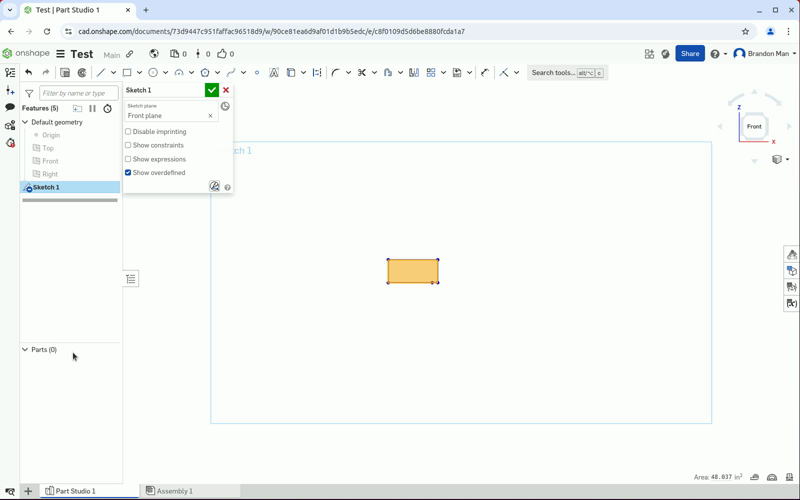
key(shift+e)
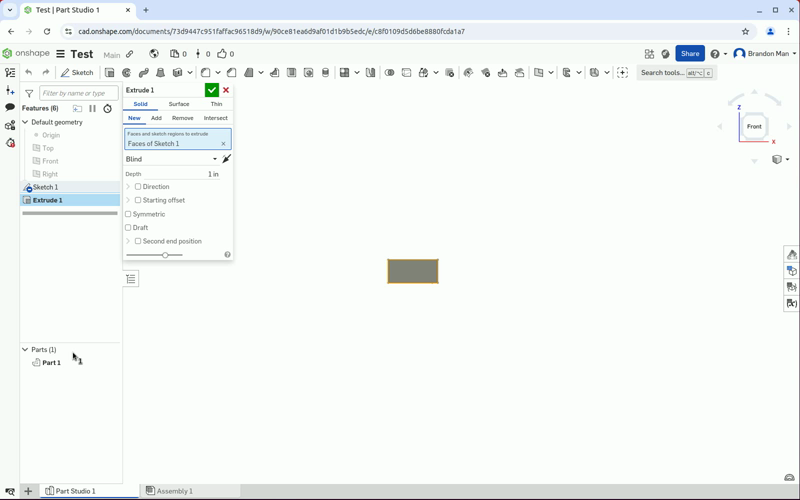
mouse_move(143, 106)
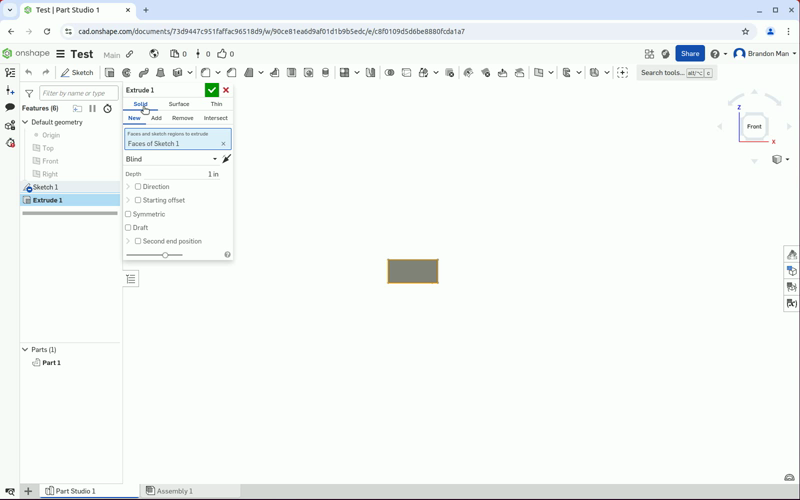
click(143, 106)
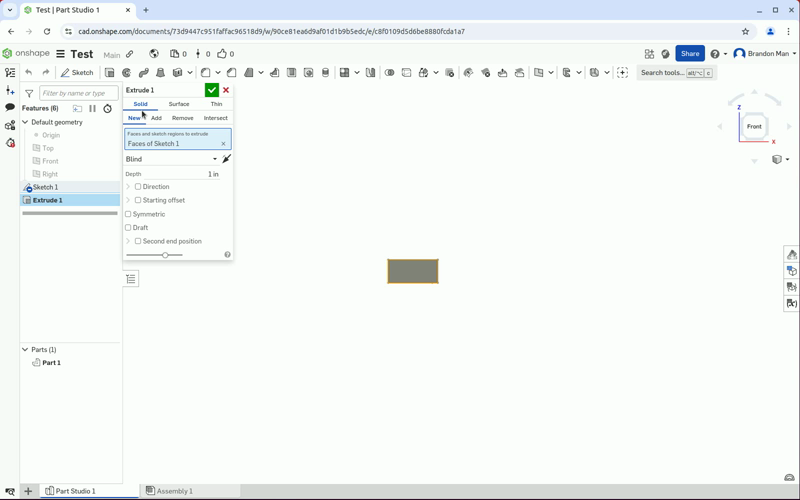
mouse_move(137, 120)
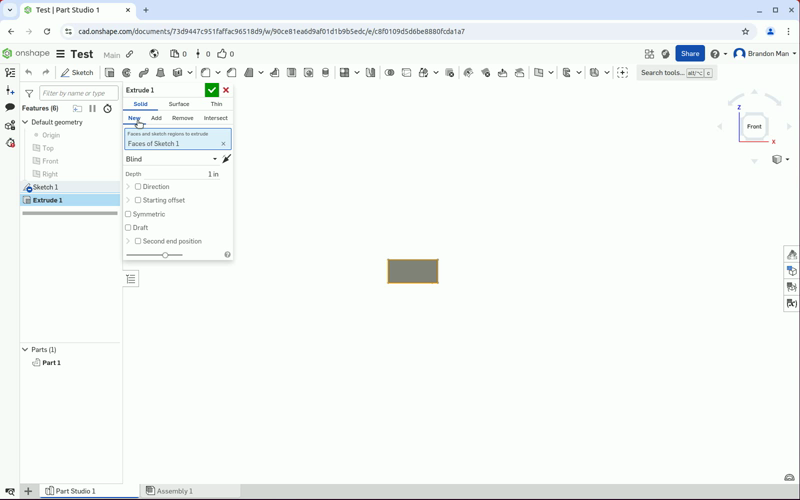
click(137, 120)
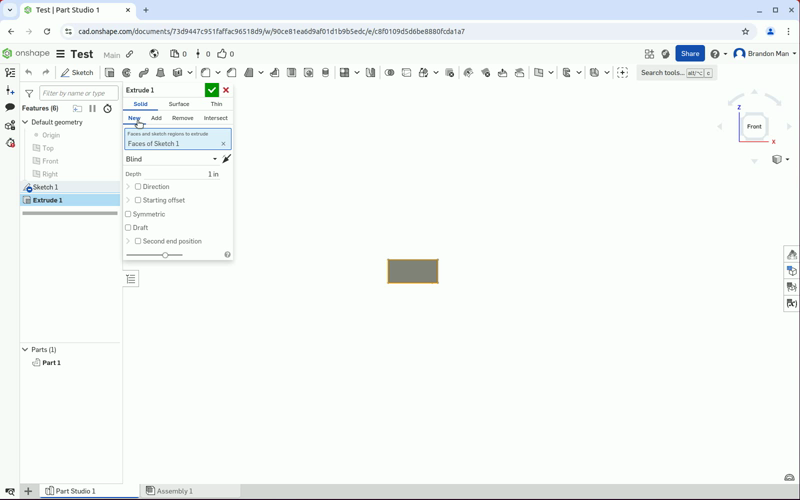
key(tab, 4)
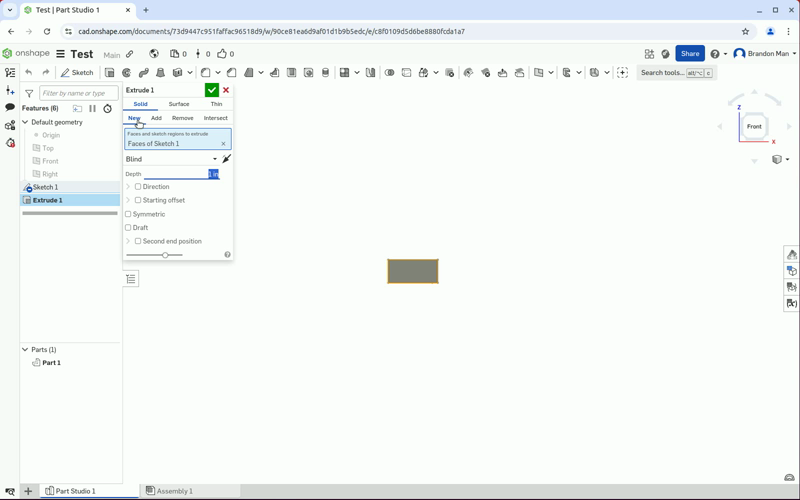
text(23.108)
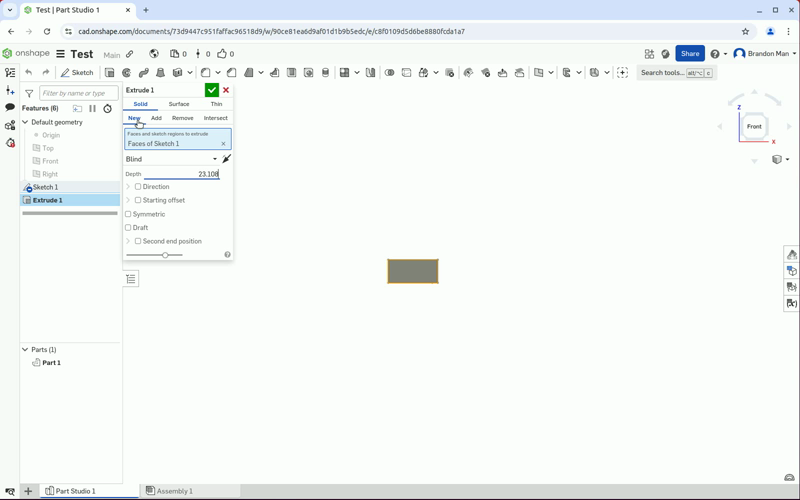
key(enter)
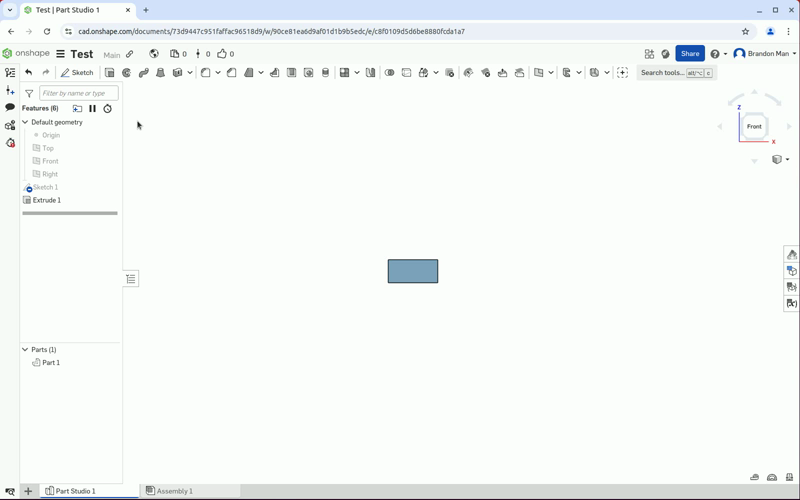
key(shift+h)
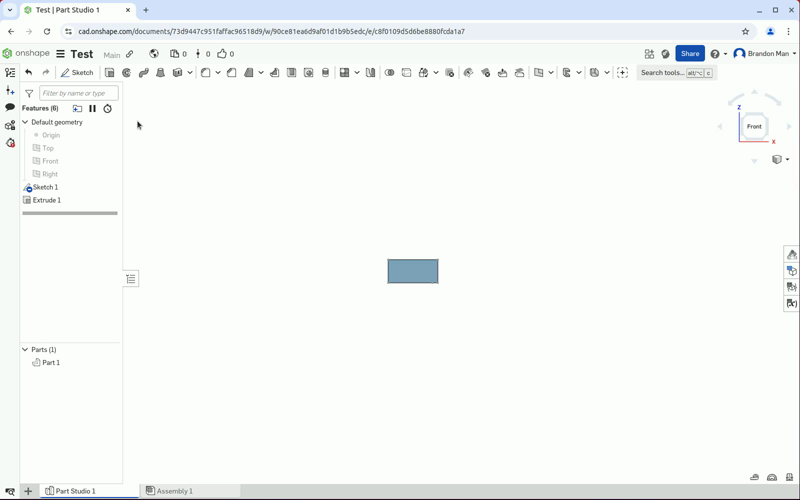
key(shift+h)
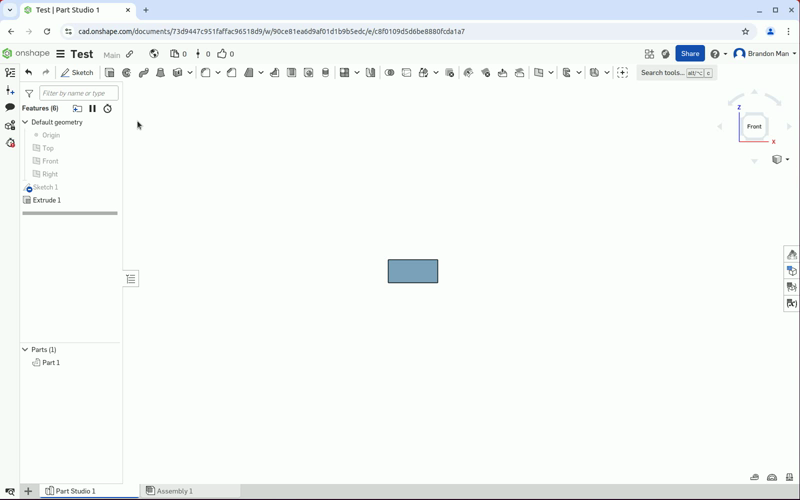
mouse_move(73, 189)
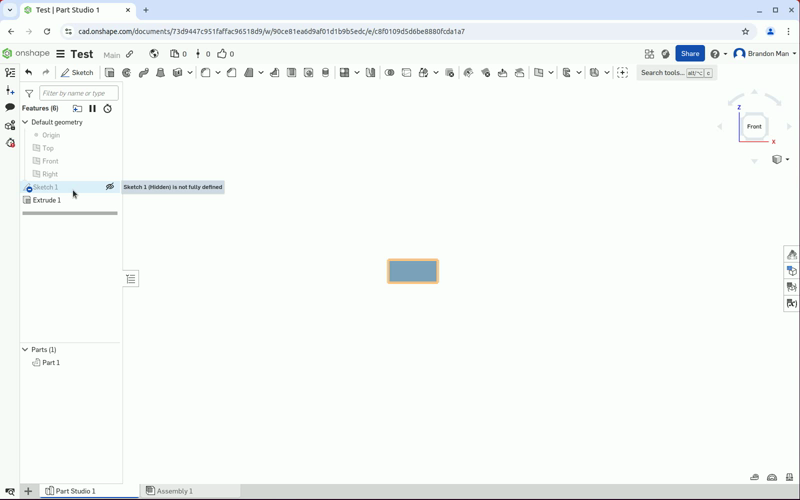
click(73, 189)
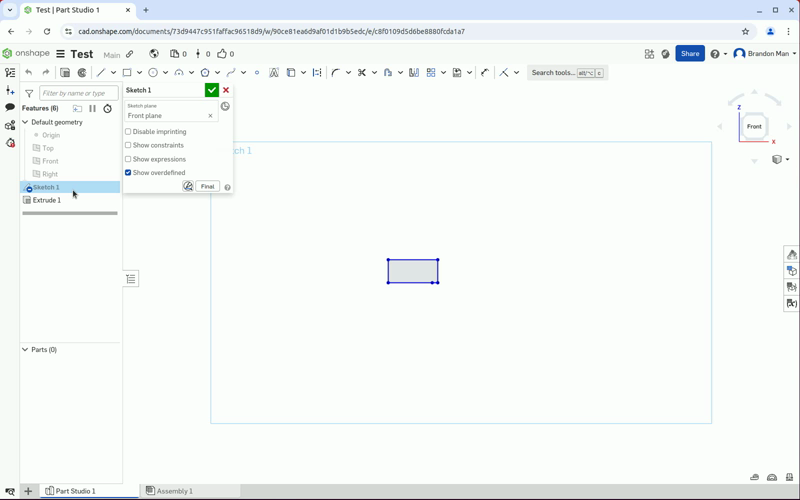
mouse_move(229, 92)
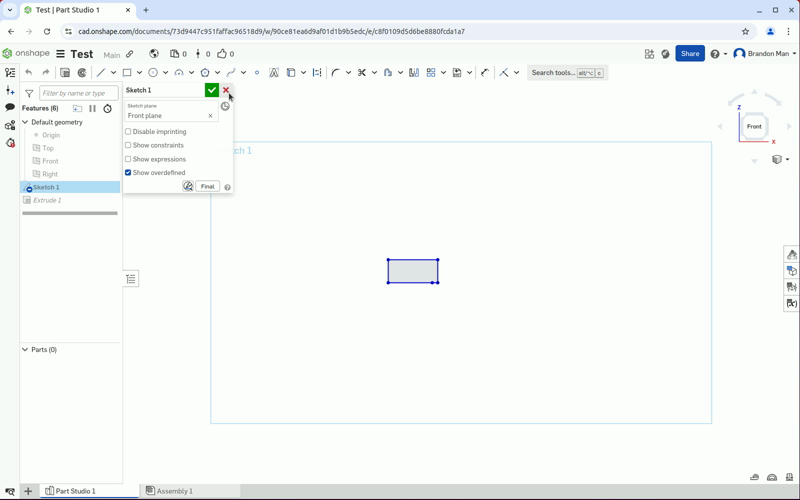
click(229, 92)
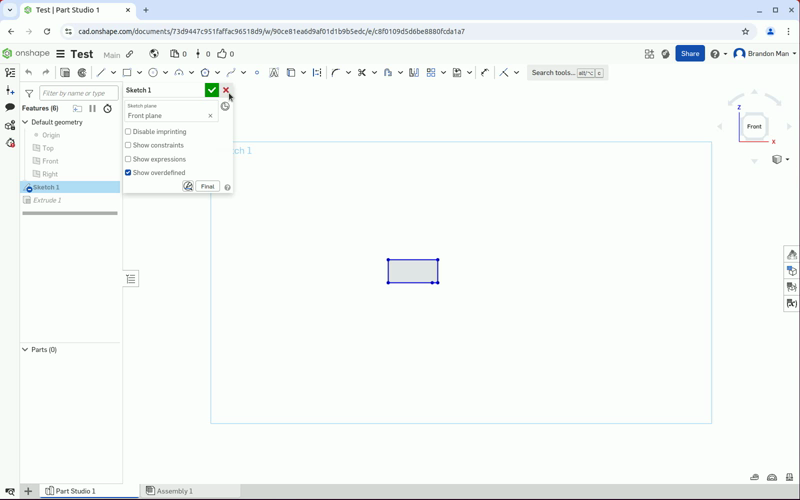
key(shift+s)
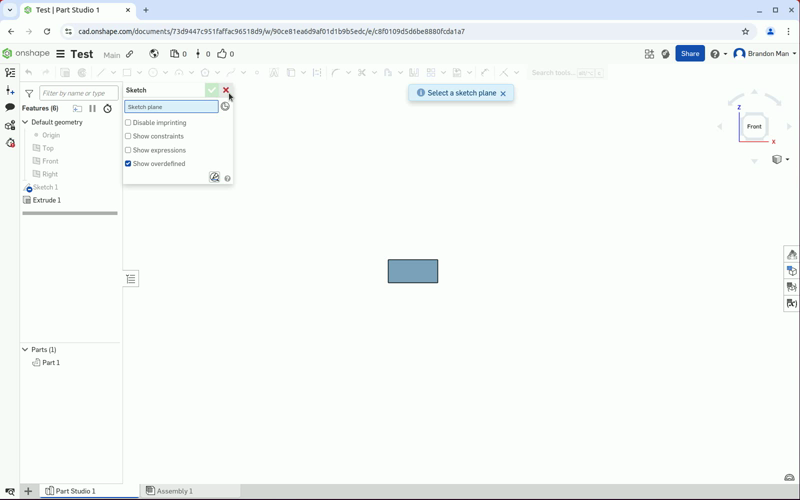
mouse_move(73, 163)
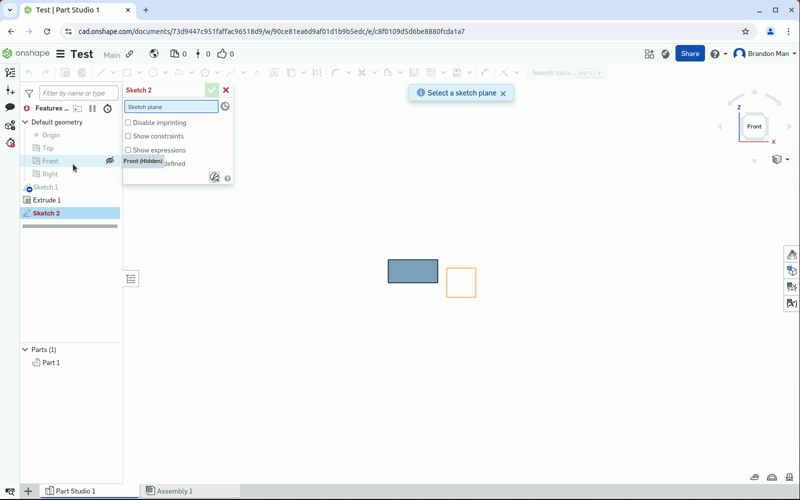
click(73, 163)
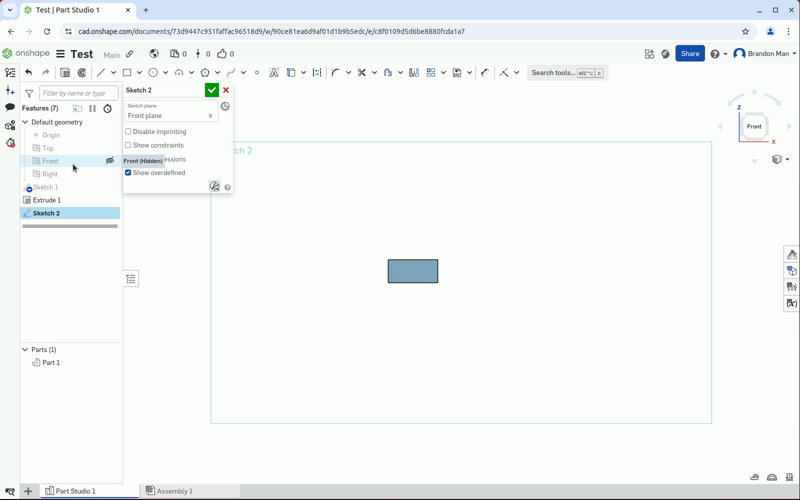
mouse_move(73, 352)
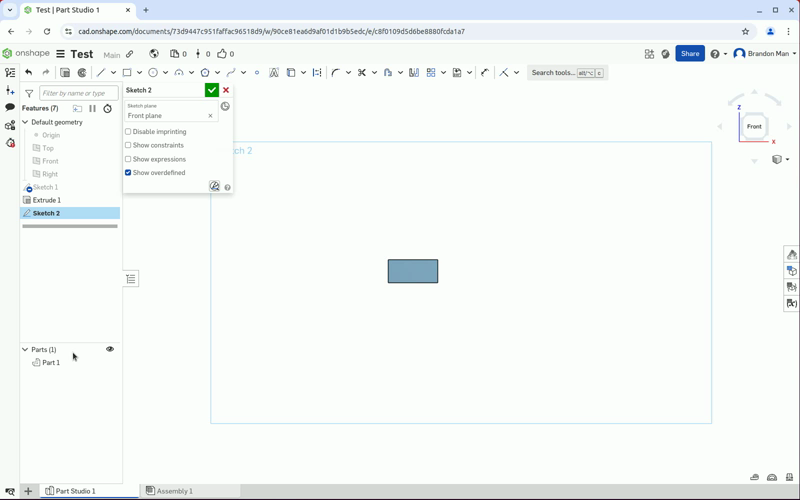
key(y)
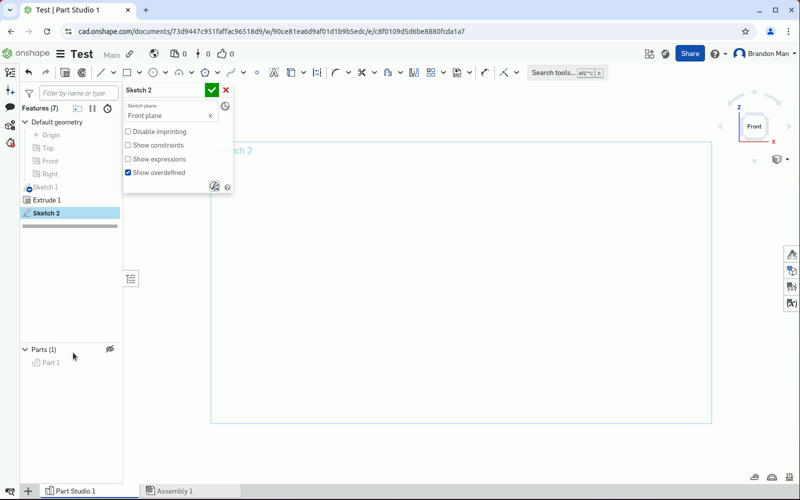
key(l)
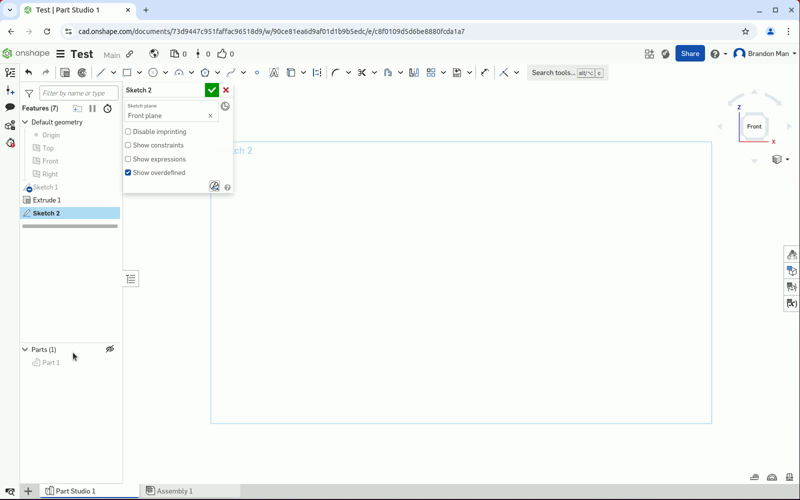
key_down(shift)
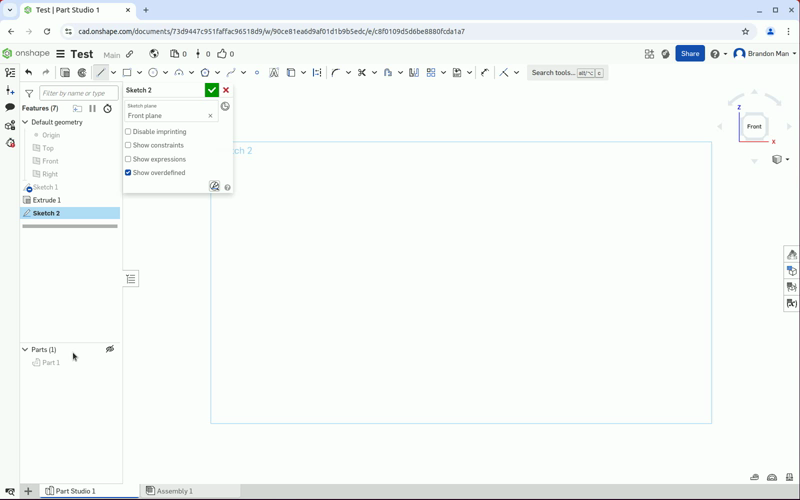
mouse_move(432, 311)
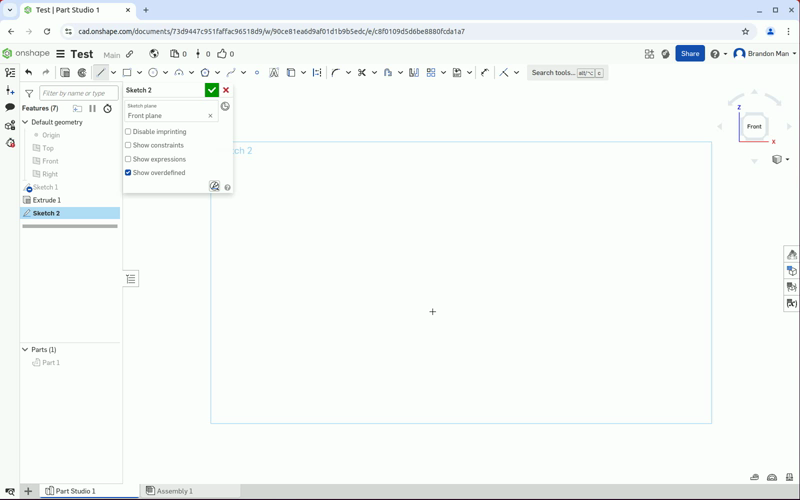
click(432, 311)
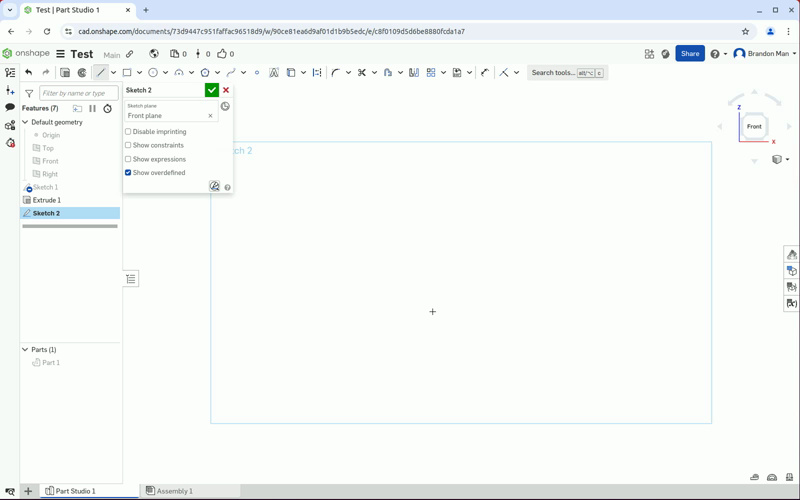
key_up(shift)
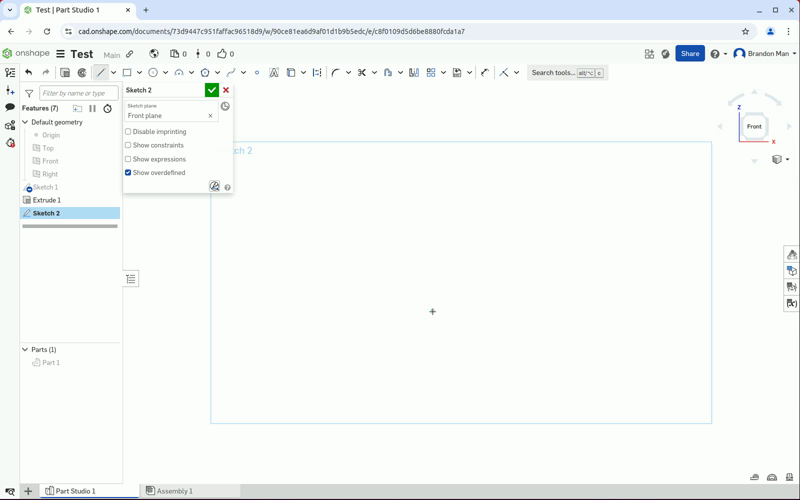
key_down(shift)
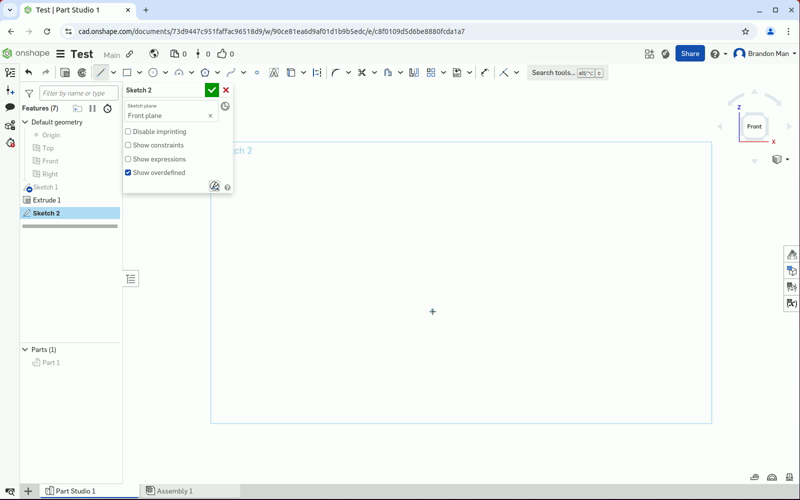
mouse_move(462, 311)
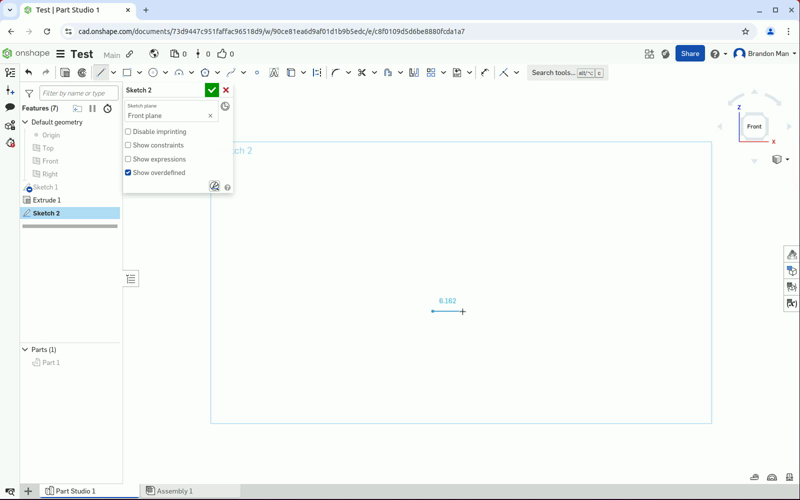
mouse_move(438, 311)
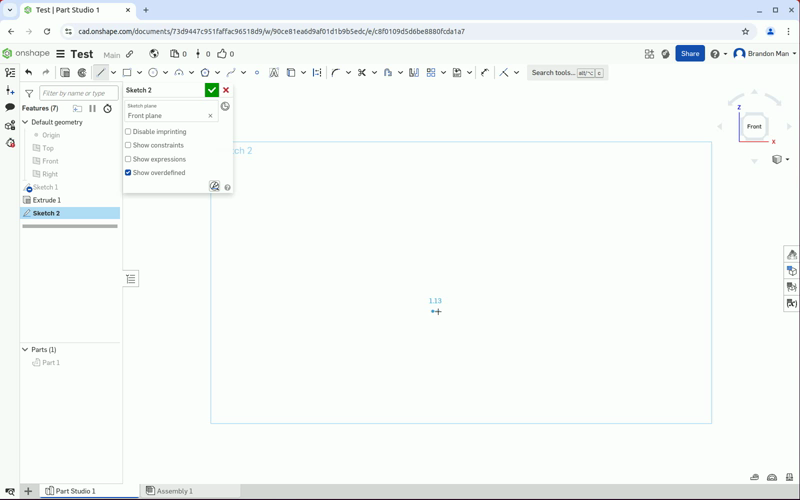
scroll(6)
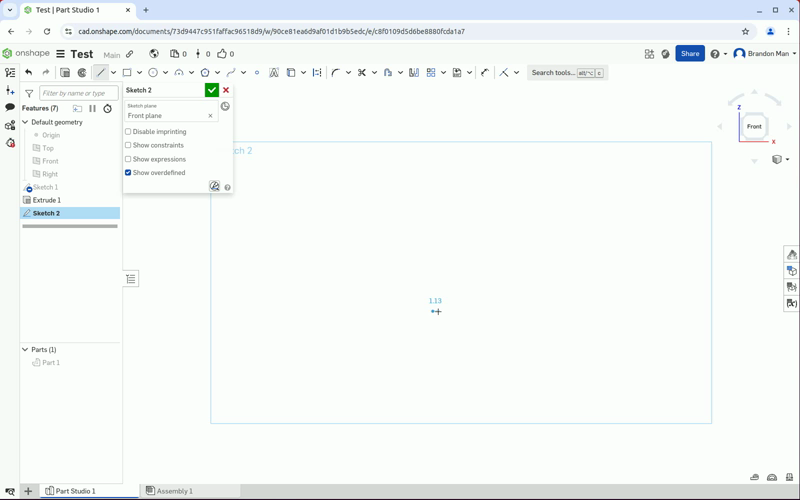
scroll(6)
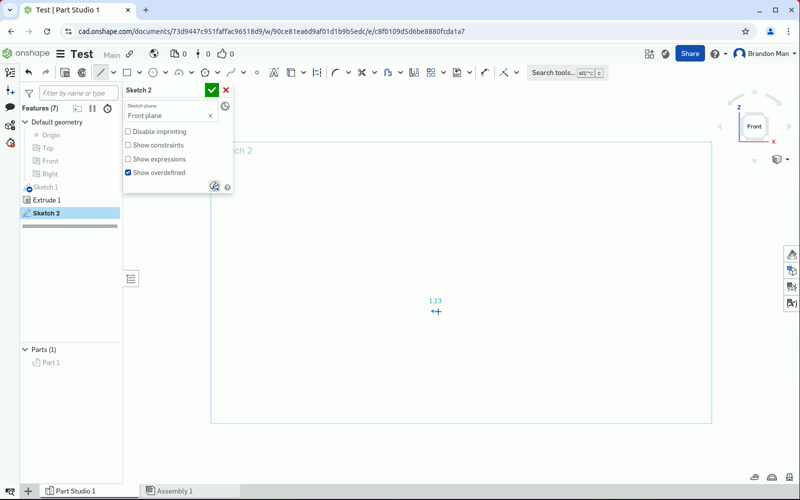
scroll(6)
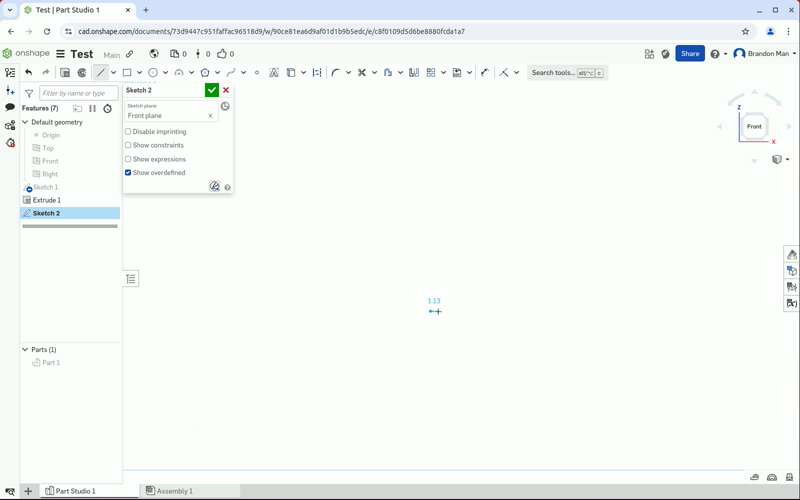
scroll(6)
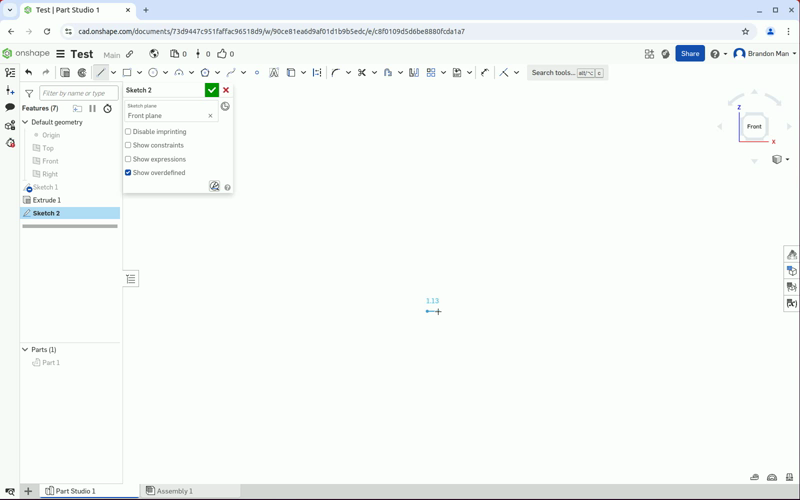
scroll(6)
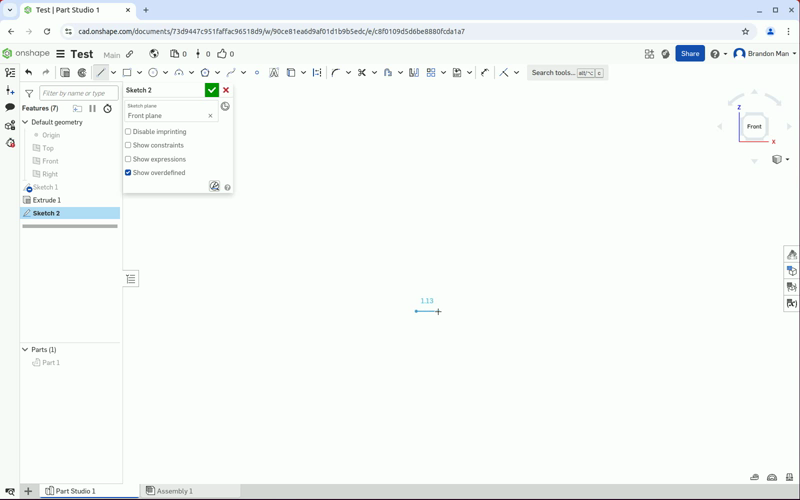
scroll(6)
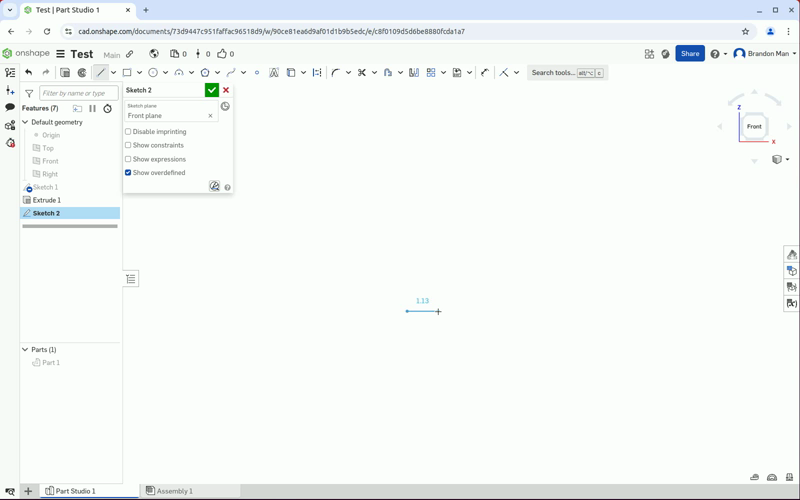
scroll(6)
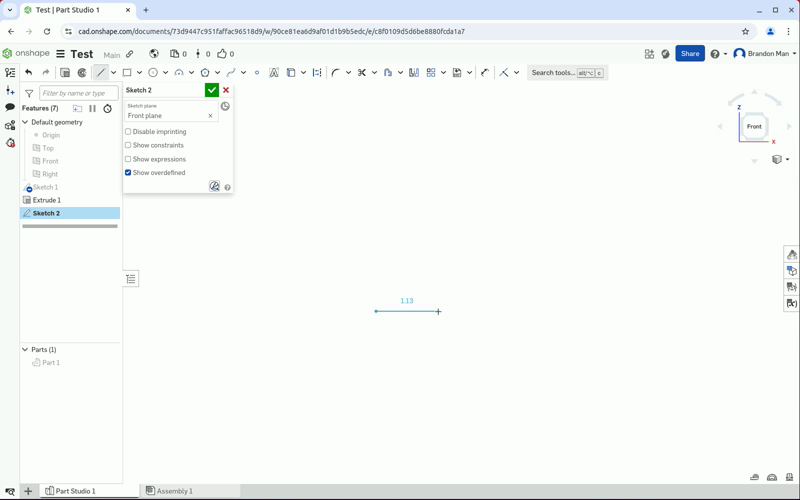
click(438, 311)
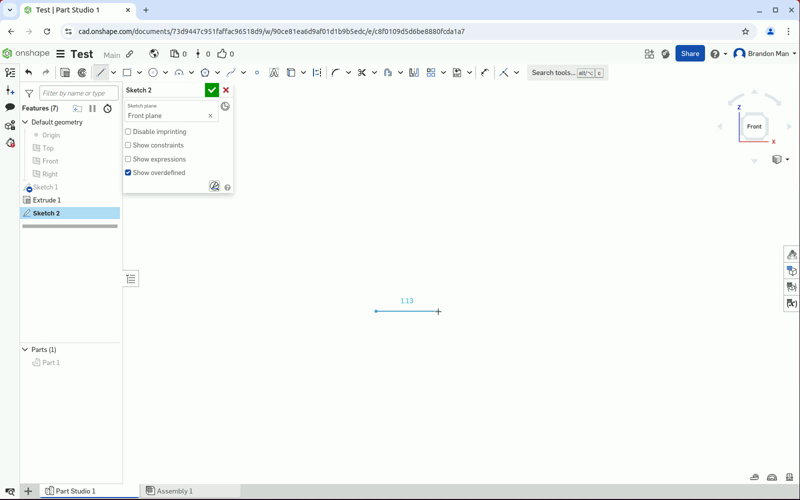
scroll(-6)
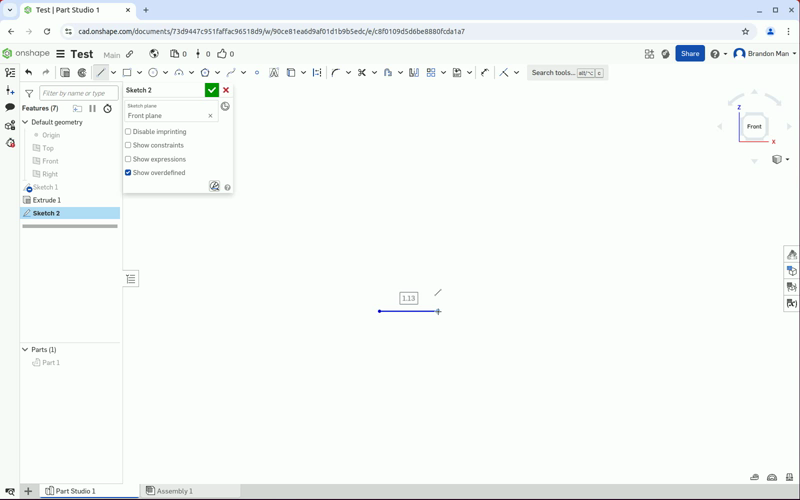
scroll(-6)
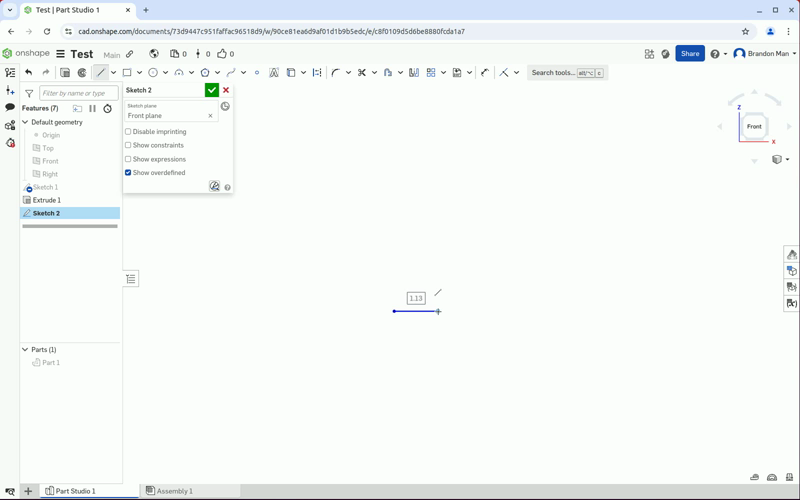
scroll(-6)
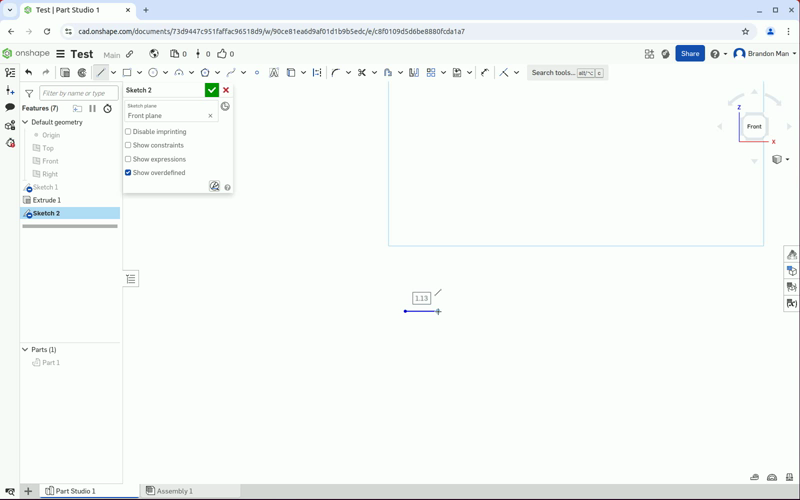
scroll(-6)
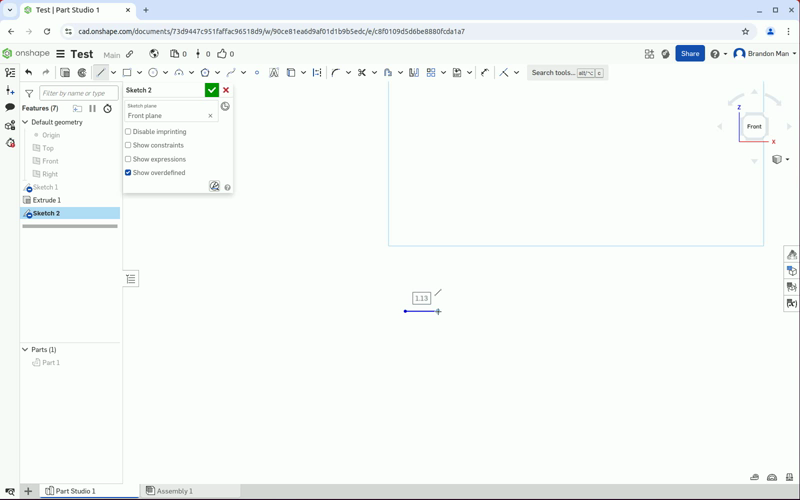
scroll(-6)
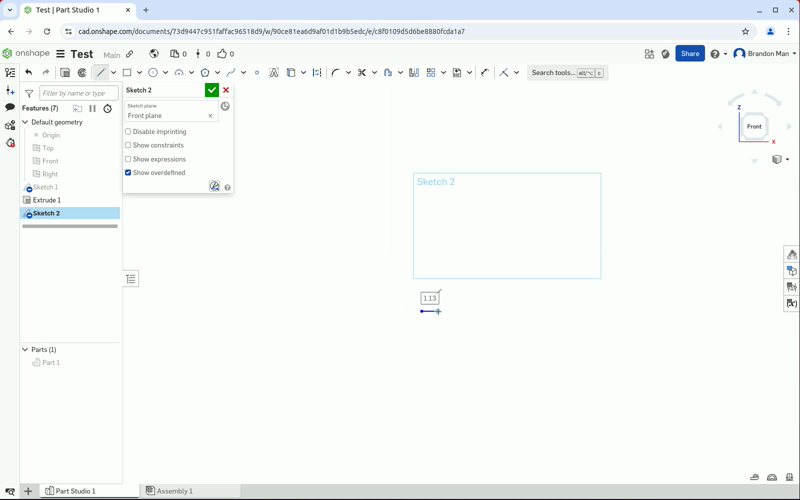
scroll(-6)
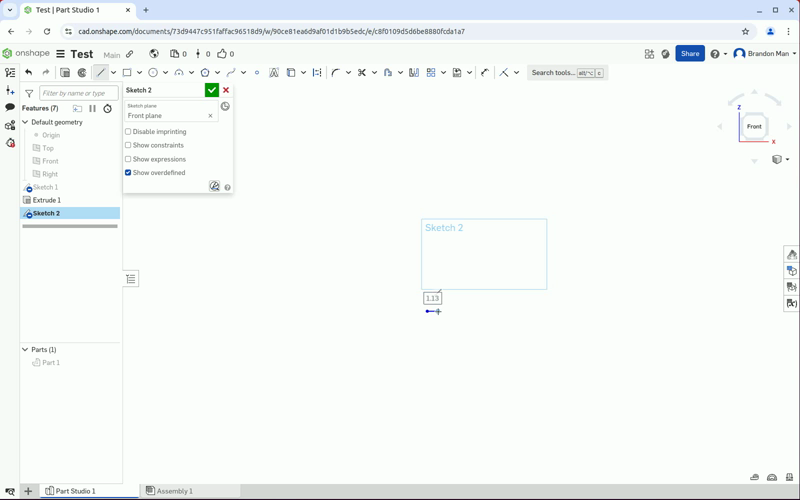
scroll(-6)
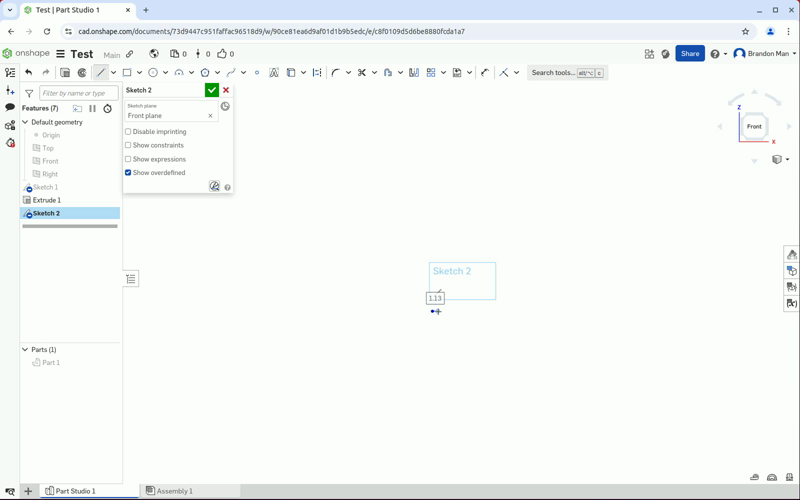
key_up(shift)
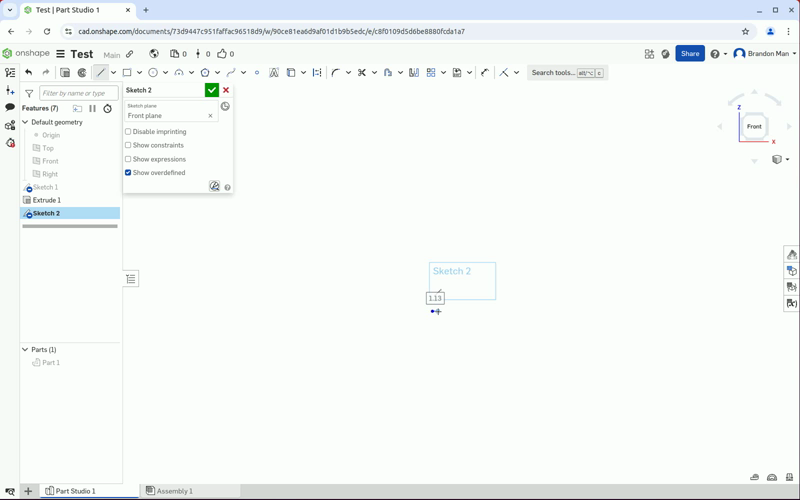
key_down(shift)
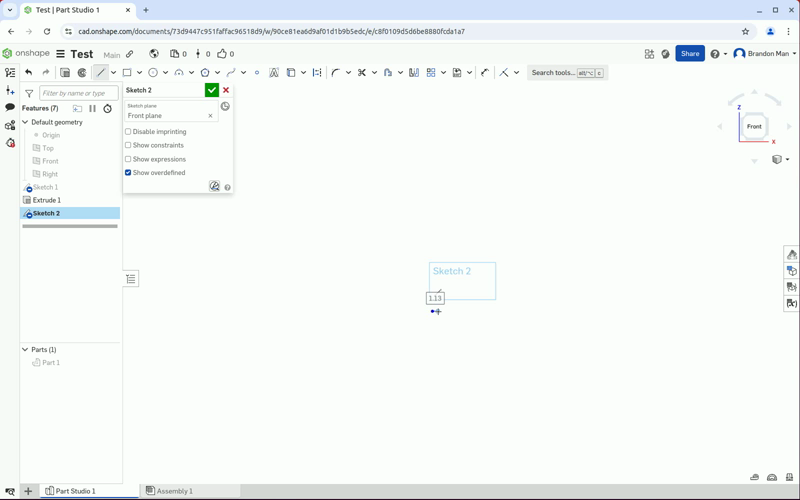
mouse_move(468, 311)
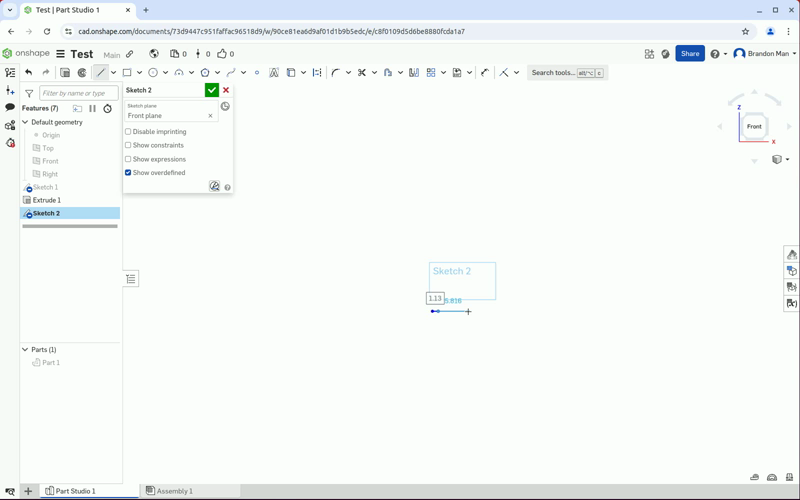
mouse_move(438, 282)
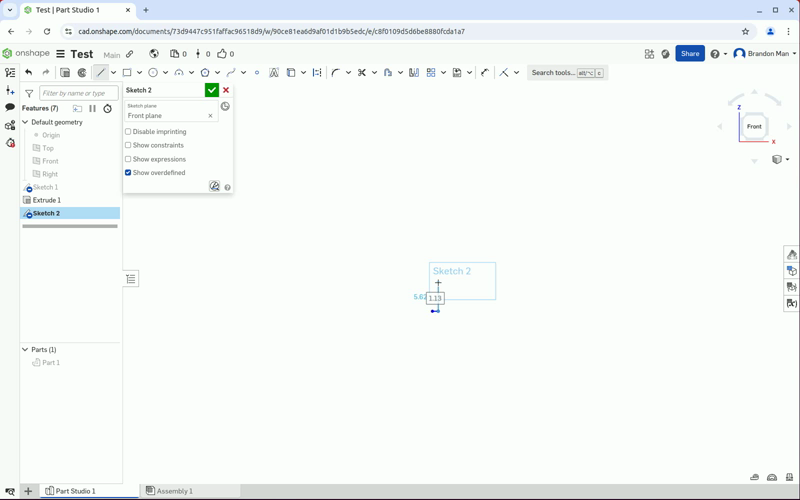
click(438, 282)
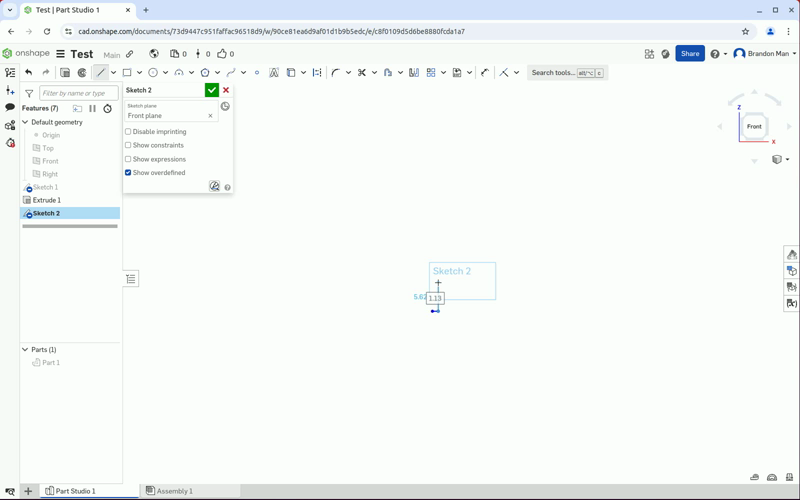
key_up(shift)
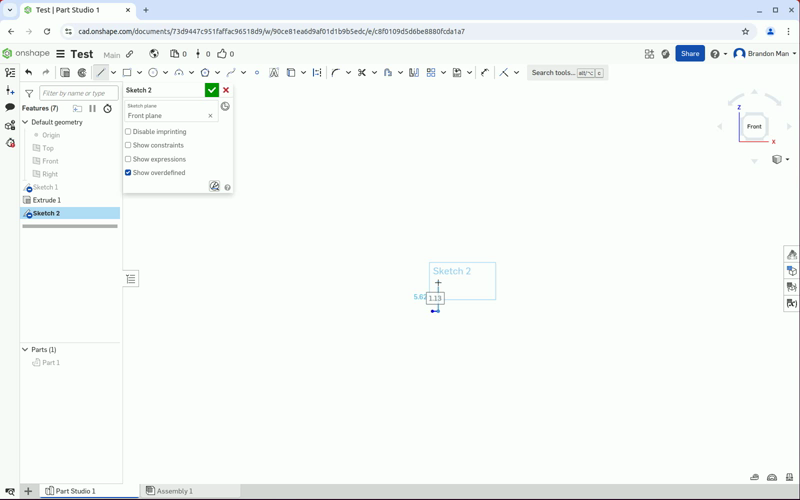
key_down(shift)
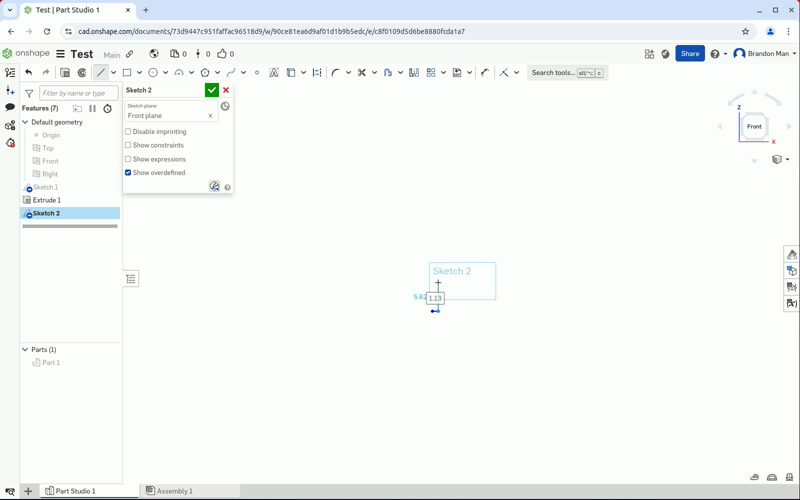
mouse_move(468, 282)
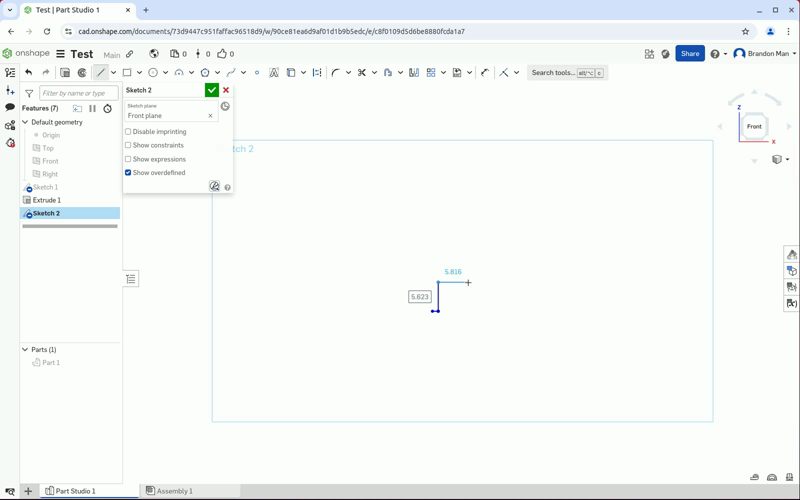
mouse_move(432, 282)
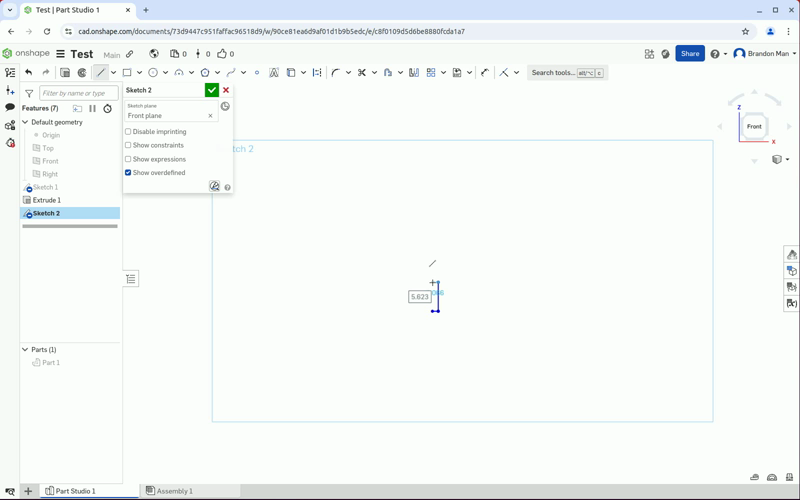
scroll(6)
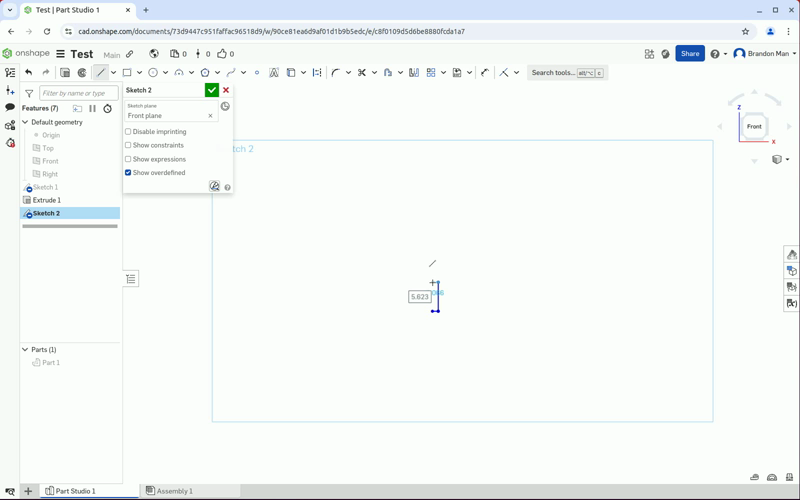
scroll(6)
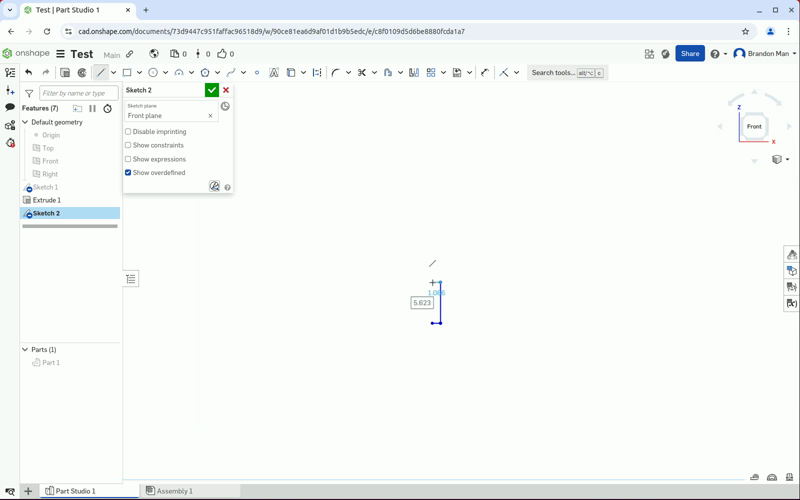
scroll(6)
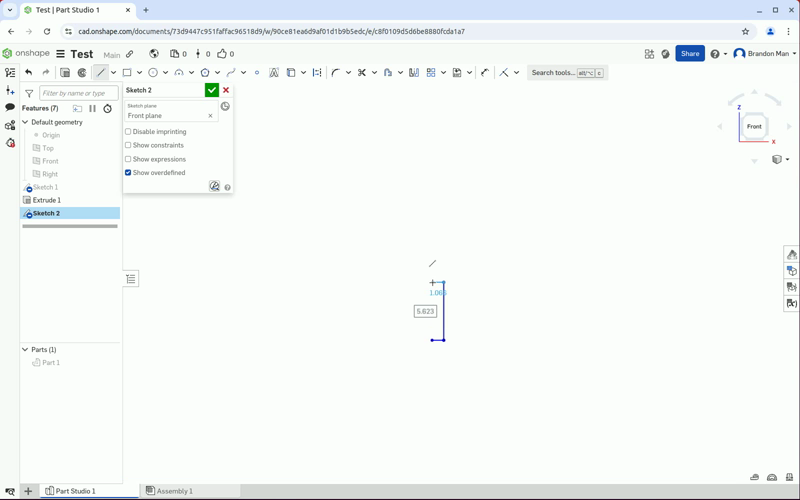
scroll(6)
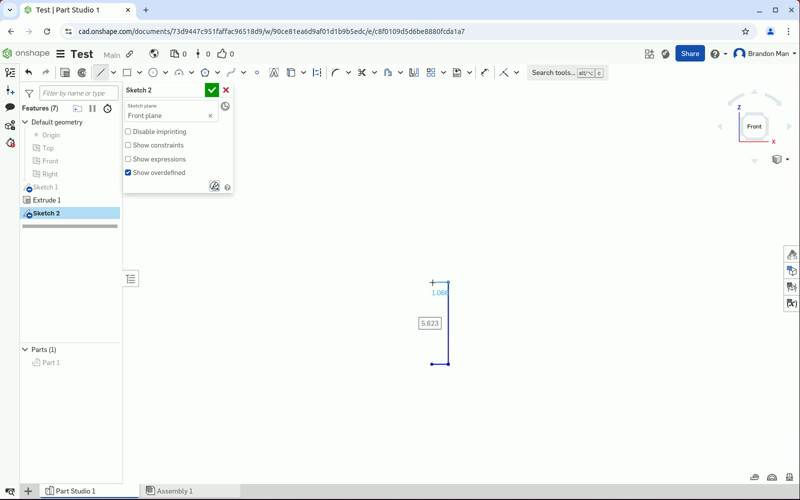
scroll(6)
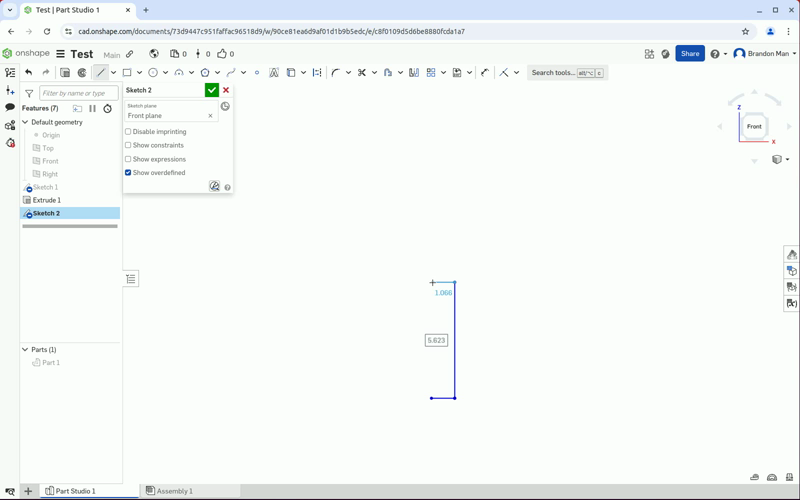
scroll(6)
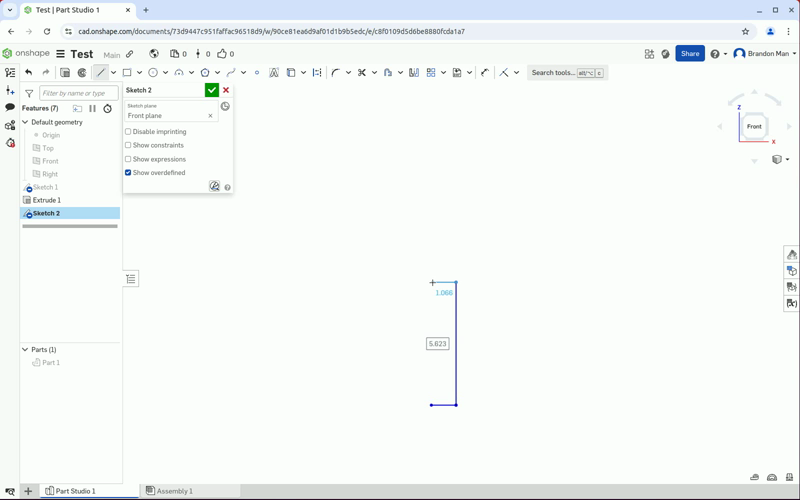
scroll(6)
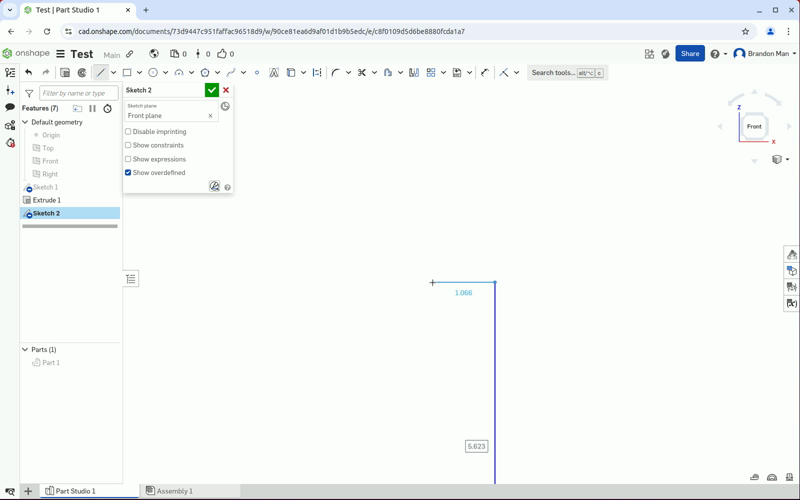
click(432, 282)
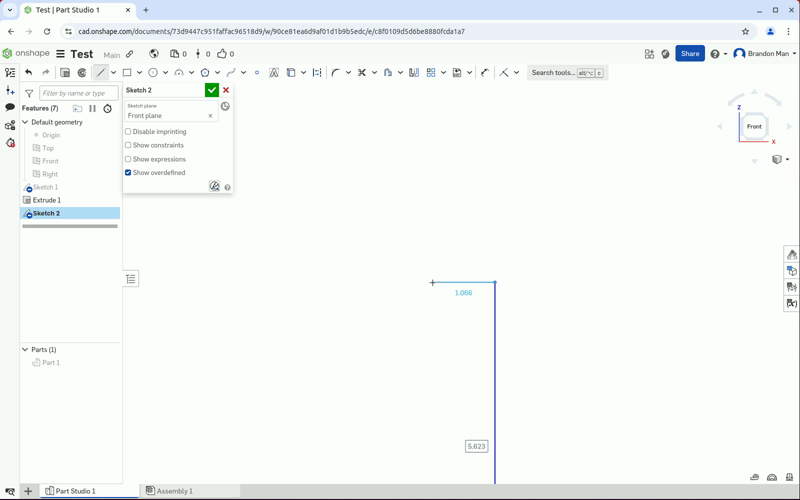
scroll(-6)
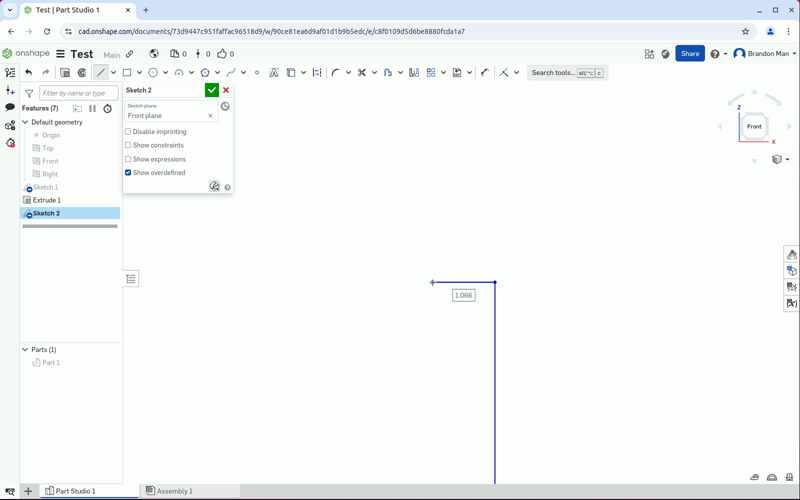
scroll(-6)
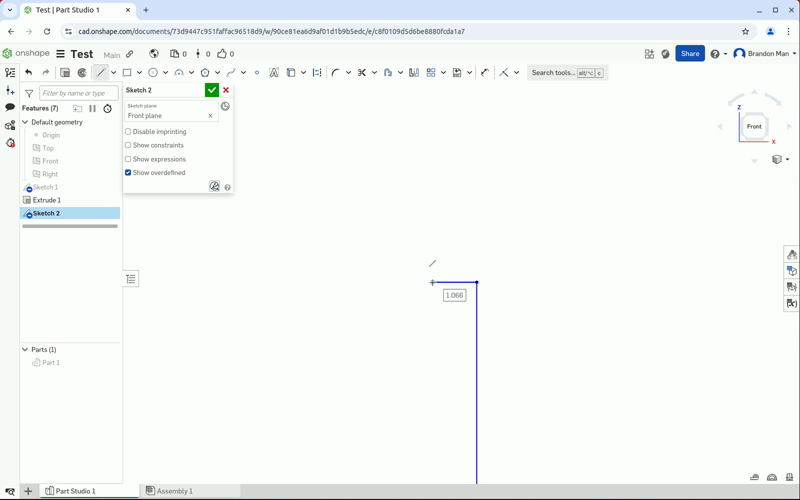
scroll(-6)
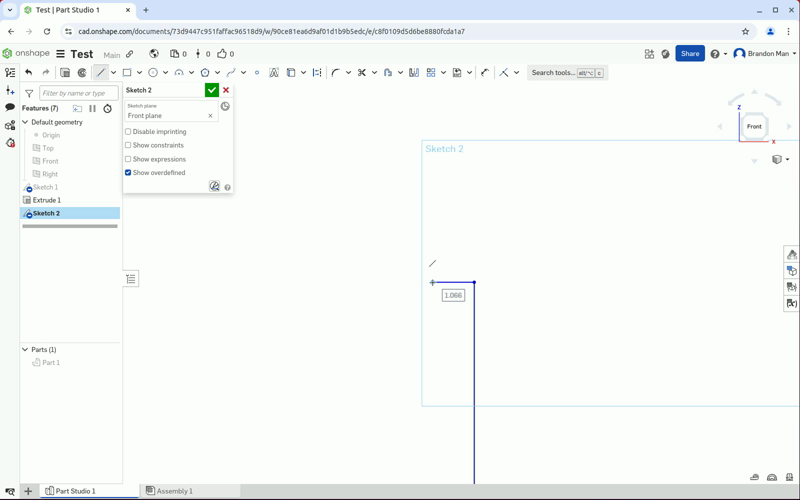
scroll(-6)
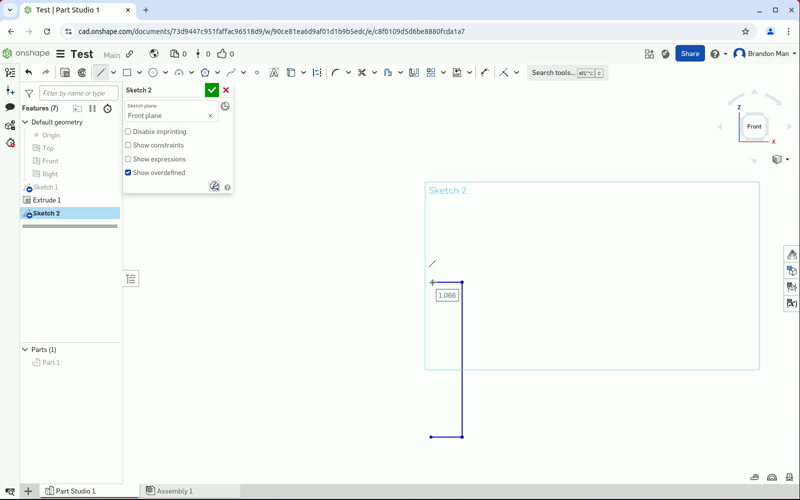
scroll(-6)
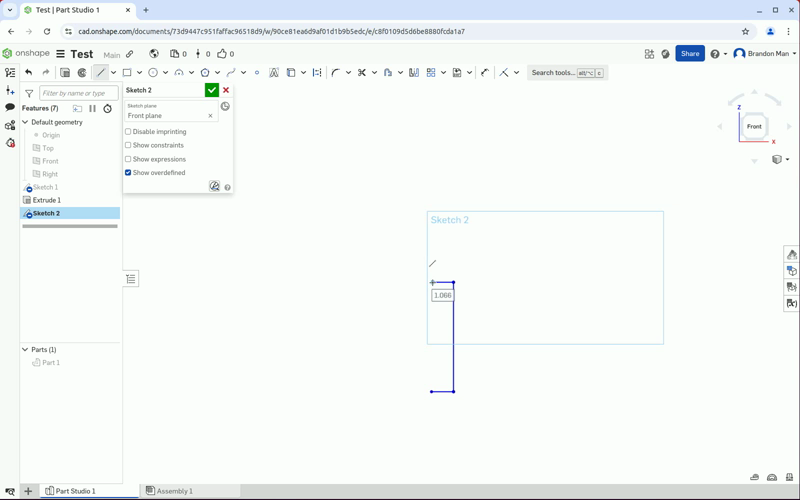
scroll(-6)
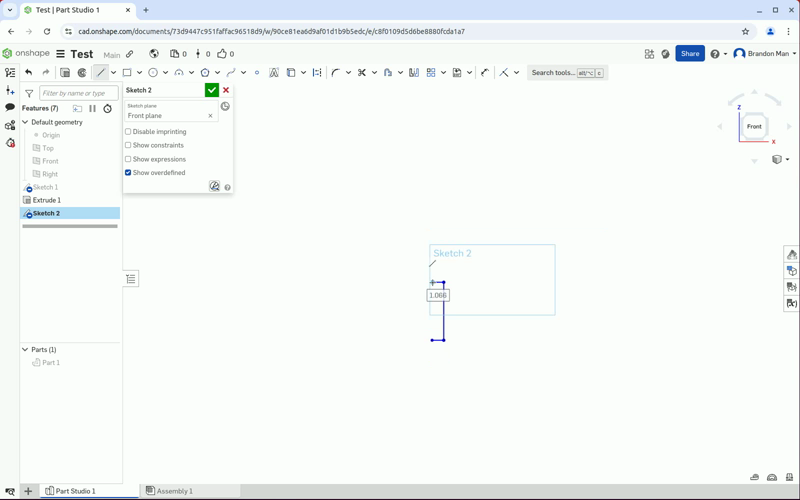
scroll(-6)
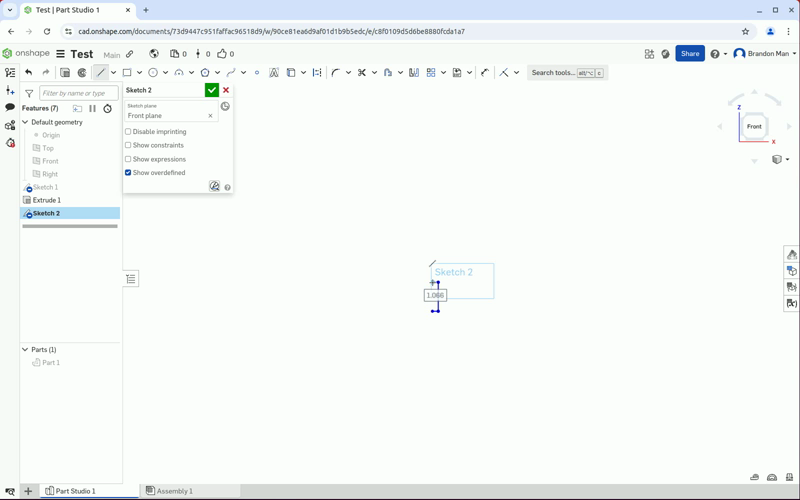
key_up(shift)
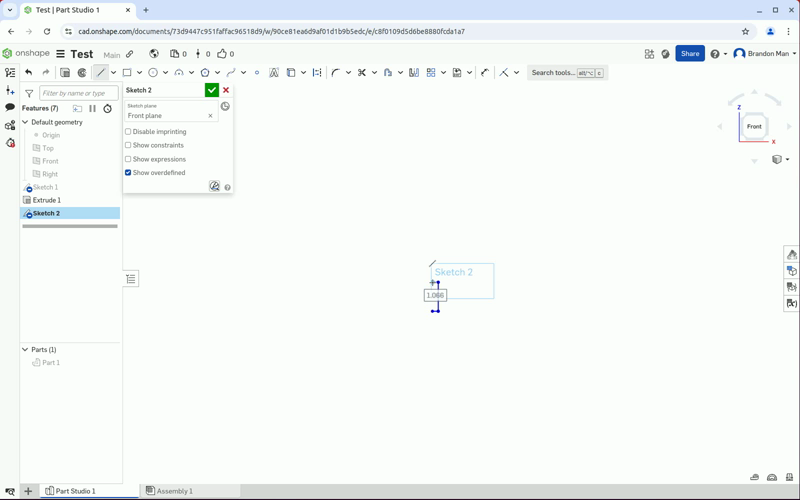
mouse_move(462, 282)
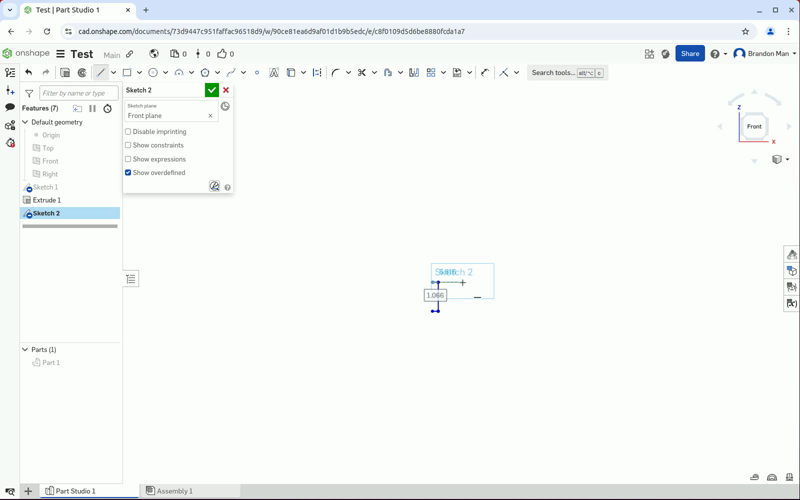
key_down(shift)
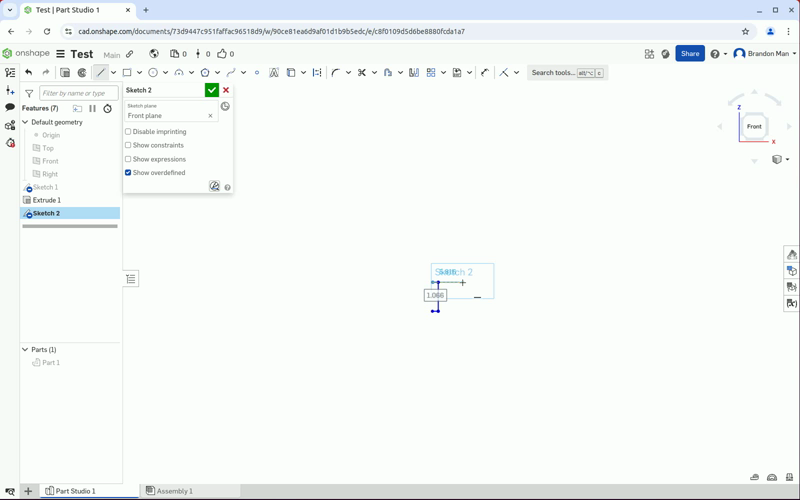
mouse_move(432, 311)
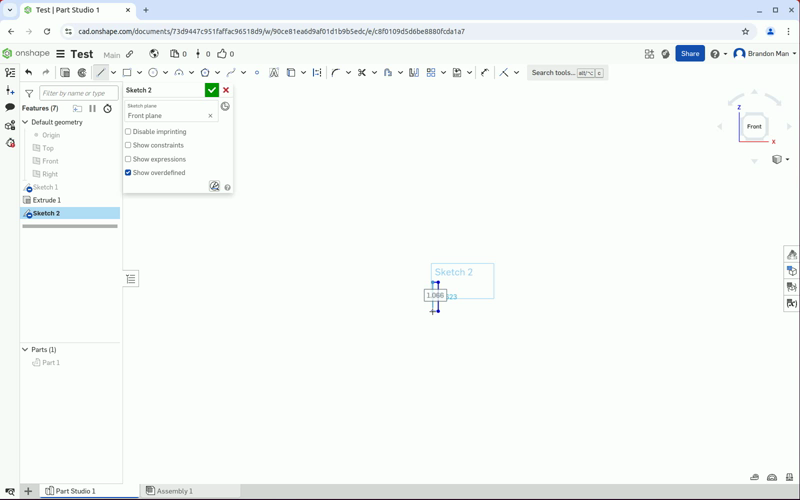
key_up(shift)
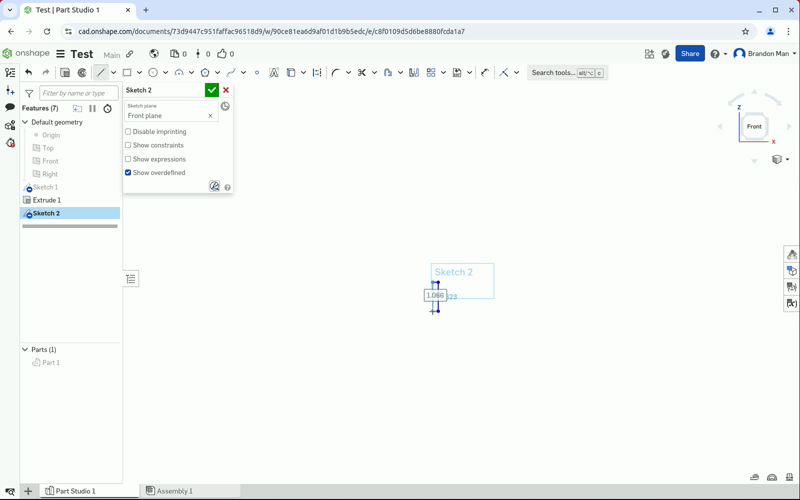
click(432, 311)
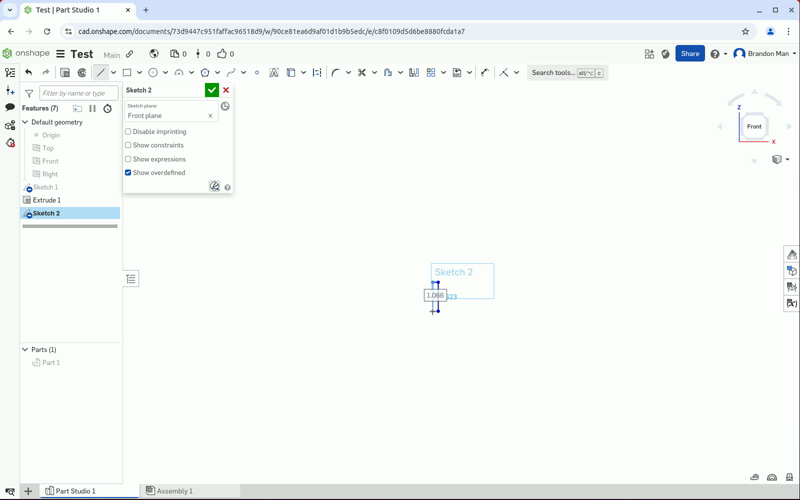
key(esc)
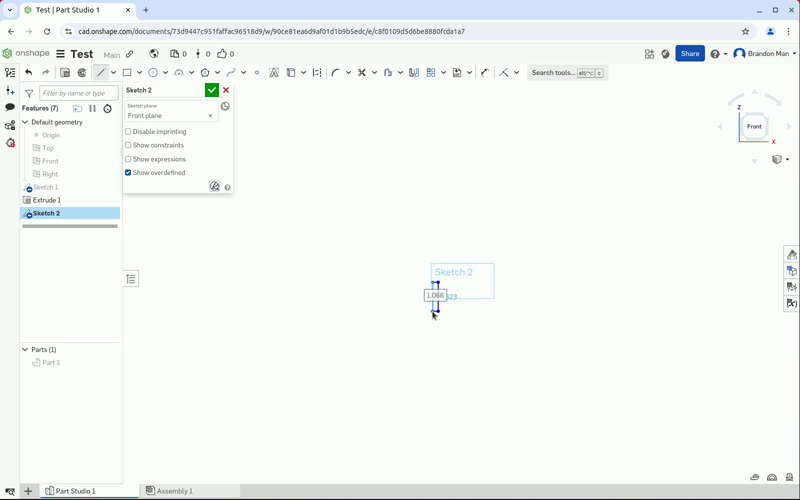
mouse_move(434, 290)
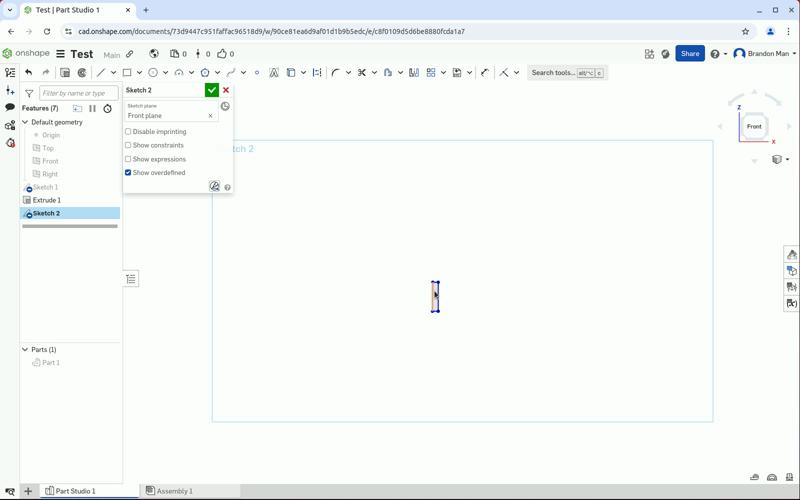
scroll(6)
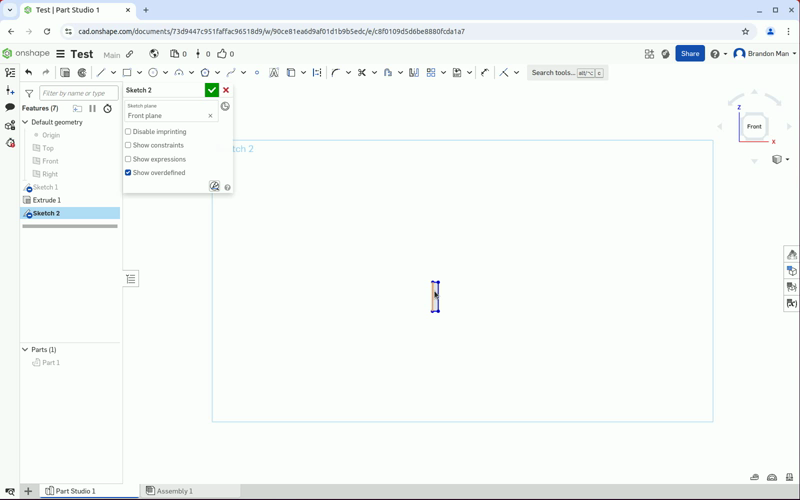
scroll(6)
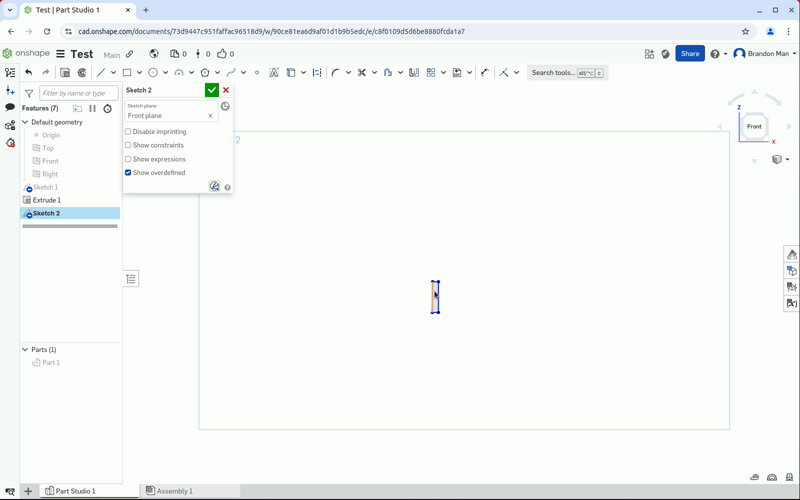
scroll(6)
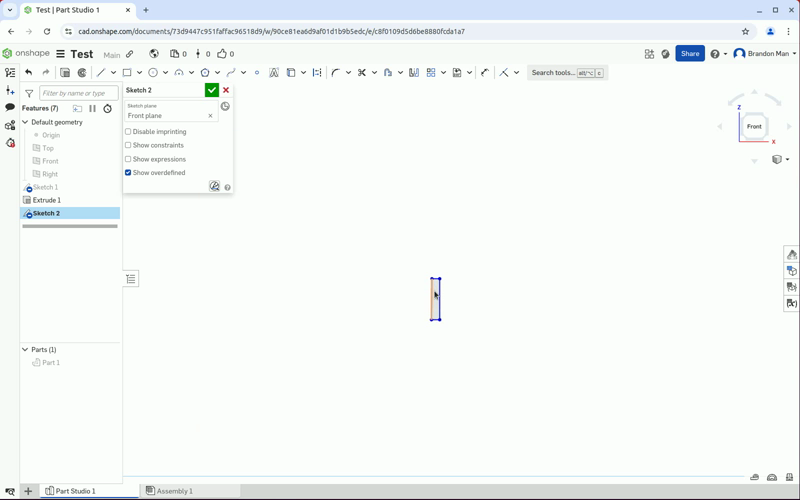
scroll(6)
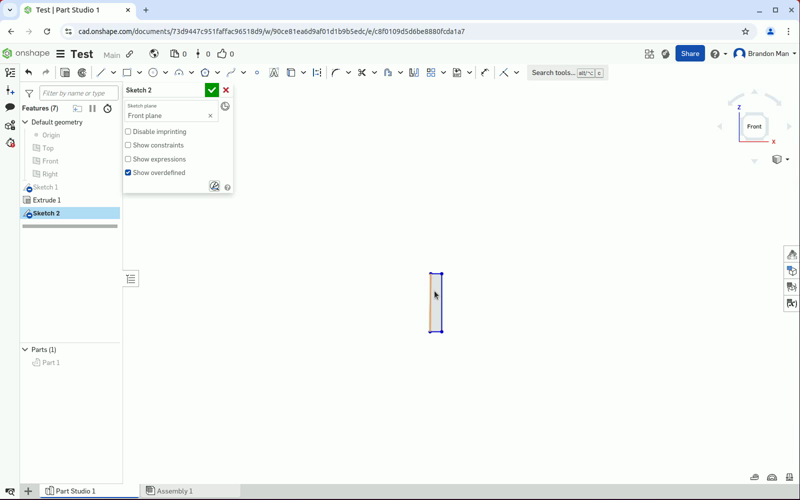
scroll(6)
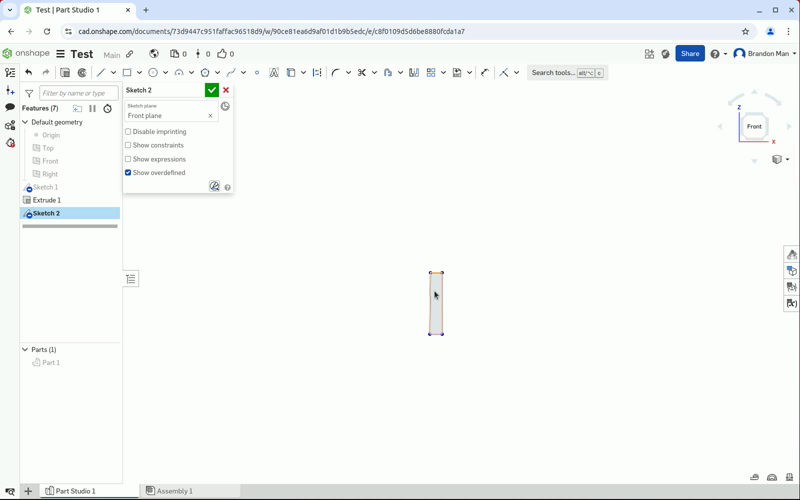
scroll(6)
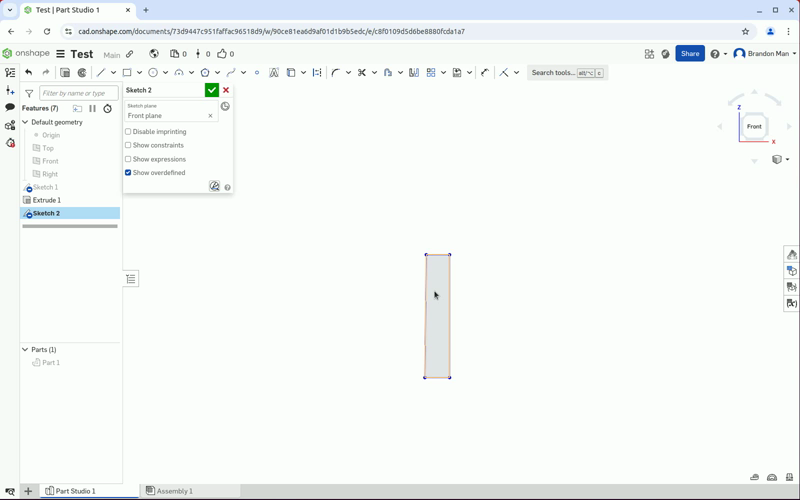
scroll(6)
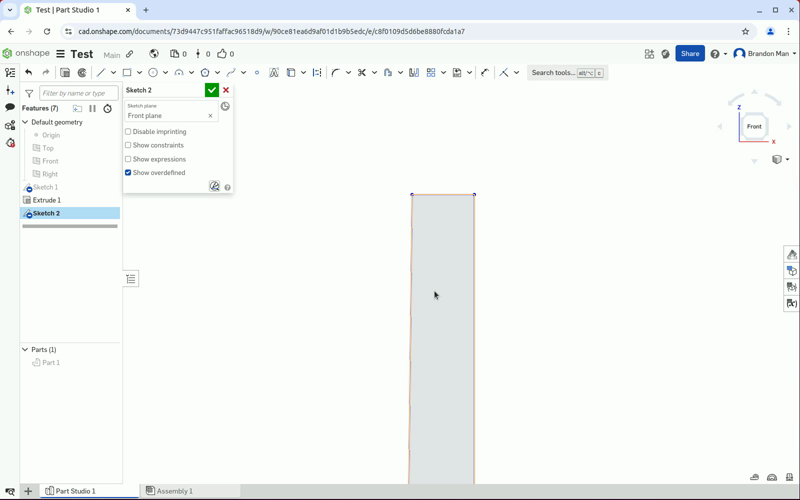
click(434, 290)
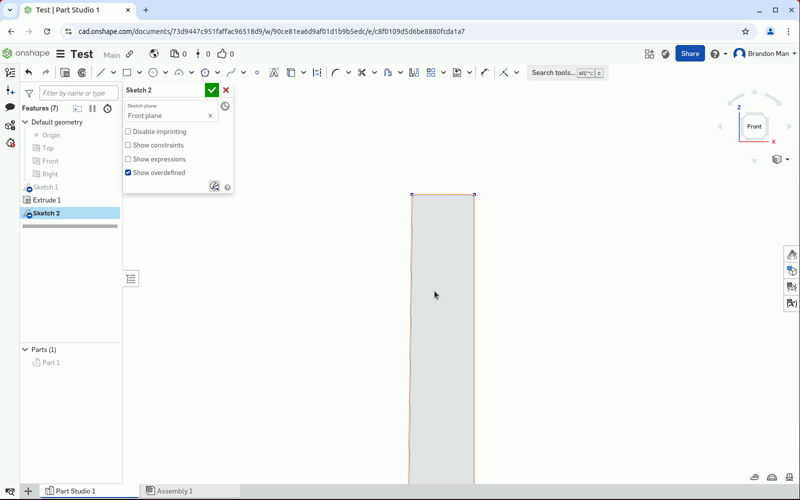
scroll(-6)
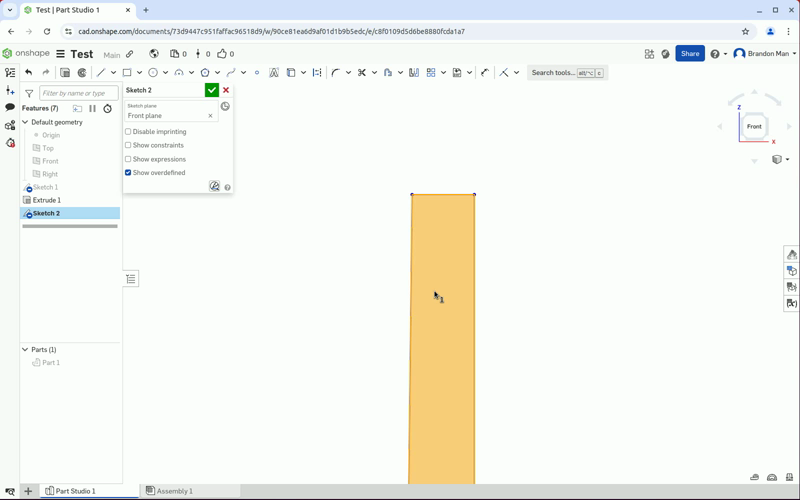
scroll(-6)
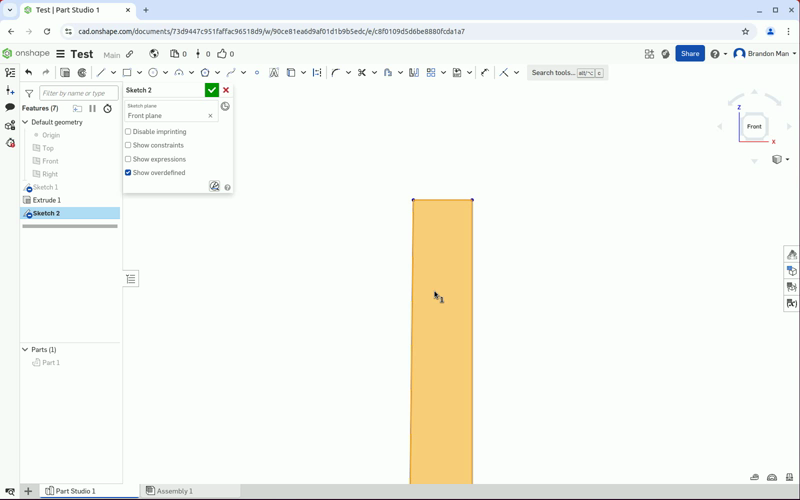
scroll(-6)
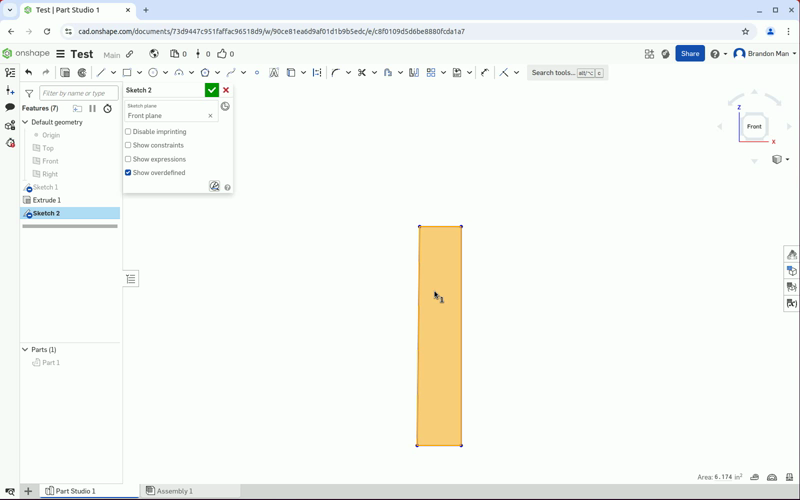
scroll(-6)
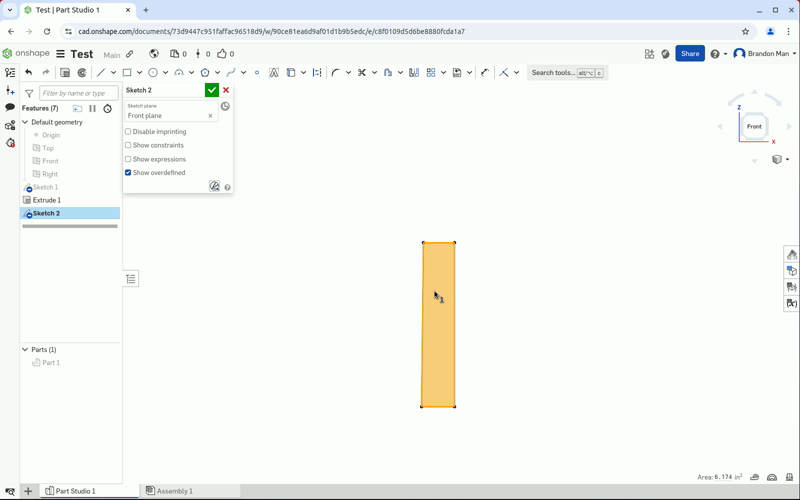
scroll(-6)
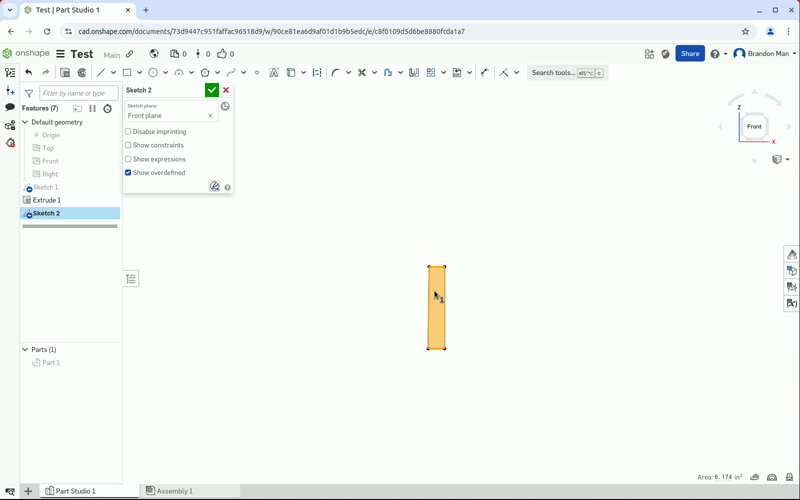
scroll(-6)
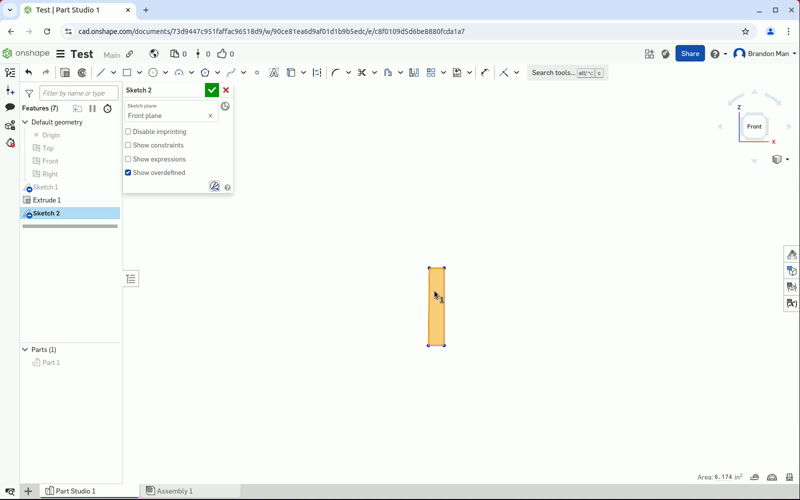
scroll(-6)
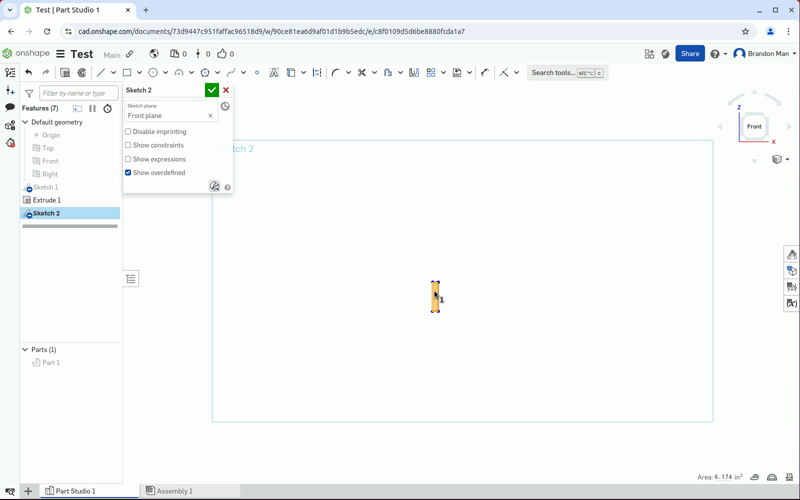
mouse_move(73, 352)
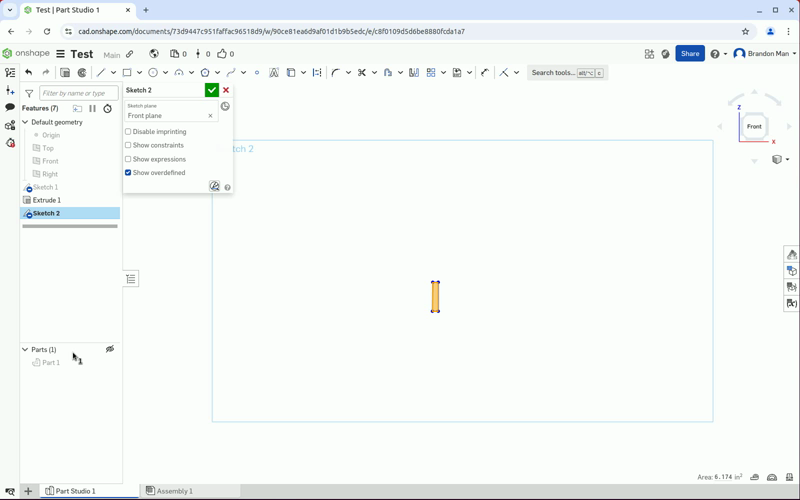
key(shift+y)
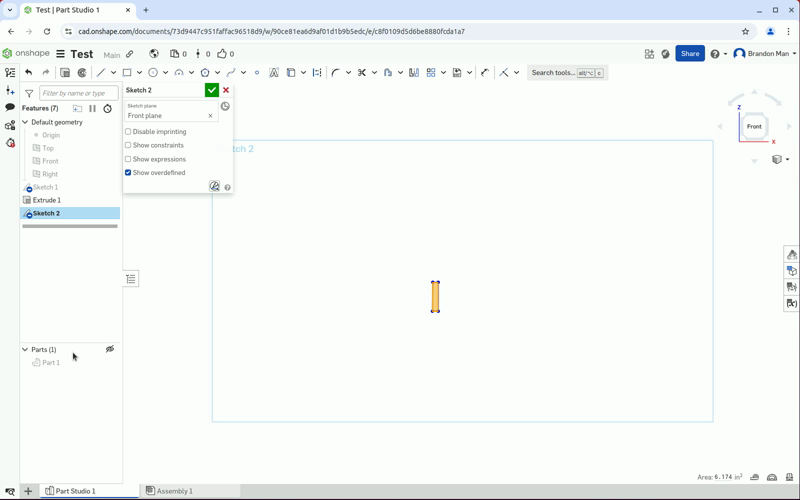
key(shift+e)
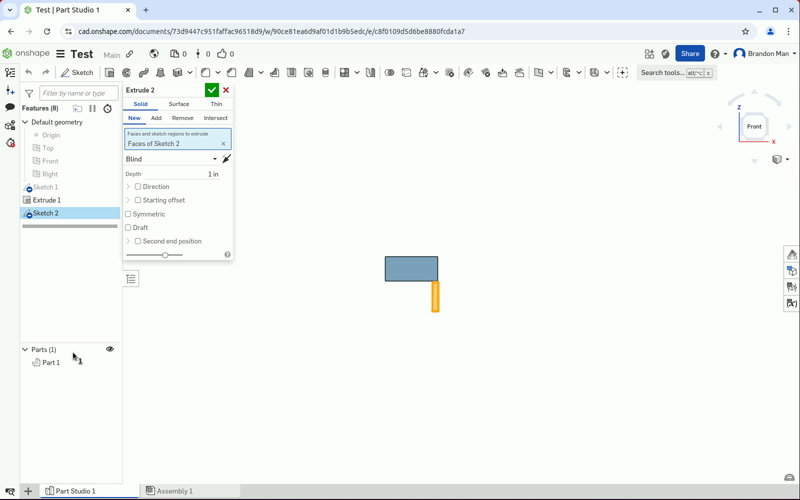
mouse_move(143, 106)
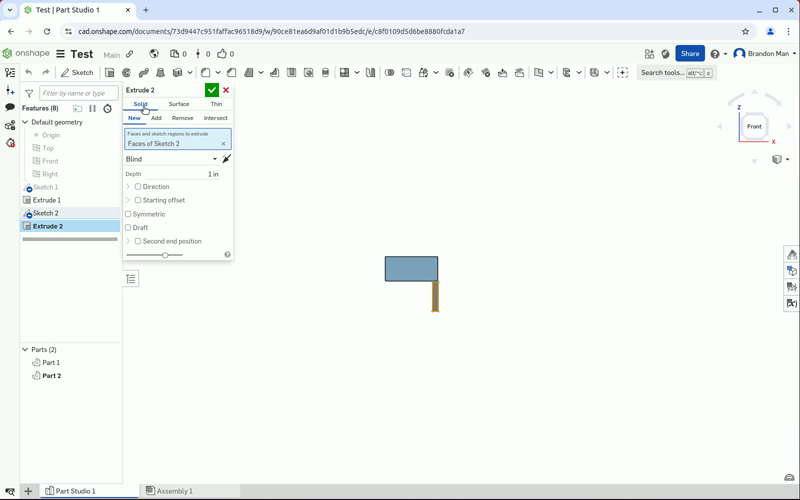
click(143, 106)
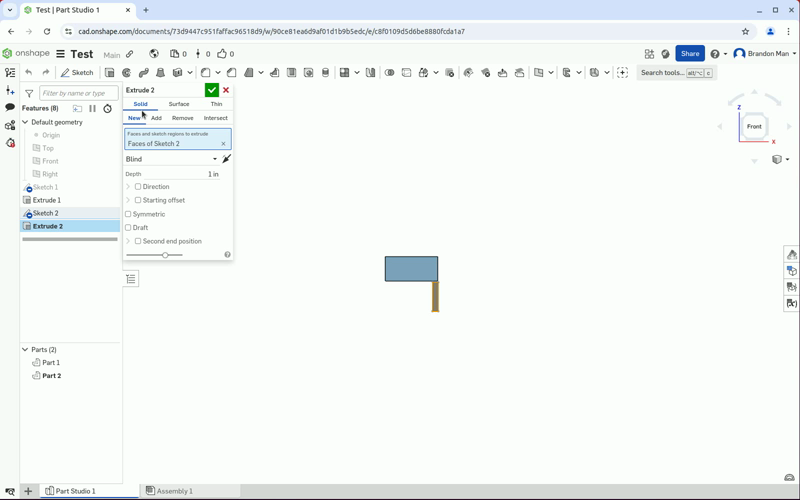
mouse_move(137, 120)
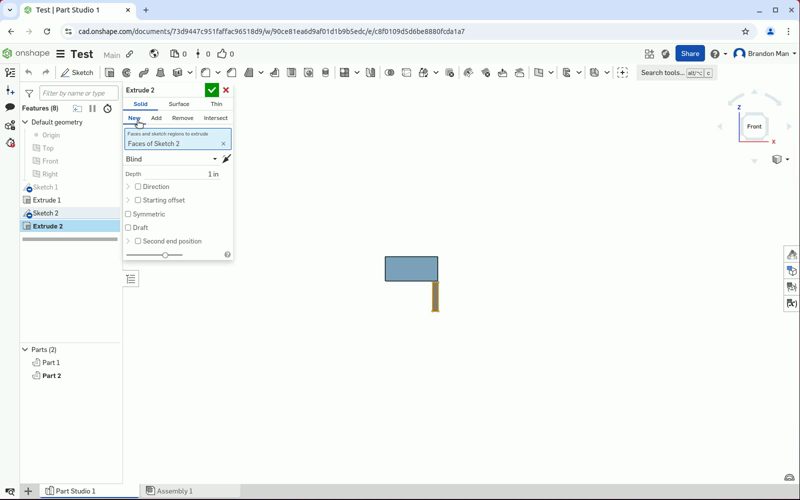
click(137, 120)
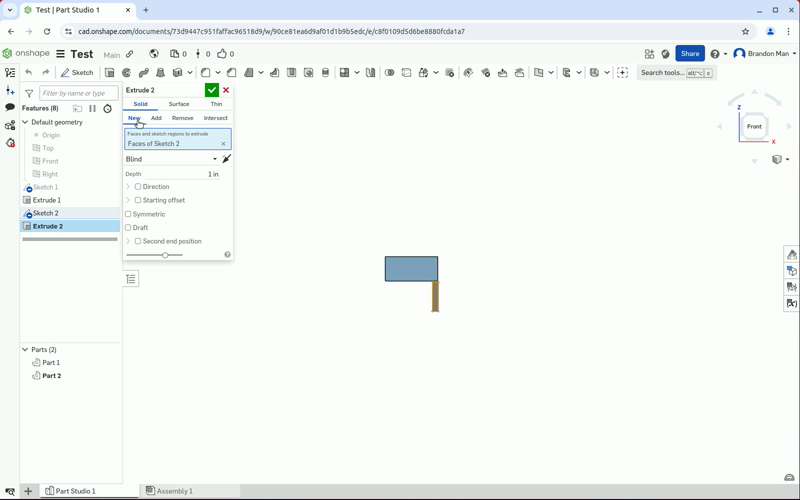
key(tab, 4)
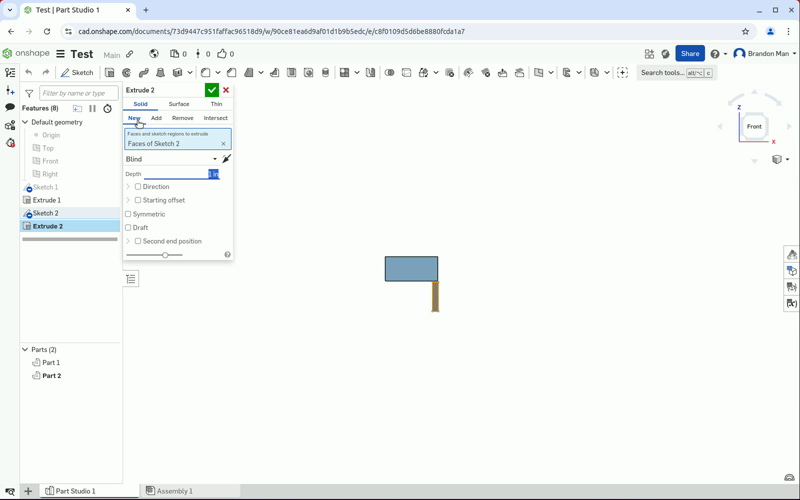
text(23.108)
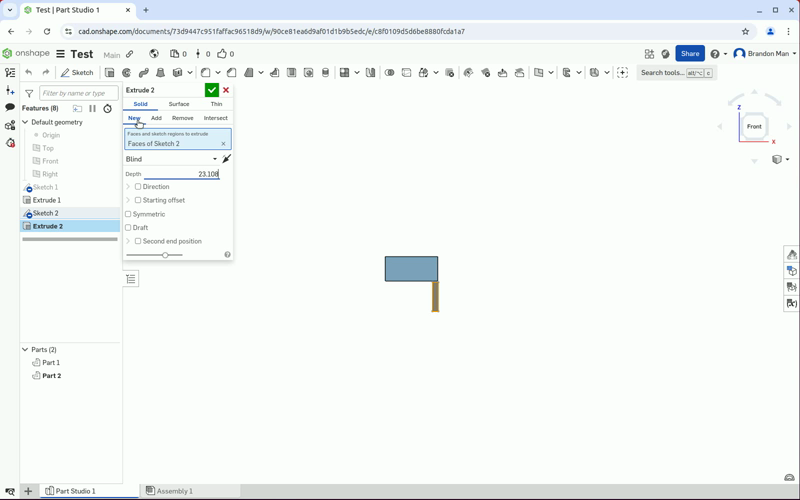
key(enter)
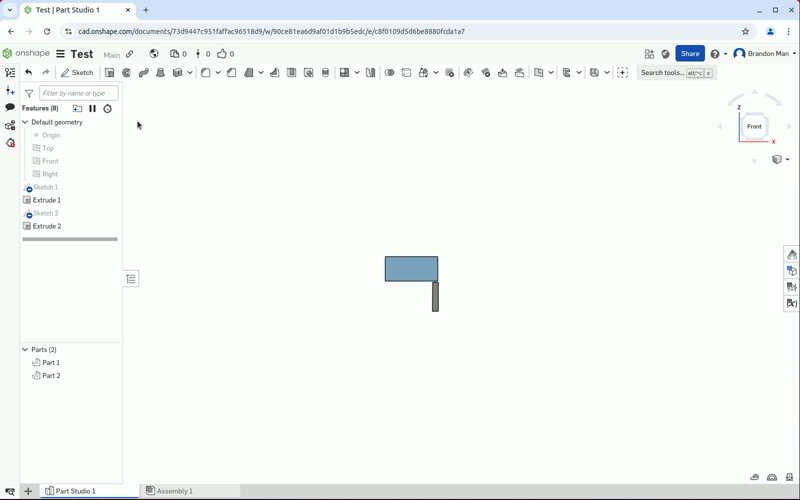
key(shift+h)
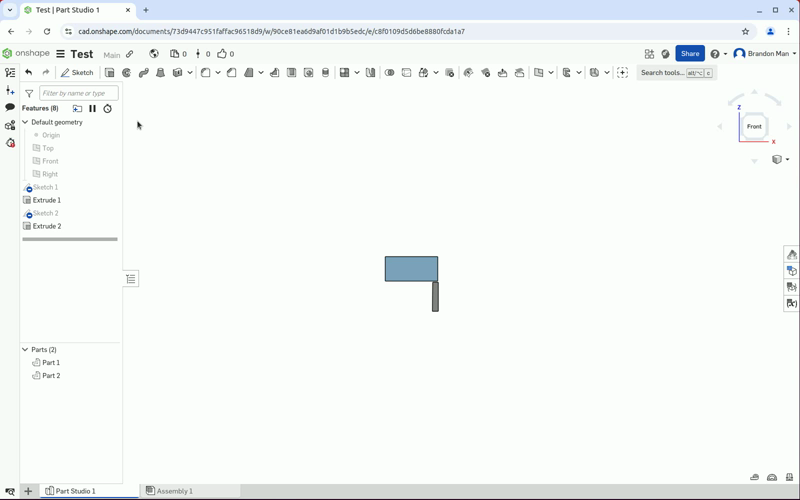
key(shift+h)
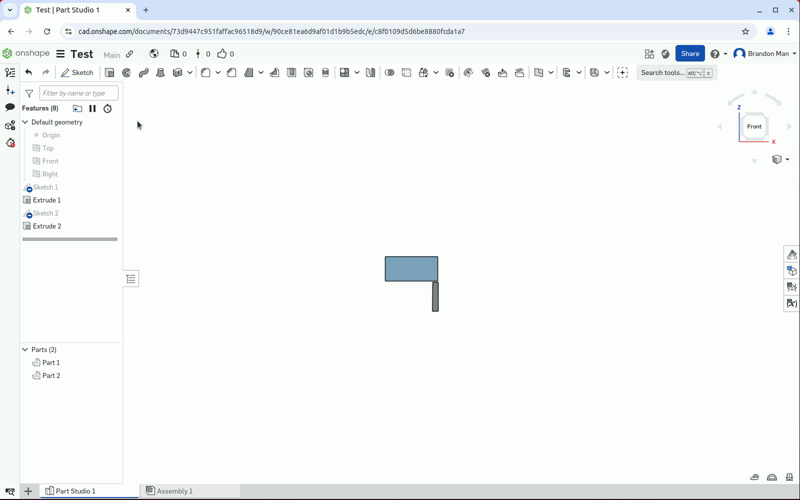
mouse_move(73, 189)
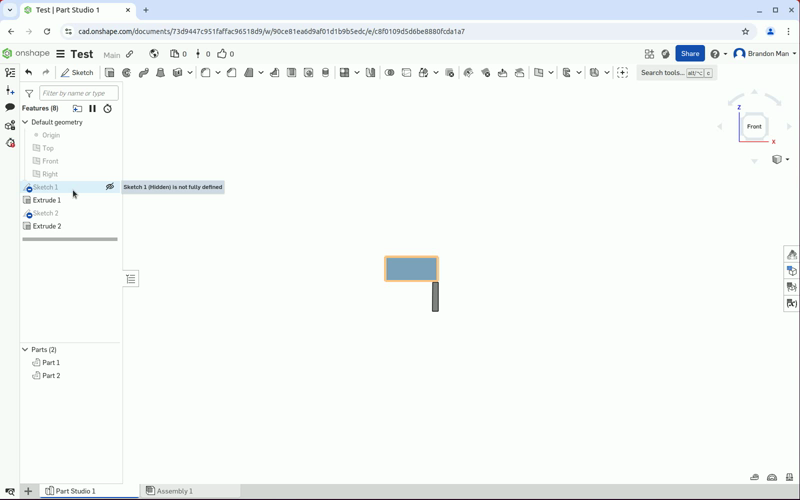
click(73, 189)
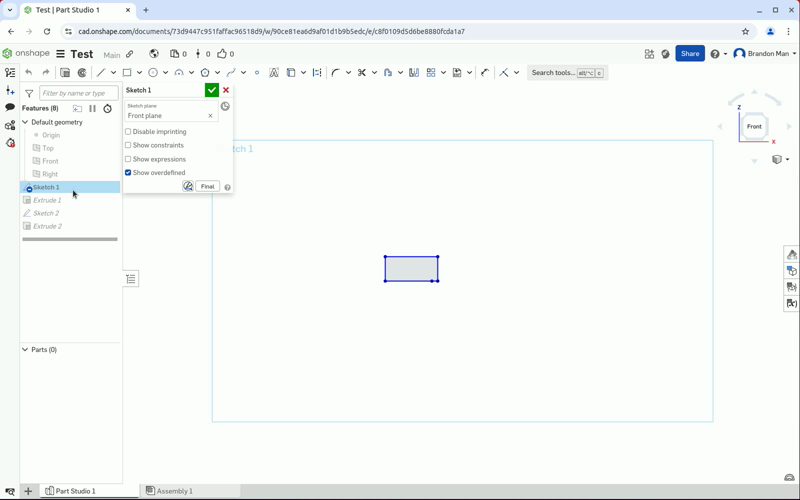
mouse_move(229, 92)
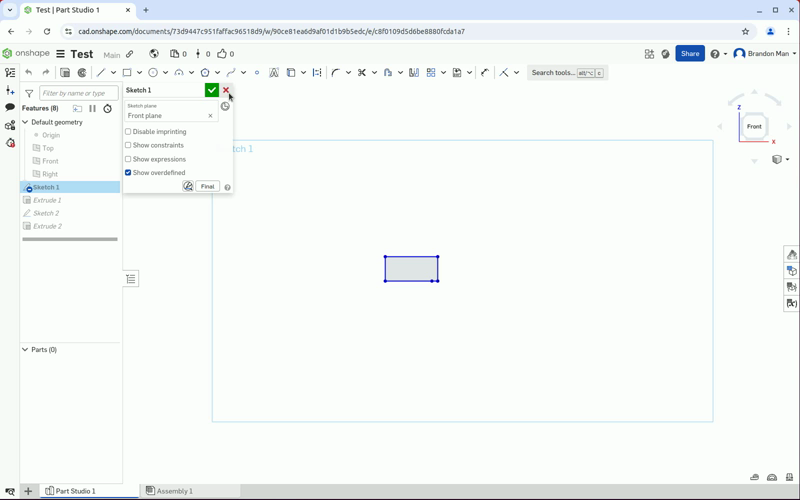
click(229, 92)
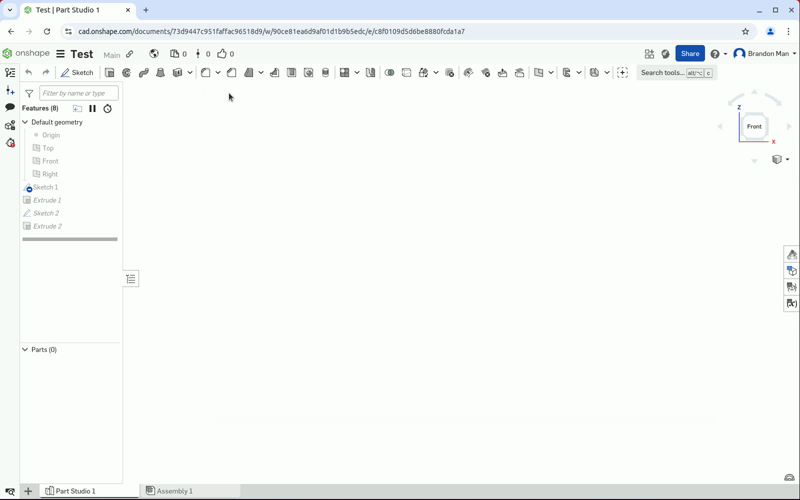
mouse_move(73, 352)
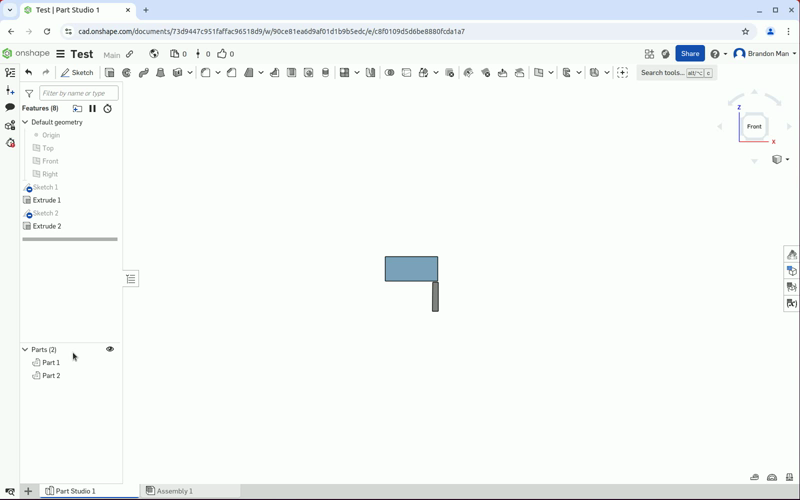
key(y)
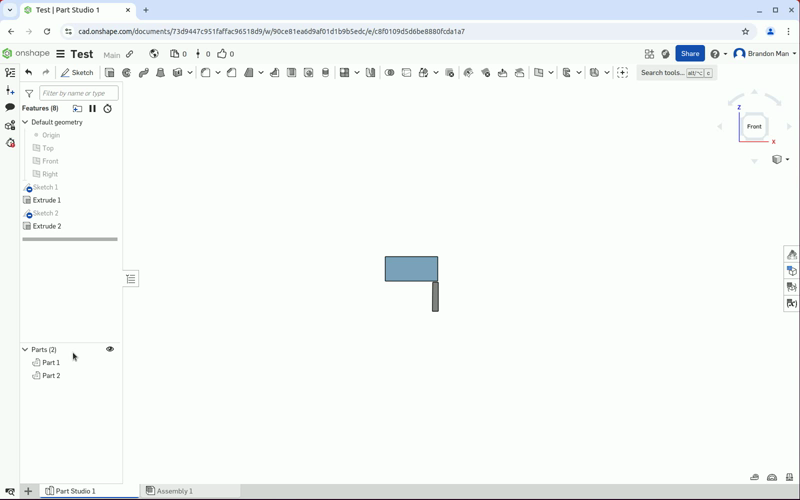
key(shift+p)
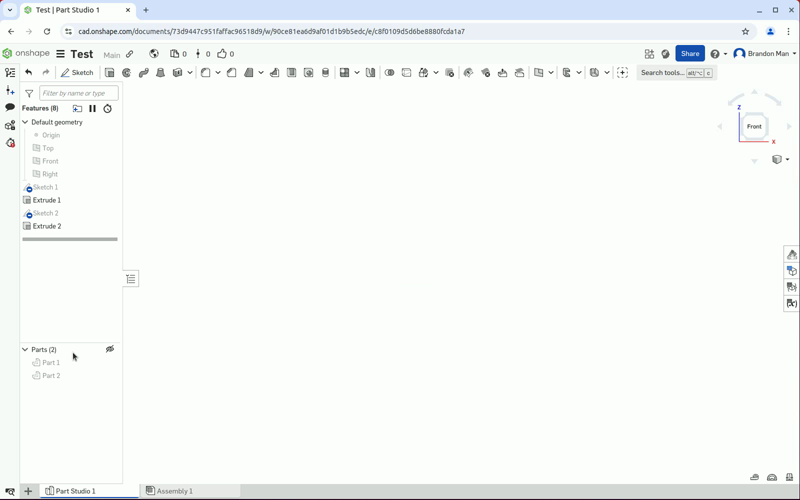
key(space)
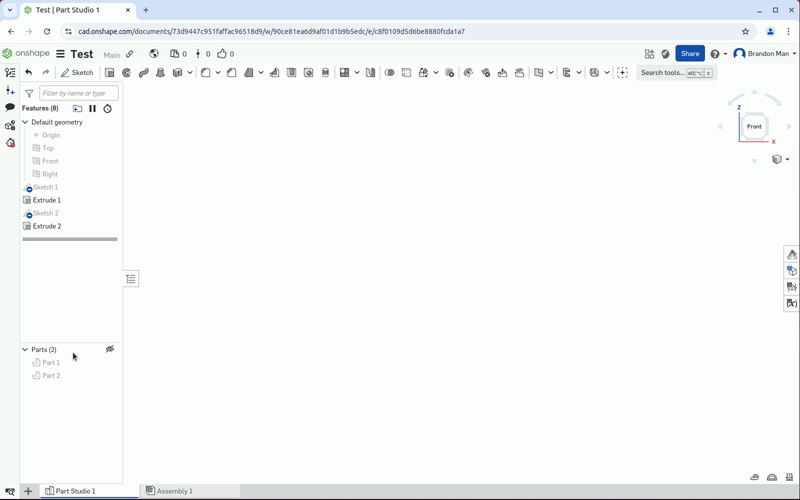
key_down(shift)
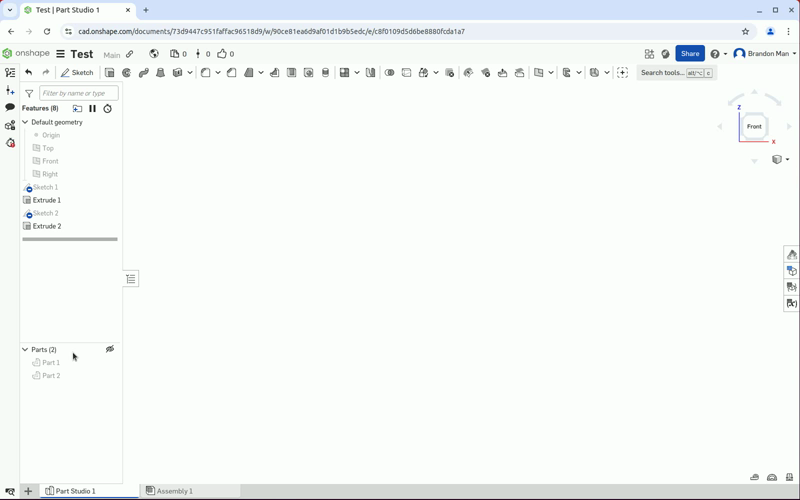
key(left)
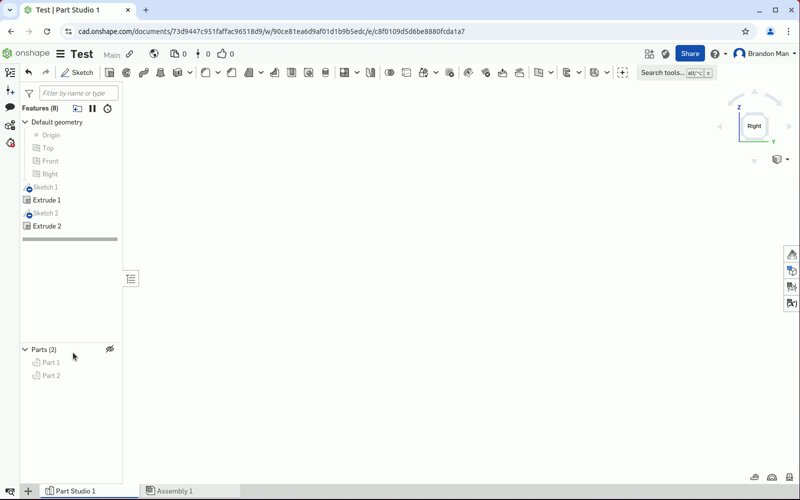
key_up(shift)
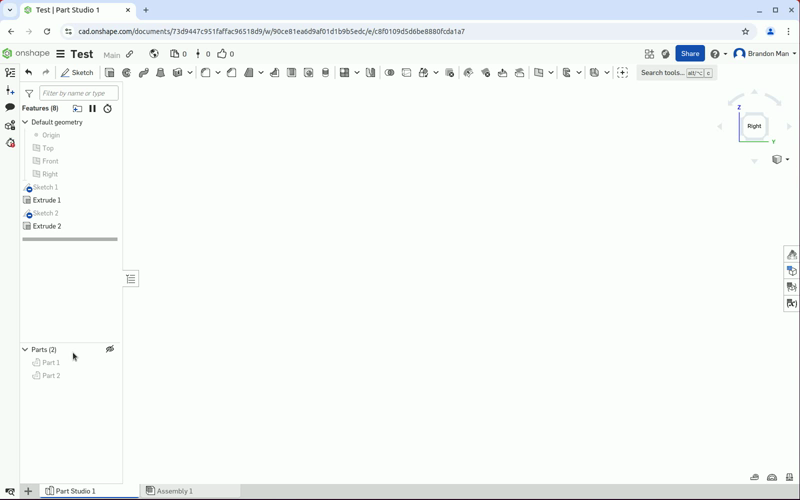
mouse_move(73, 352)
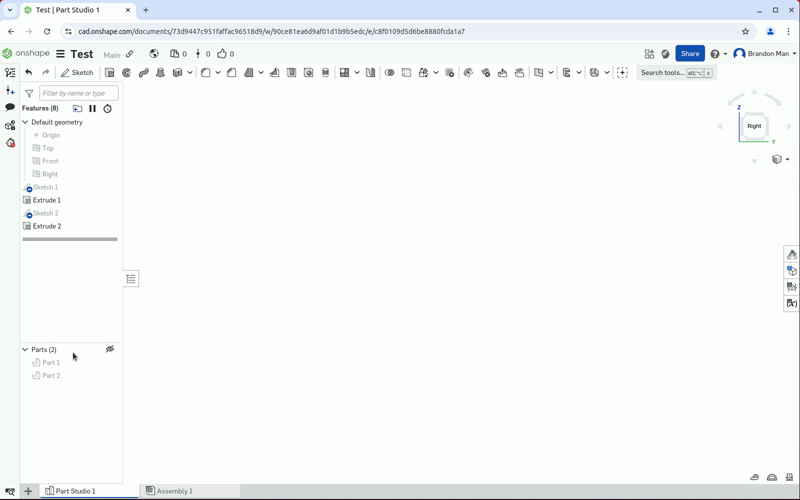
key(shift+y)
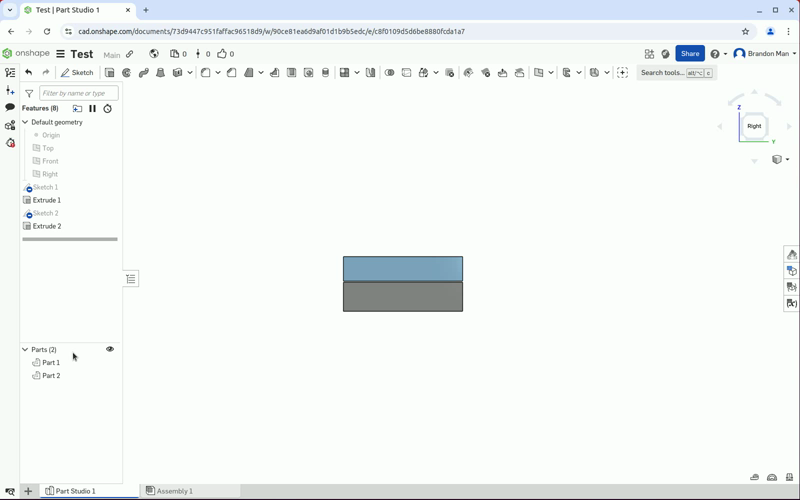
mouse_move(541, 75)
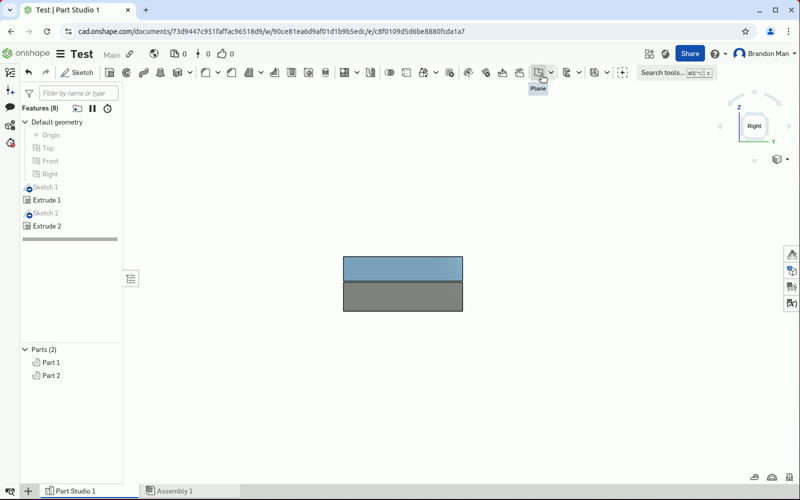
click(541, 75)
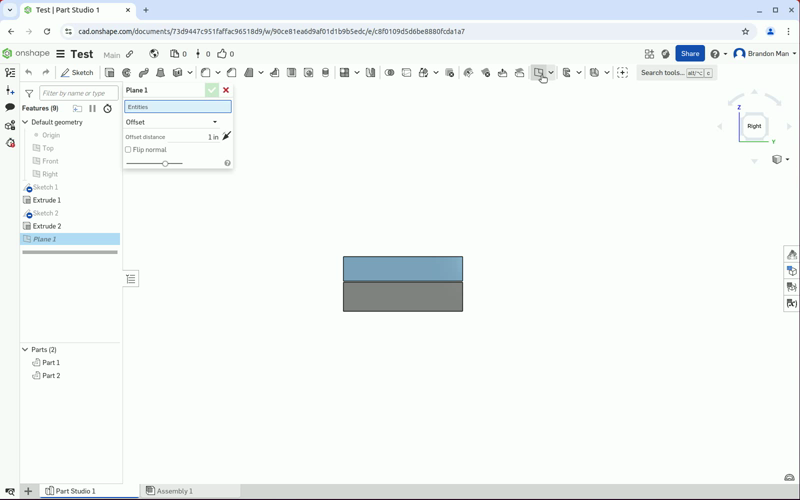
mouse_move(73, 176)
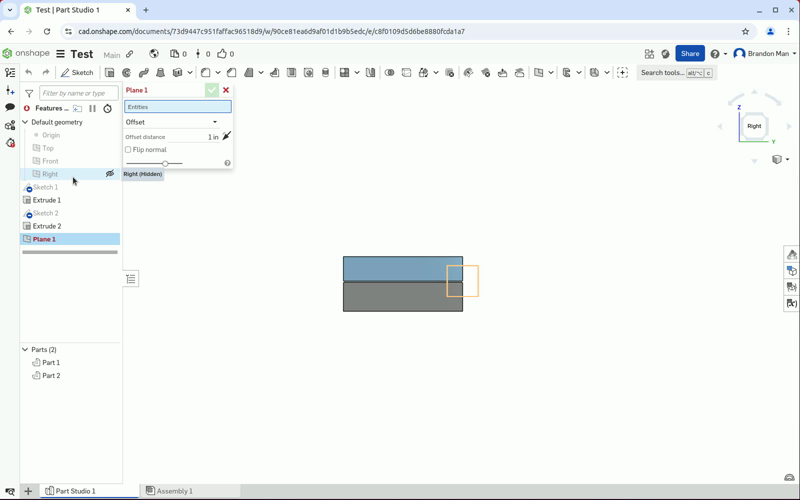
click(73, 176)
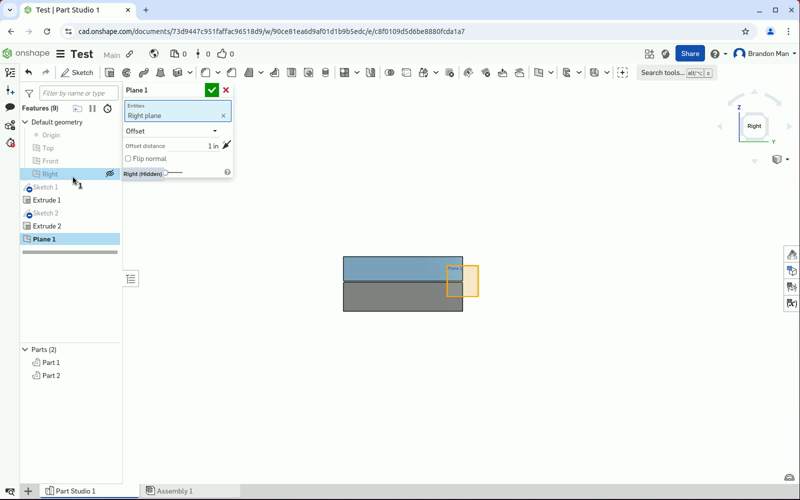
key(tab, 2)
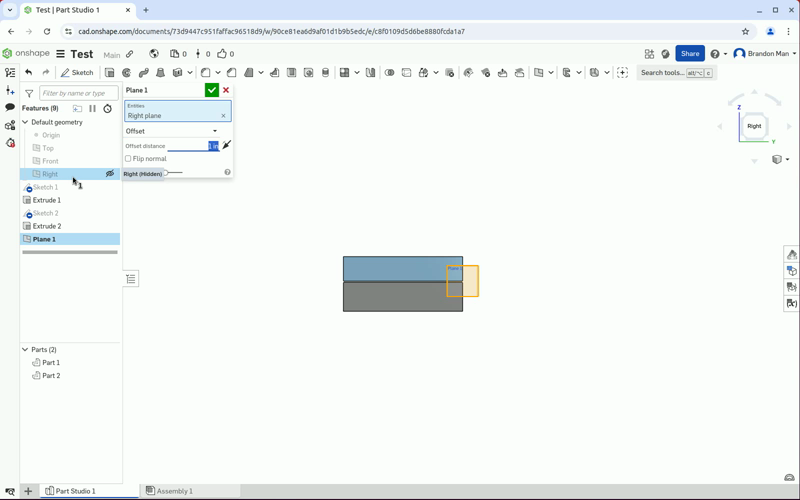
text(4.807)
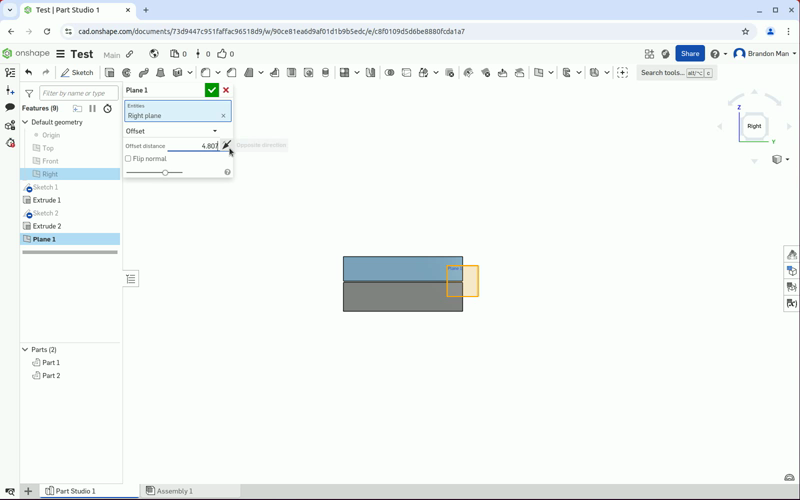
mouse_move(229, 147)
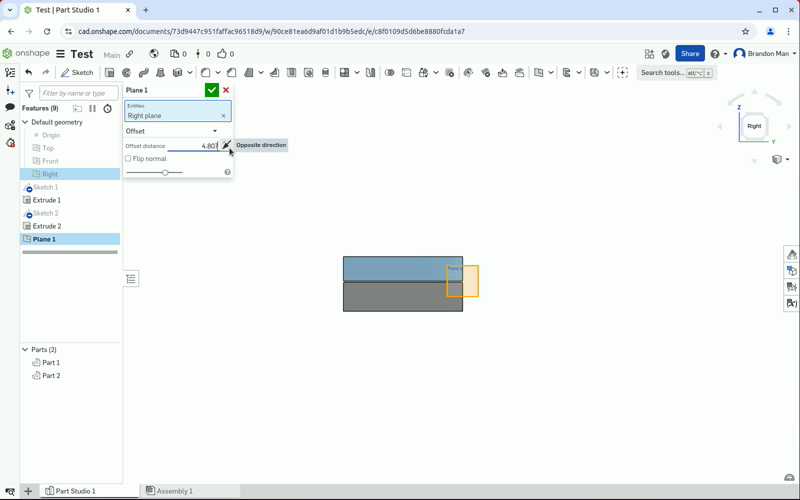
click(229, 147)
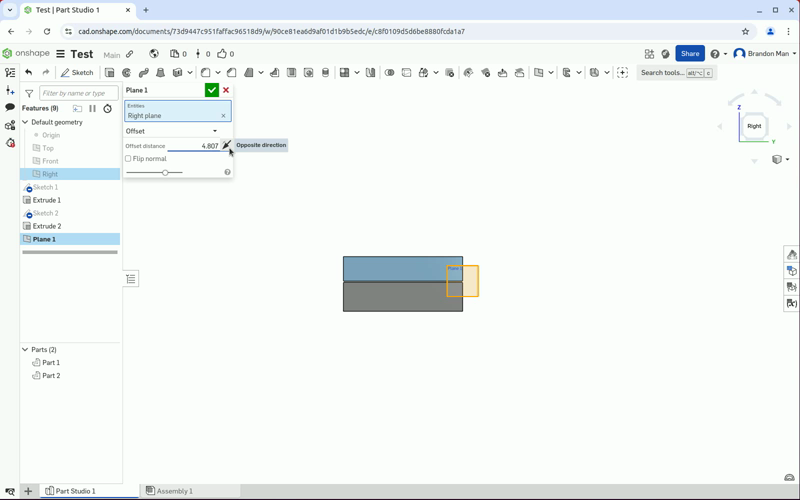
key(enter, 2)
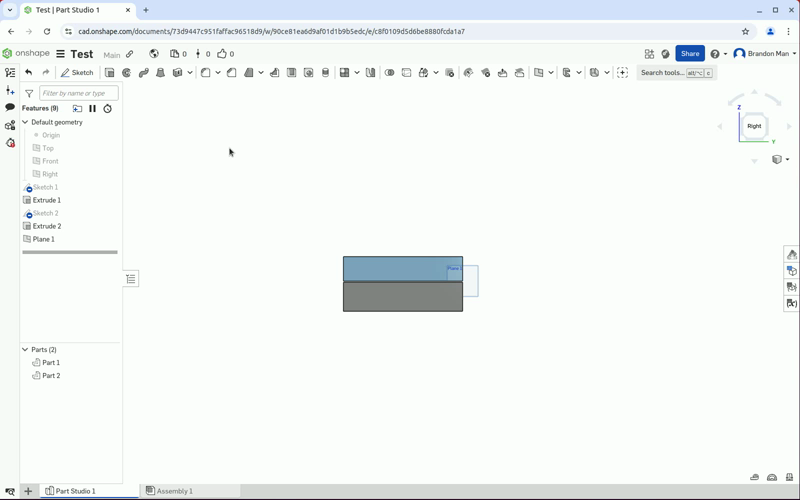
key(shift+s)
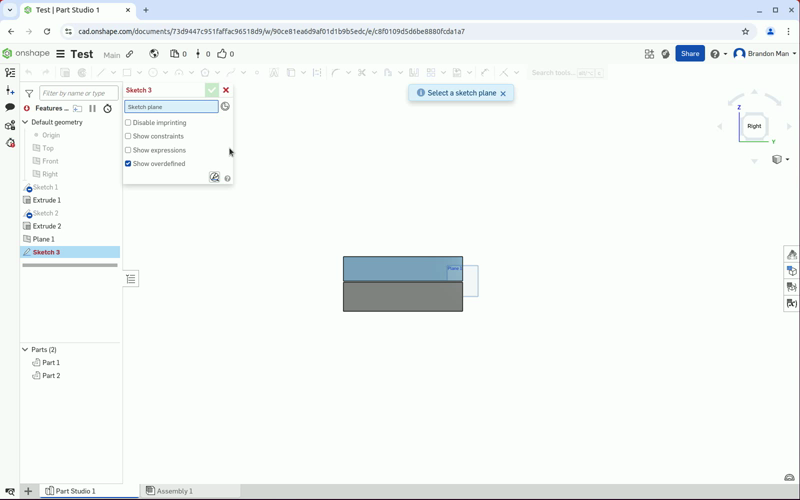
mouse_move(73, 241)
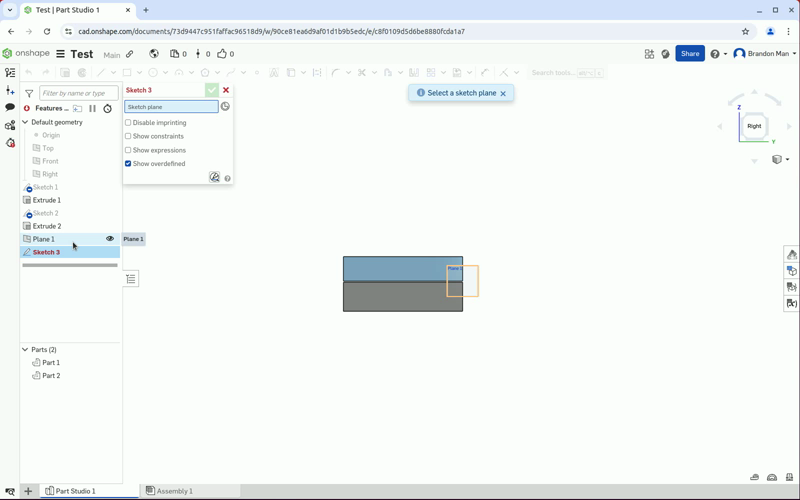
click(73, 241)
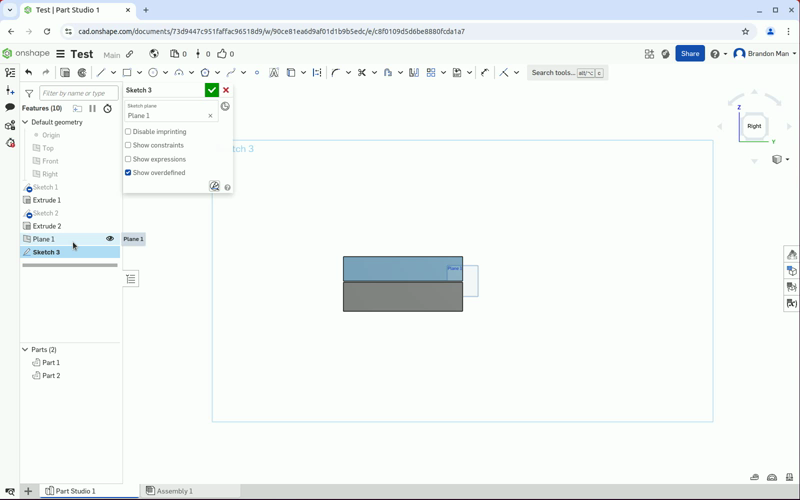
mouse_move(73, 352)
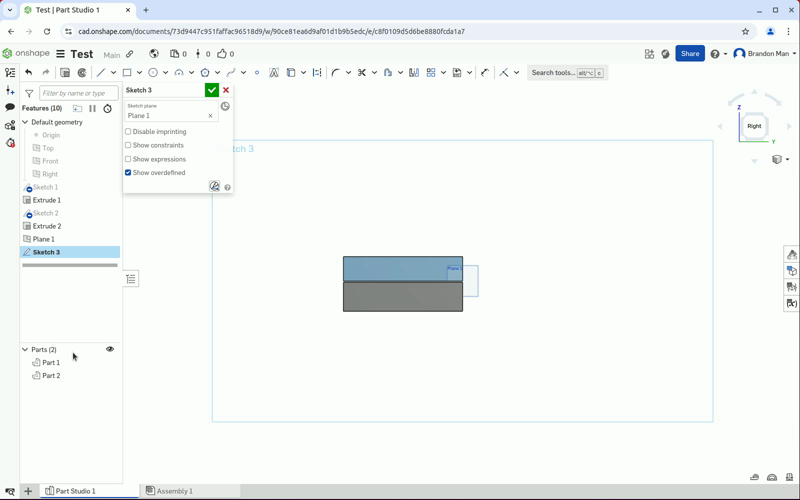
key(y)
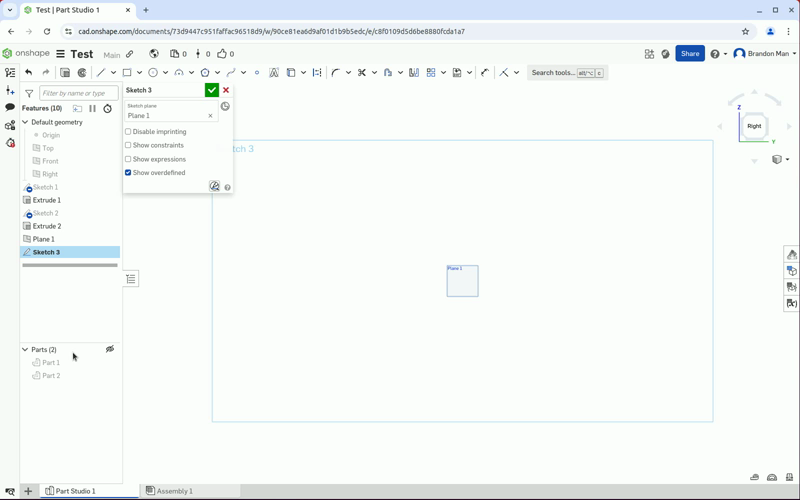
key(c)
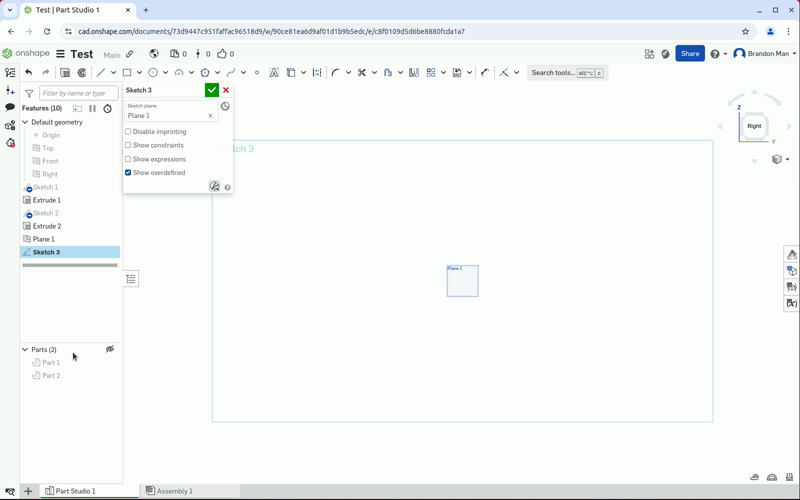
key_down(shift)
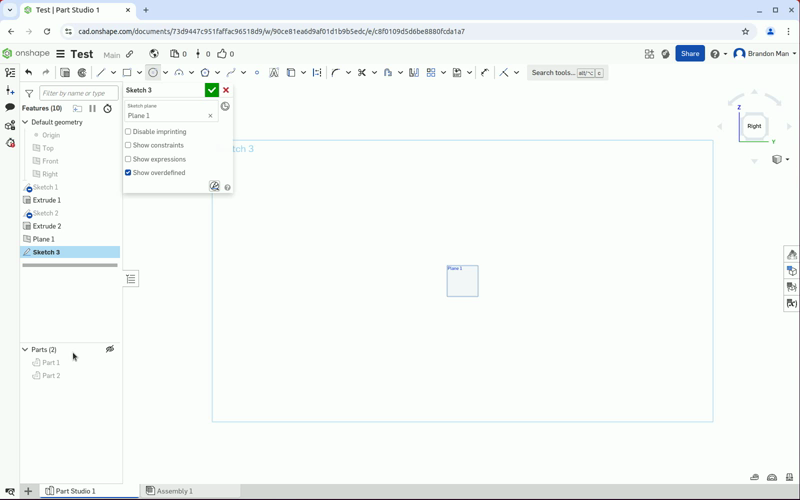
mouse_move(405, 298)
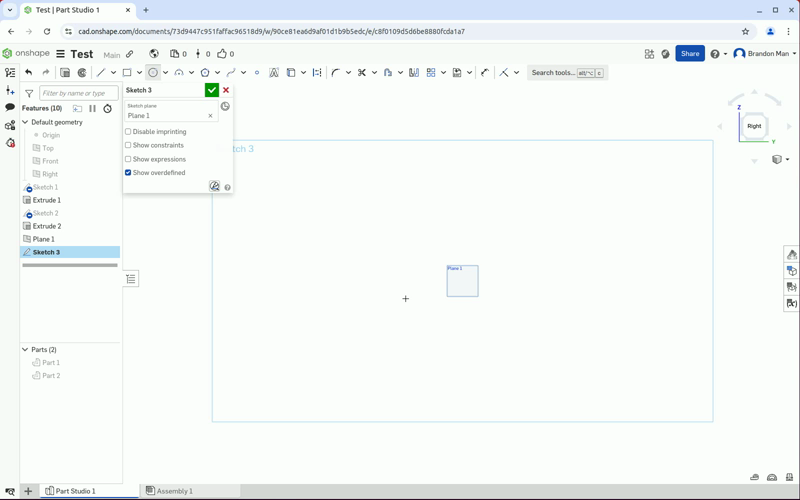
click(405, 298)
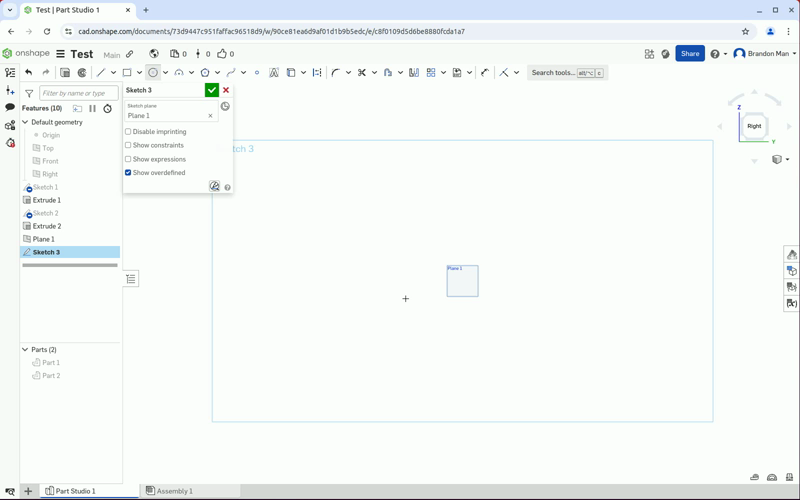
key_up(shift)
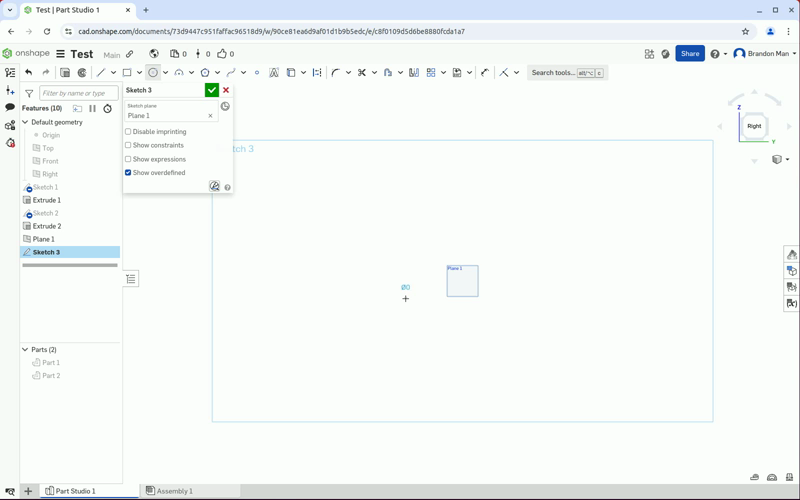
mouse_move(409, 298)
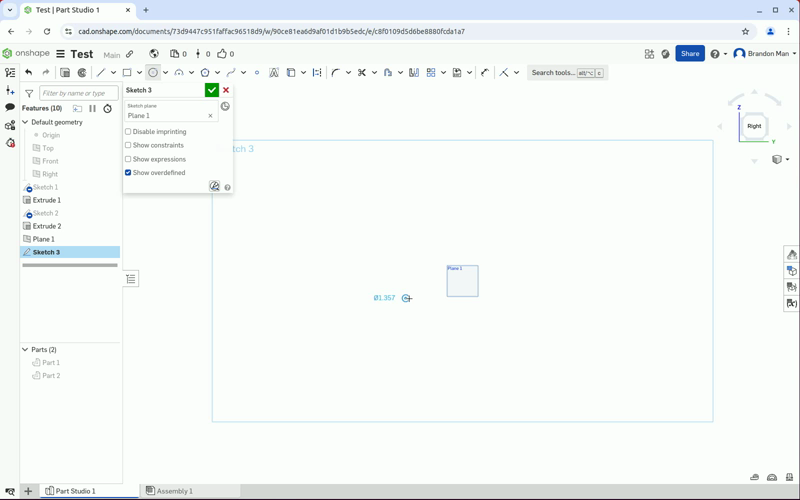
click(409, 298)
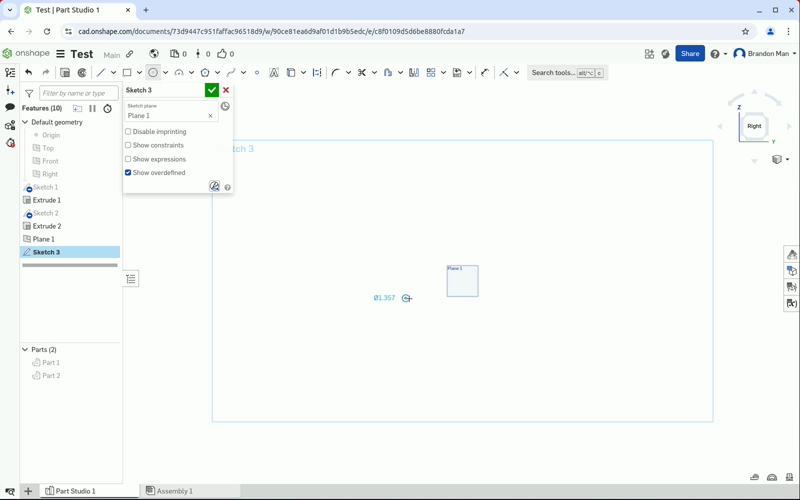
key(esc)
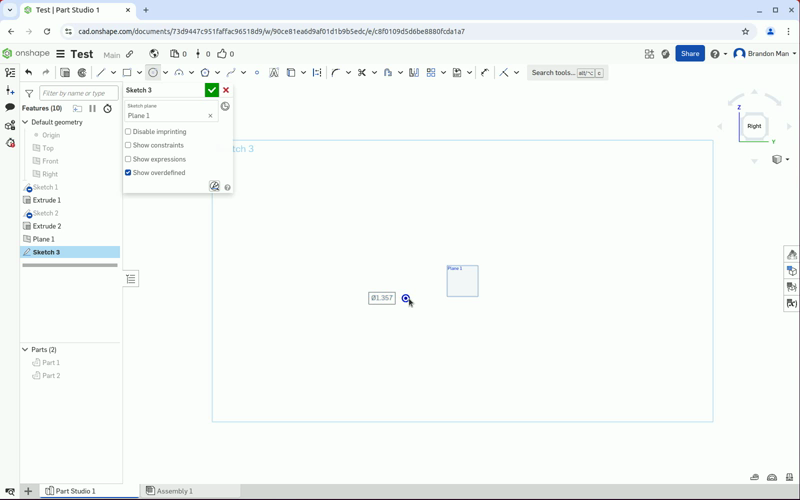
mouse_move(406, 301)
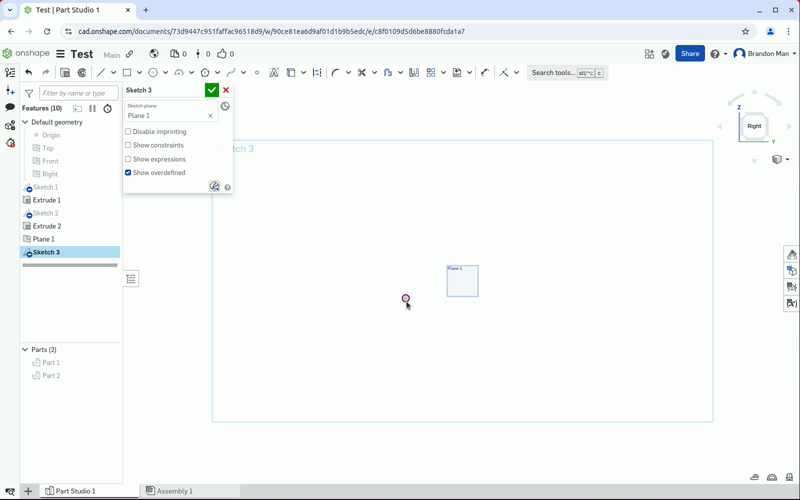
scroll(6)
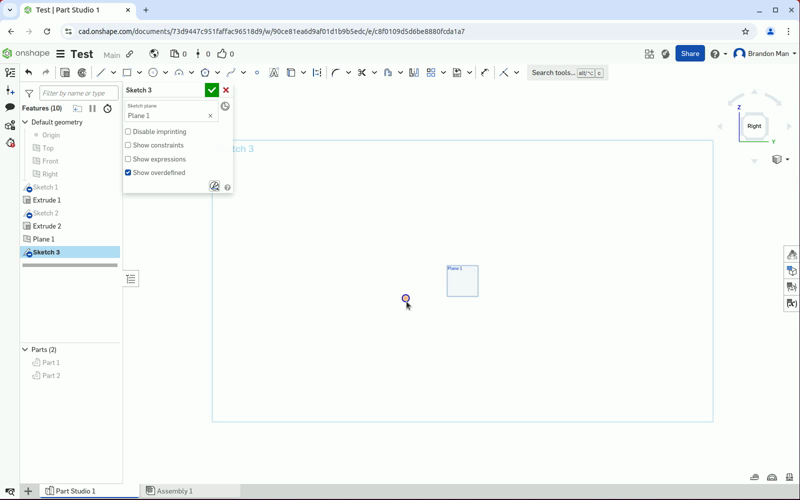
scroll(6)
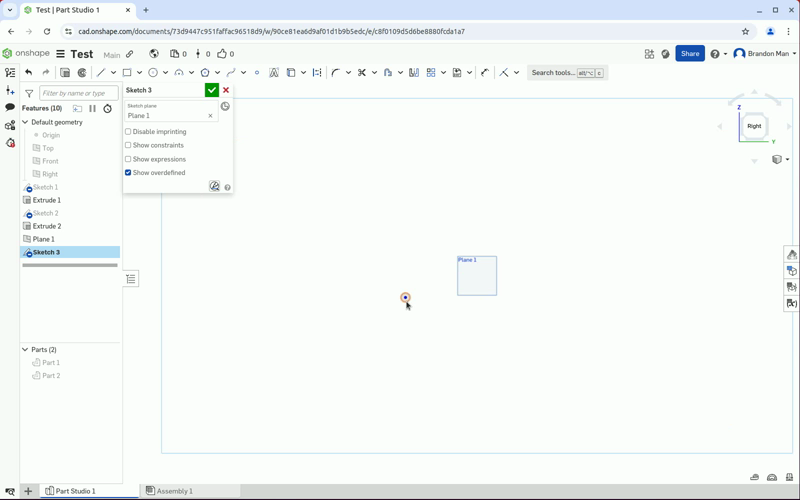
scroll(6)
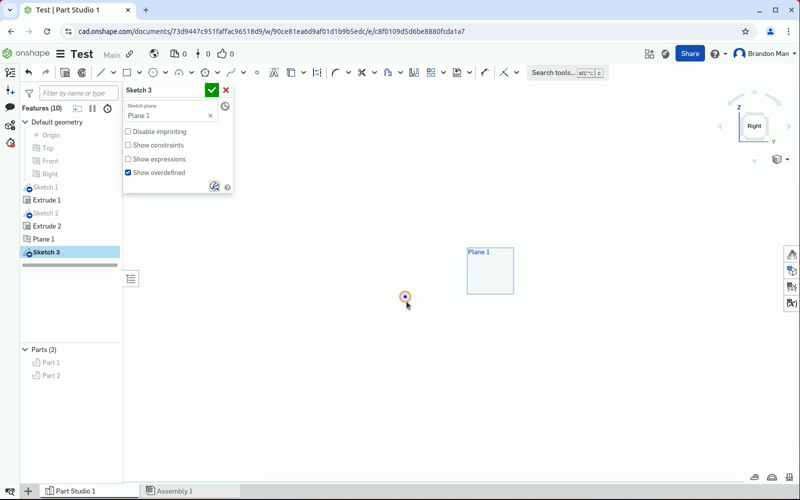
scroll(6)
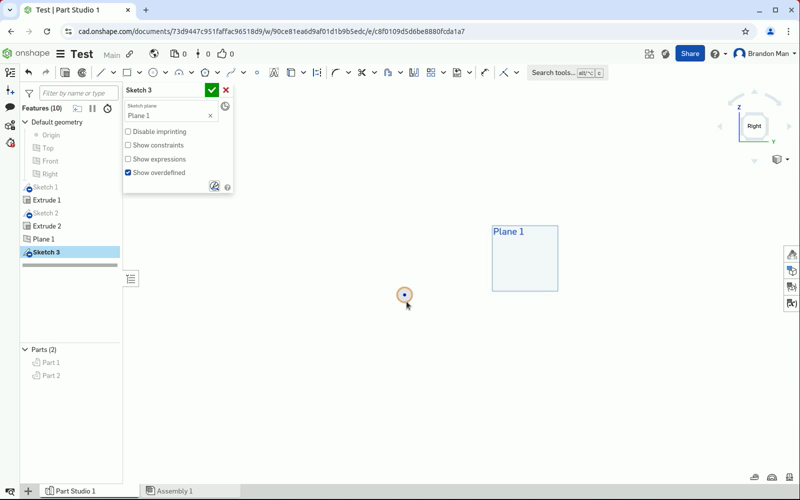
scroll(6)
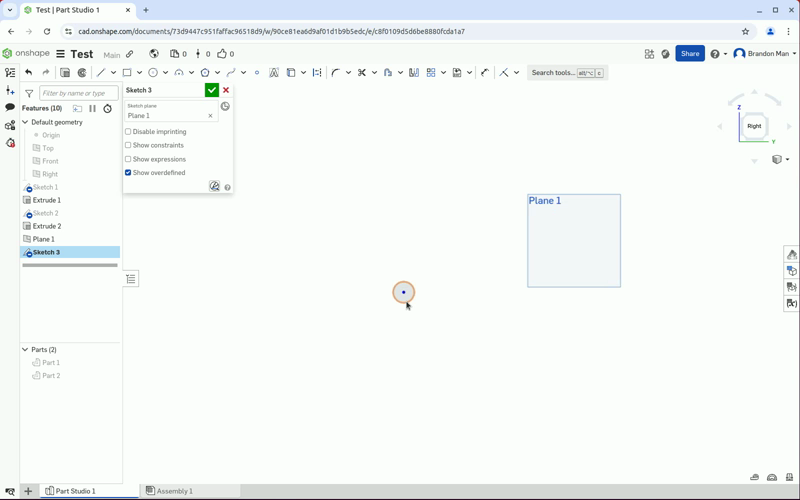
scroll(6)
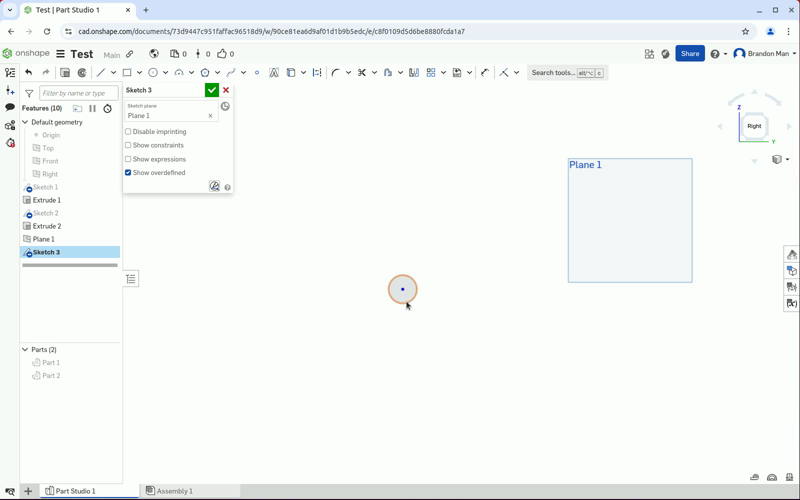
scroll(6)
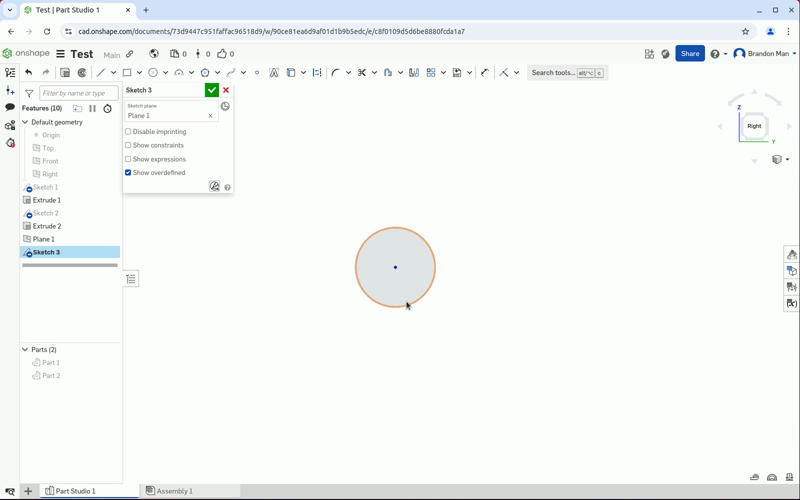
click(406, 301)
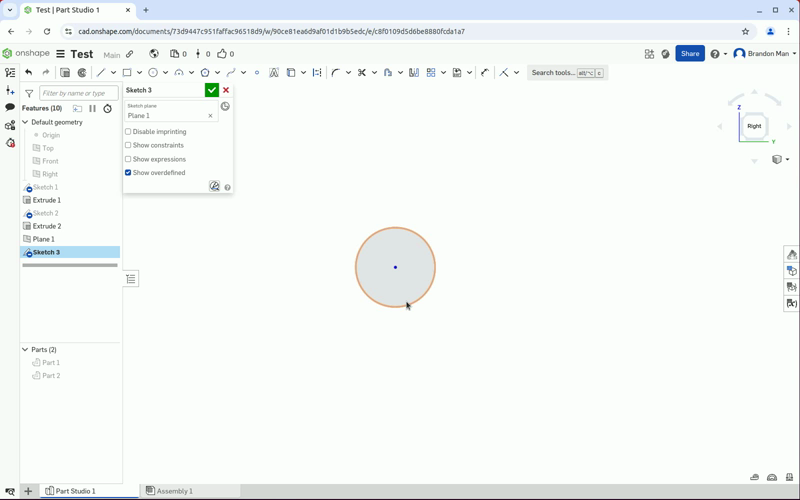
scroll(-6)
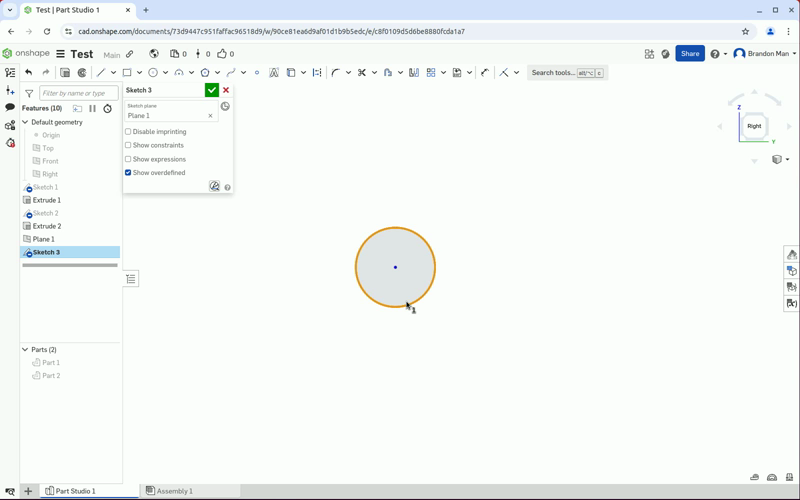
scroll(-6)
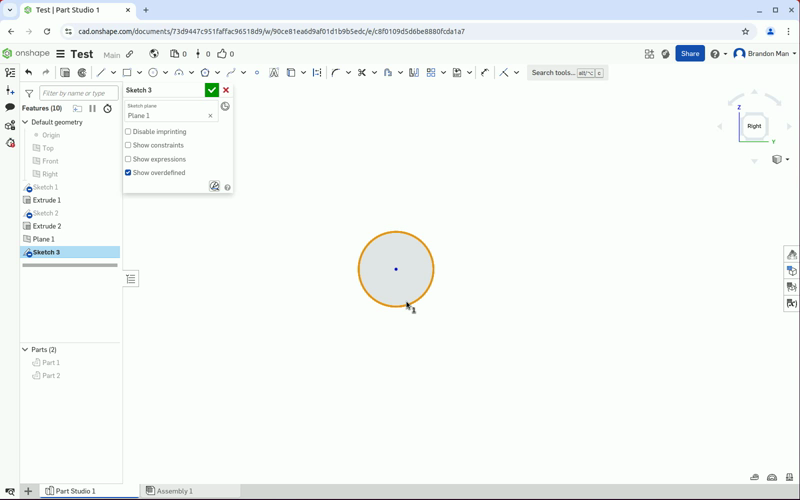
scroll(-6)
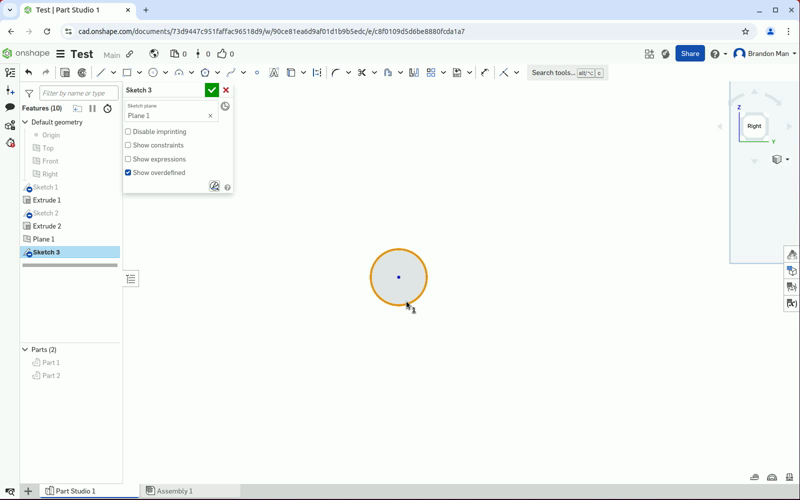
scroll(-6)
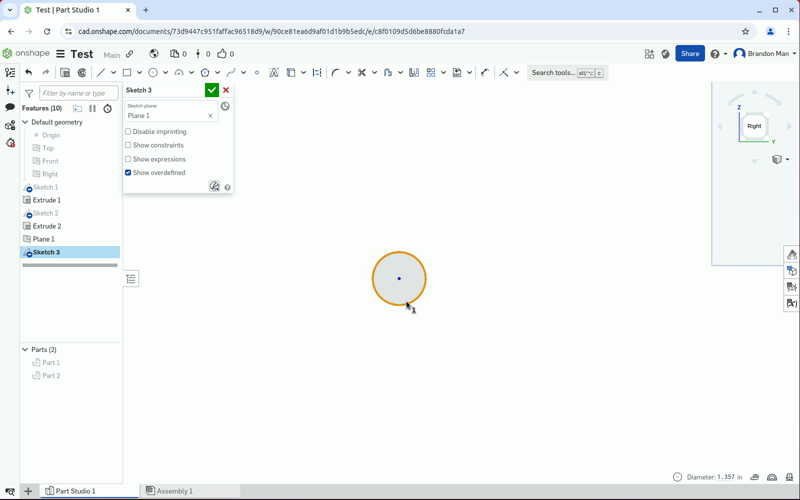
scroll(-6)
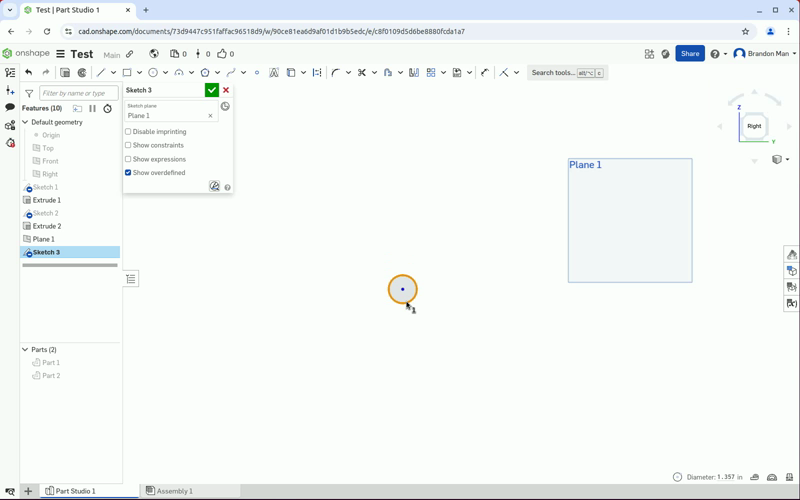
scroll(-6)
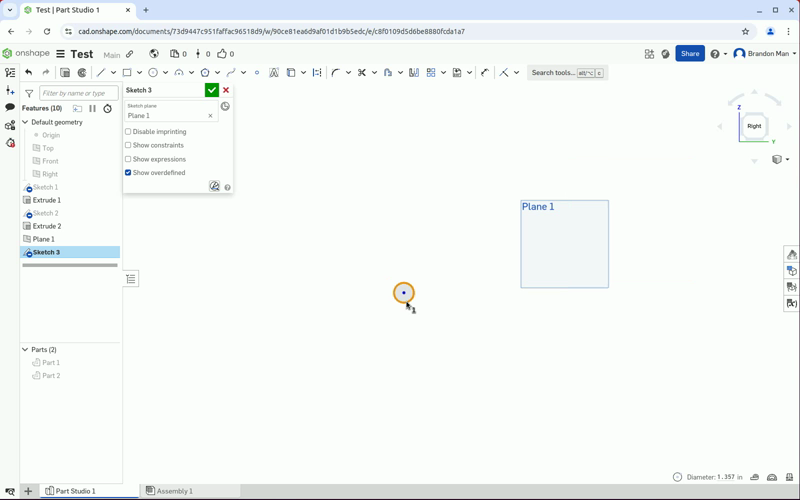
scroll(-6)
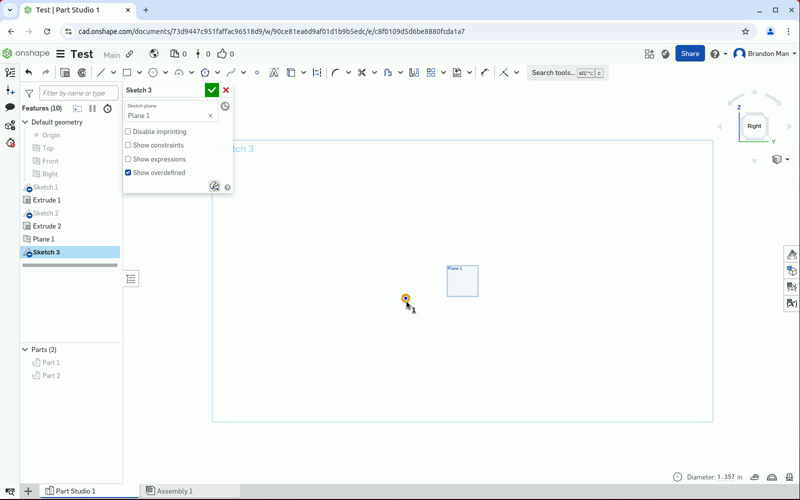
mouse_move(73, 352)
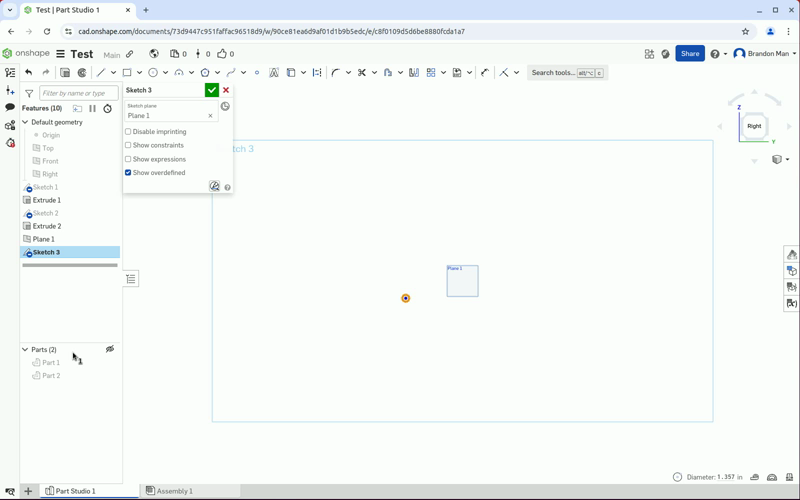
key(shift+y)
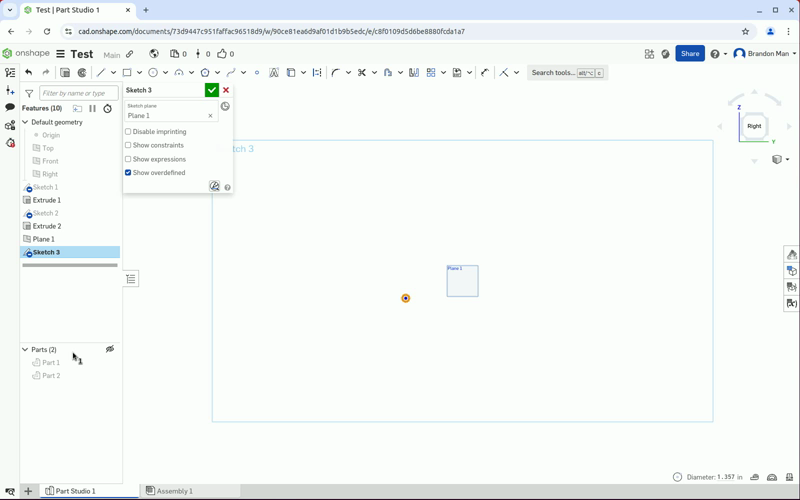
key(shift+e)
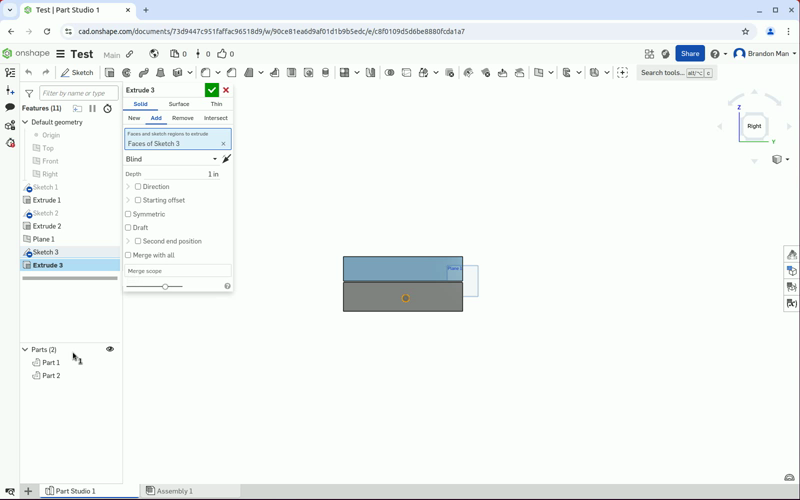
mouse_move(143, 106)
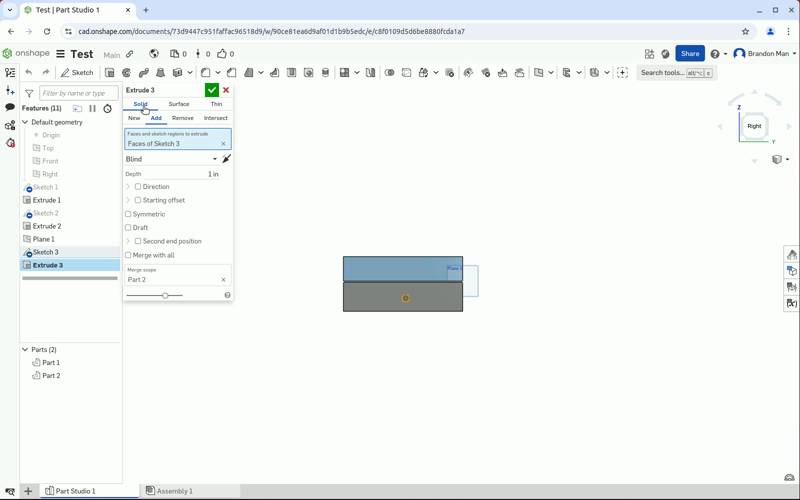
click(143, 106)
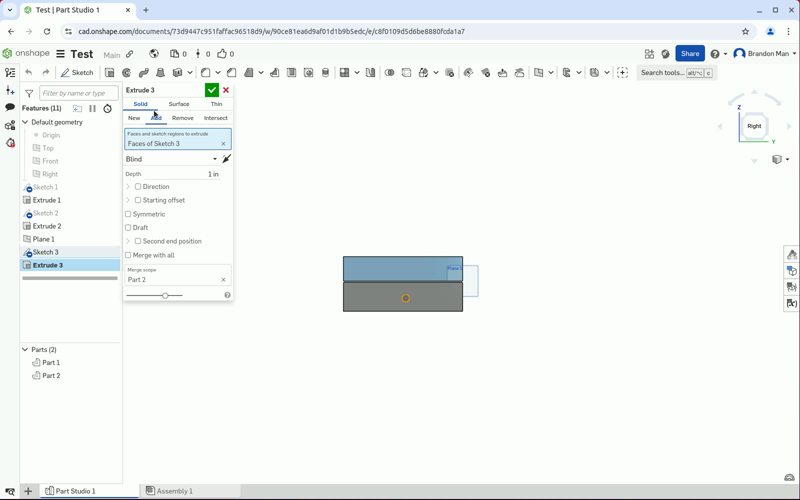
mouse_move(186, 120)
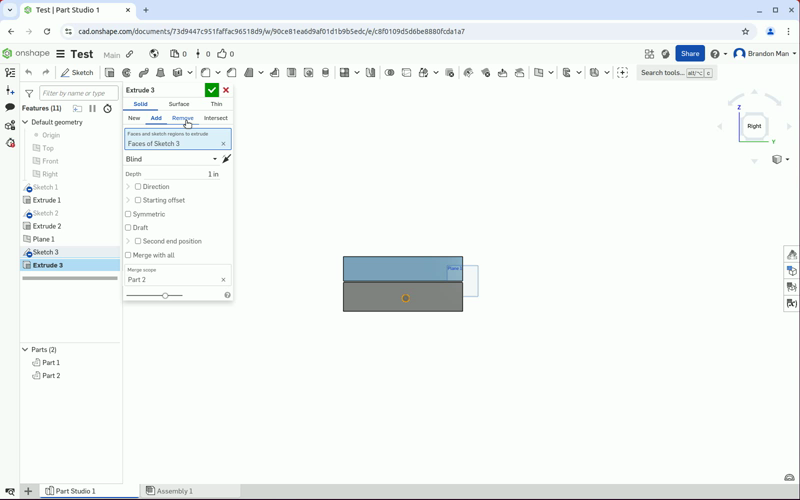
click(186, 120)
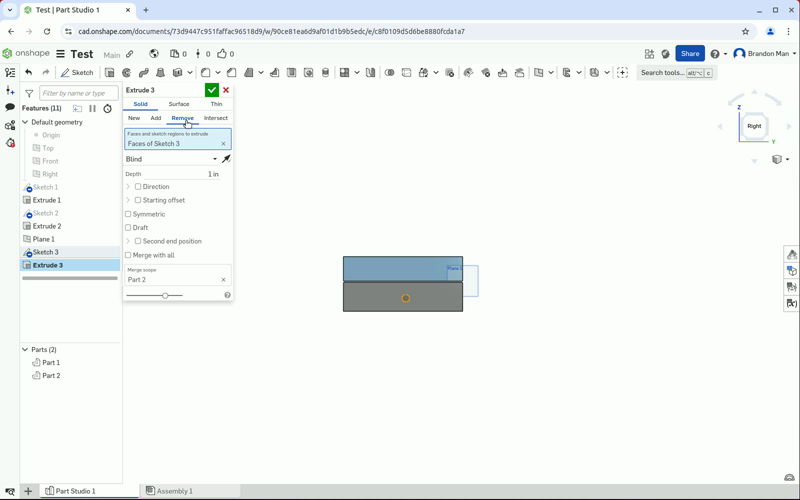
key(tab, 4)
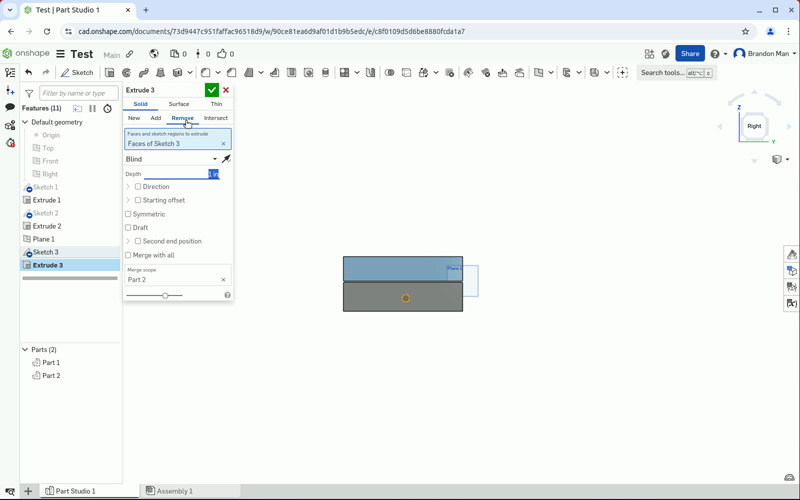
text(1.685)
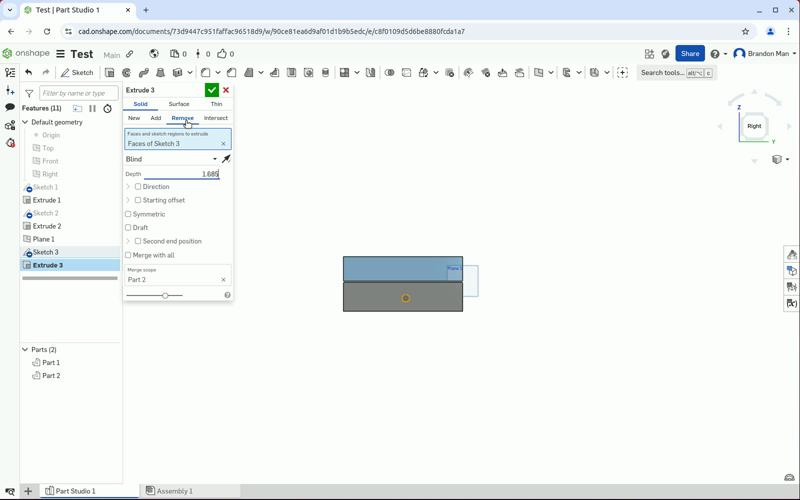
key(tab, 6)
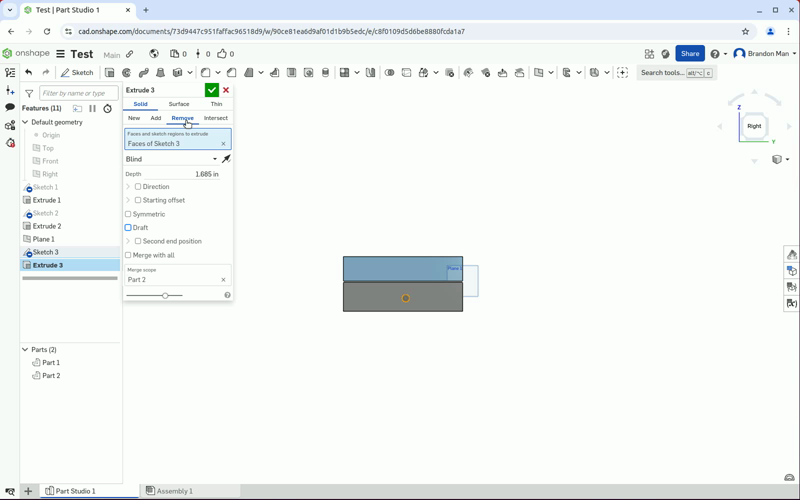
key(space)
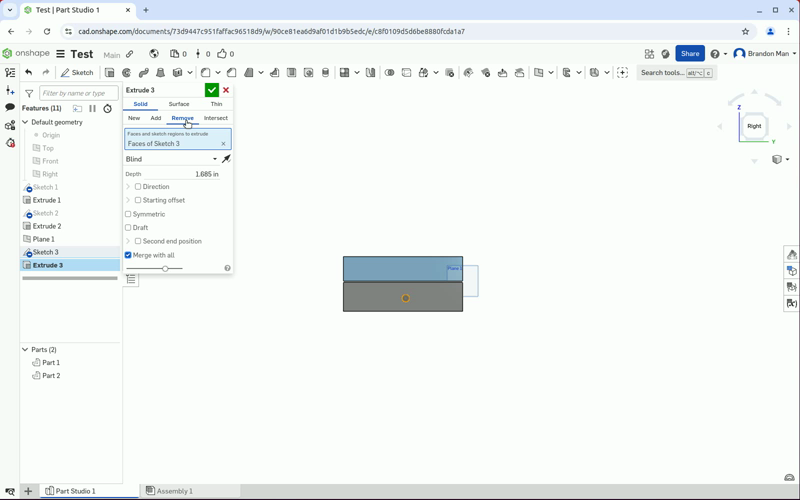
key(enter)
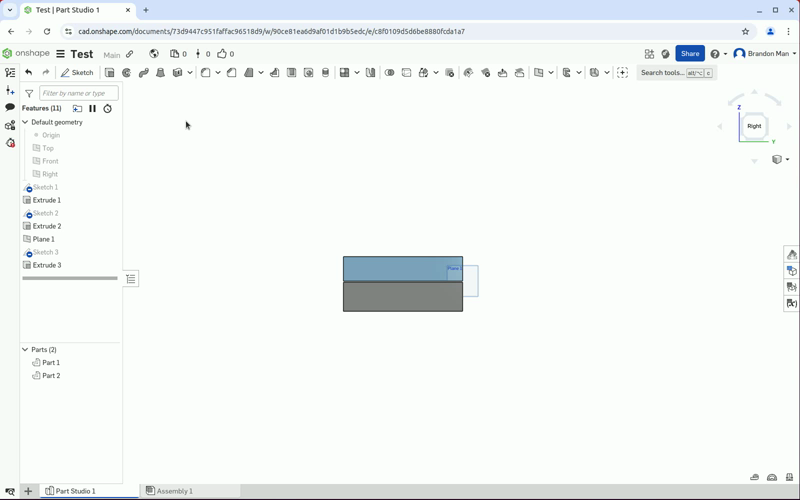
key(shift+h)
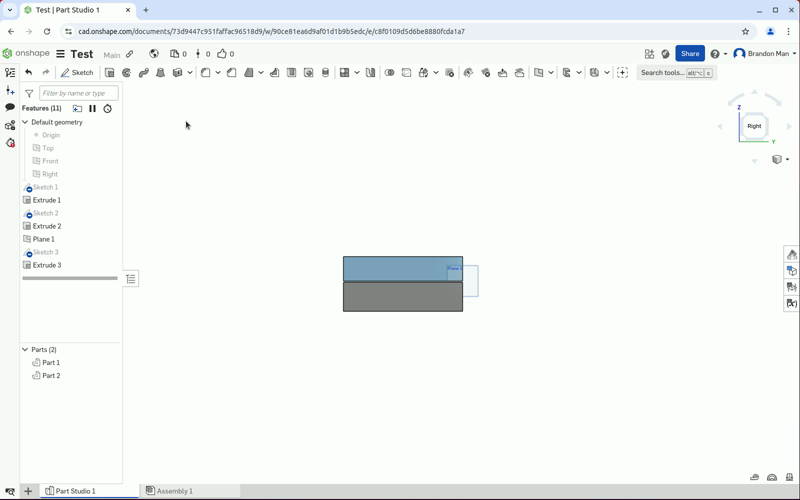
key(shift+h)
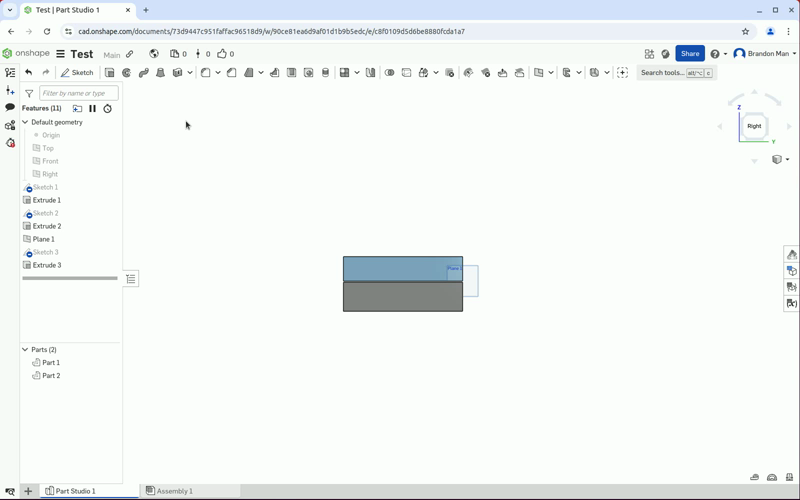
mouse_move(73, 189)
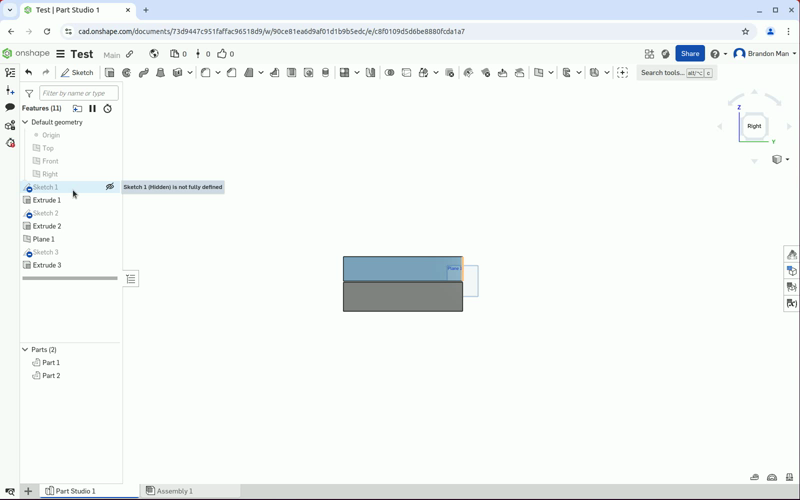
click(73, 189)
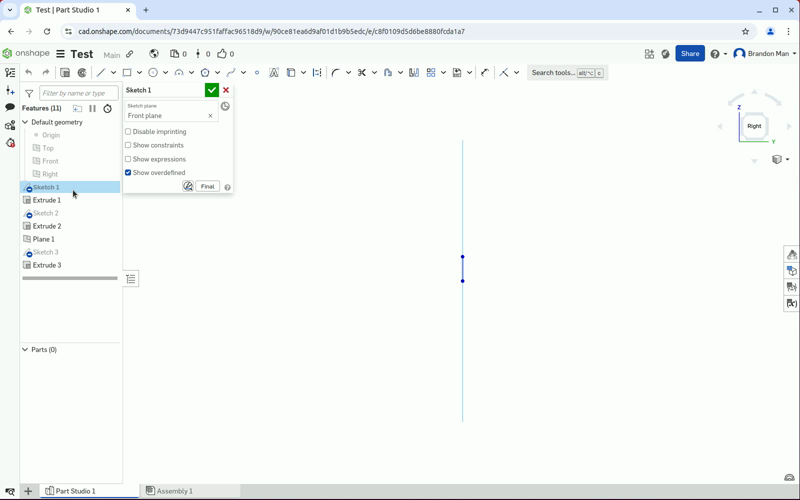
mouse_move(229, 92)
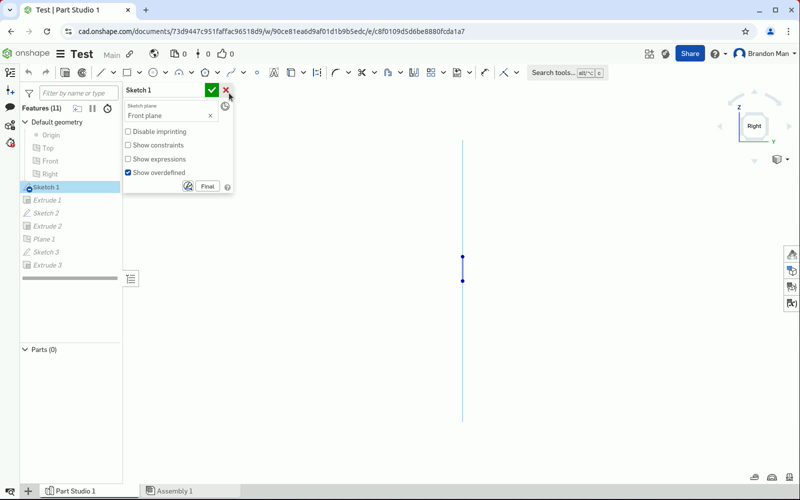
click(229, 92)
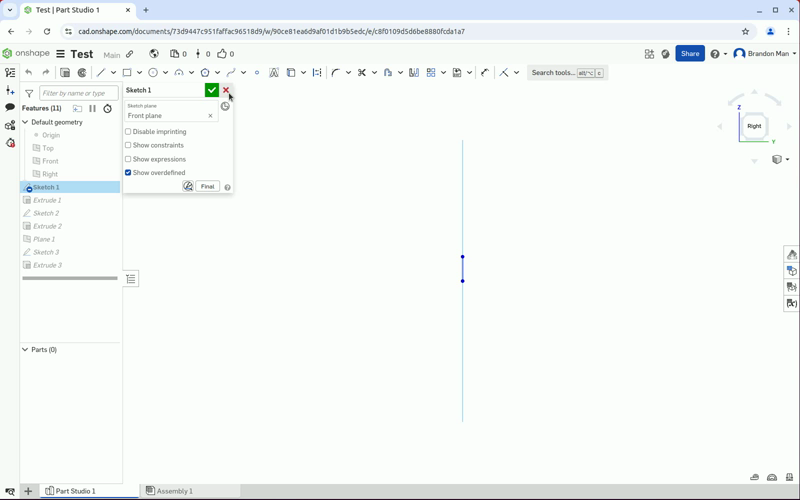
key(shift+s)
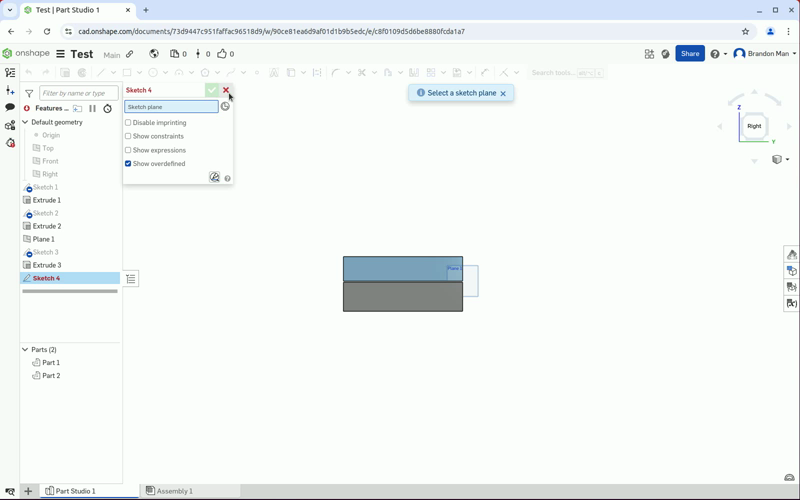
mouse_move(73, 241)
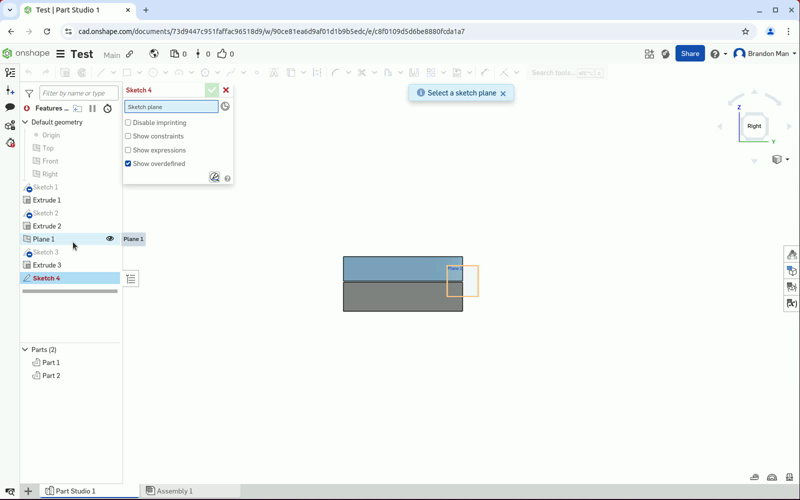
click(73, 241)
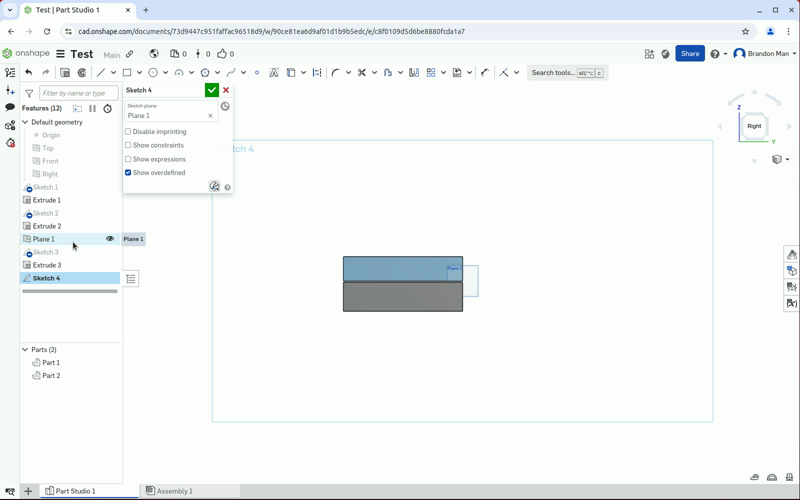
mouse_move(73, 352)
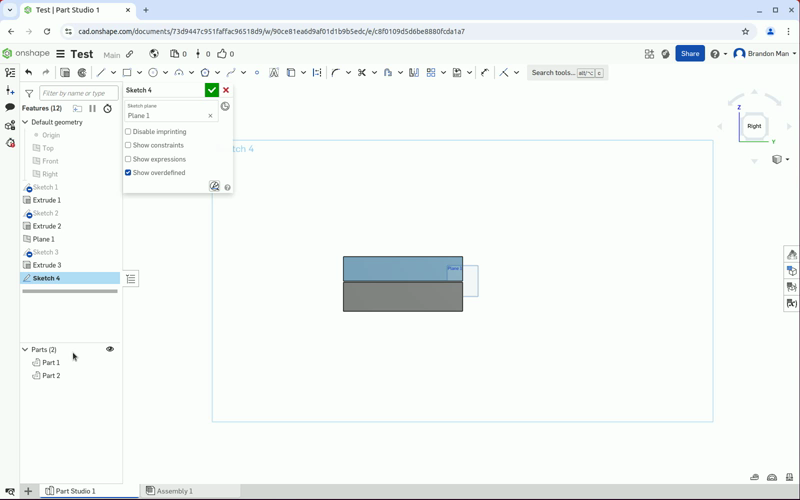
key(y)
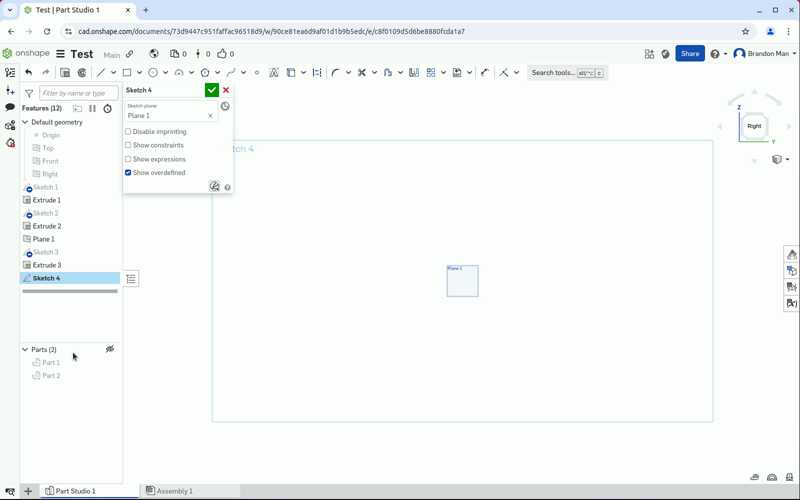
key(l)
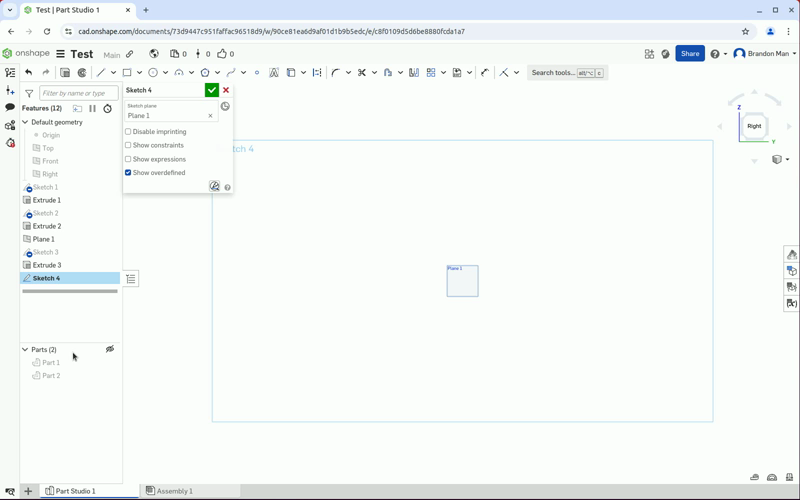
key_down(shift)
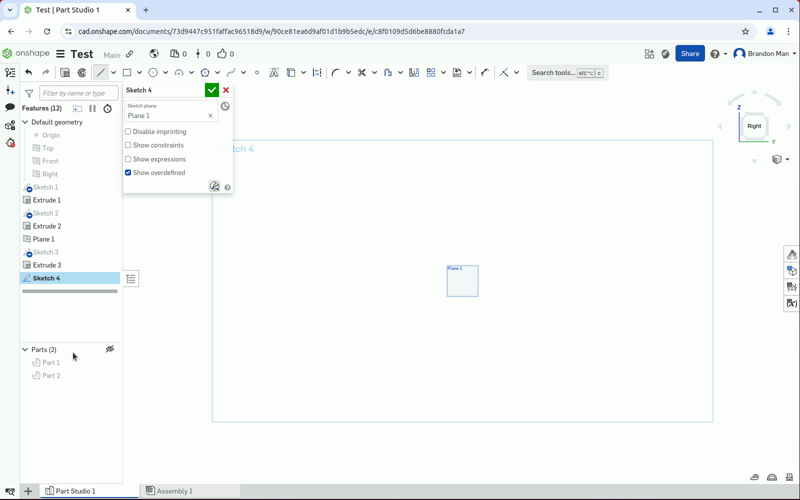
mouse_move(350, 280)
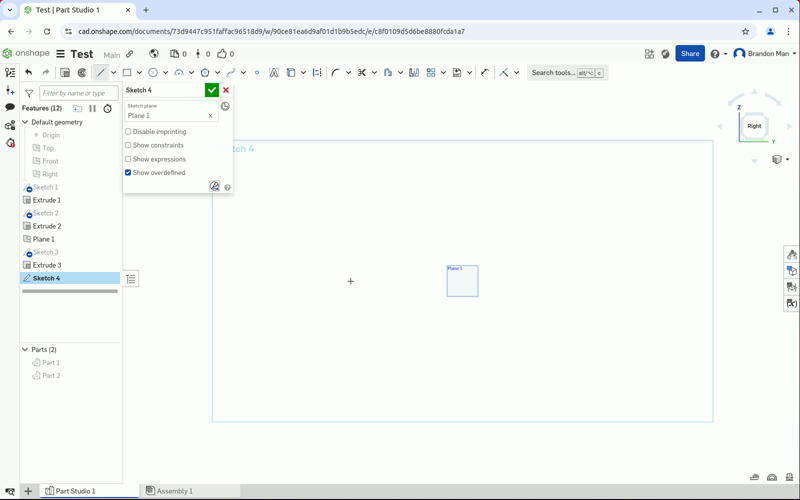
click(350, 280)
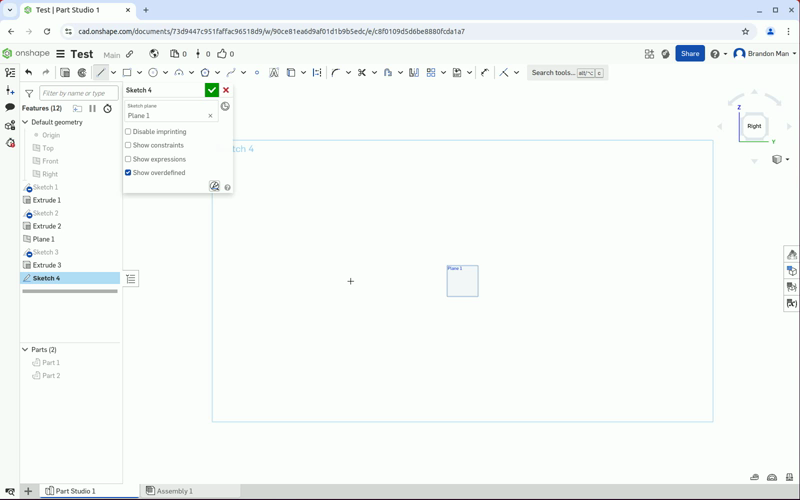
key_up(shift)
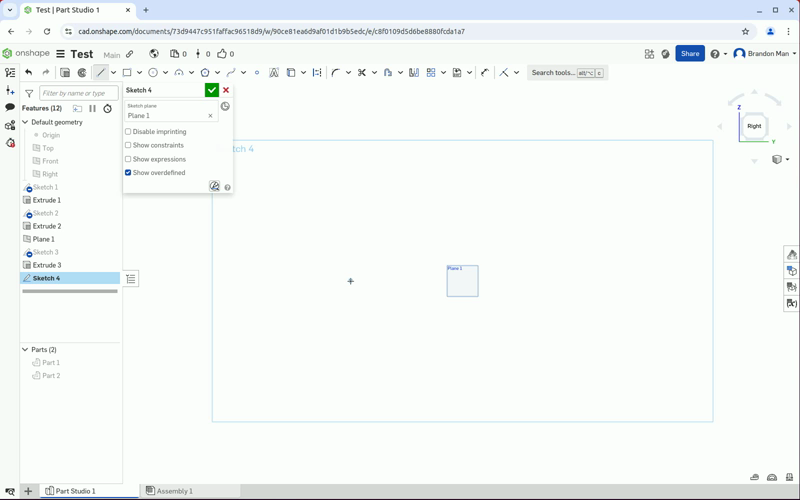
key_down(shift)
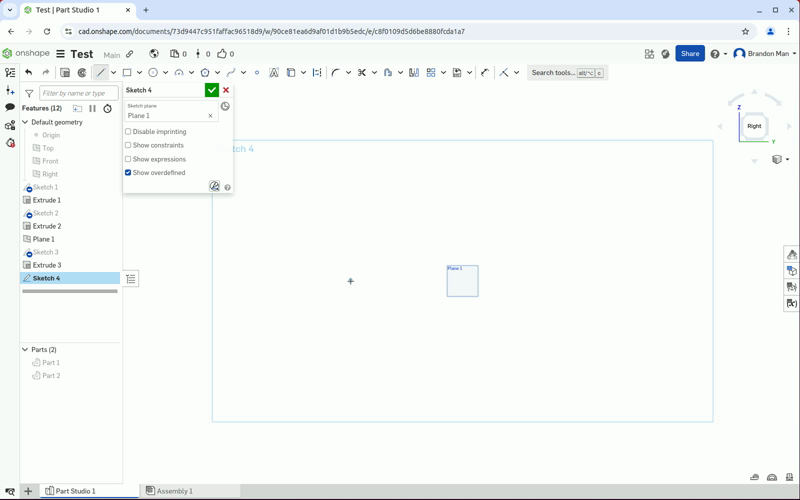
mouse_move(457, 280)
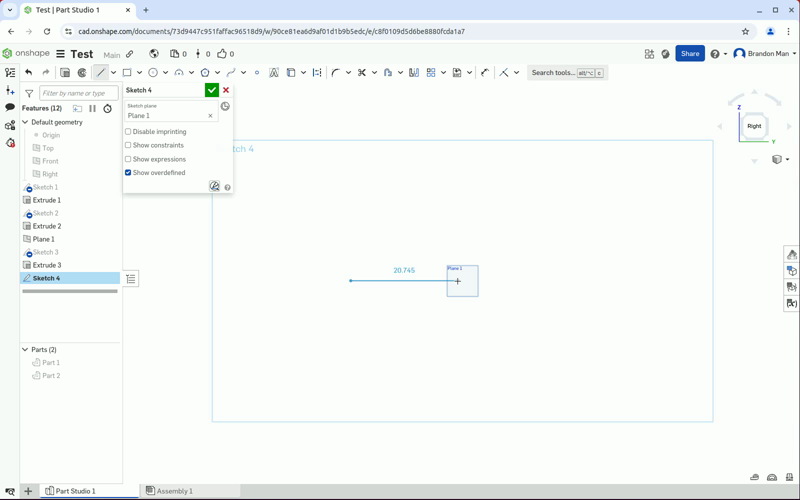
click(457, 280)
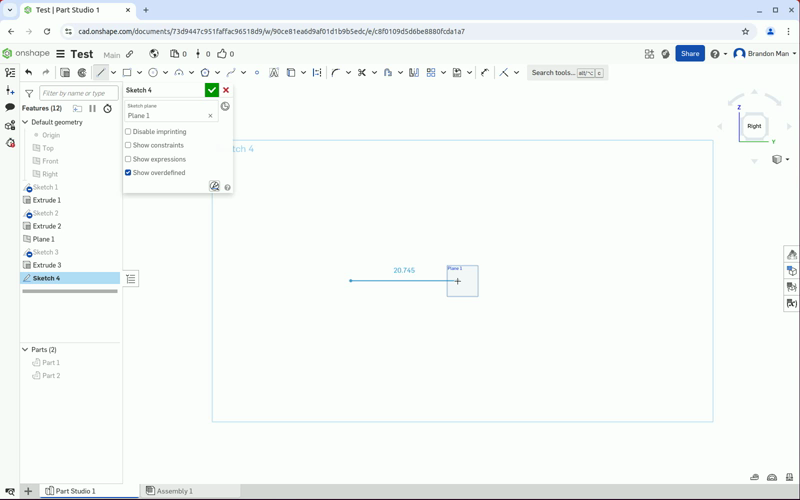
key_up(shift)
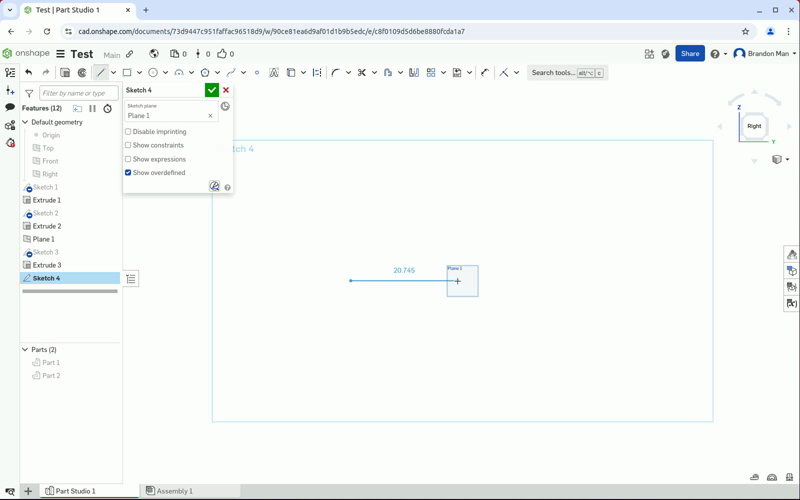
key_down(shift)
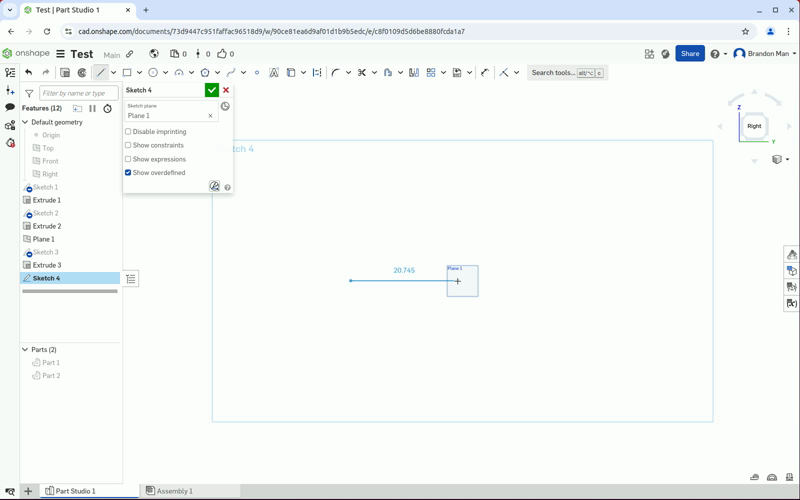
mouse_move(487, 280)
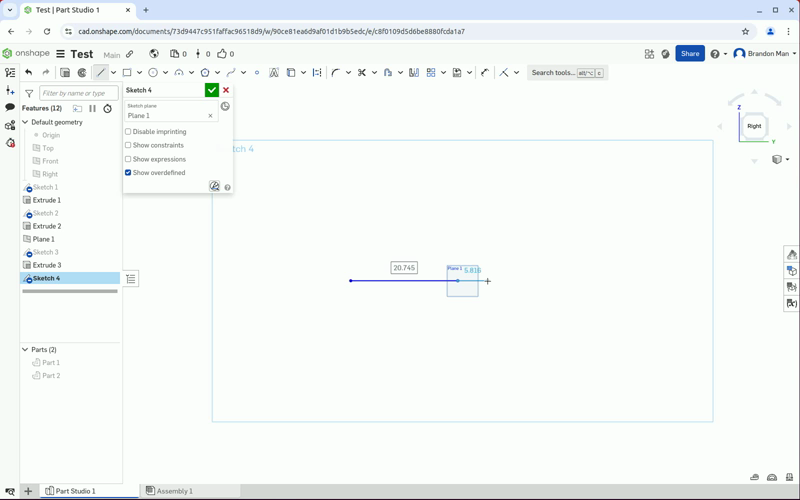
mouse_move(457, 263)
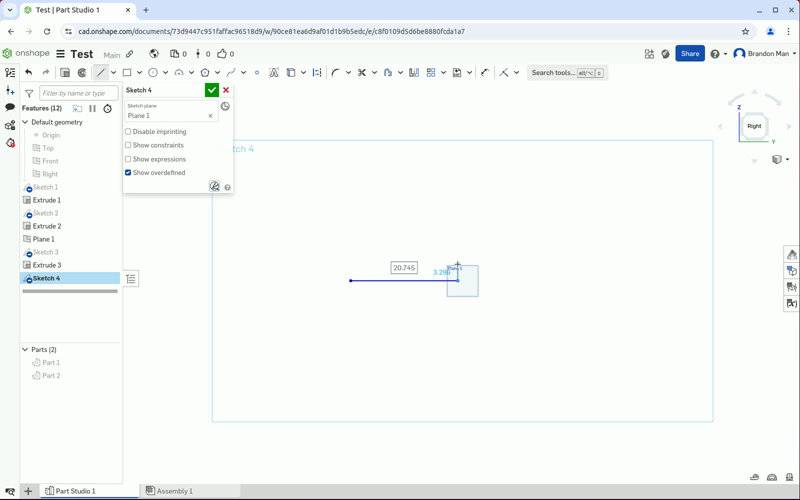
click(457, 263)
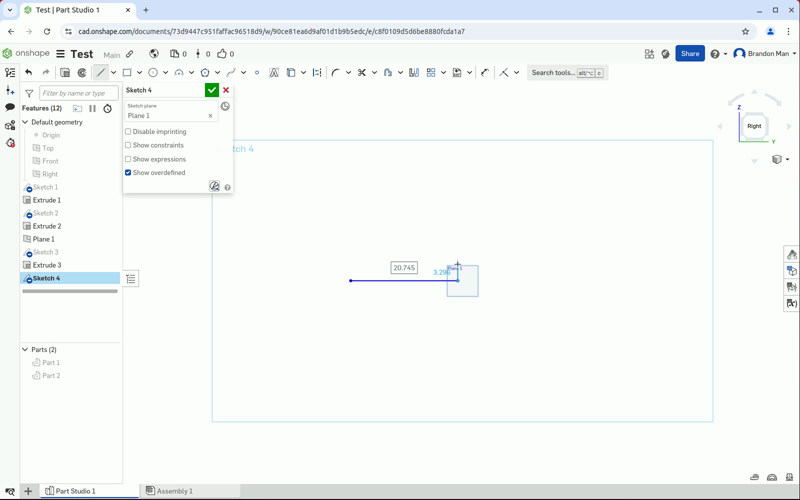
key_up(shift)
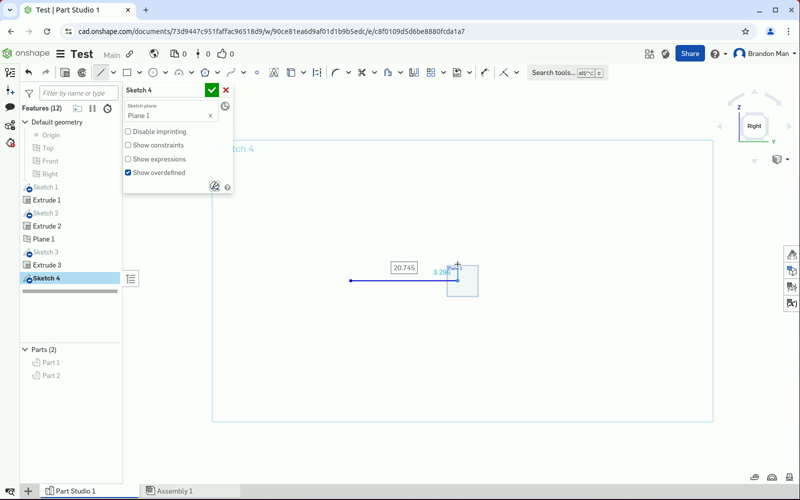
key_down(shift)
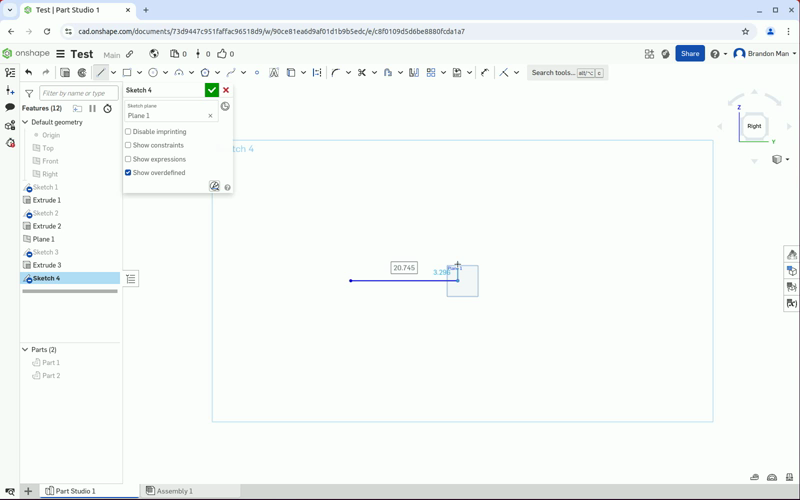
mouse_move(350, 263)
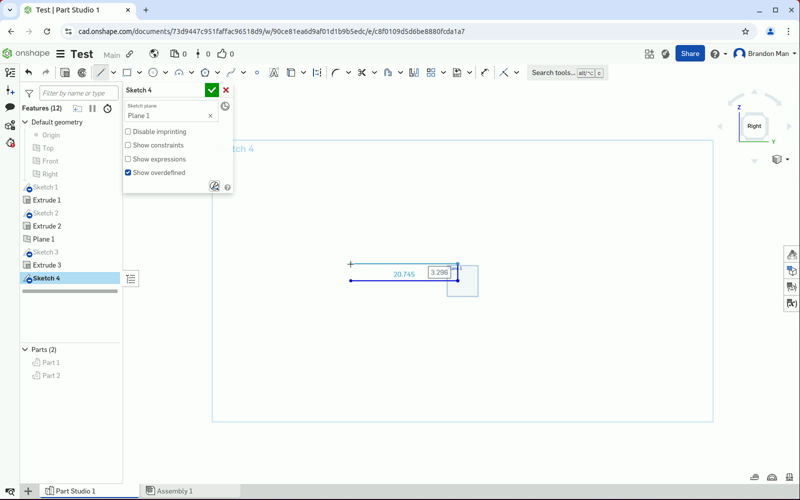
click(350, 263)
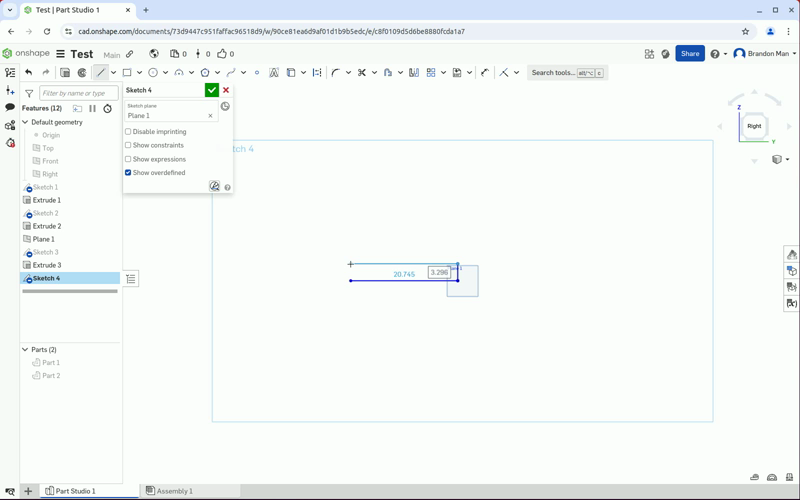
key_up(shift)
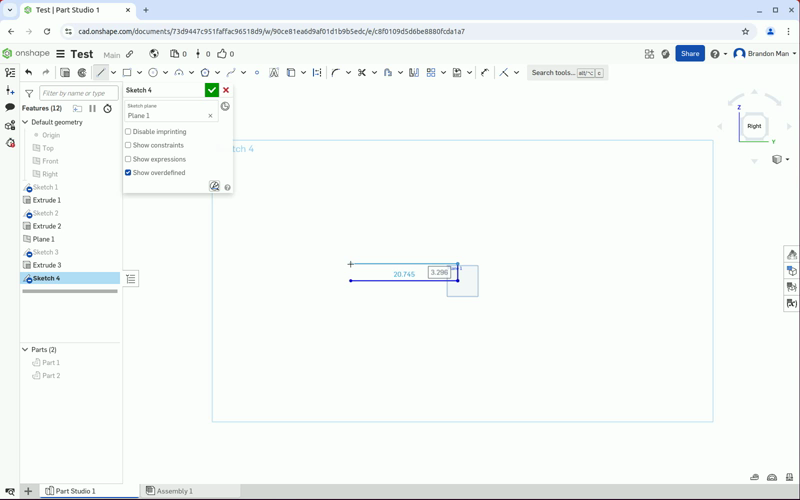
mouse_move(380, 263)
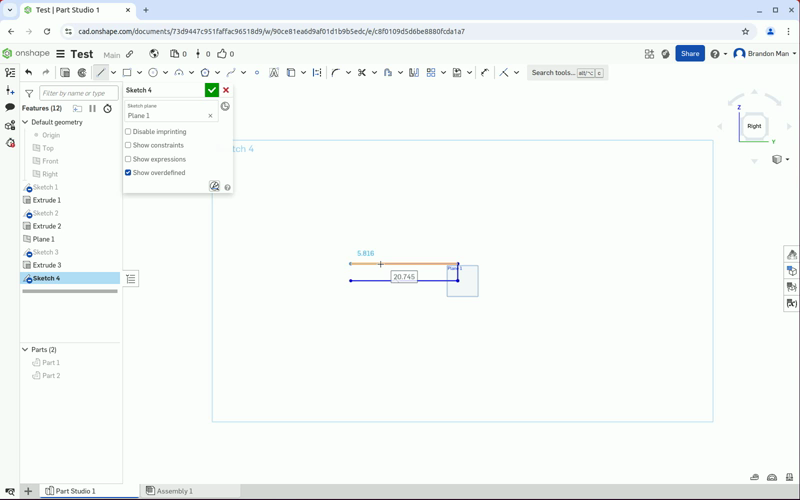
key_down(shift)
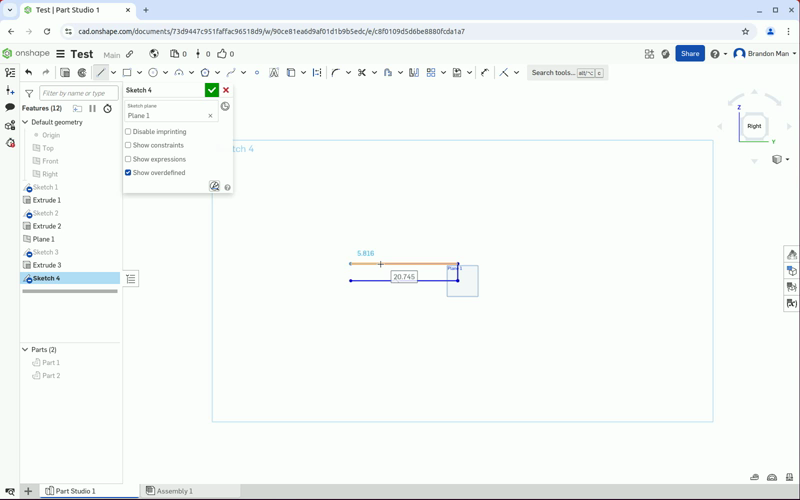
mouse_move(350, 280)
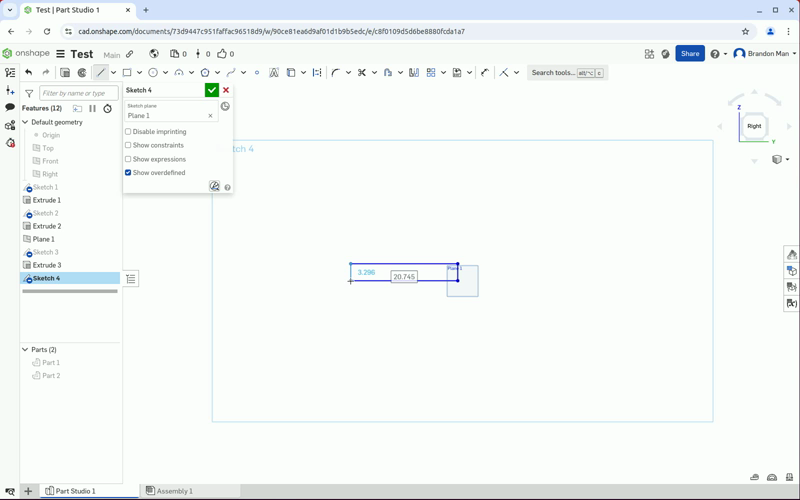
key_up(shift)
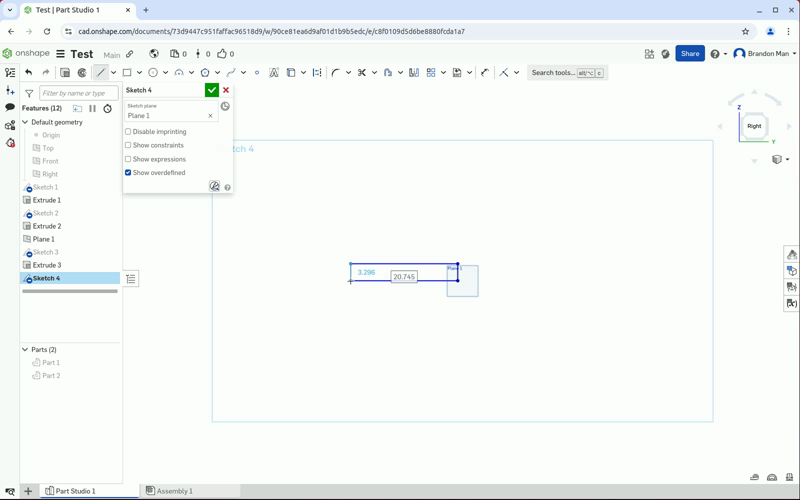
click(350, 280)
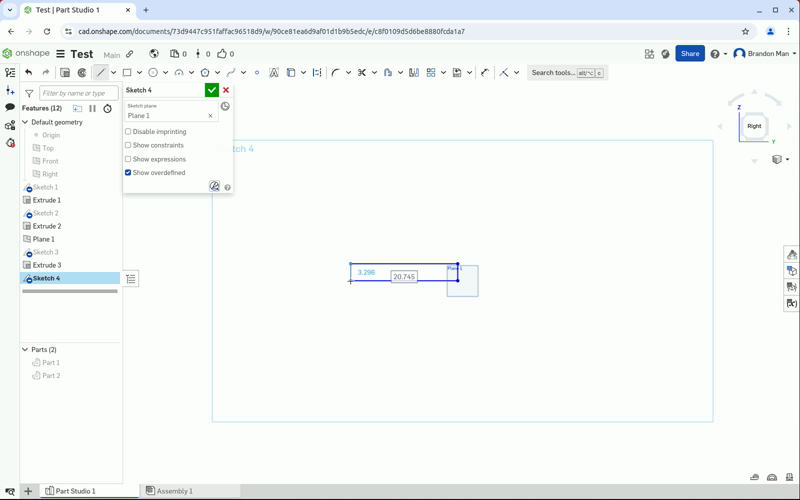
key(esc)
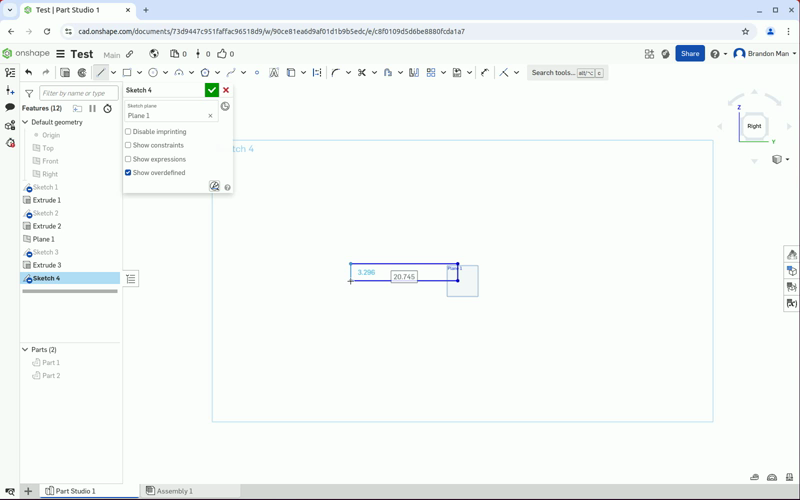
mouse_move(440, 276)
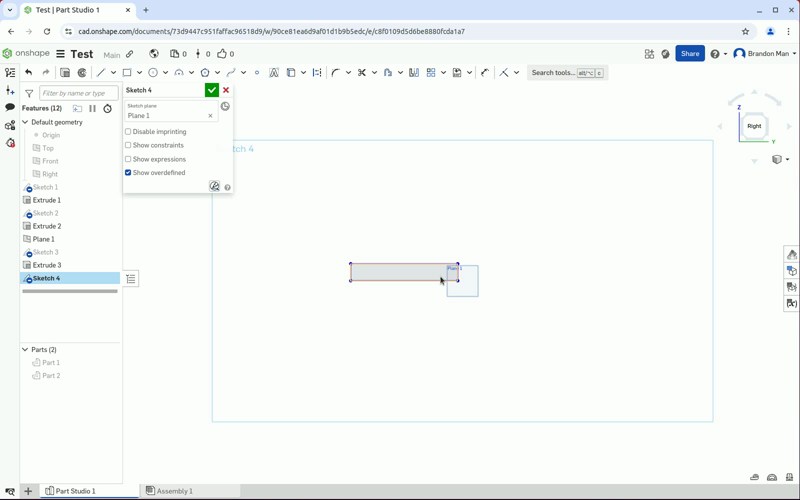
scroll(6)
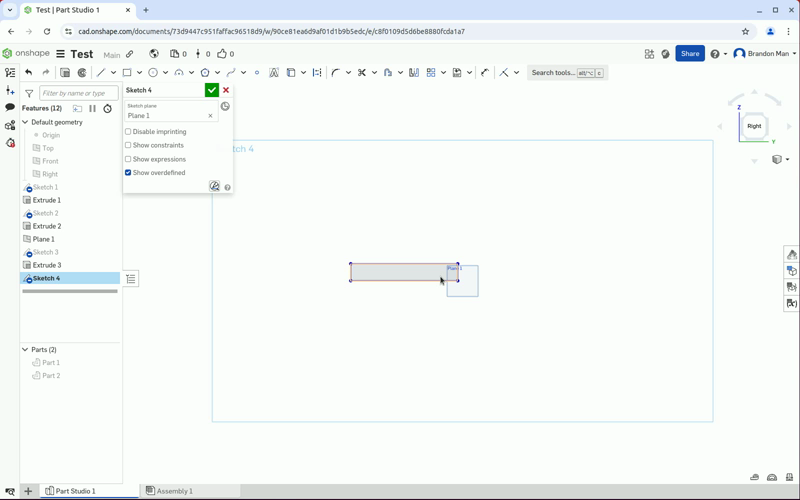
scroll(6)
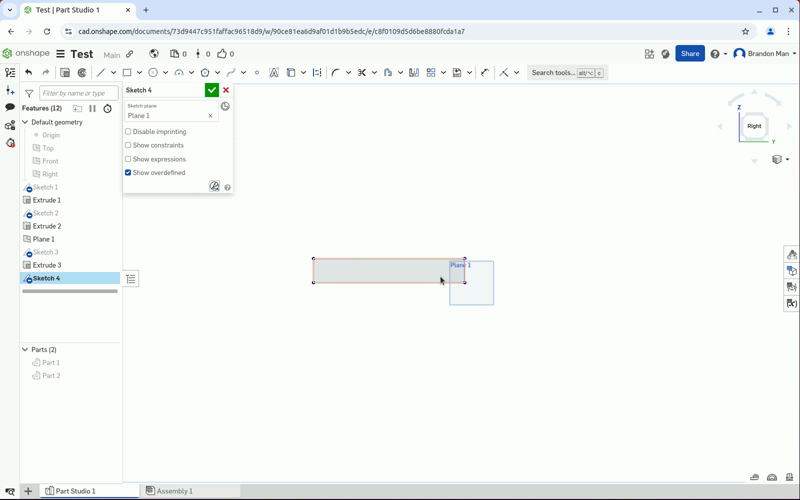
scroll(6)
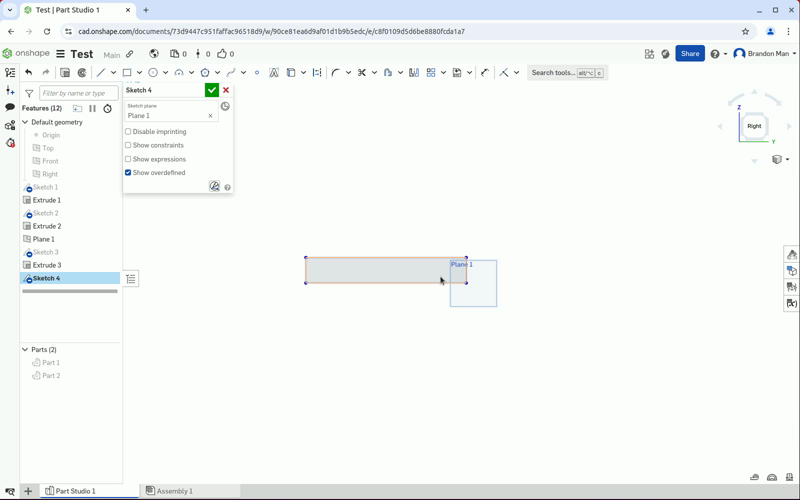
scroll(6)
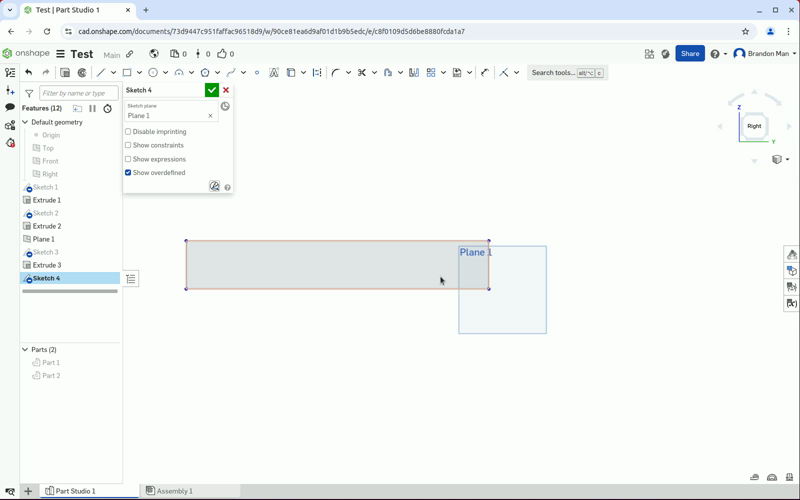
scroll(6)
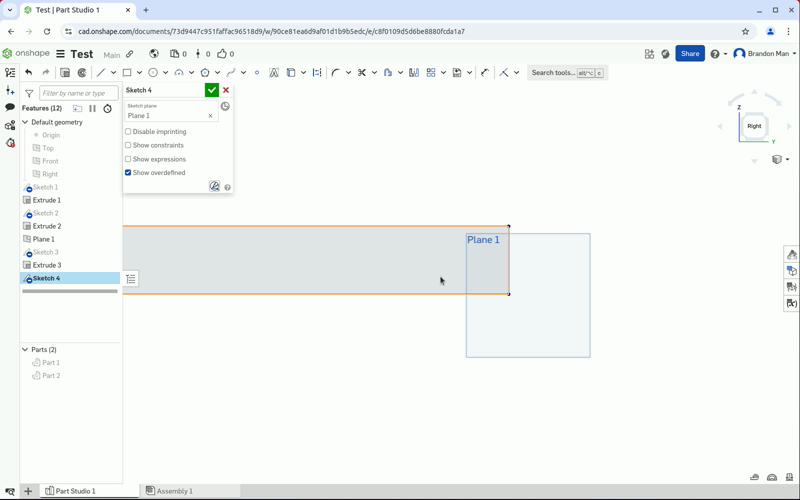
scroll(6)
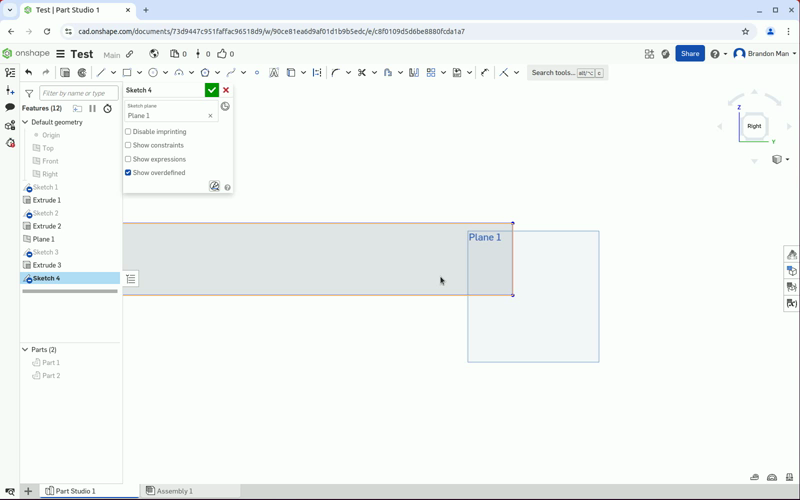
scroll(6)
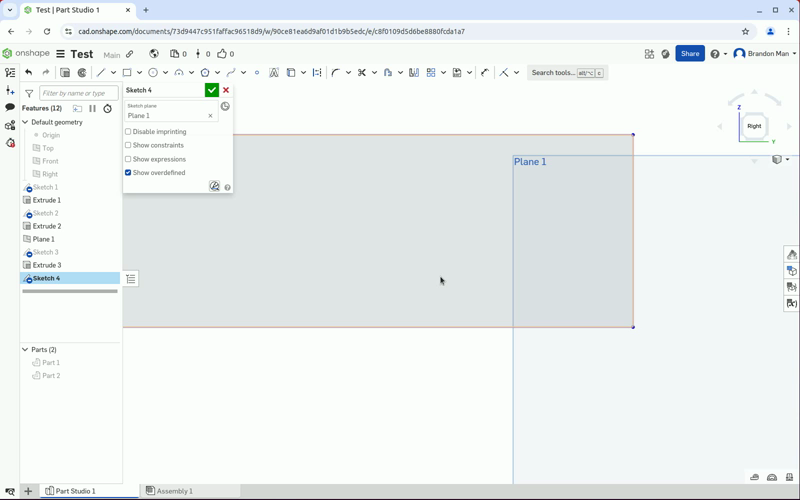
click(440, 276)
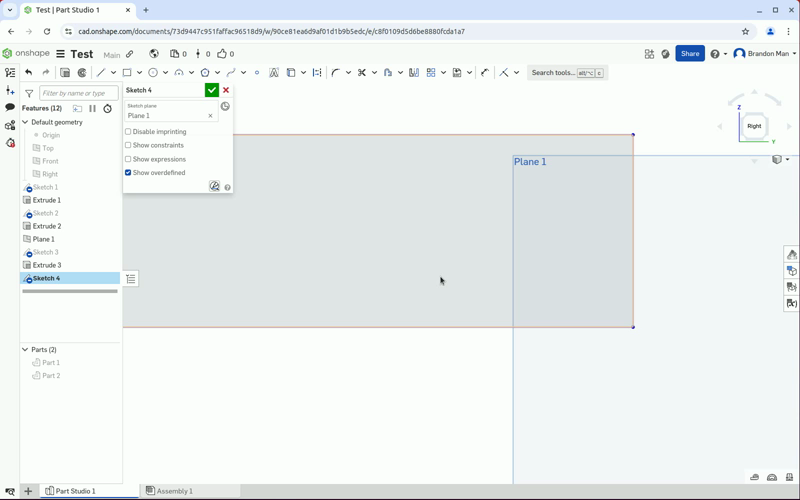
scroll(-6)
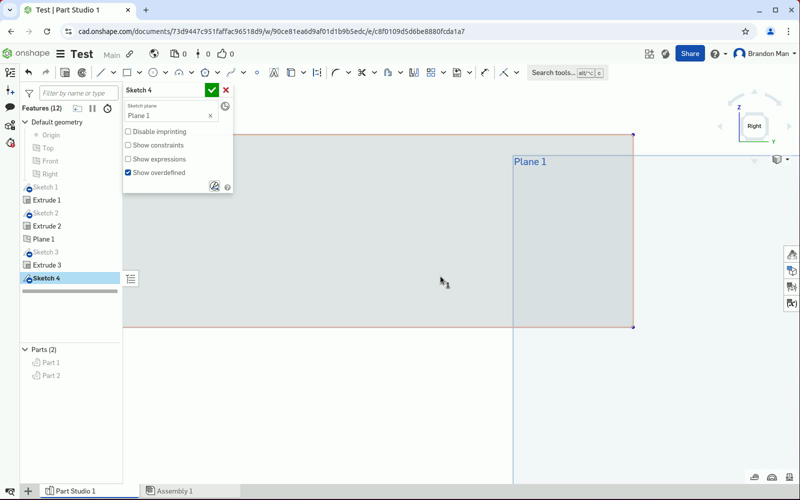
scroll(-6)
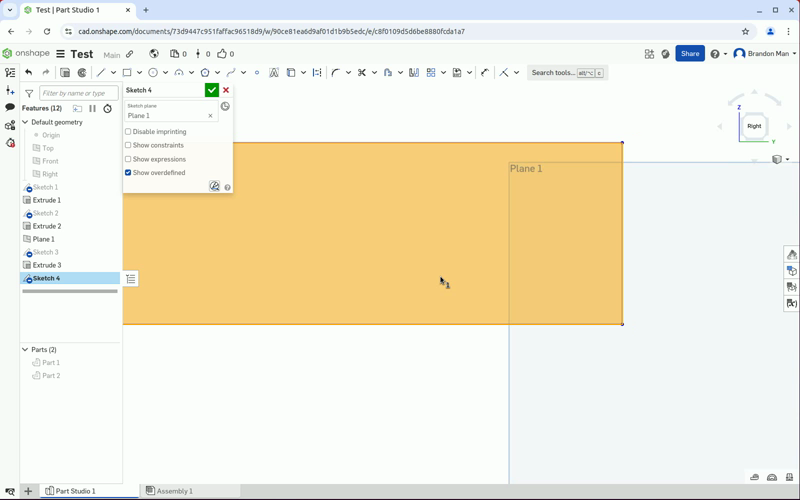
scroll(-6)
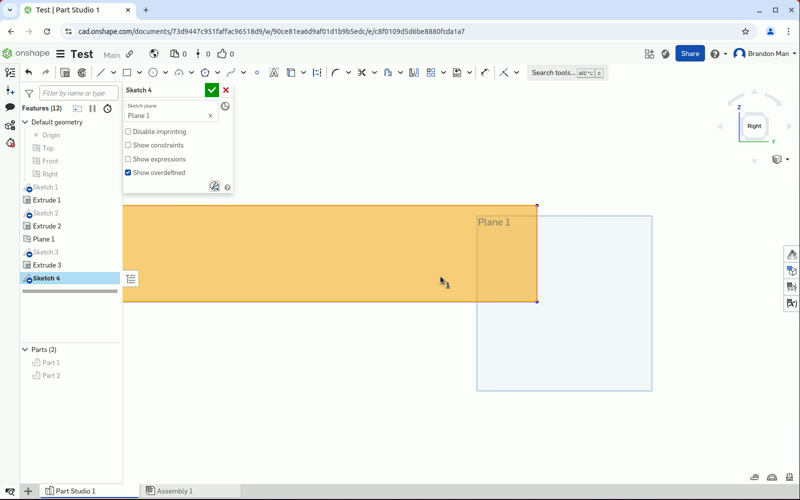
scroll(-6)
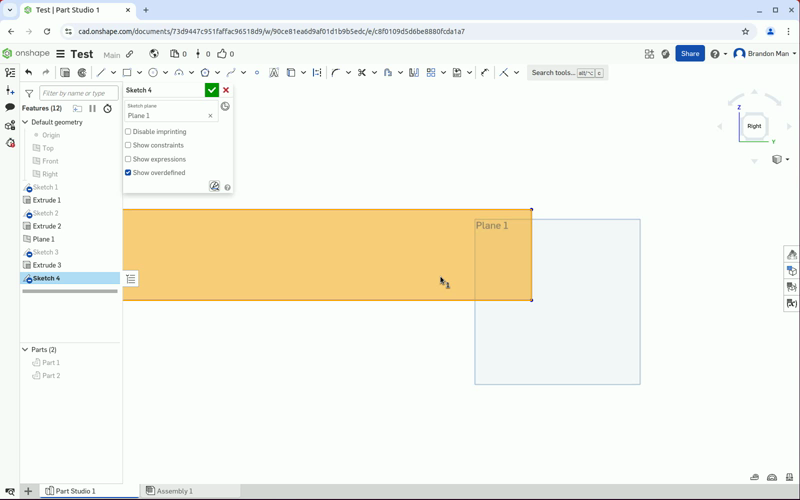
scroll(-6)
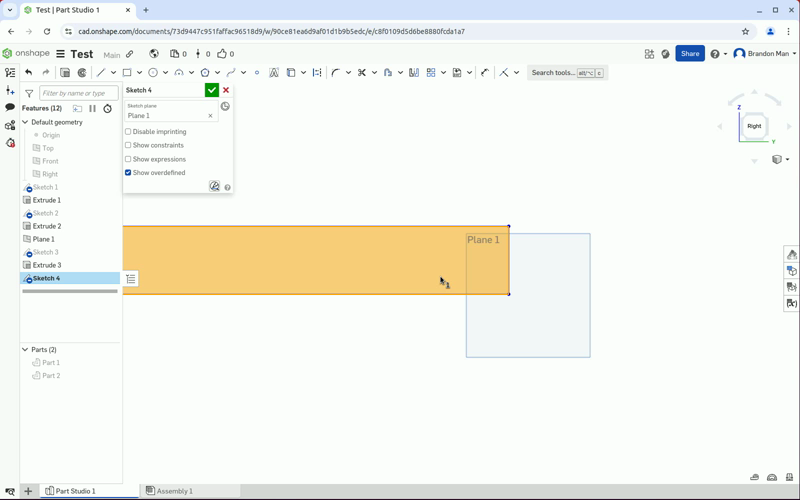
scroll(-6)
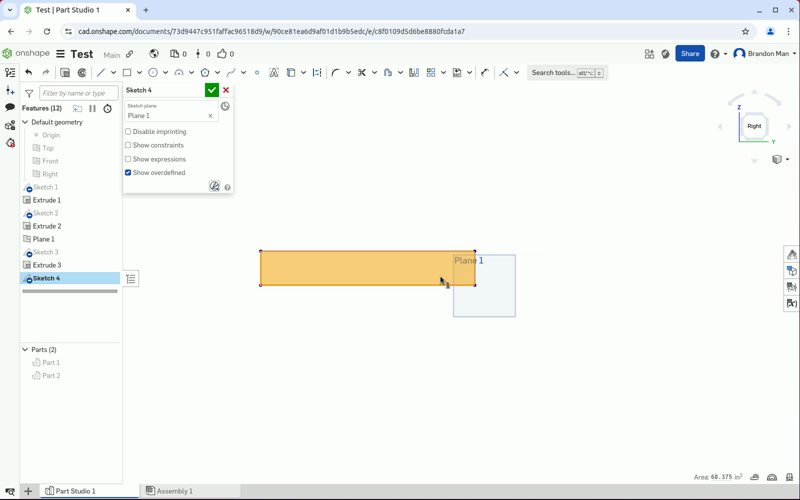
scroll(-6)
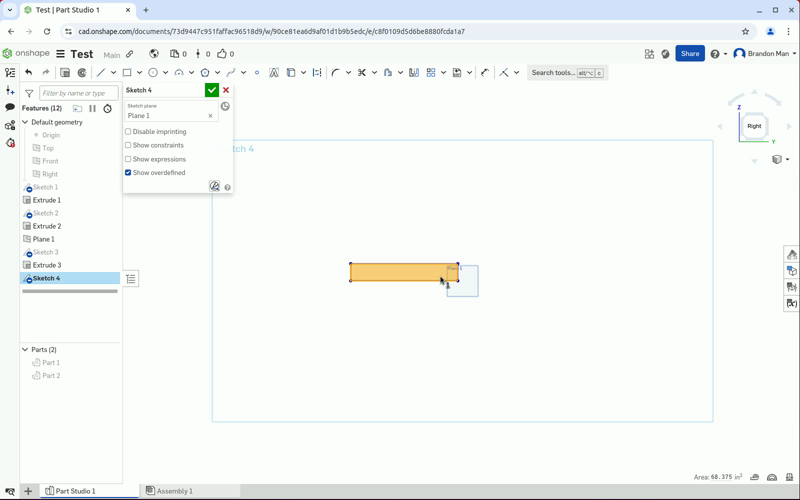
mouse_move(73, 352)
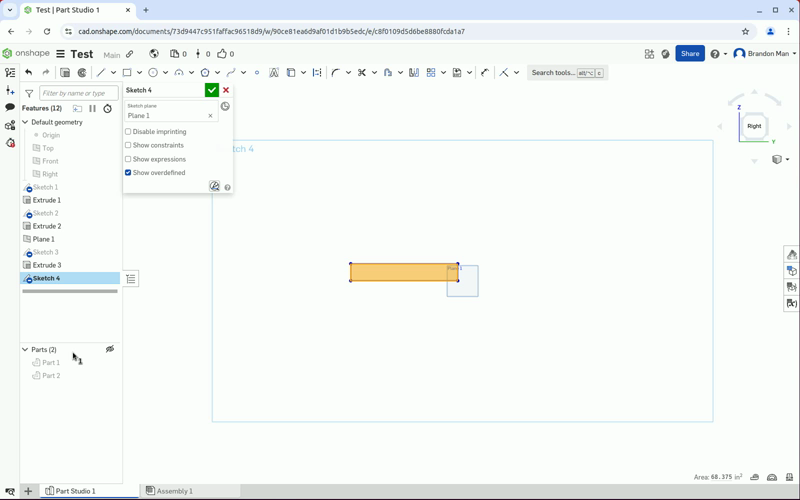
key(shift+y)
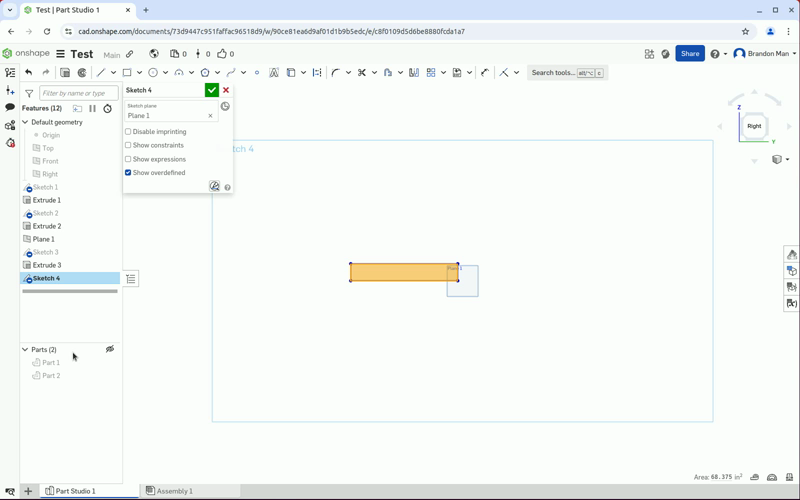
key(shift+e)
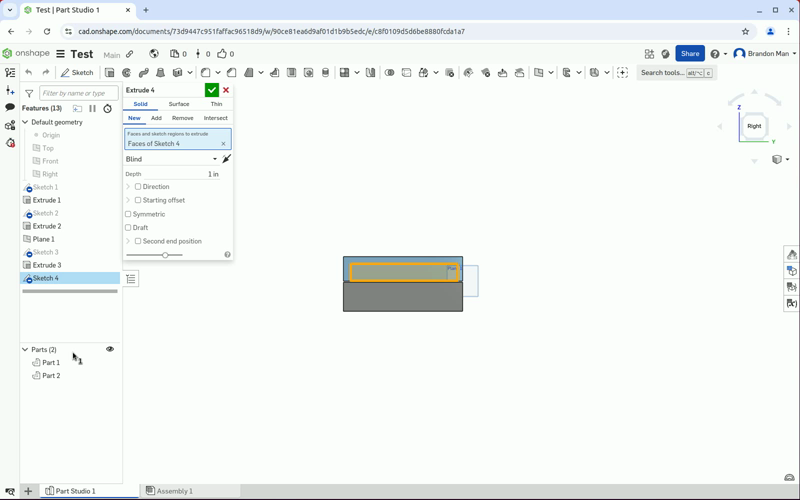
mouse_move(143, 106)
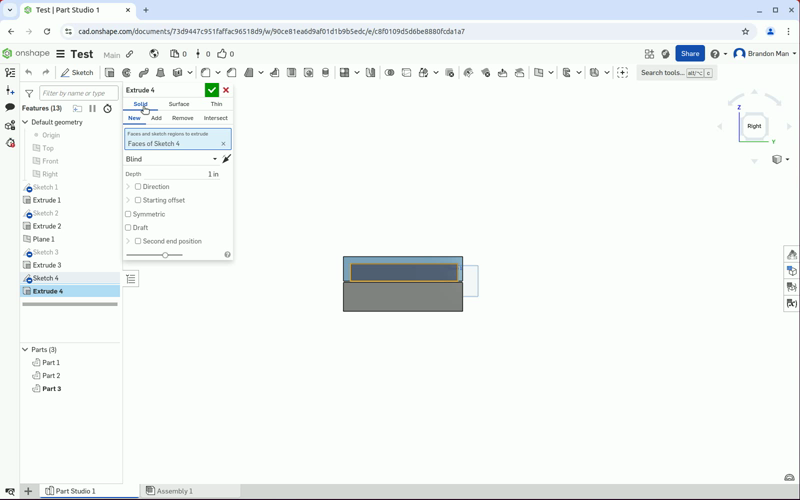
click(143, 106)
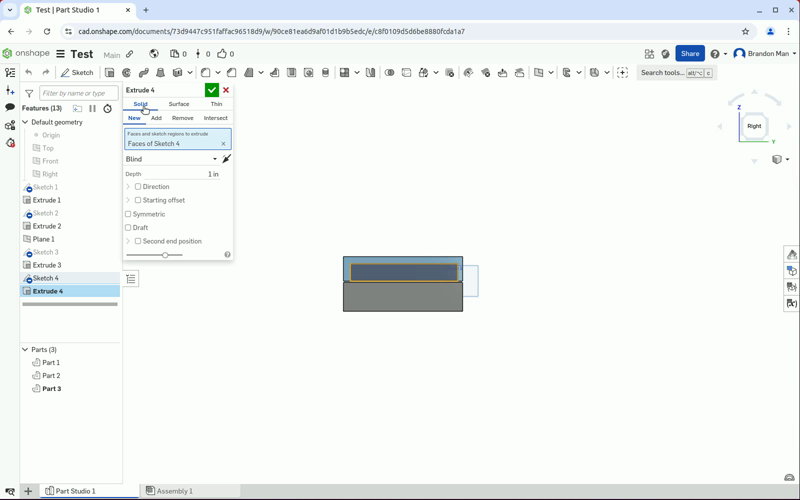
mouse_move(186, 120)
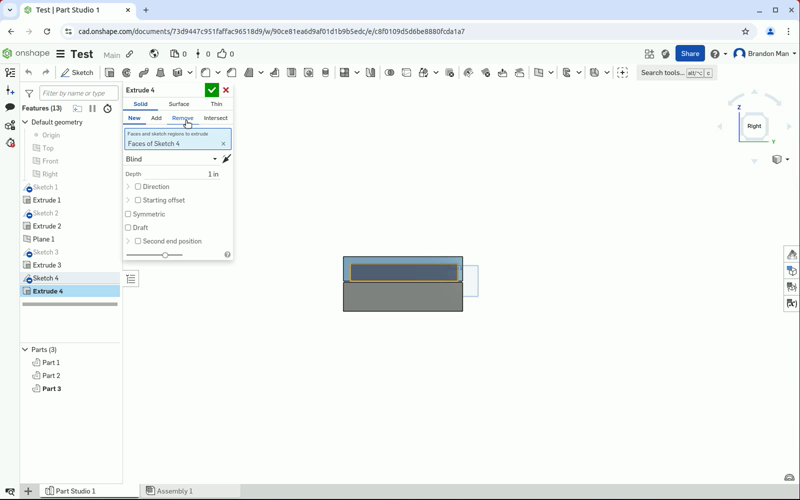
click(186, 120)
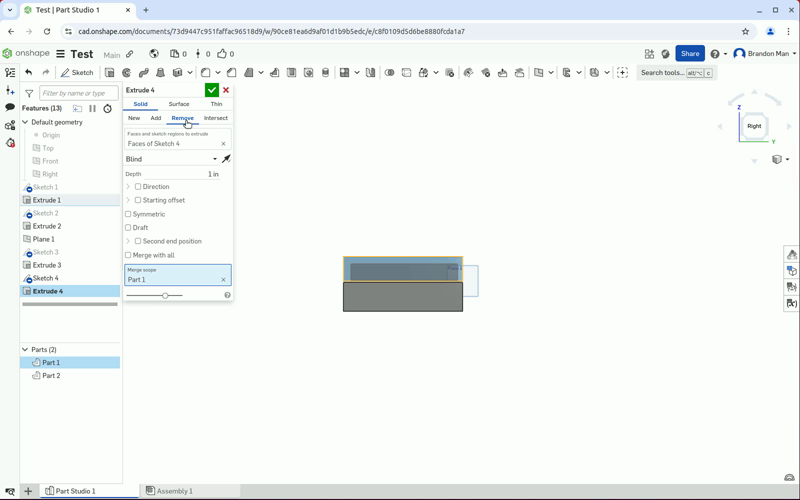
key(tab, 4)
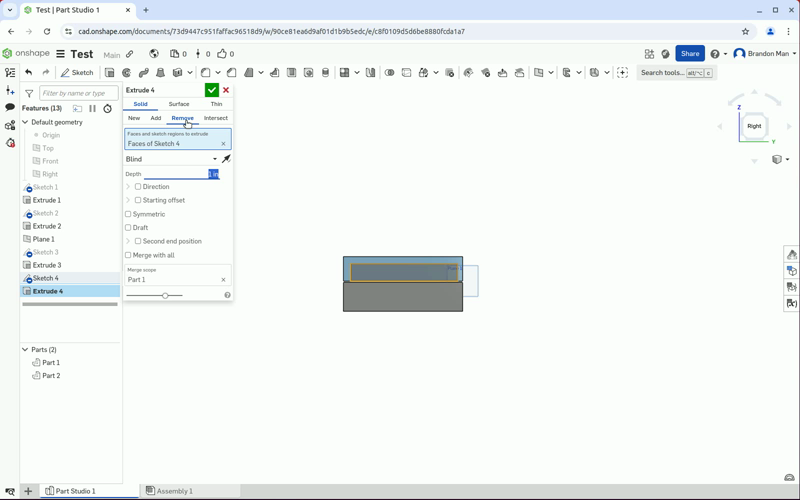
text(9.388)
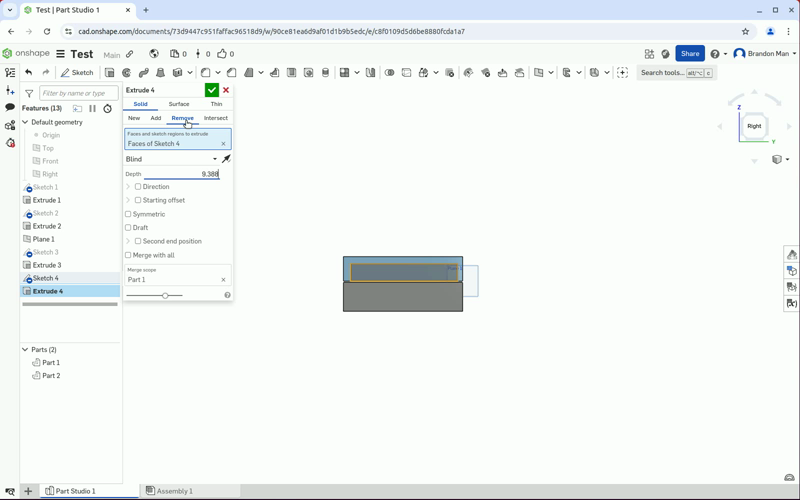
key(tab, 6)
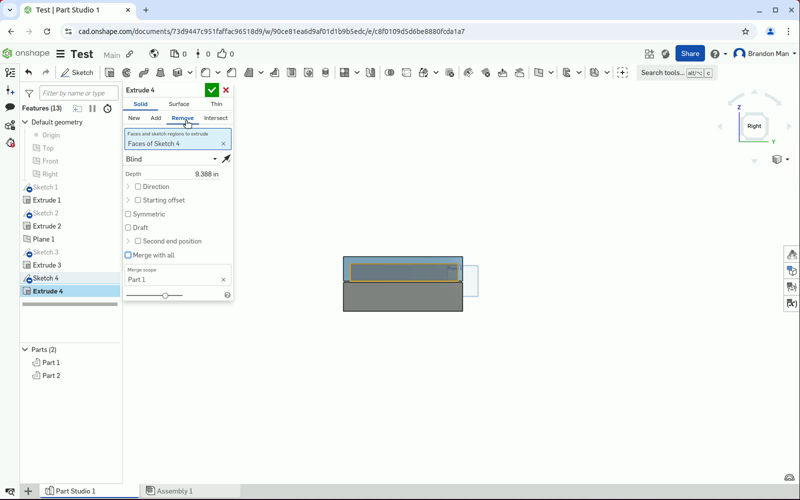
key(space)
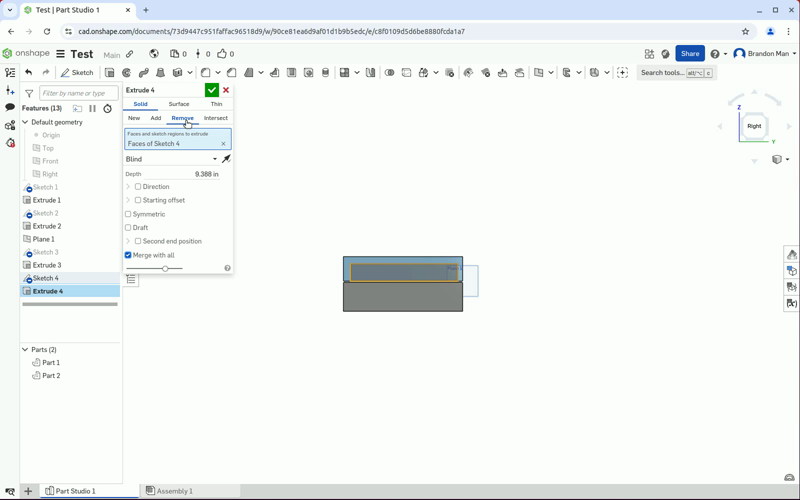
key(enter)
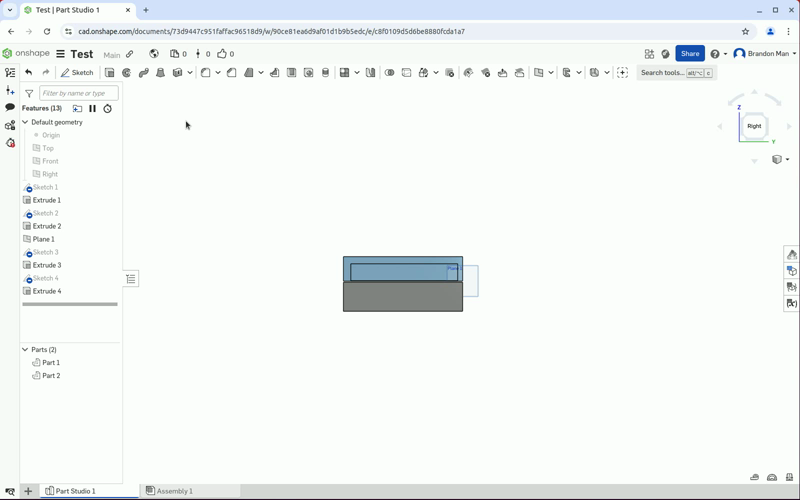
key(shift+h)
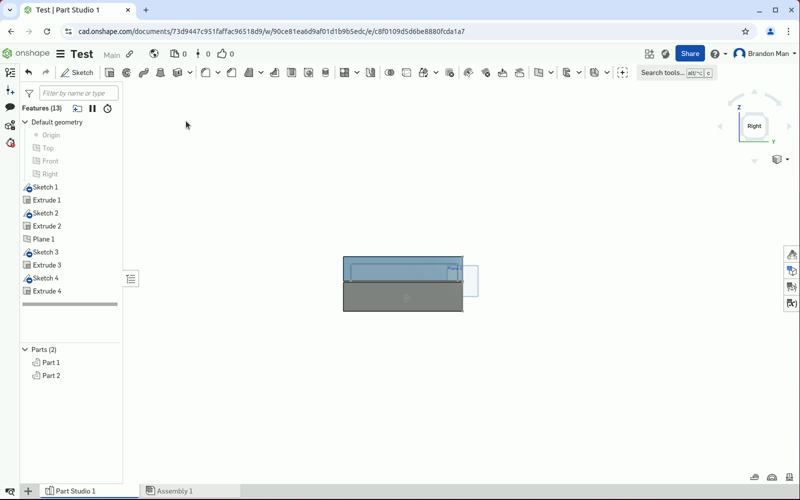
key(shift+h)
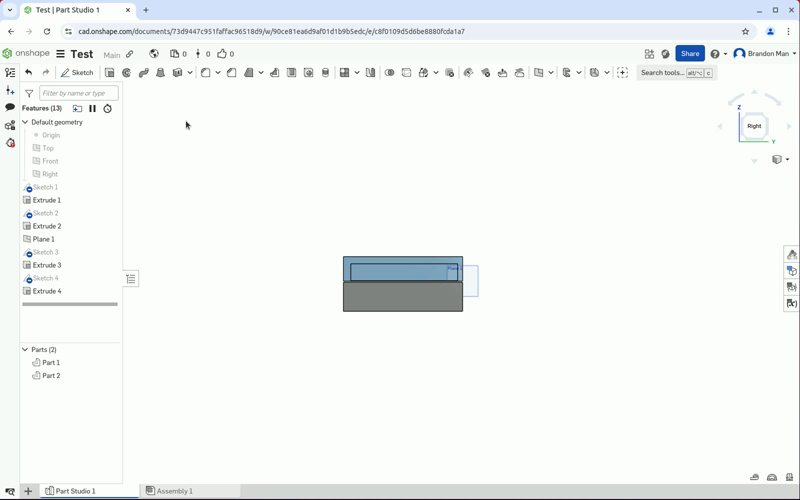
mouse_move(73, 189)
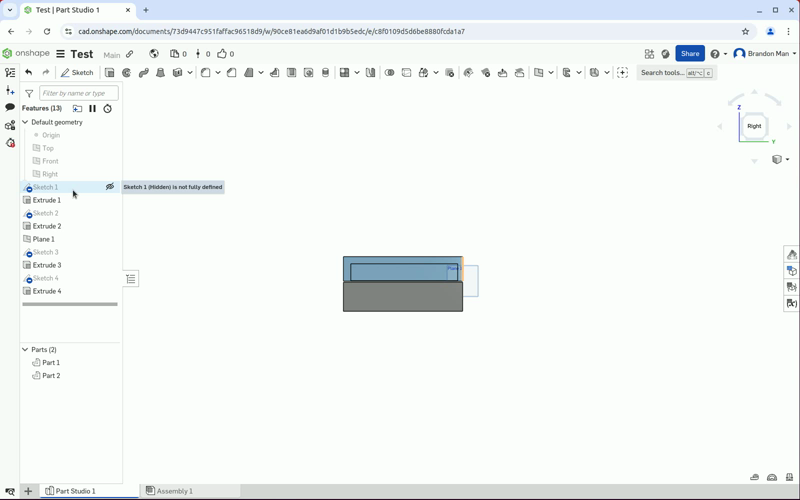
click(73, 189)
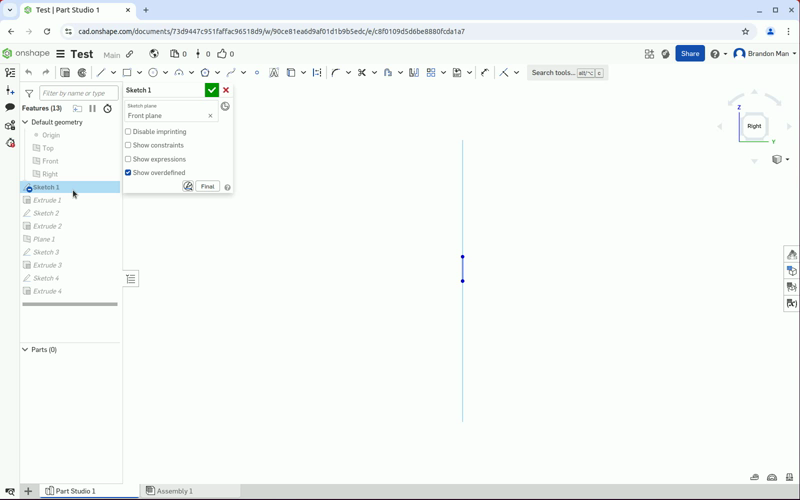
mouse_move(229, 92)
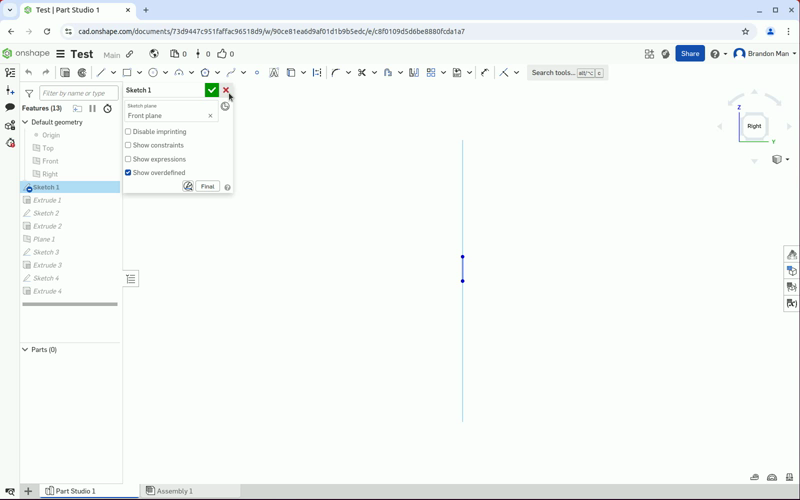
click(229, 92)
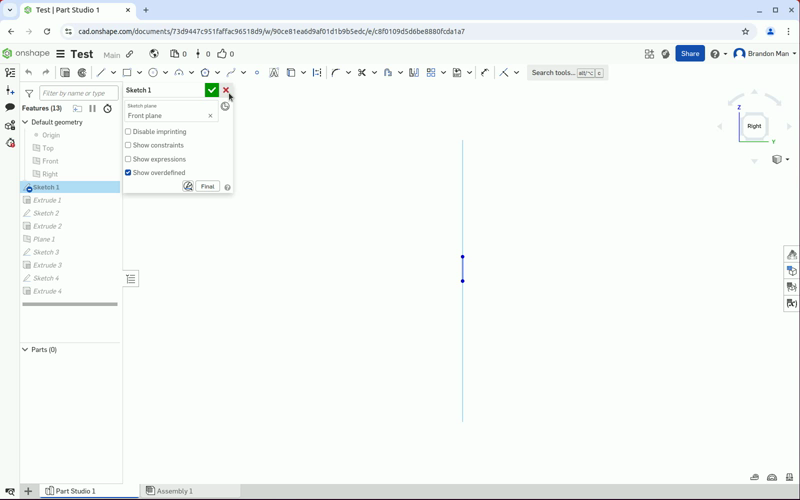
key(shift+s)
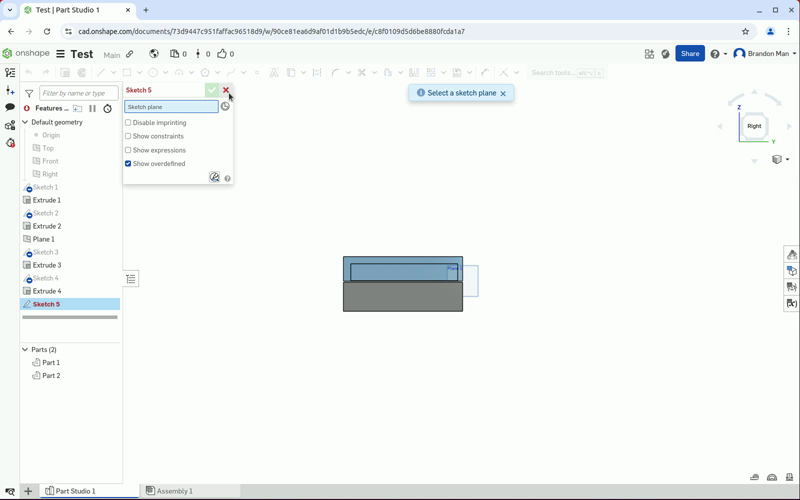
mouse_move(73, 241)
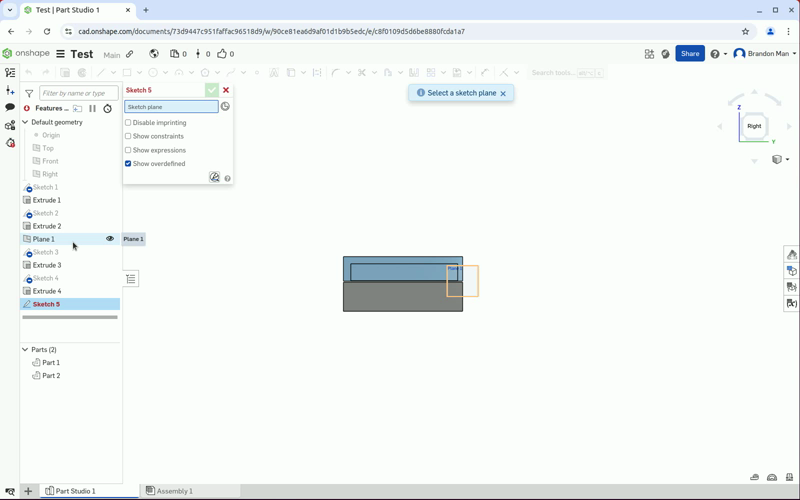
click(73, 241)
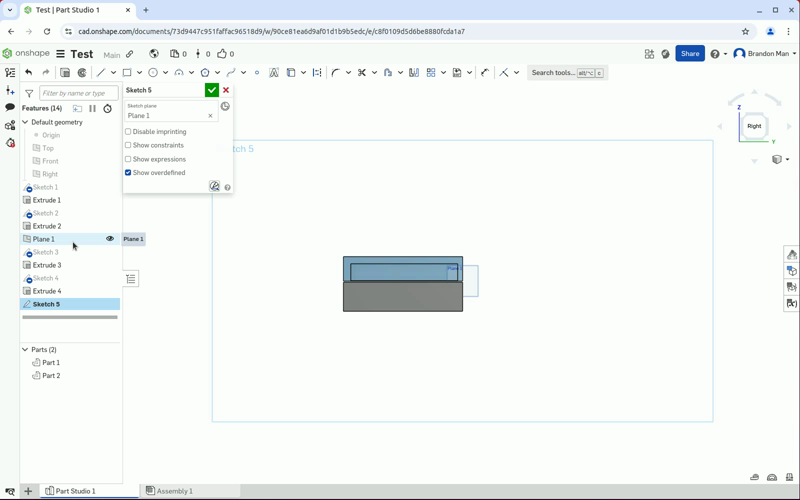
mouse_move(73, 352)
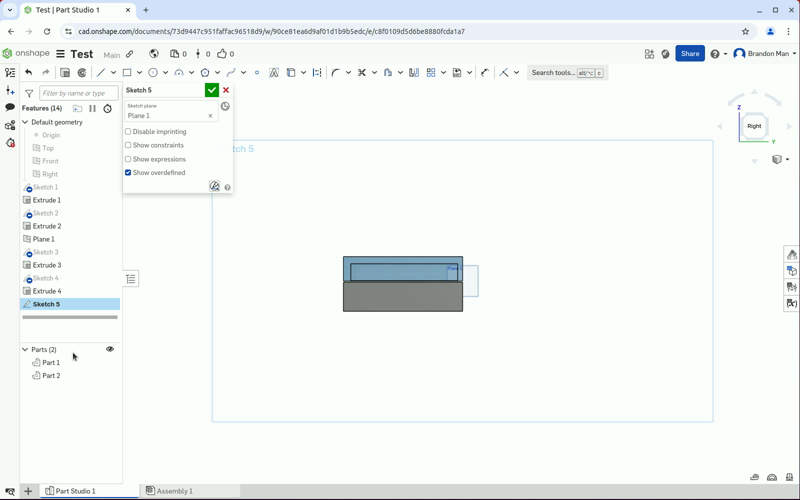
key(y)
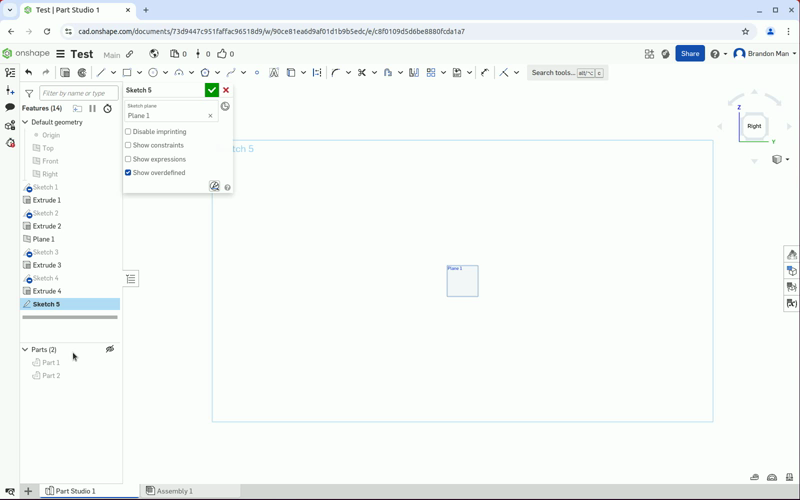
key(c)
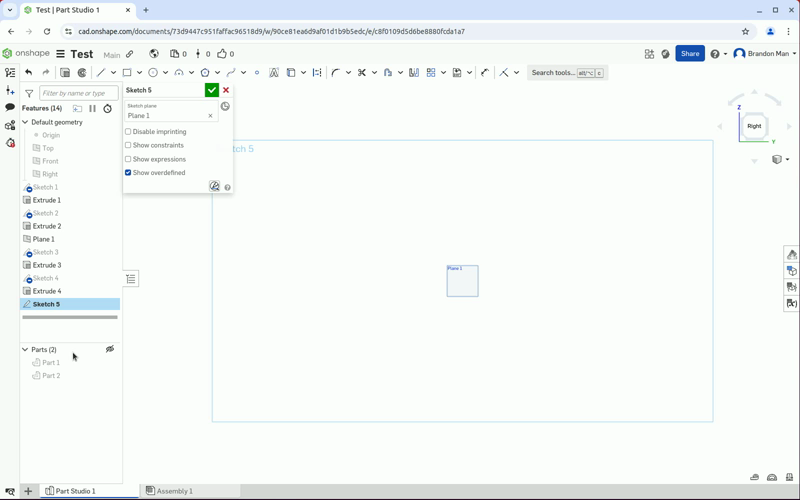
key_down(shift)
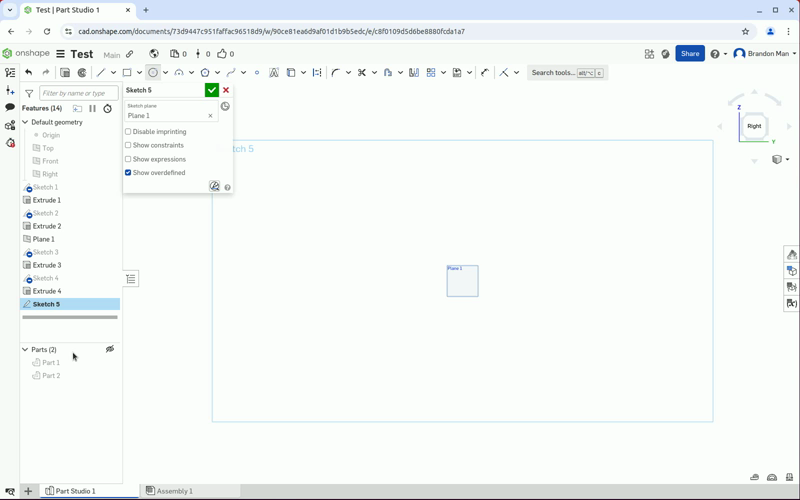
mouse_move(405, 298)
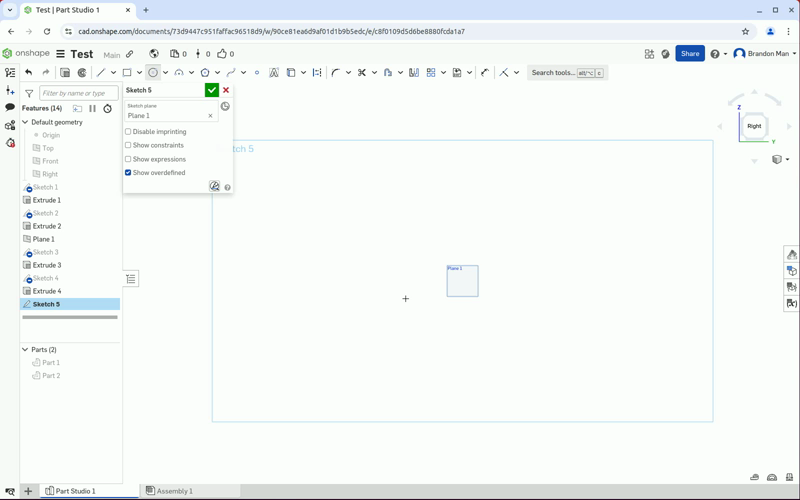
click(405, 298)
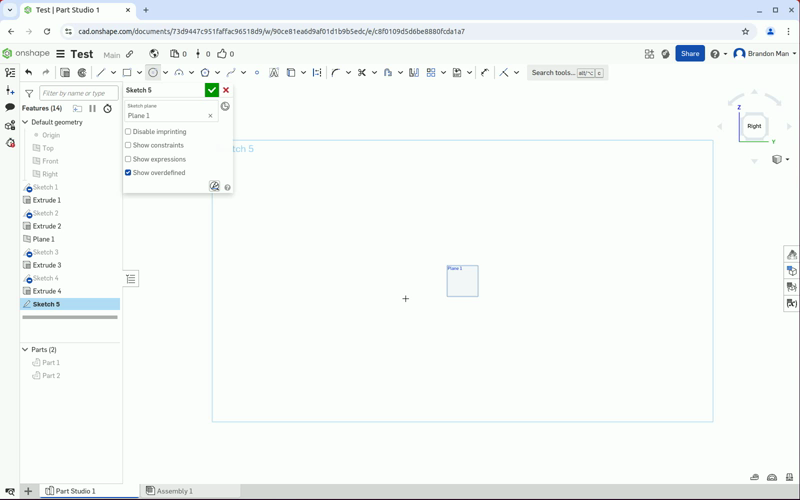
key_up(shift)
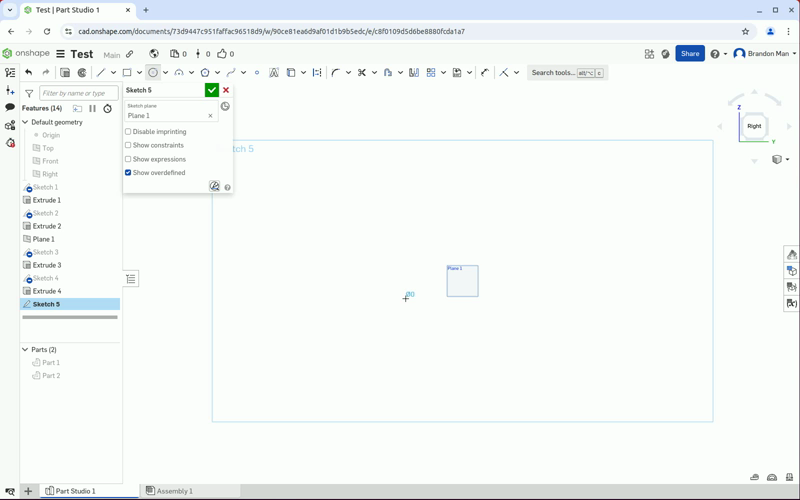
mouse_move(409, 298)
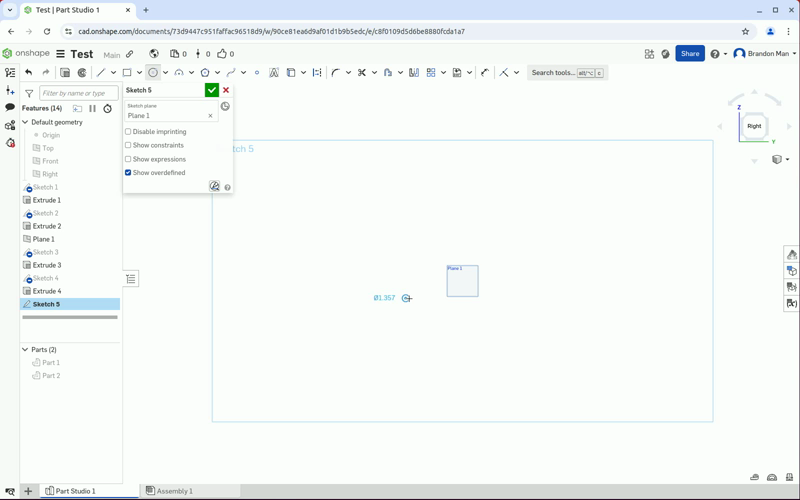
click(409, 298)
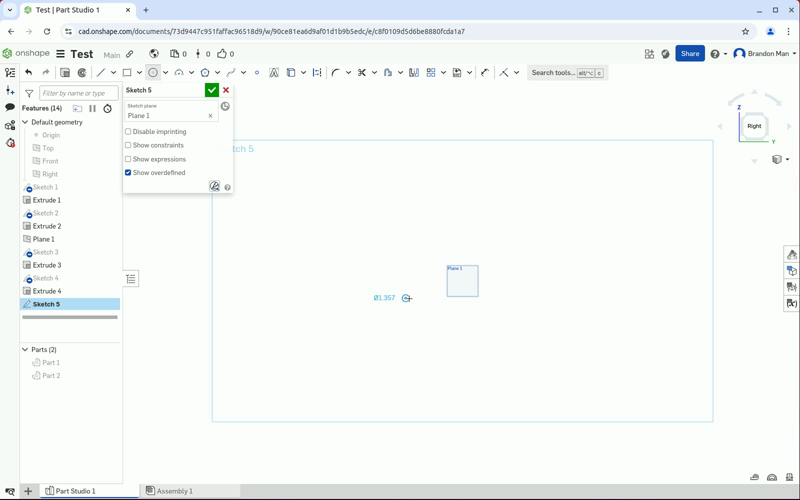
key(esc)
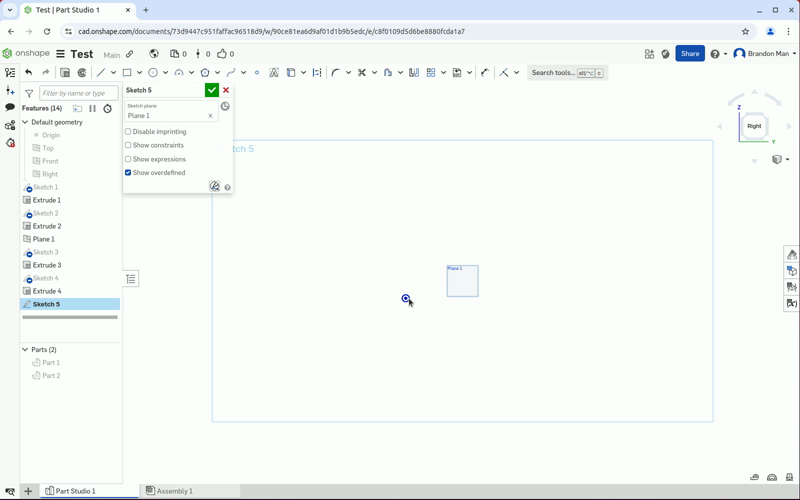
mouse_move(406, 298)
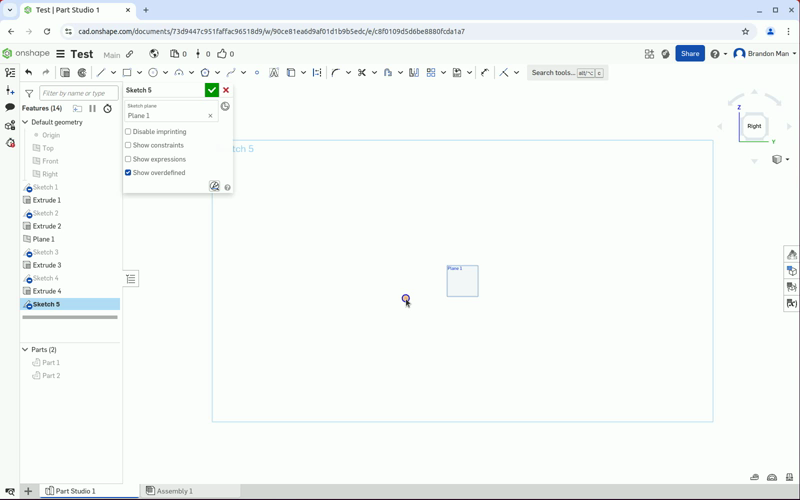
scroll(6)
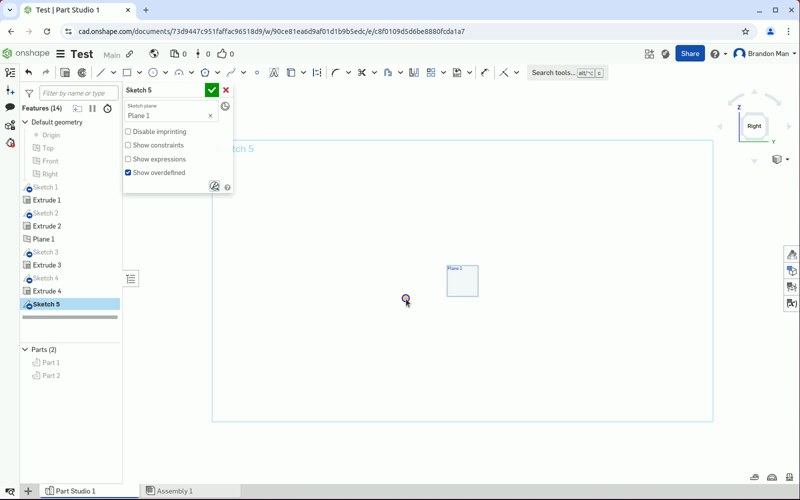
scroll(6)
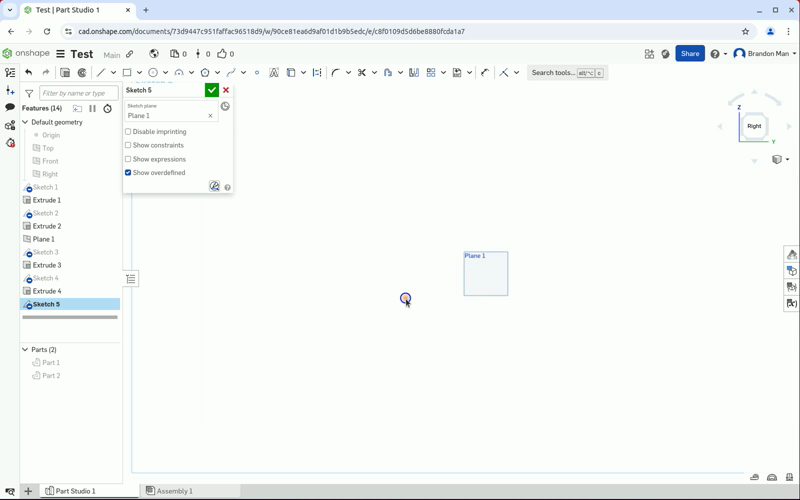
scroll(6)
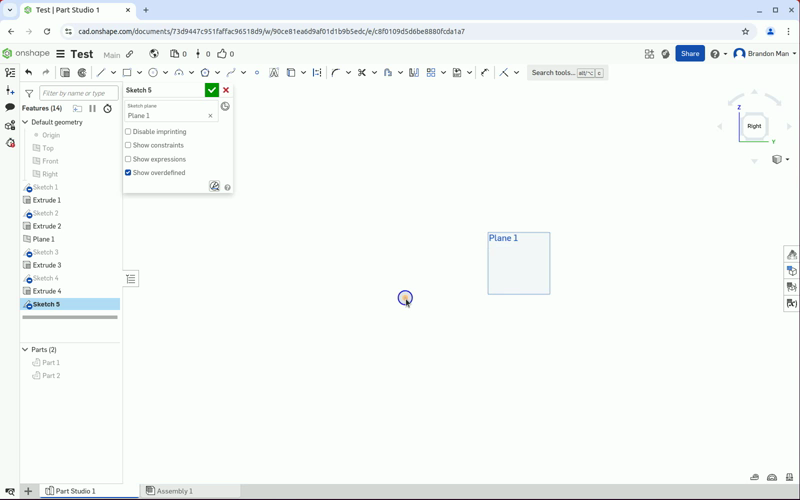
scroll(6)
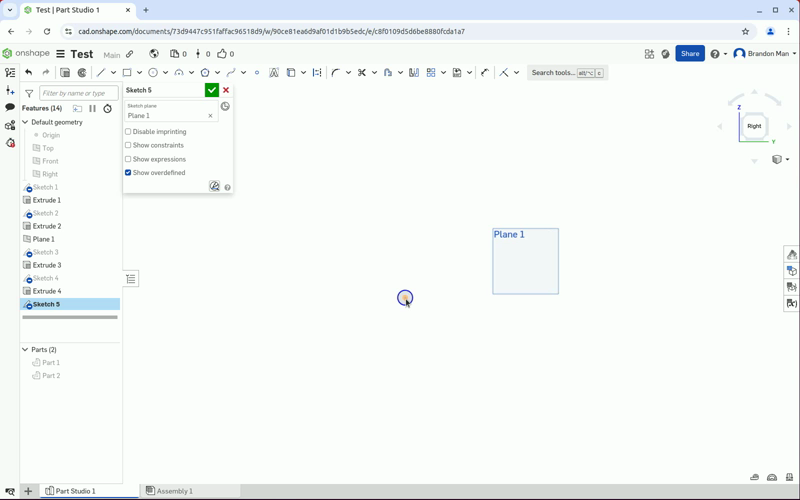
scroll(6)
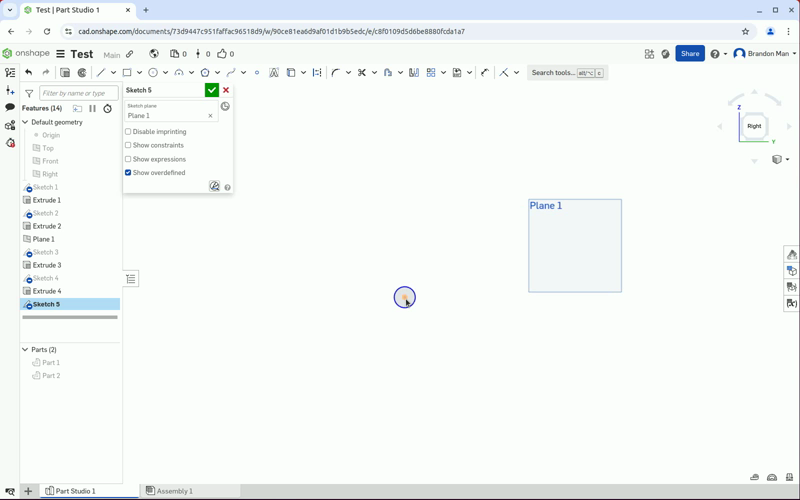
scroll(6)
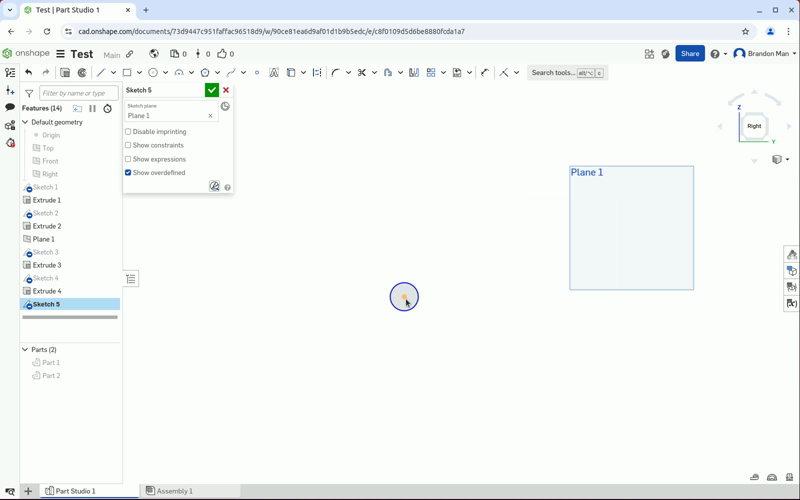
scroll(6)
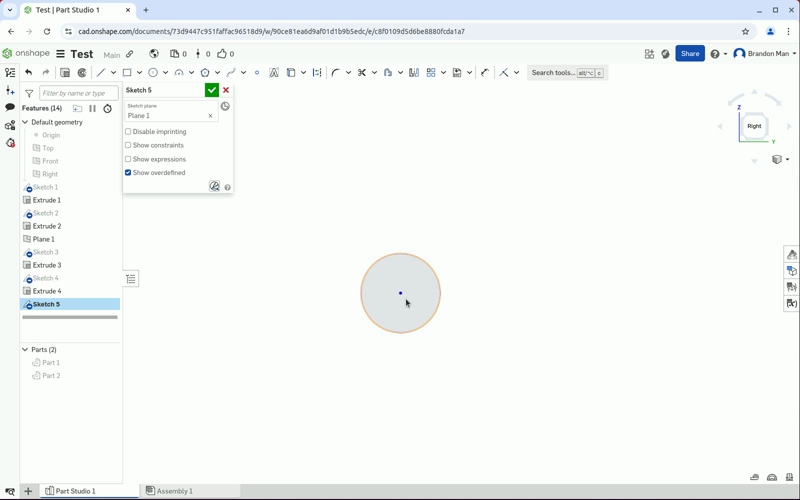
click(406, 298)
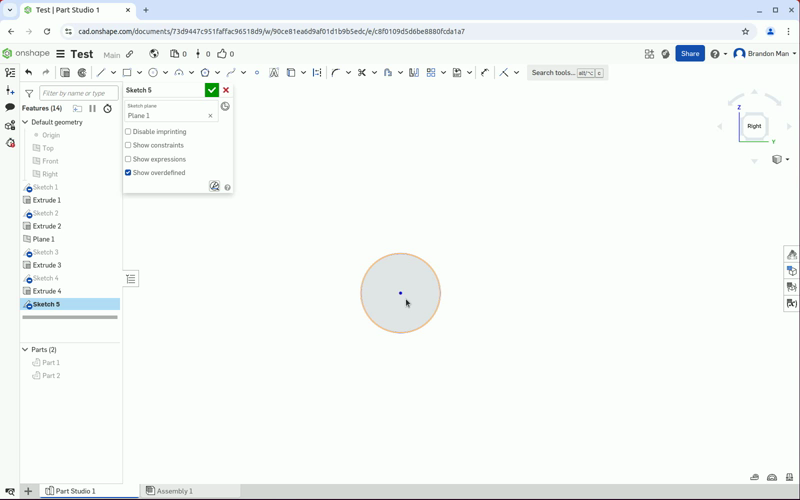
scroll(-6)
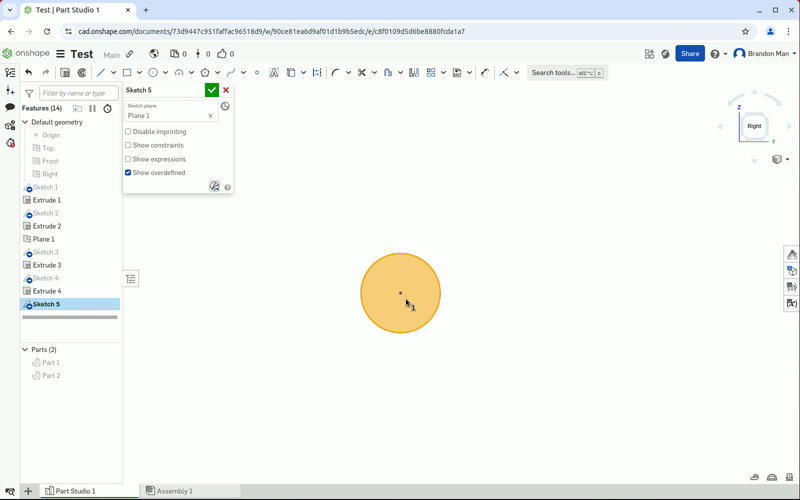
scroll(-6)
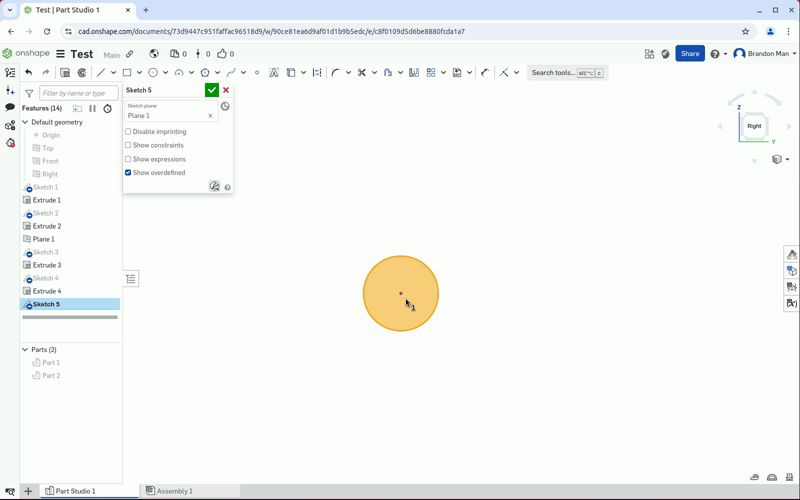
scroll(-6)
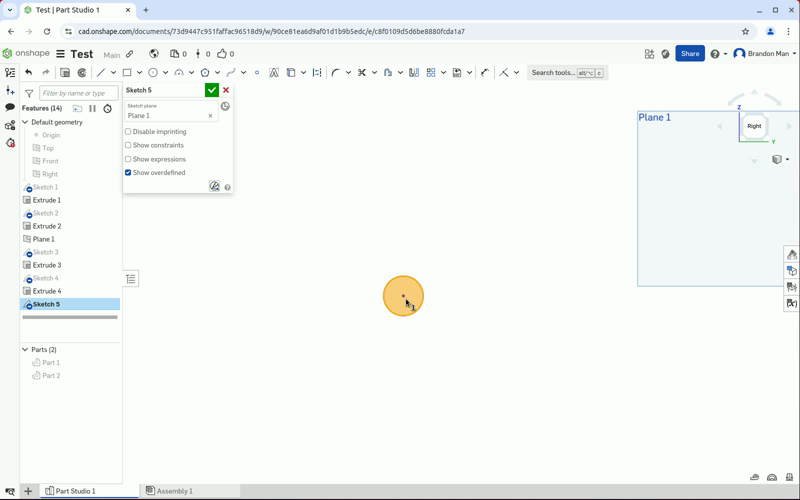
scroll(-6)
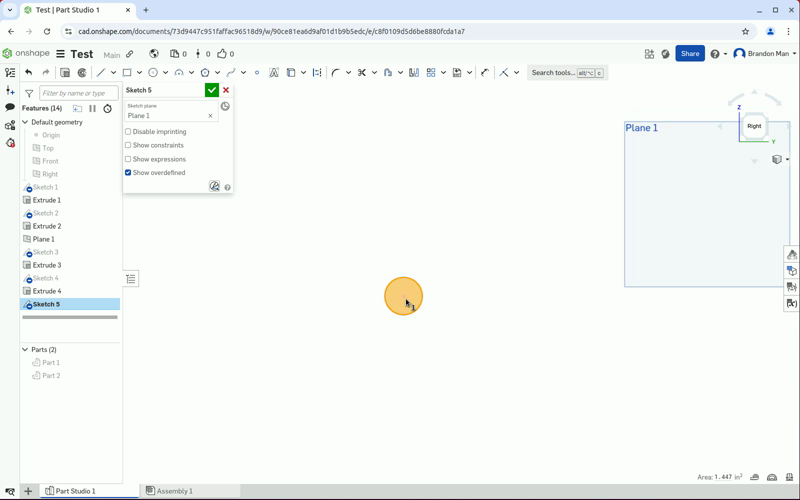
scroll(-6)
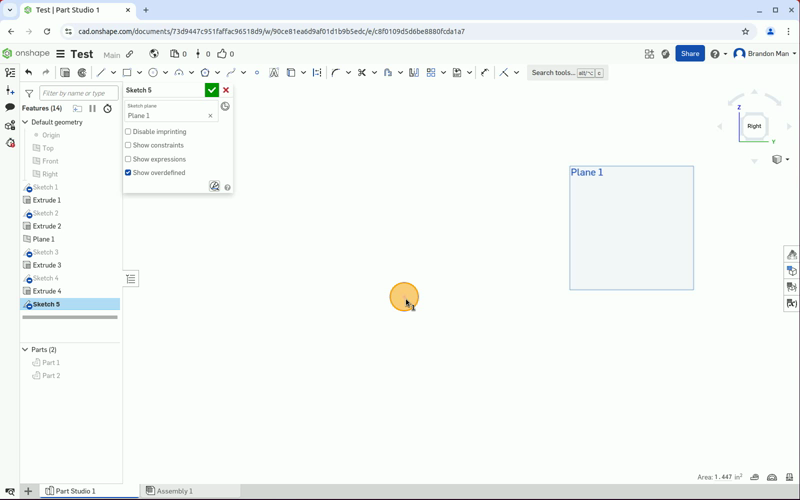
scroll(-6)
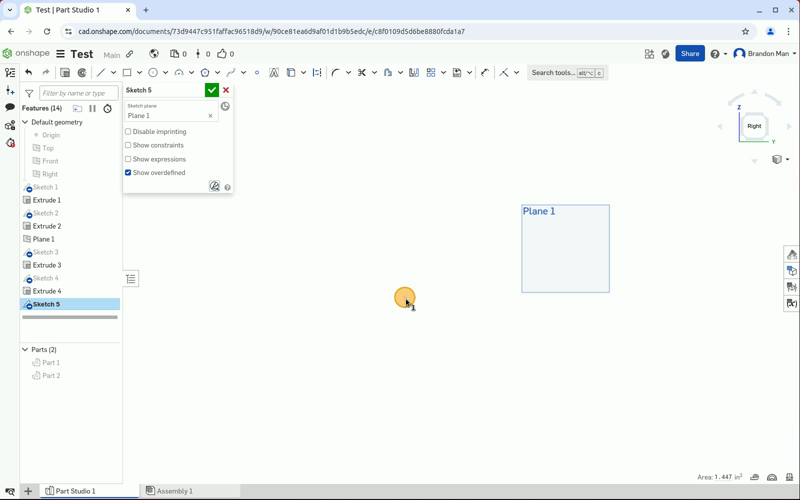
scroll(-6)
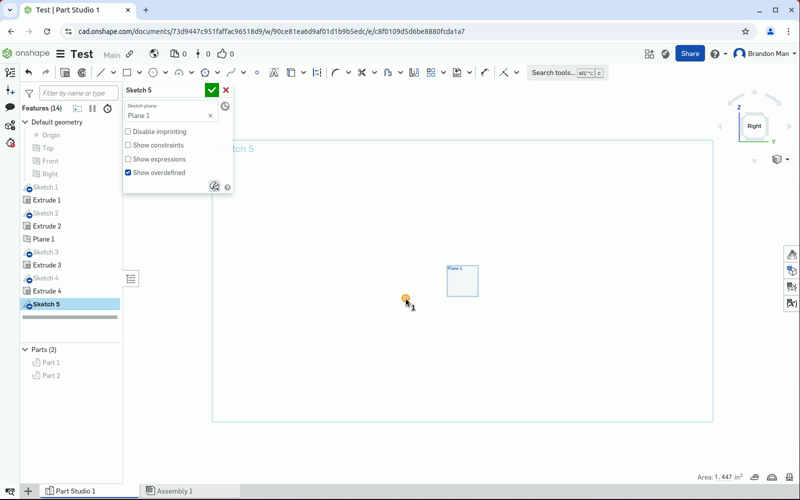
mouse_move(73, 352)
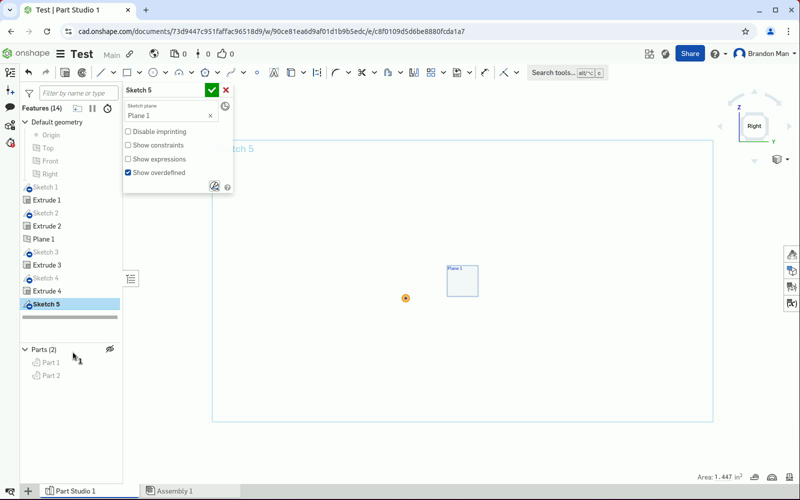
key(shift+y)
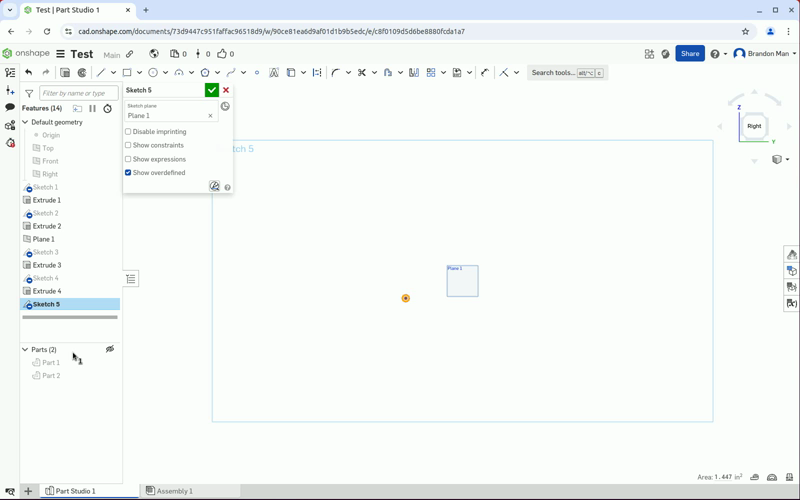
key(shift+e)
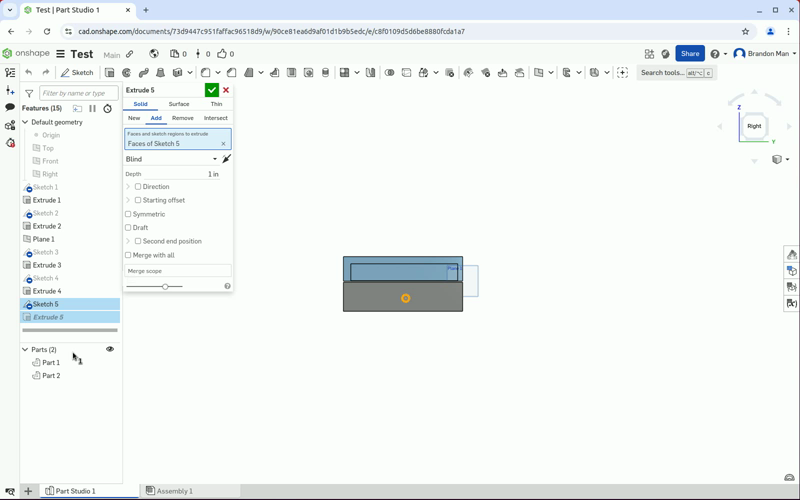
mouse_move(143, 106)
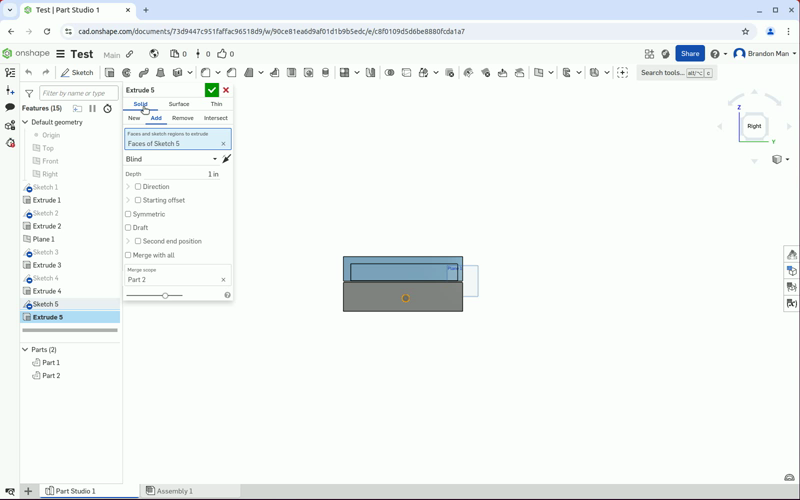
click(143, 106)
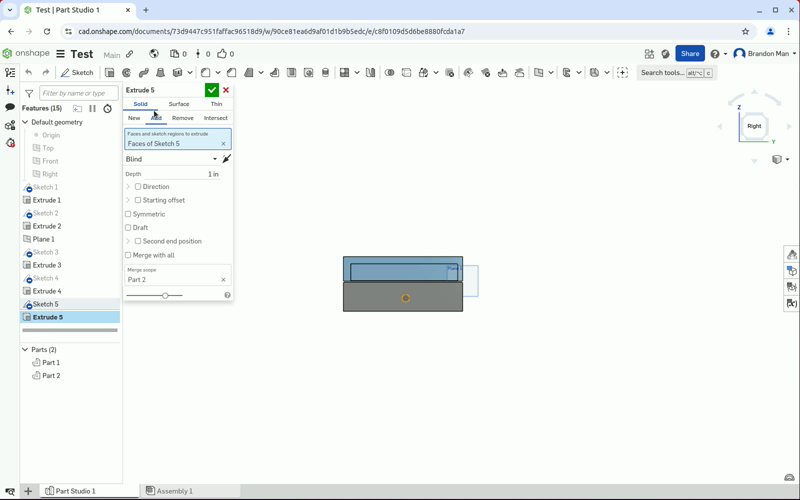
mouse_move(186, 120)
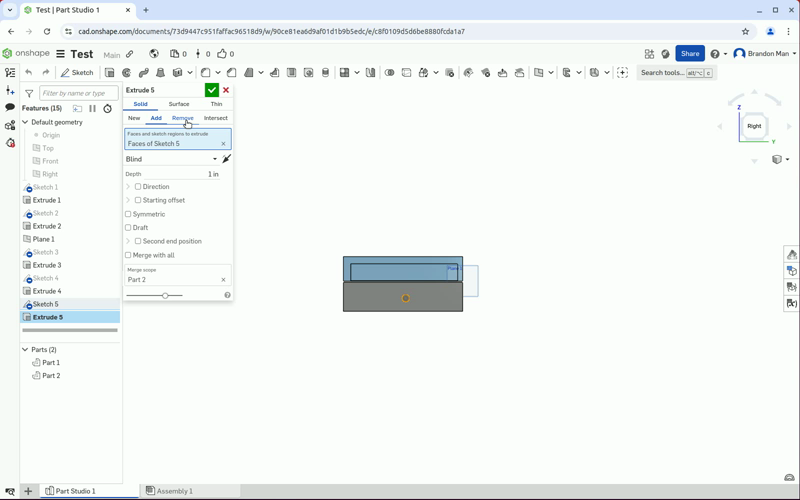
click(186, 120)
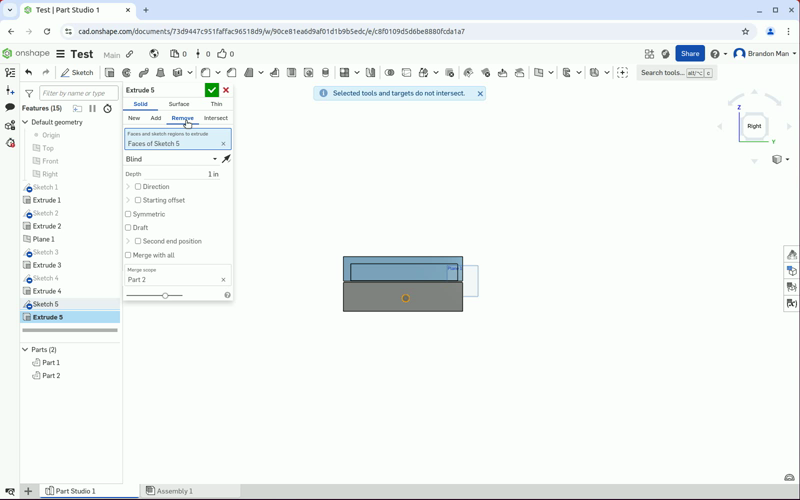
key(tab, 4)
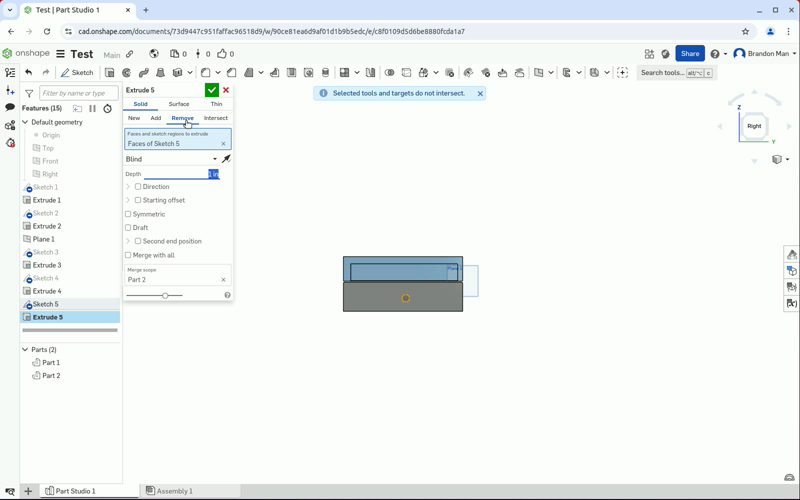
text(9.388)
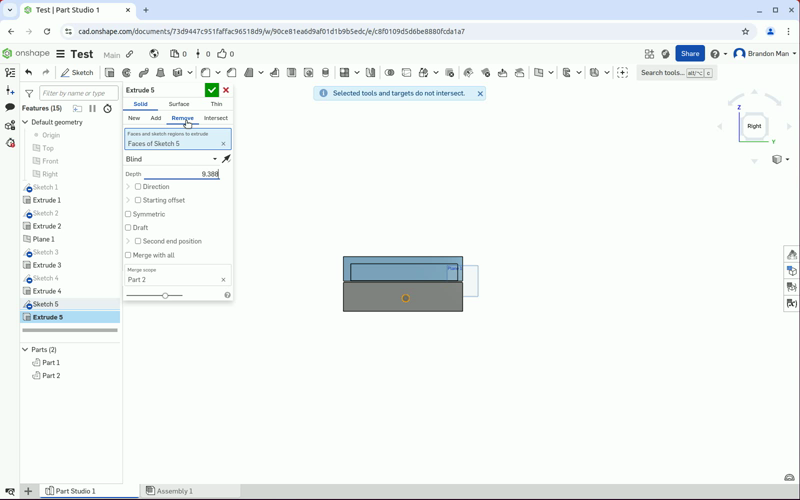
key(tab, 6)
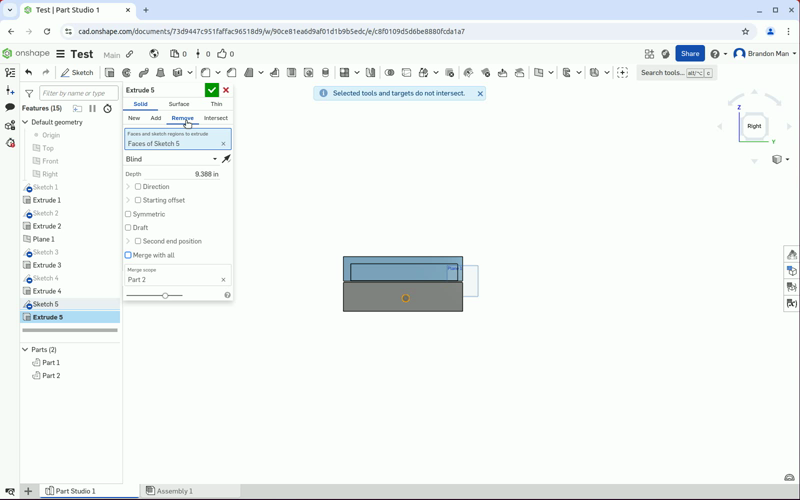
key(space)
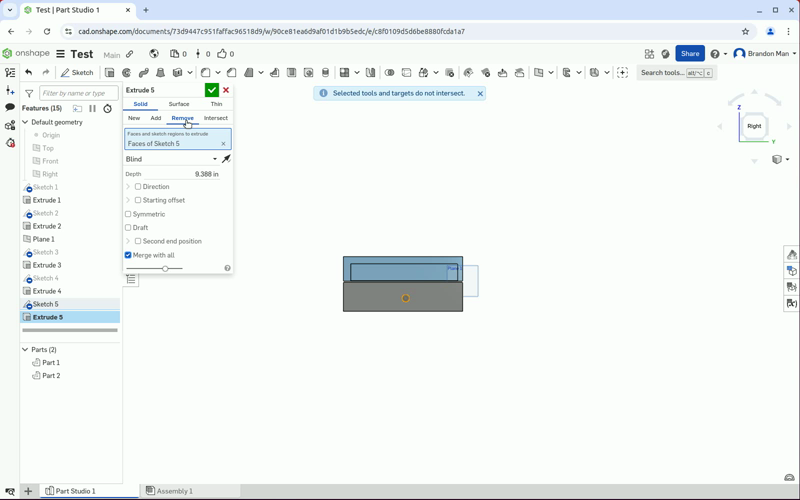
key(enter)
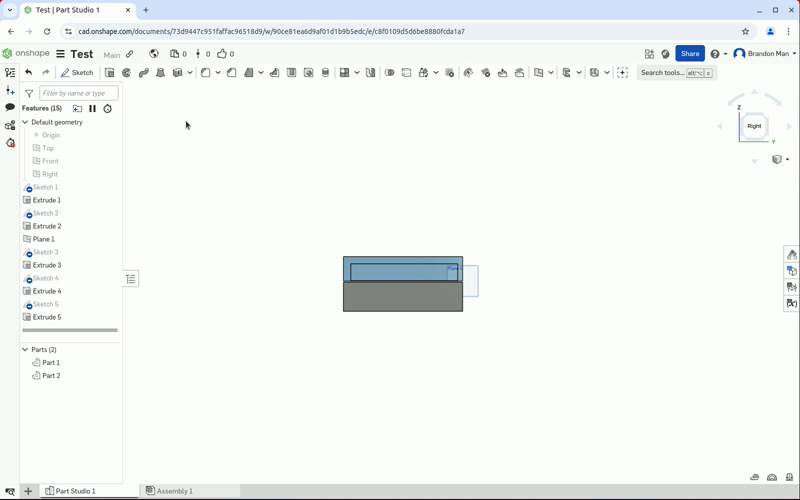
key(shift+h)
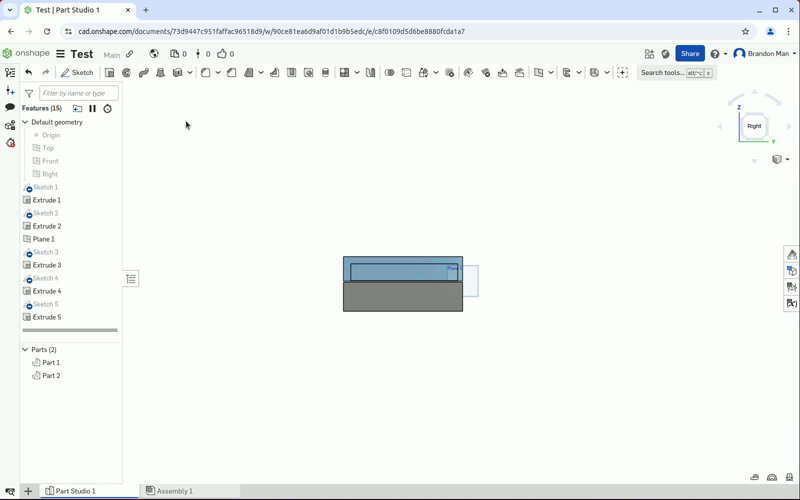
key(shift+h)
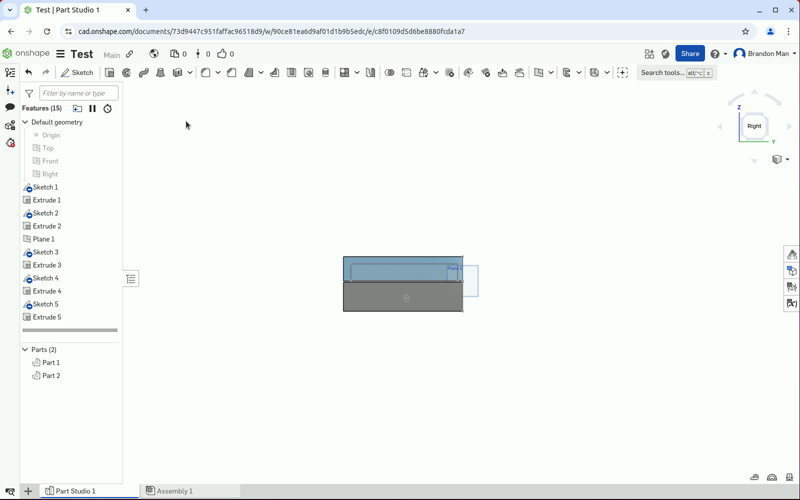
key(shift+7)
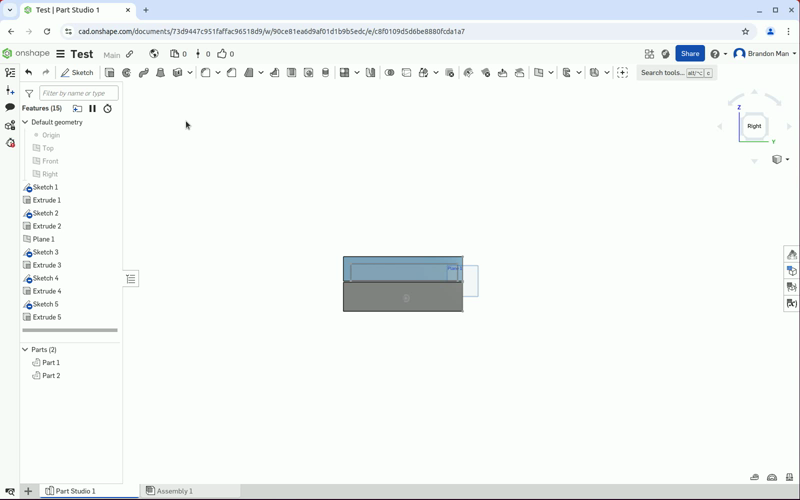
key(right, 2)
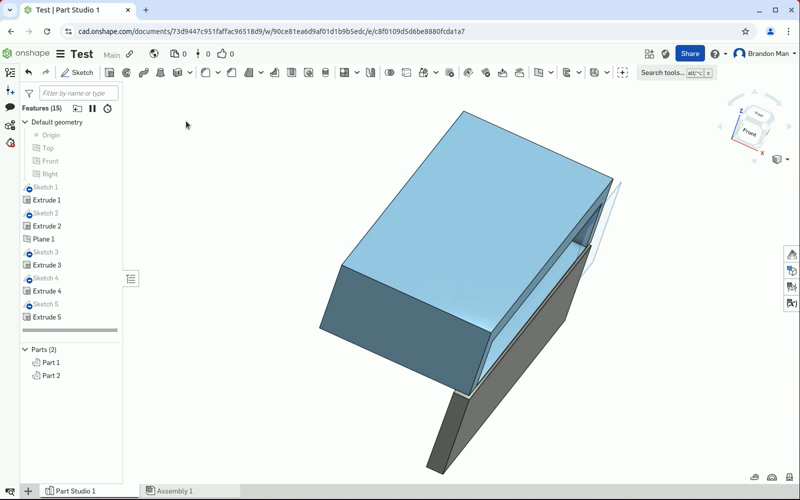
key(down, 2)
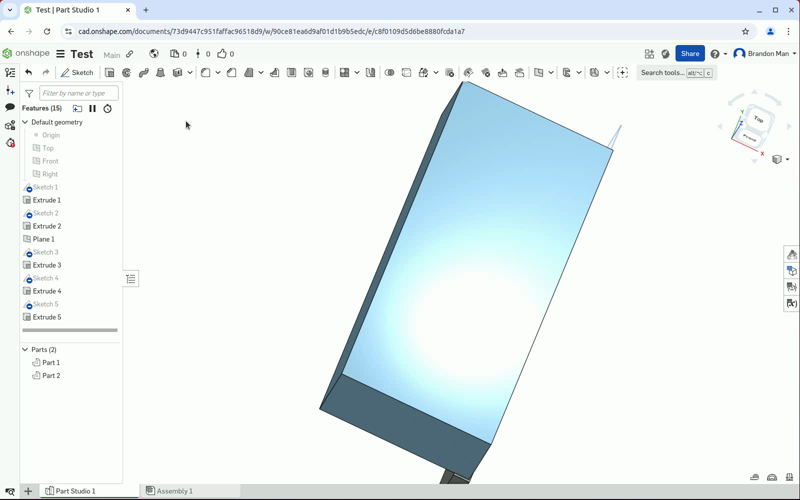
key(up, 2)
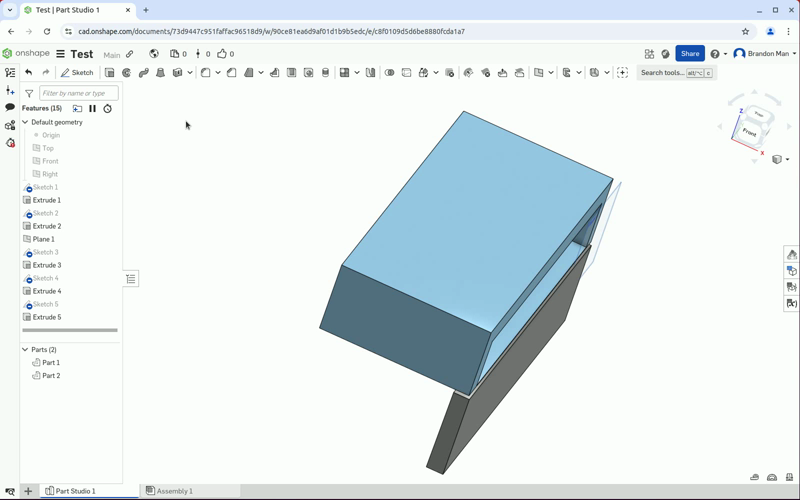
key(left, 2)
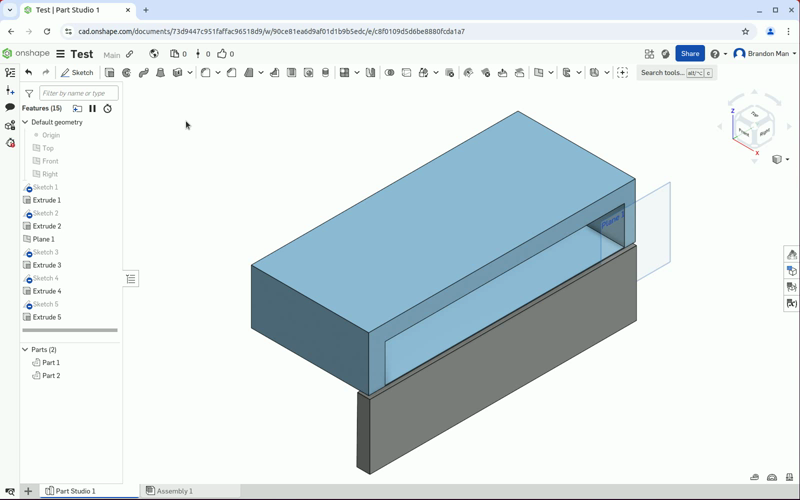
mouse_move(73, 189)
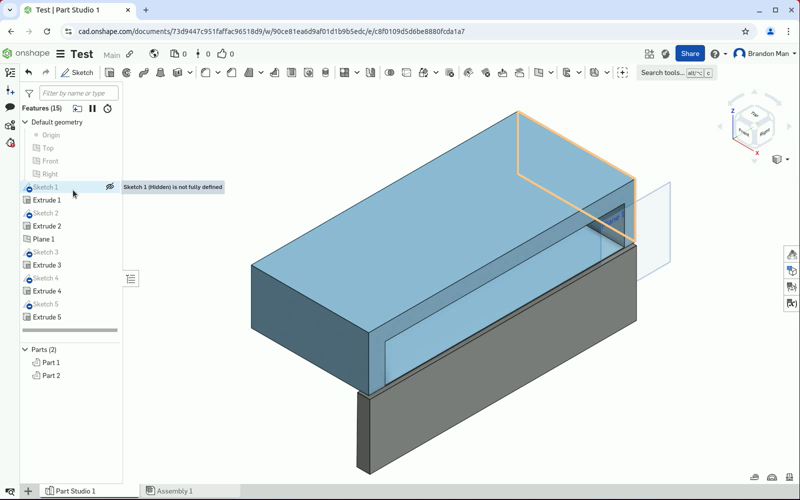
click(73, 189)